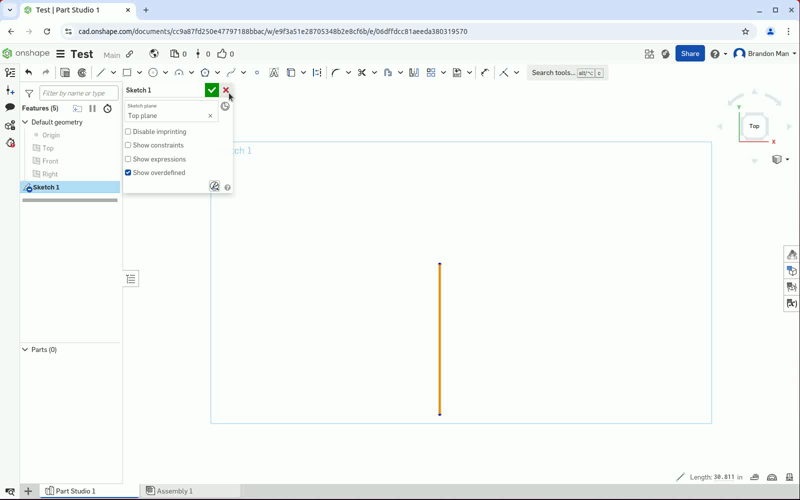
key(shift+h)
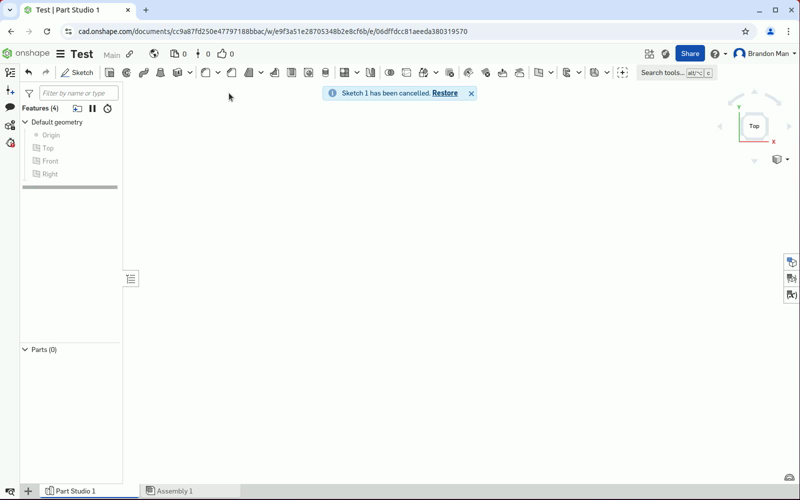
mouse_move(73, 352)
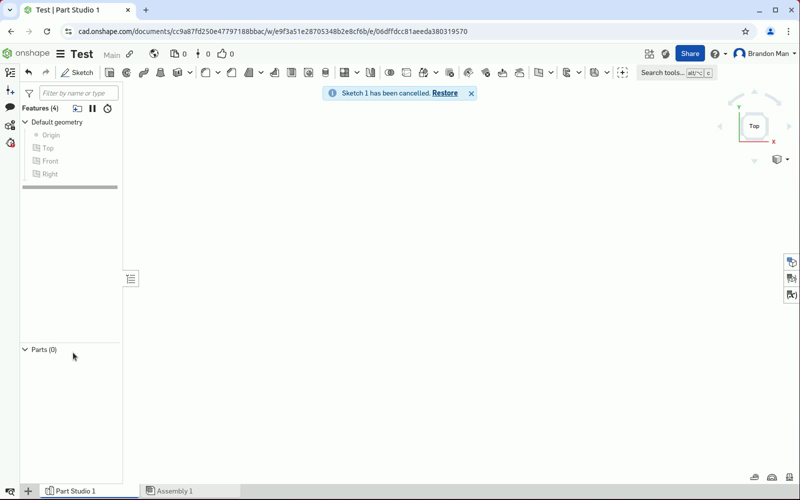
key(y)
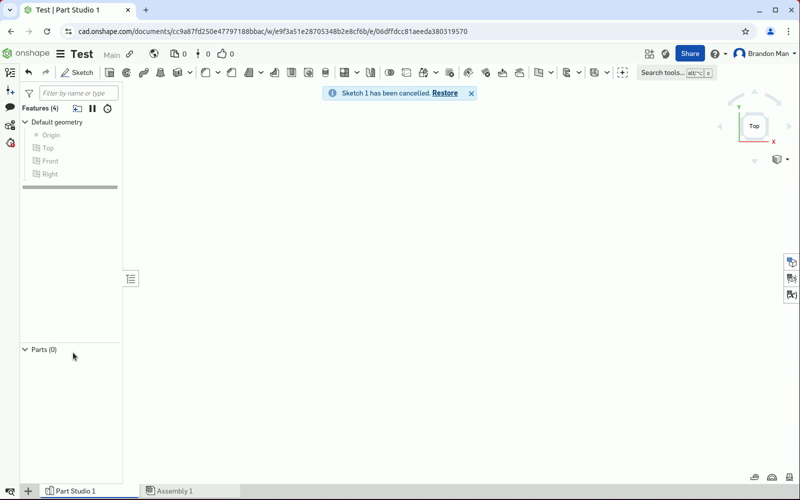
key(shift+p)
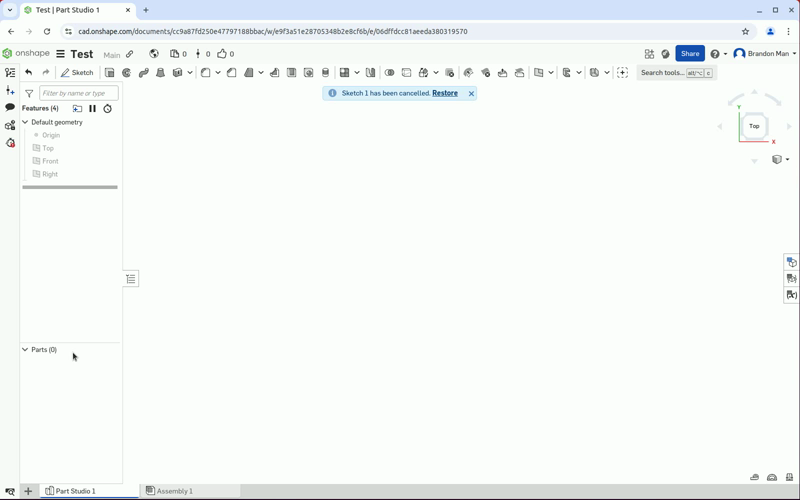
key(space)
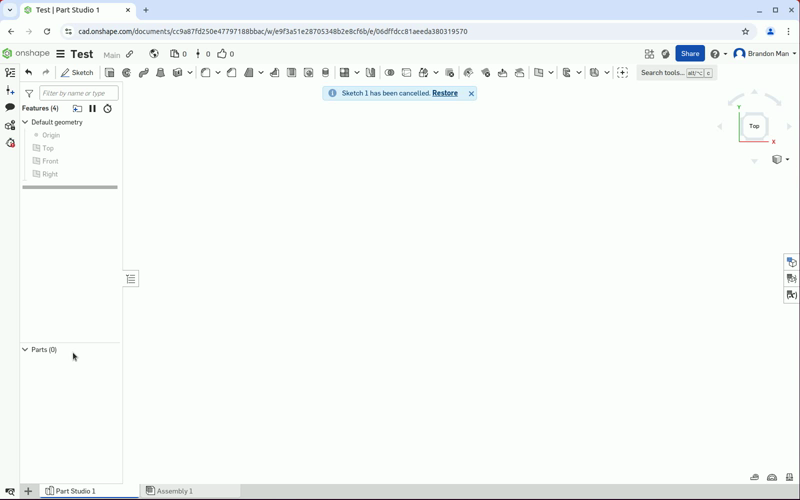
key_down(shift)
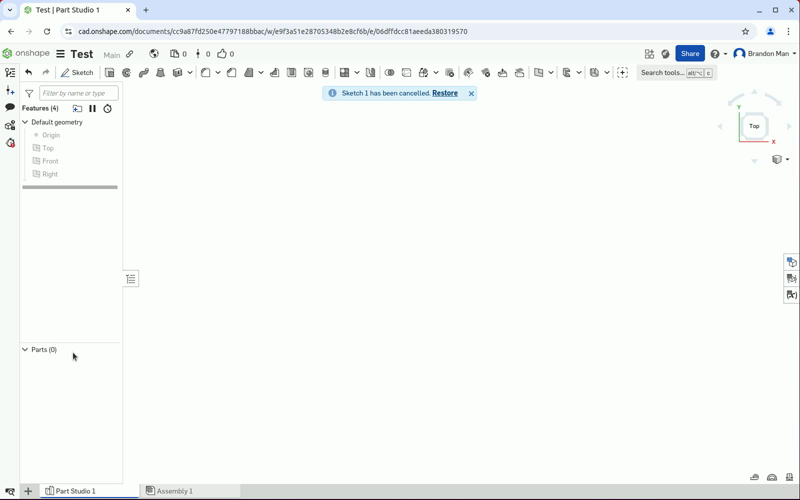
key(up)
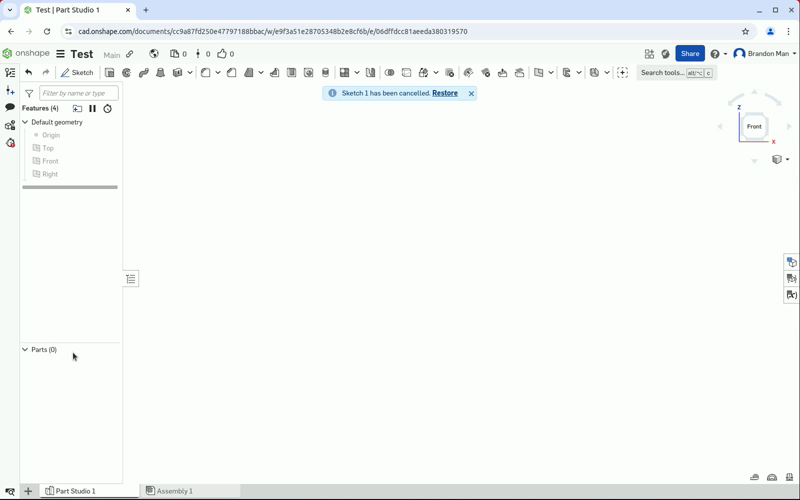
key_up(shift)
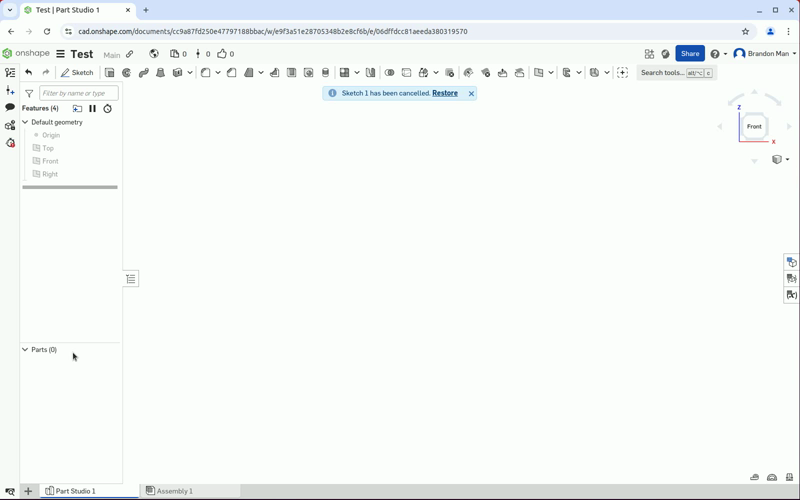
mouse_move(73, 352)
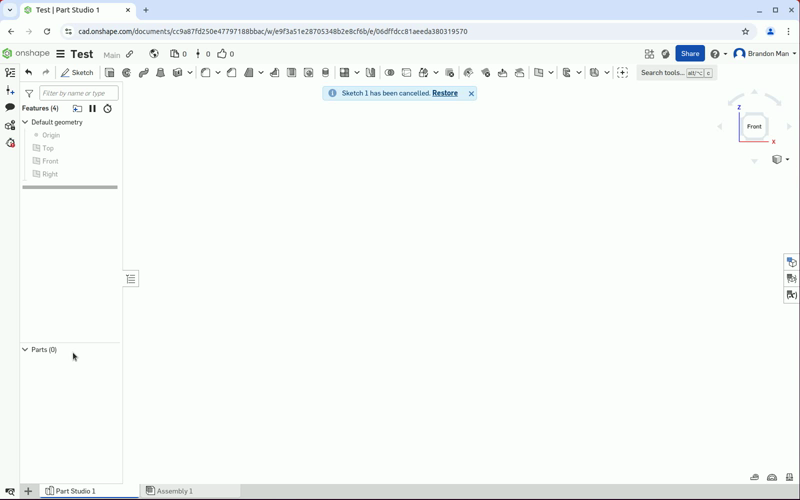
key(shift+y)
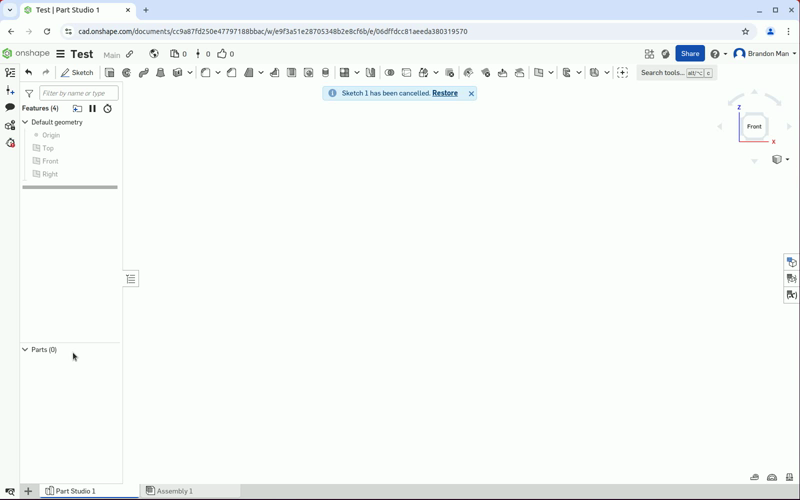
key(shift+s)
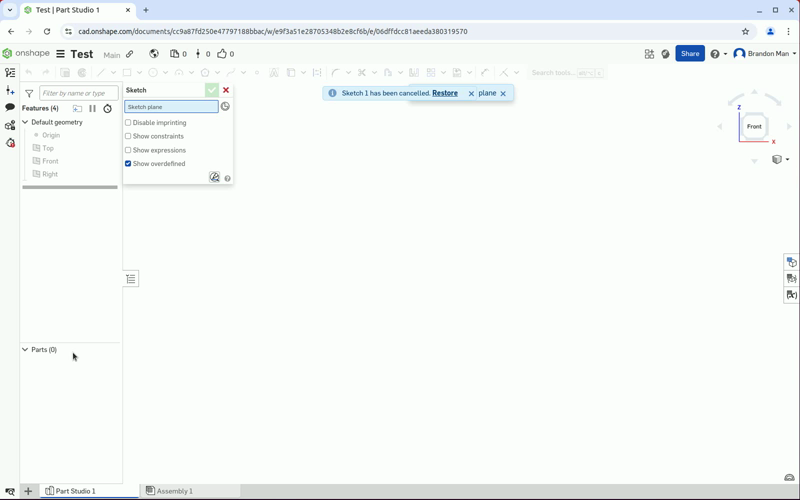
mouse_move(73, 163)
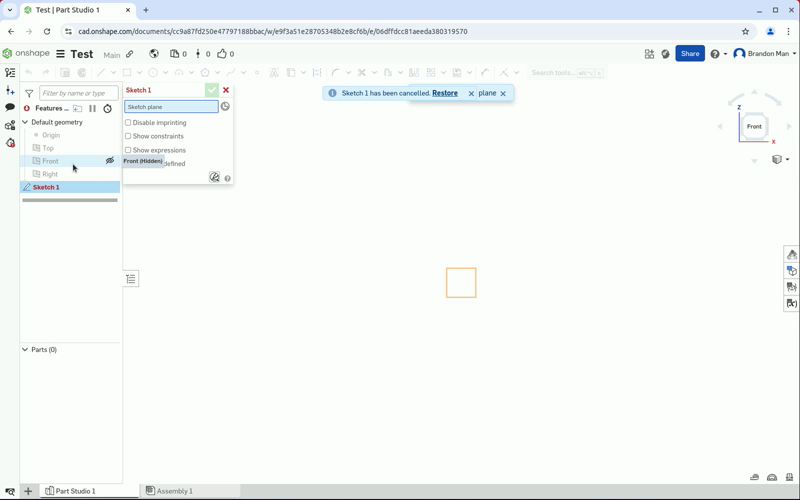
click(73, 163)
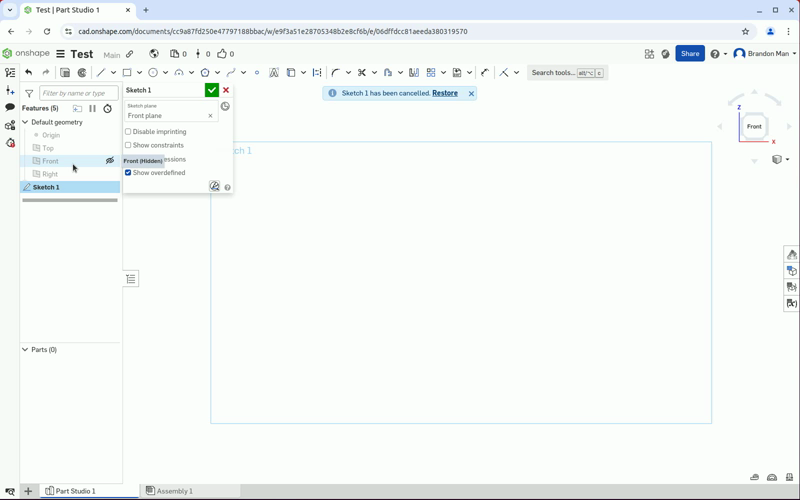
mouse_move(73, 352)
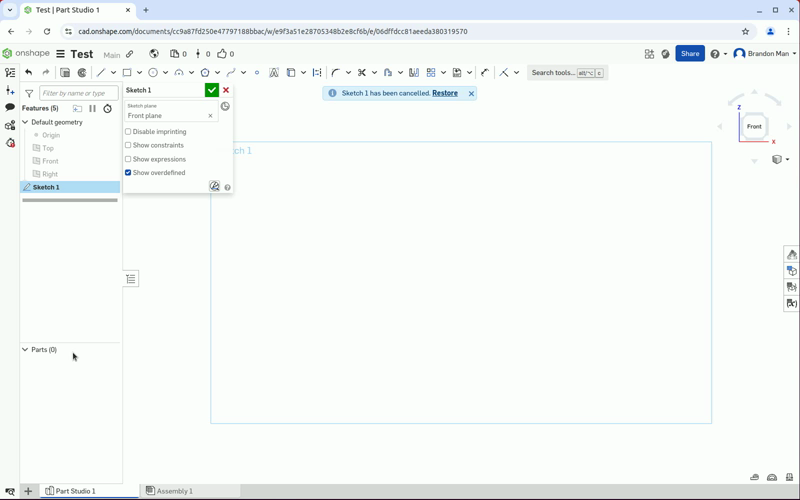
key(y)
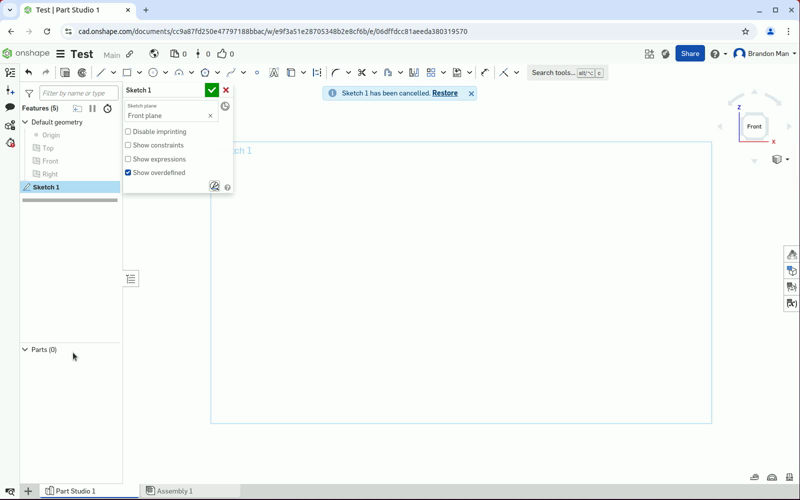
key(a)
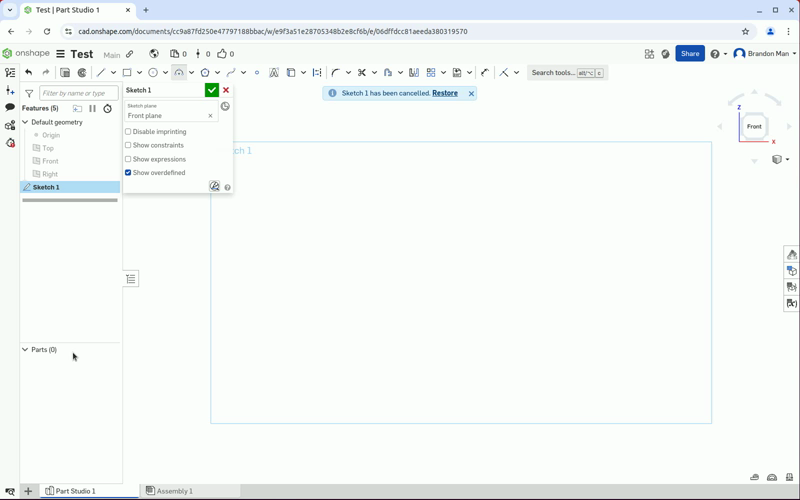
key_down(shift)
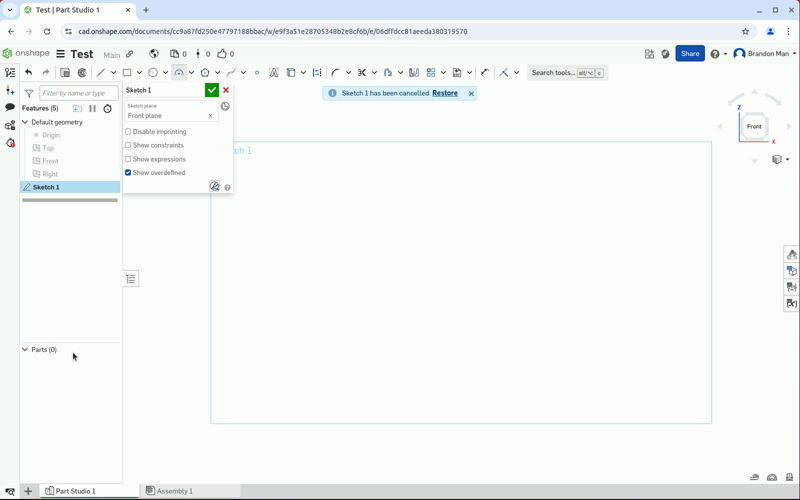
mouse_move(376, 306)
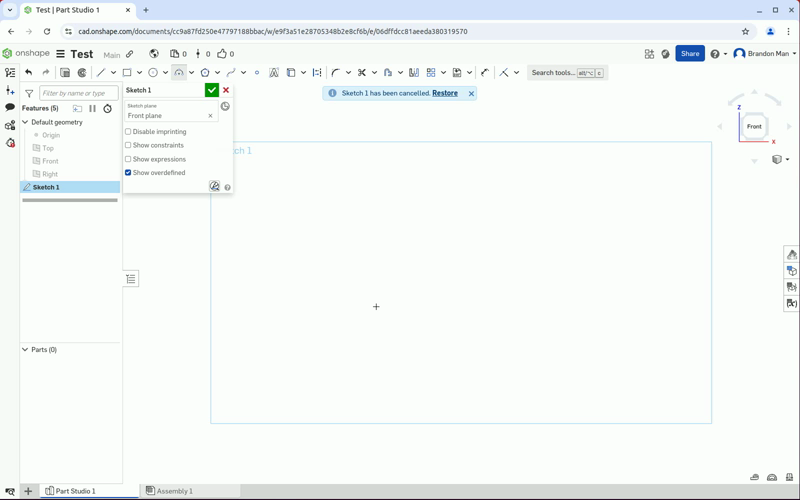
click(376, 306)
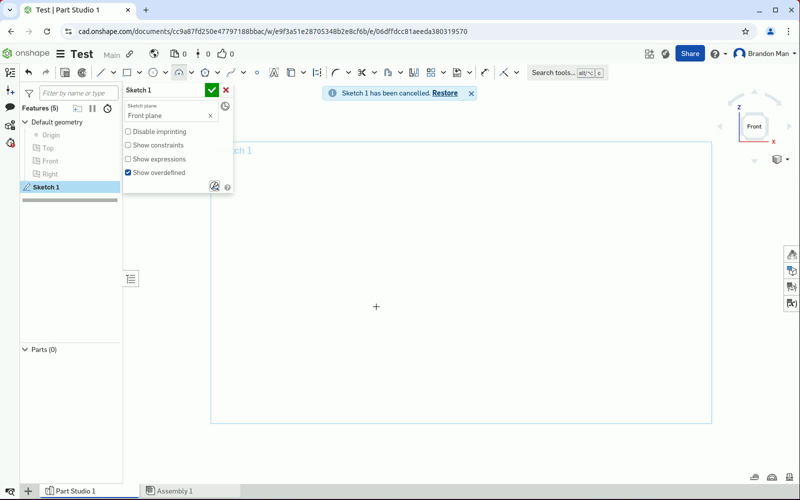
key_up(shift)
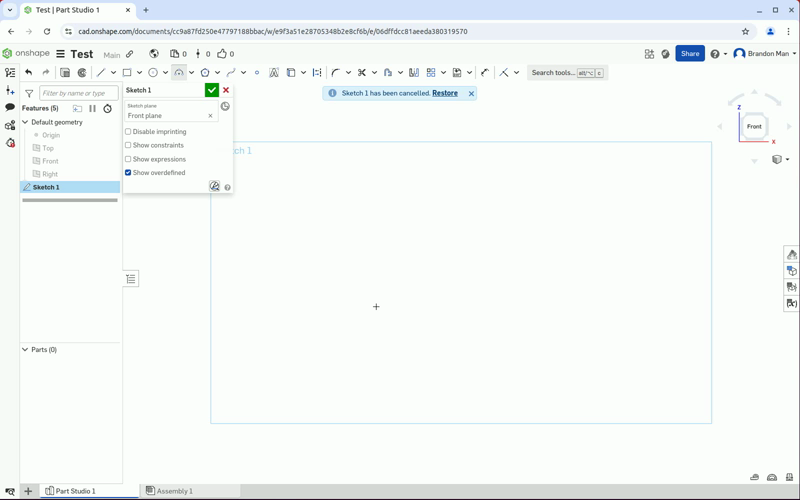
key_down(shift)
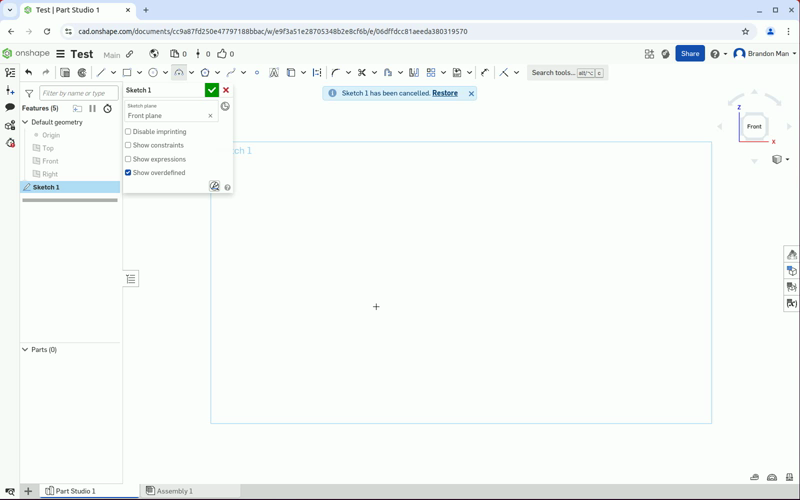
mouse_move(431, 331)
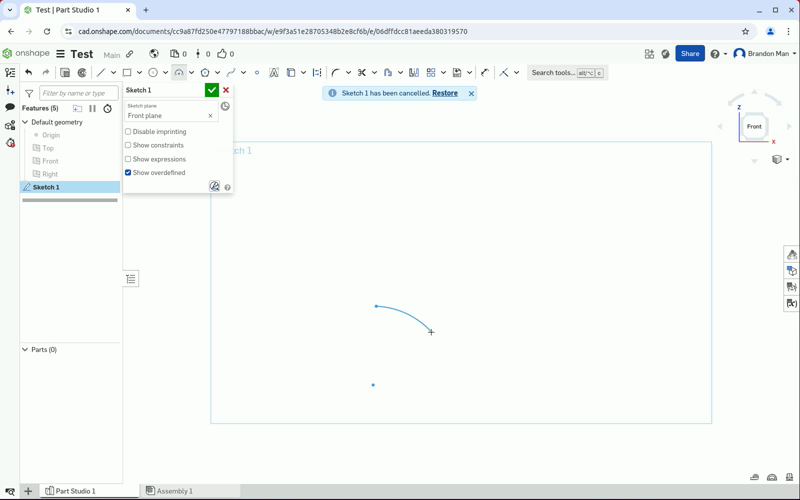
click(431, 331)
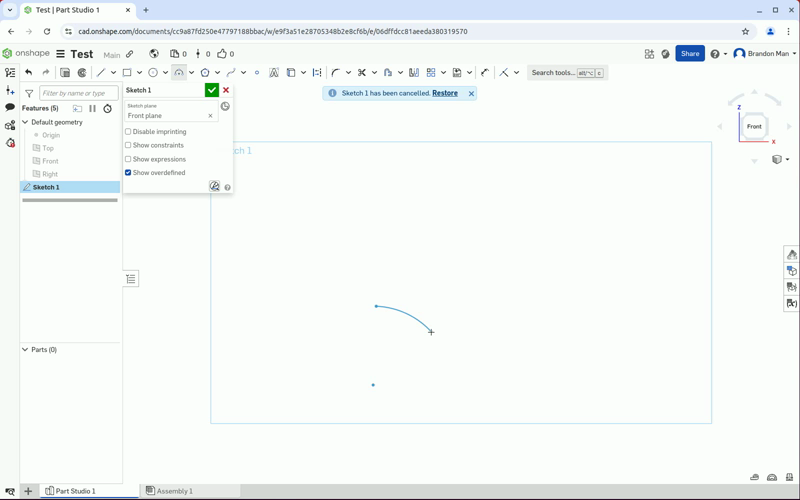
mouse_move(406, 312)
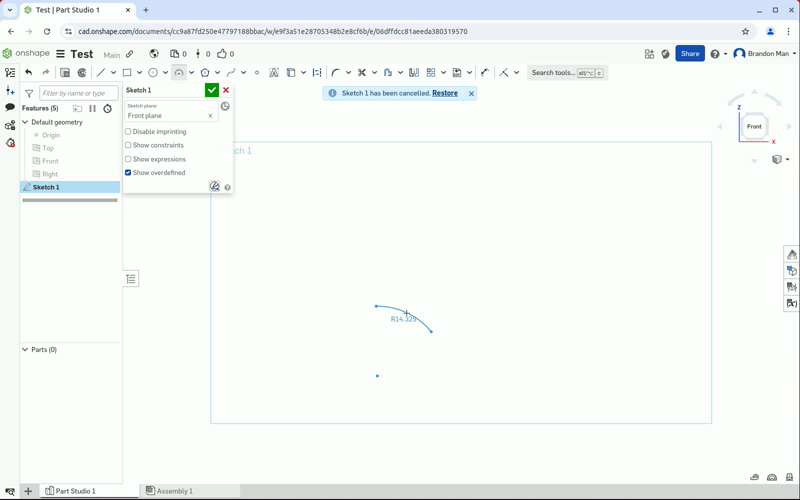
click(406, 312)
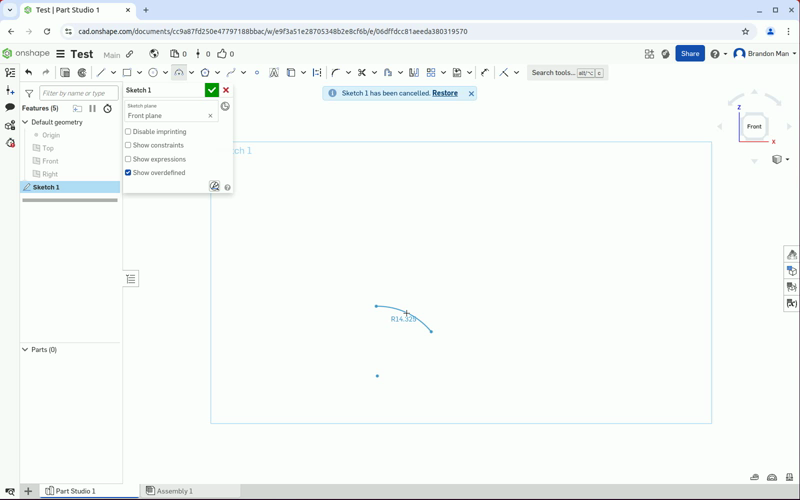
key_up(shift)
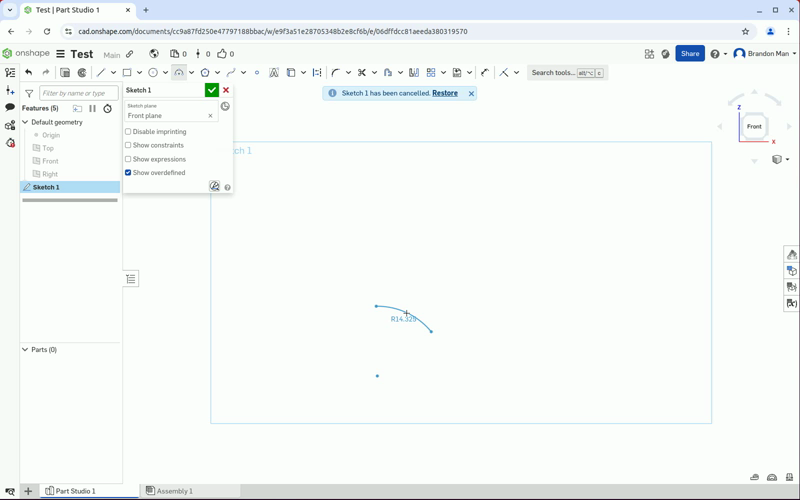
mouse_move(431, 331)
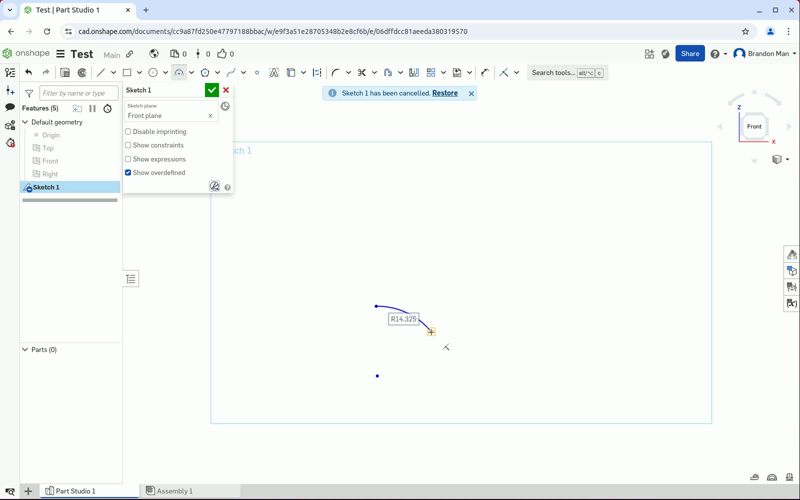
click(431, 331)
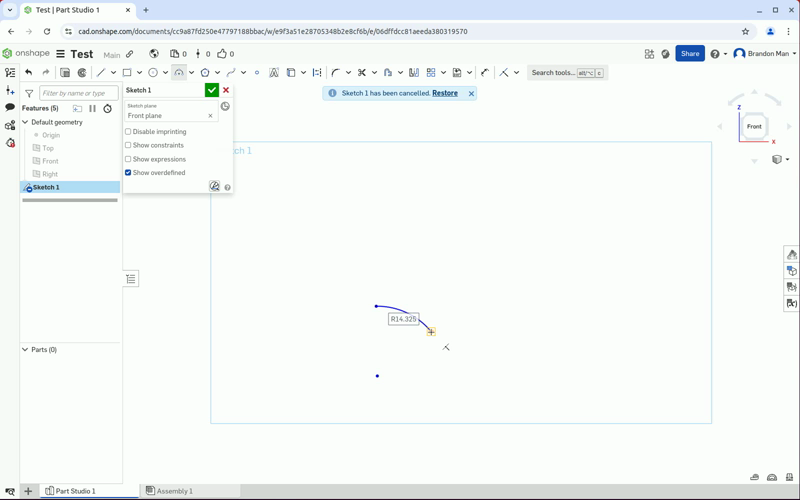
key_down(shift)
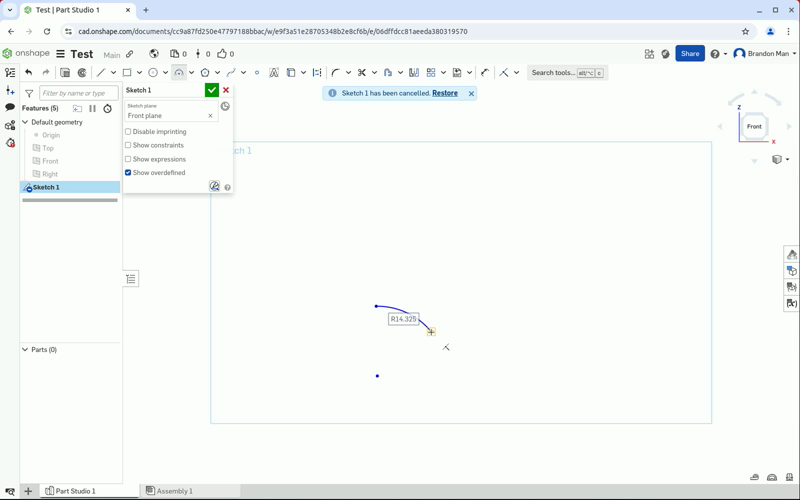
mouse_move(454, 357)
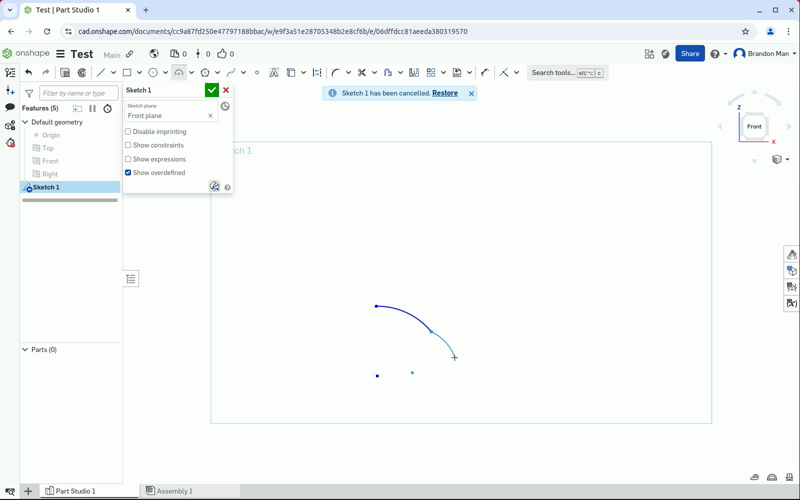
click(454, 357)
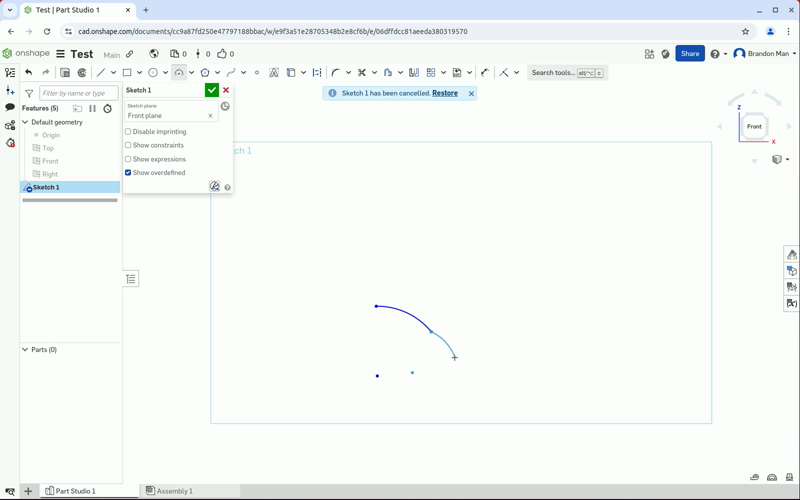
mouse_move(441, 345)
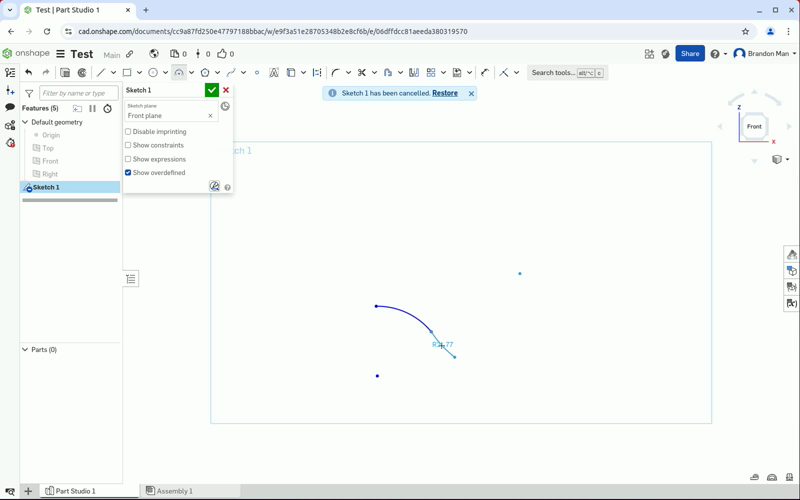
click(441, 345)
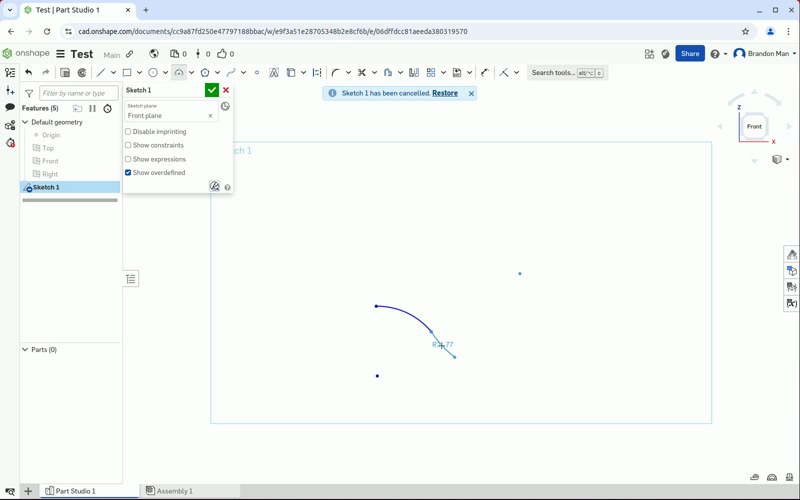
key_up(shift)
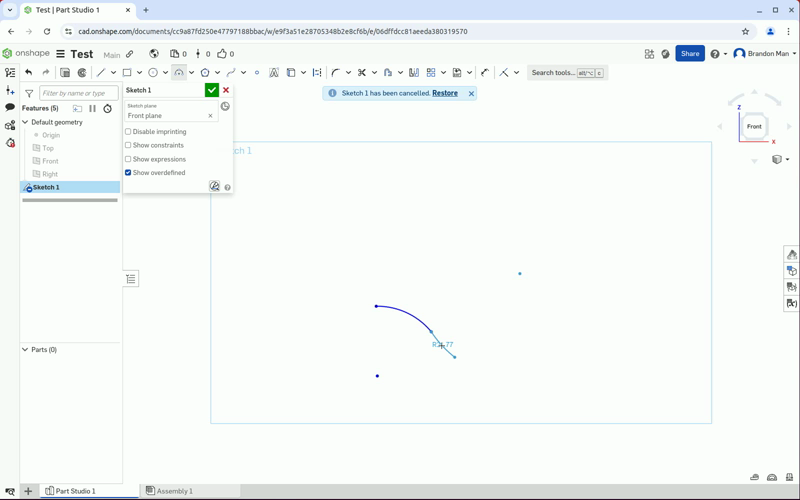
mouse_move(454, 357)
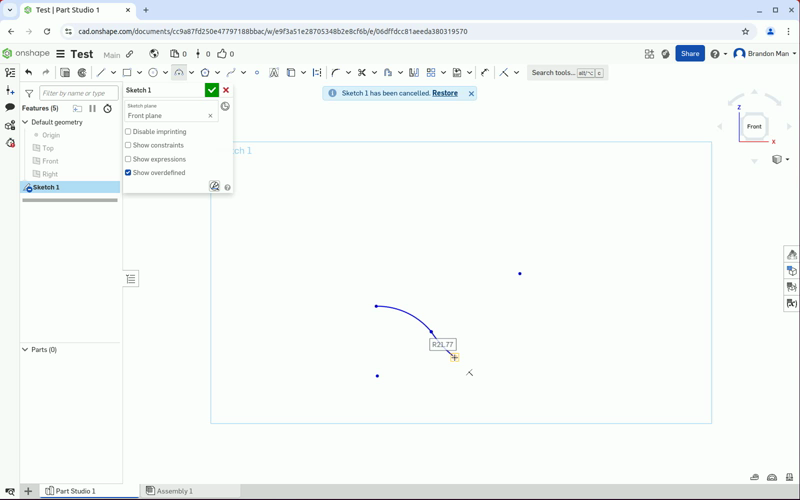
click(454, 357)
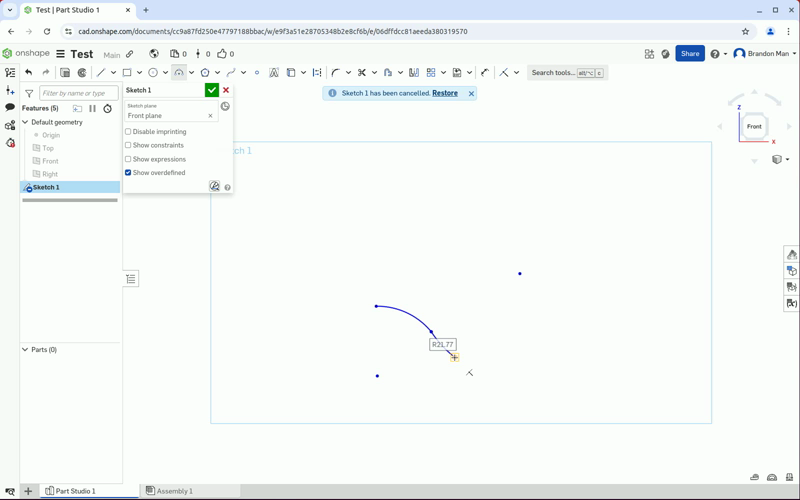
key_down(shift)
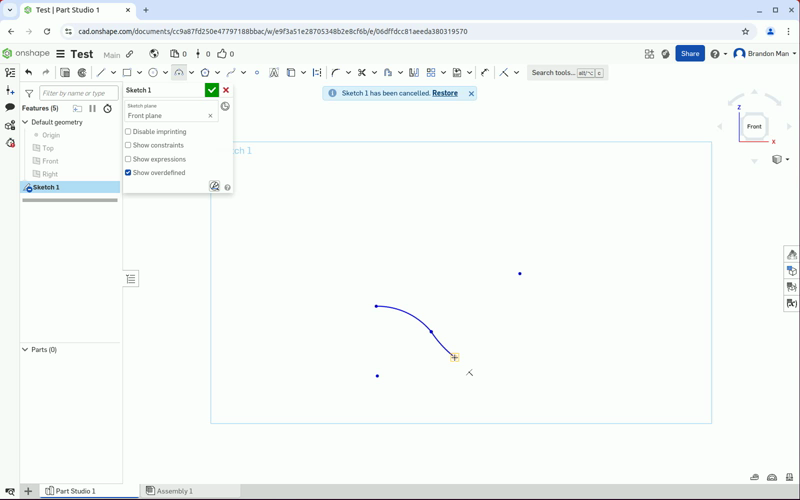
mouse_move(461, 337)
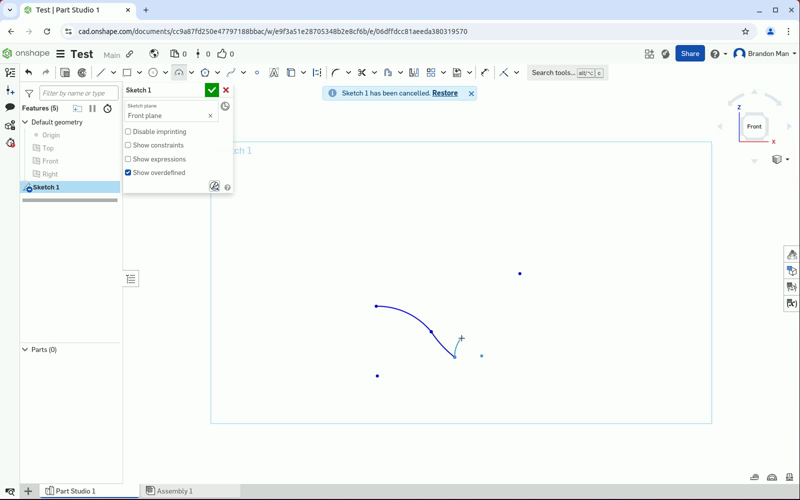
click(461, 337)
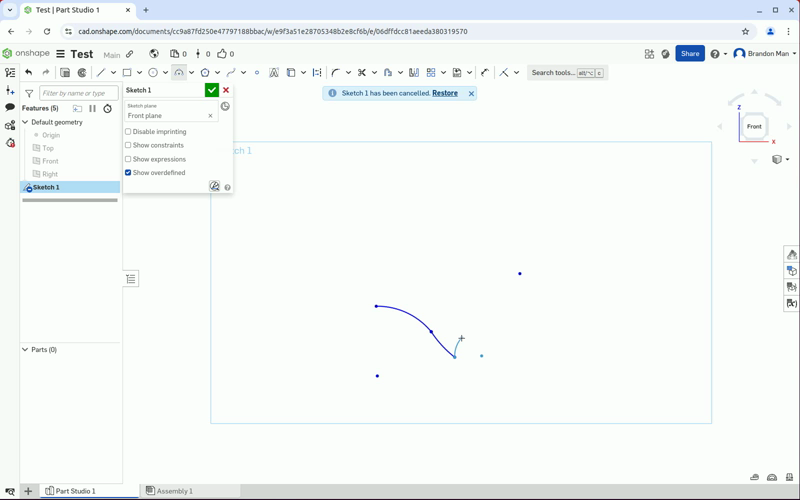
mouse_move(450, 344)
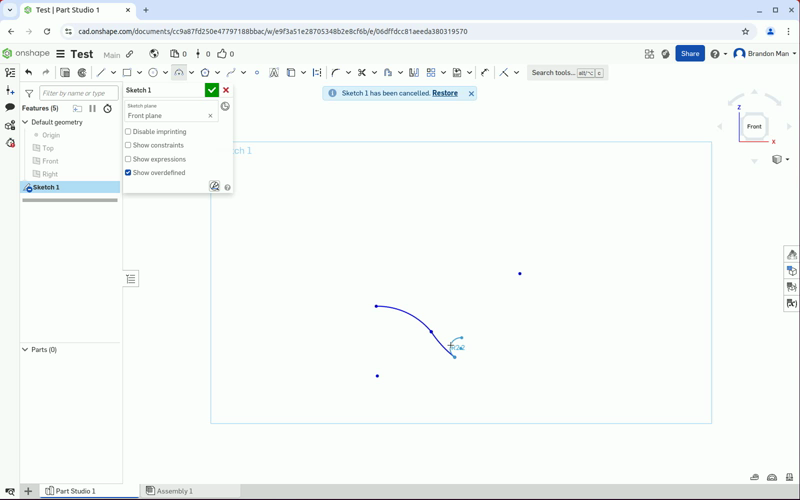
click(450, 344)
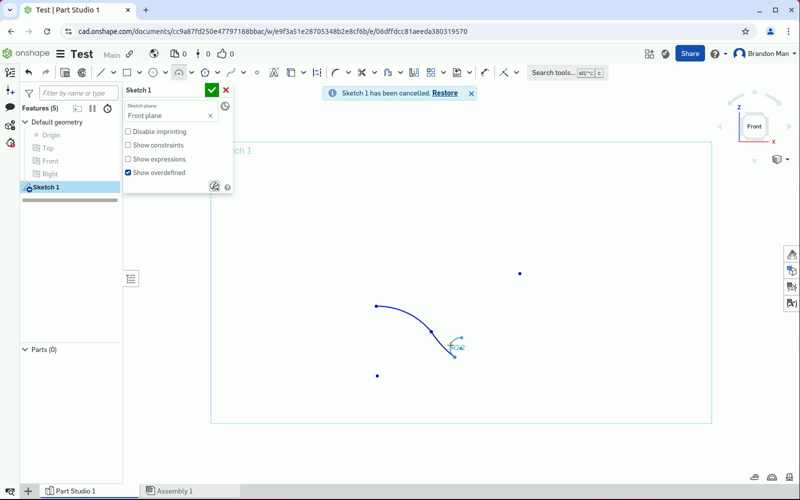
key_up(shift)
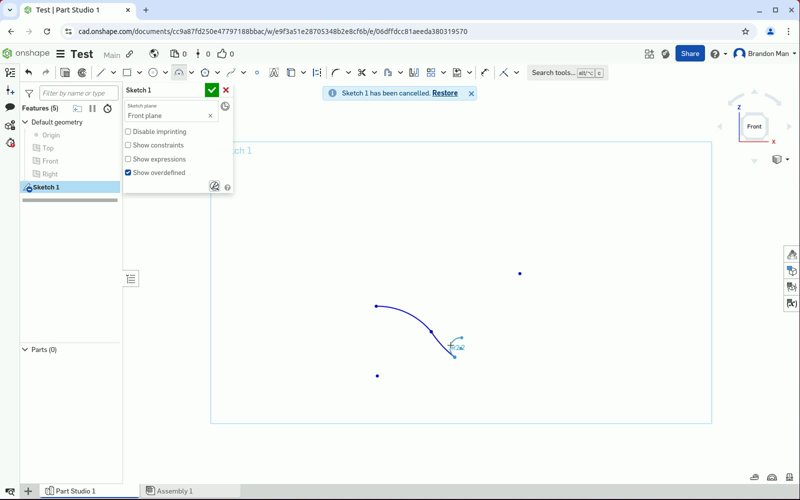
key(esc)
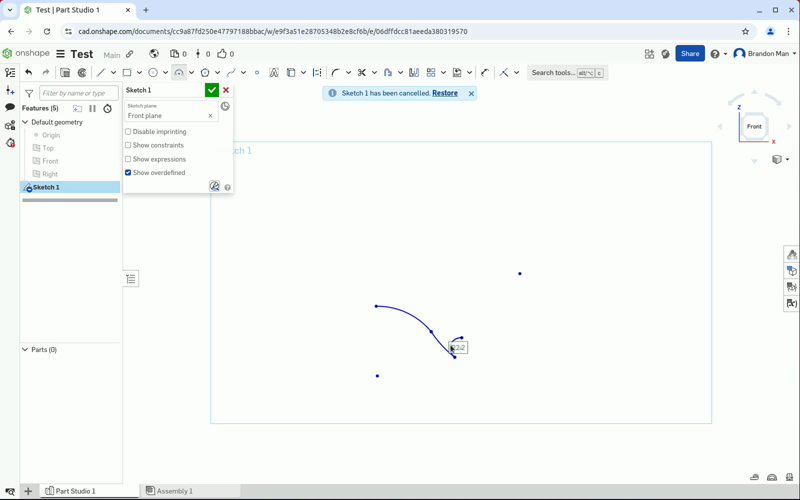
key(l)
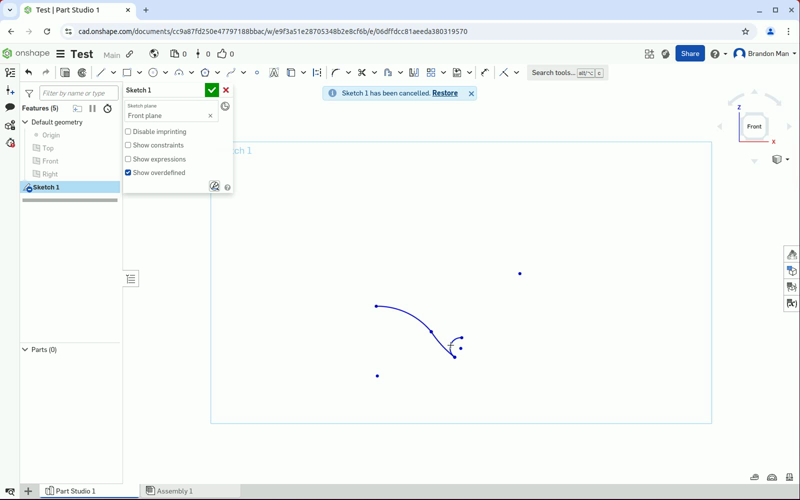
mouse_move(461, 337)
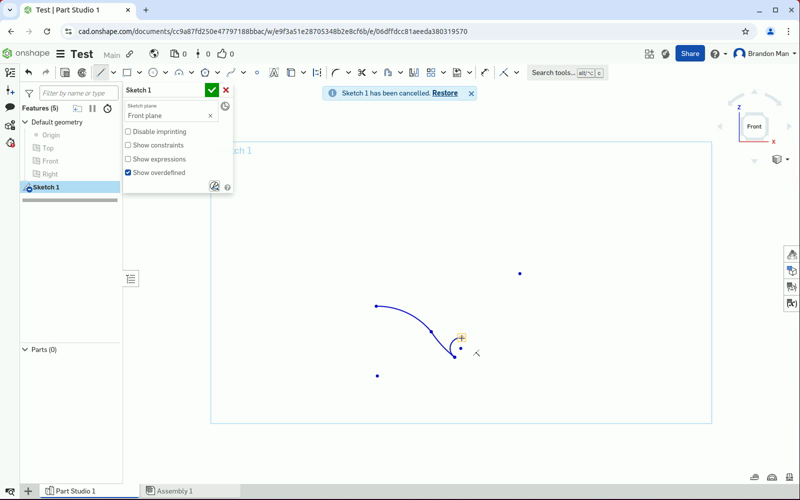
click(461, 337)
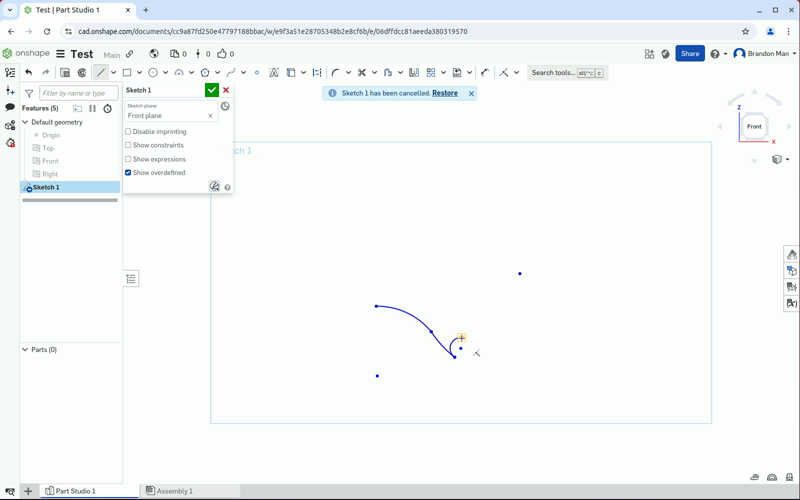
key_down(shift)
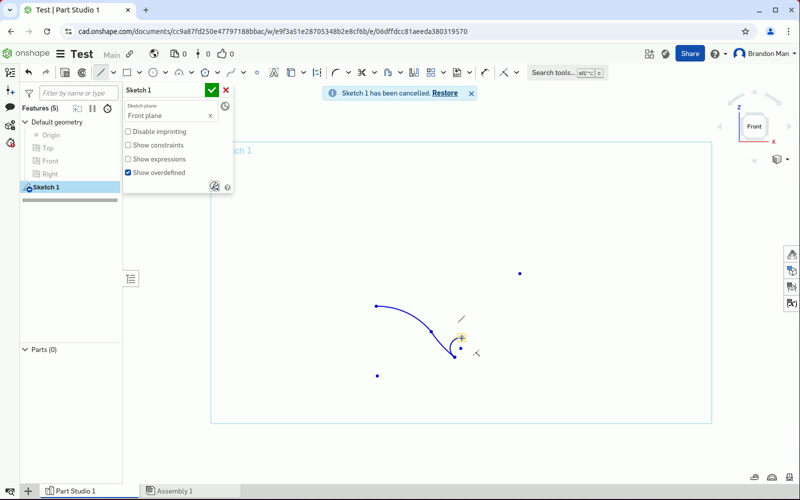
mouse_move(491, 337)
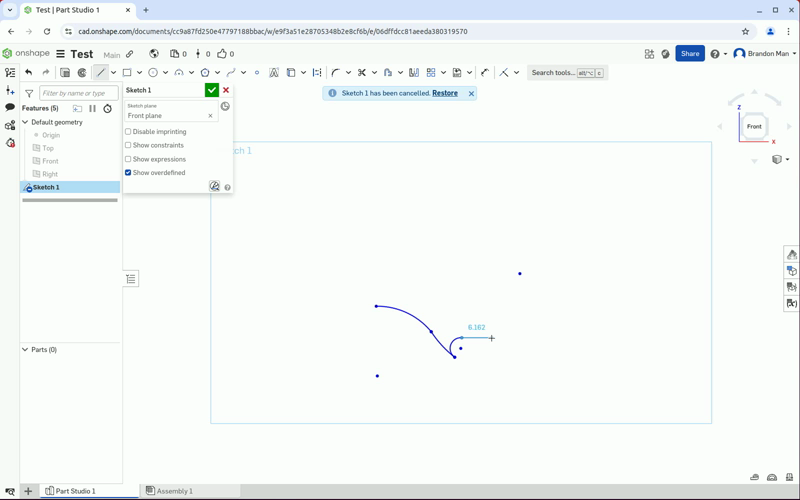
mouse_move(461, 312)
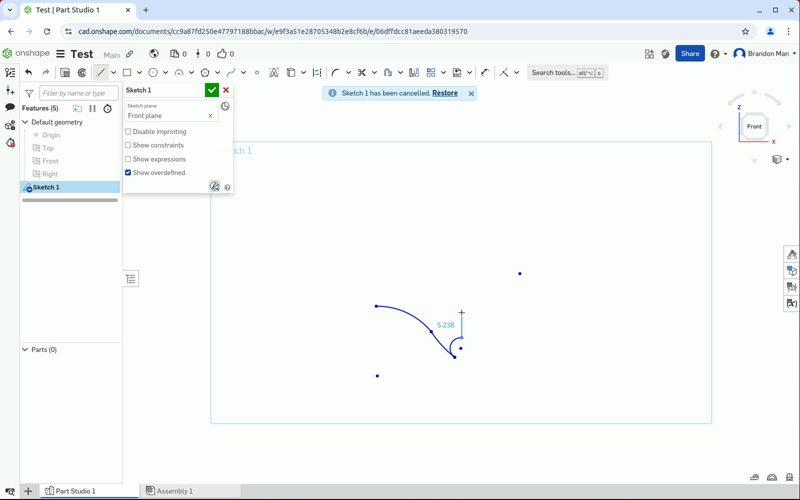
click(461, 312)
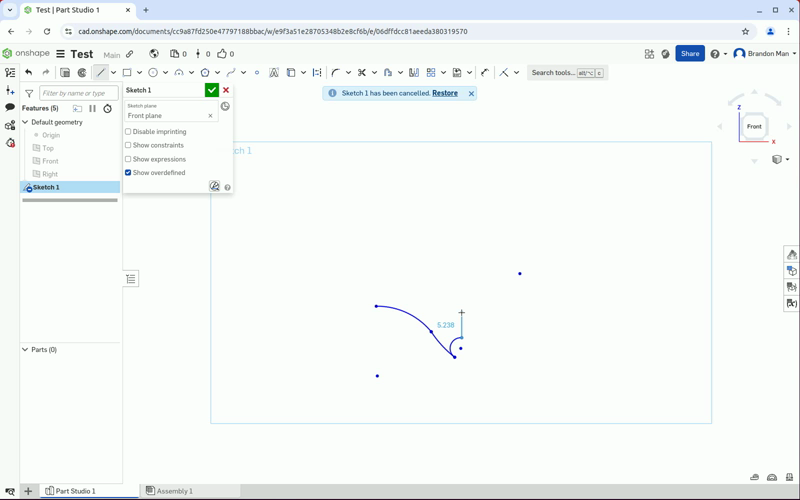
key_up(shift)
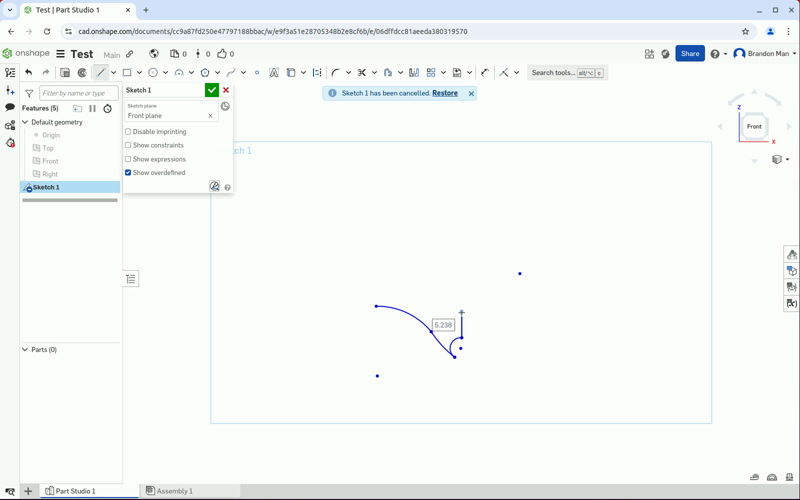
key(esc)
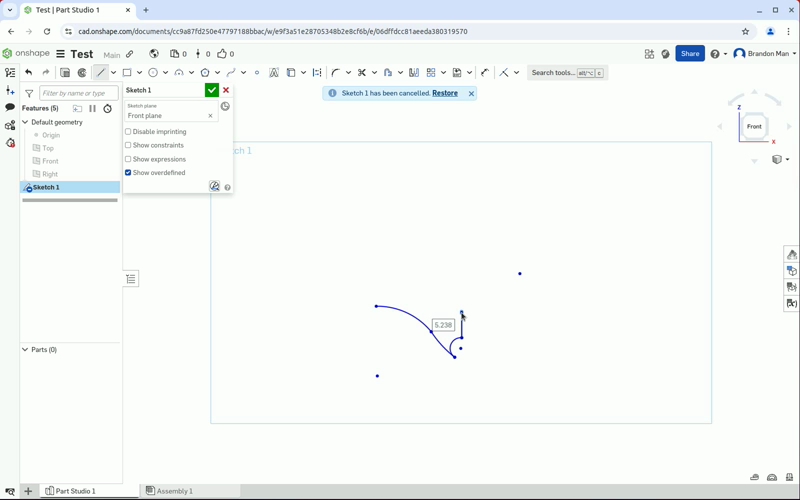
key(a)
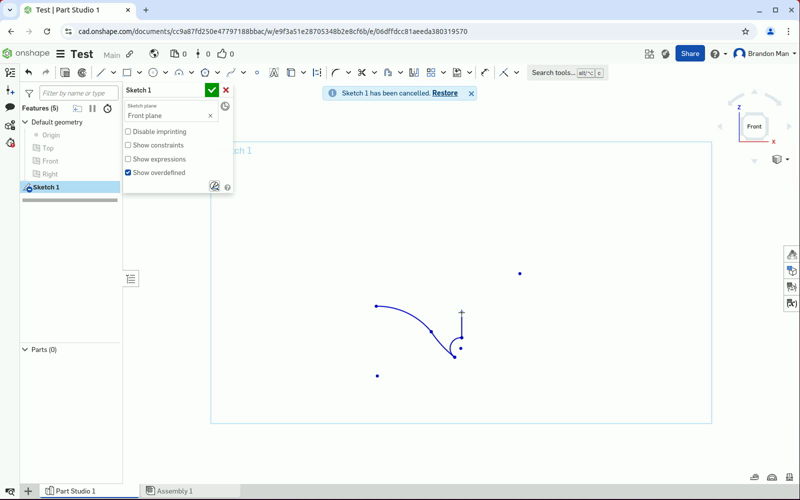
mouse_move(461, 312)
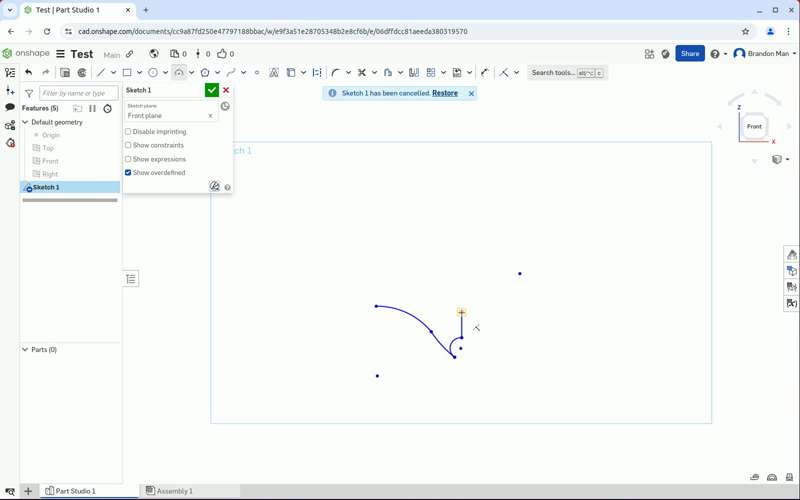
click(461, 312)
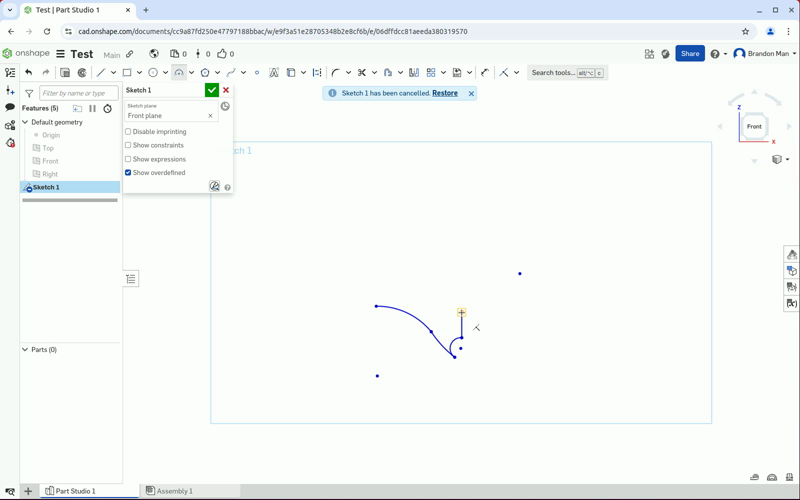
key_down(shift)
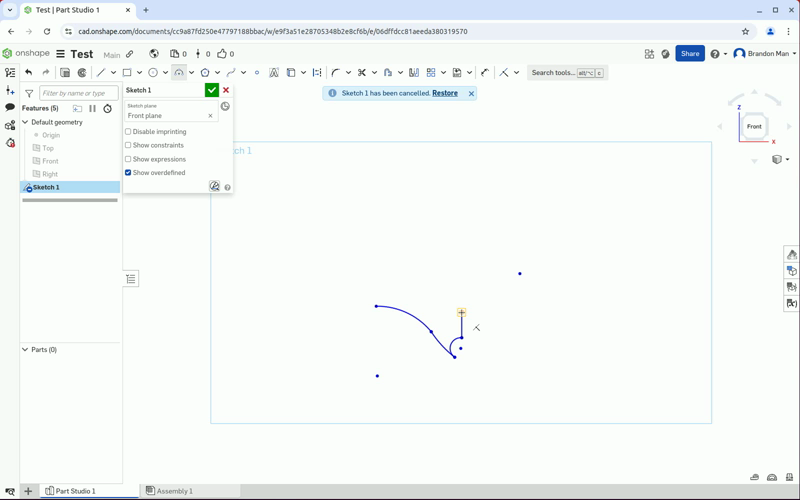
mouse_move(461, 254)
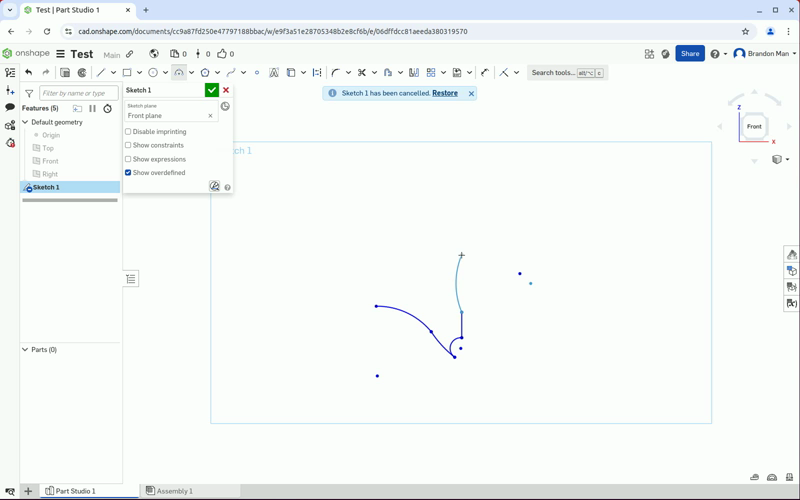
click(461, 254)
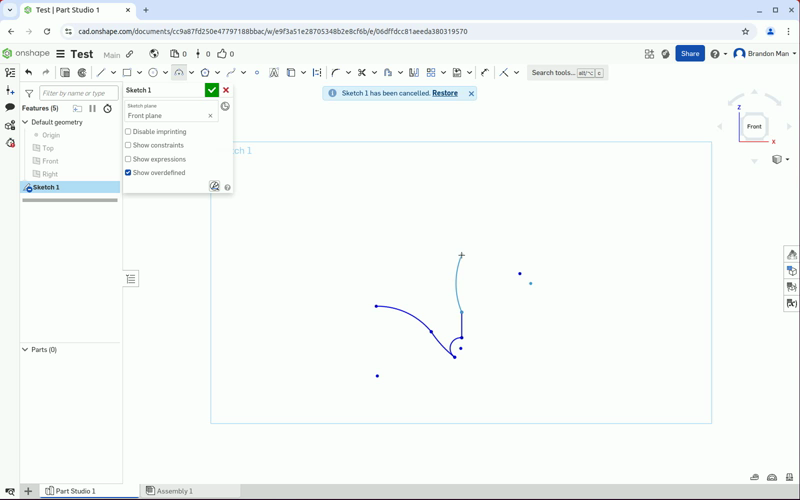
mouse_move(432, 283)
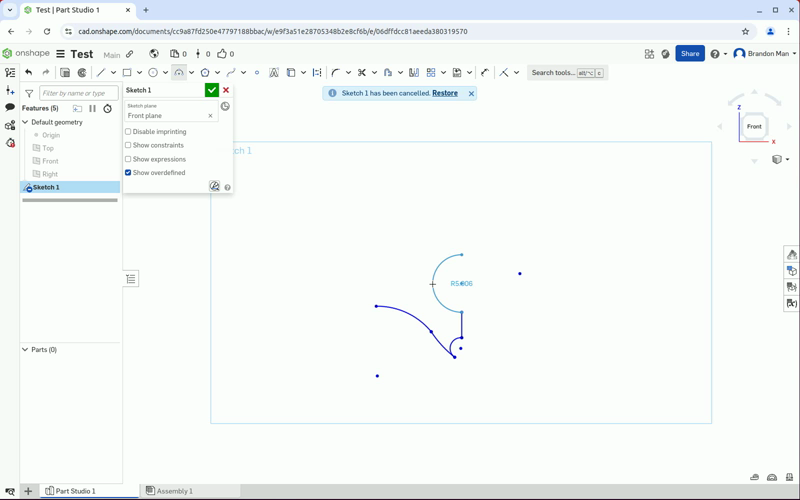
click(432, 283)
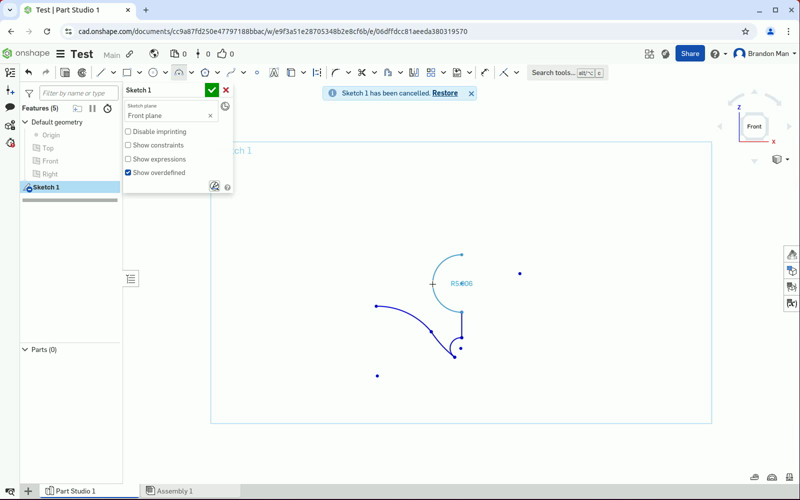
key_up(shift)
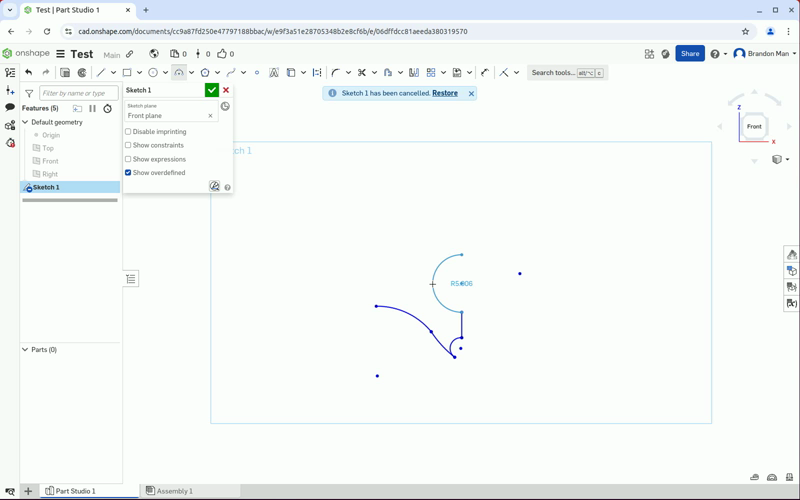
key(esc)
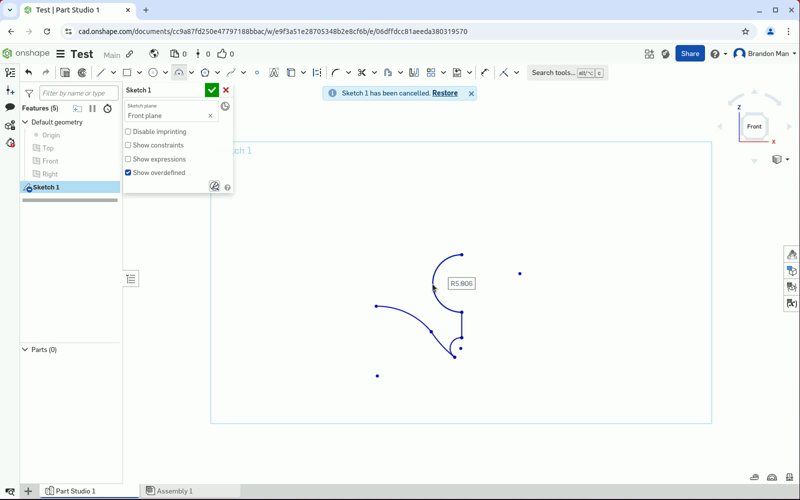
key(l)
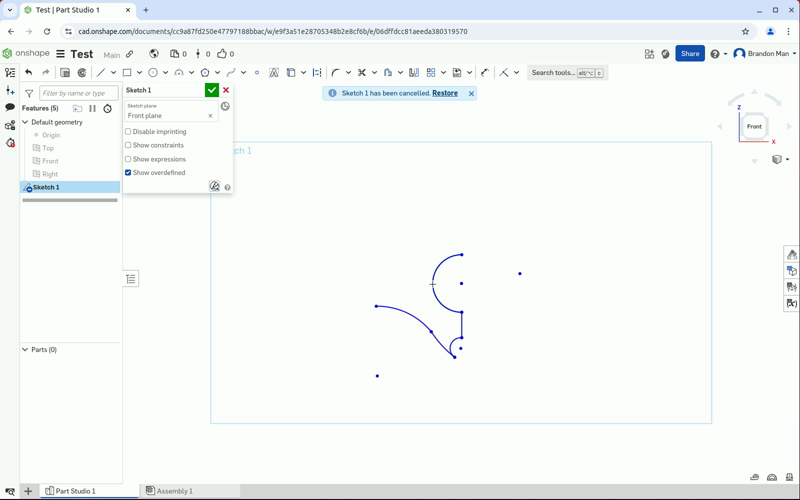
mouse_move(461, 254)
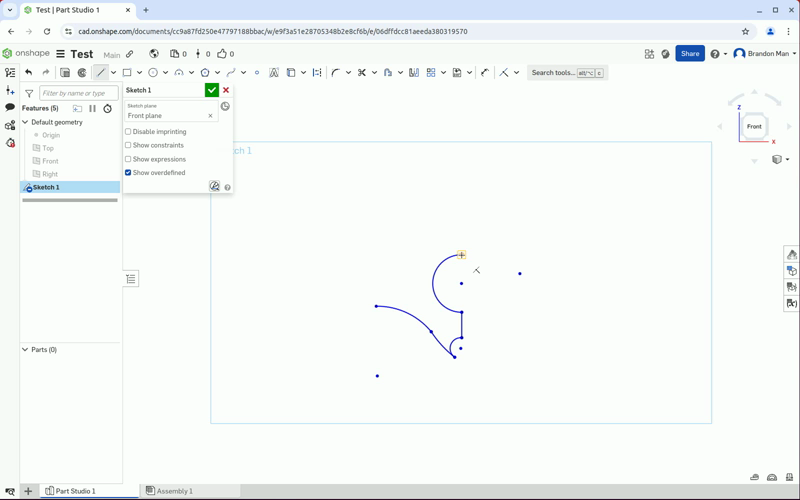
click(461, 254)
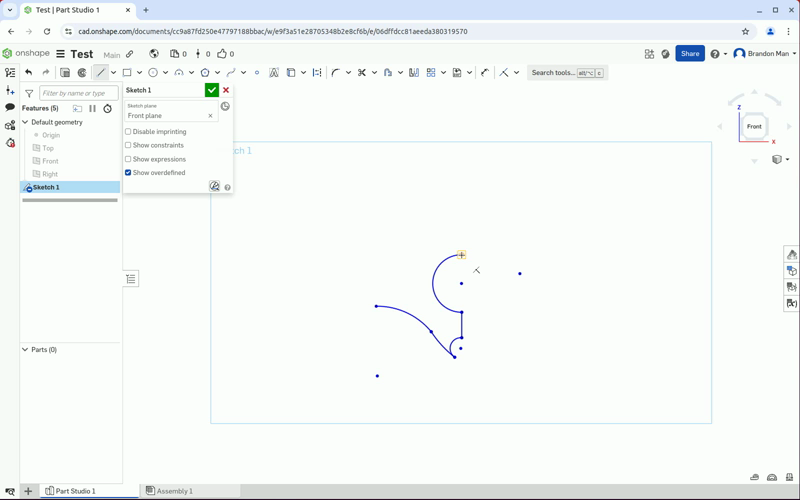
key_down(shift)
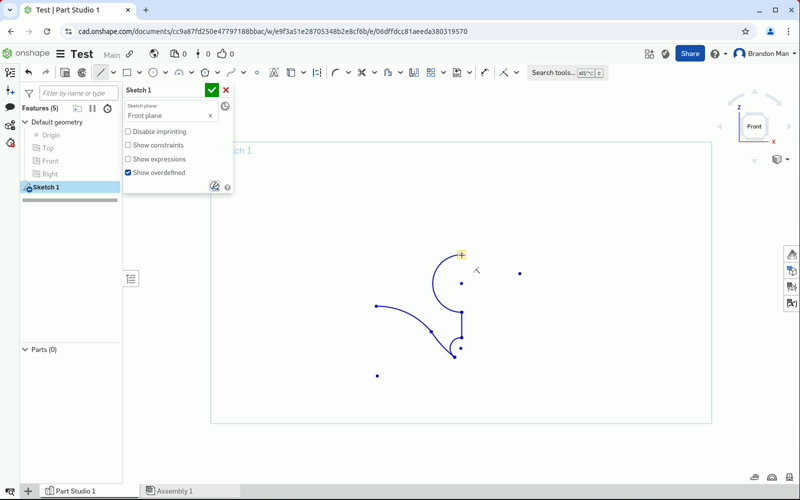
mouse_move(491, 254)
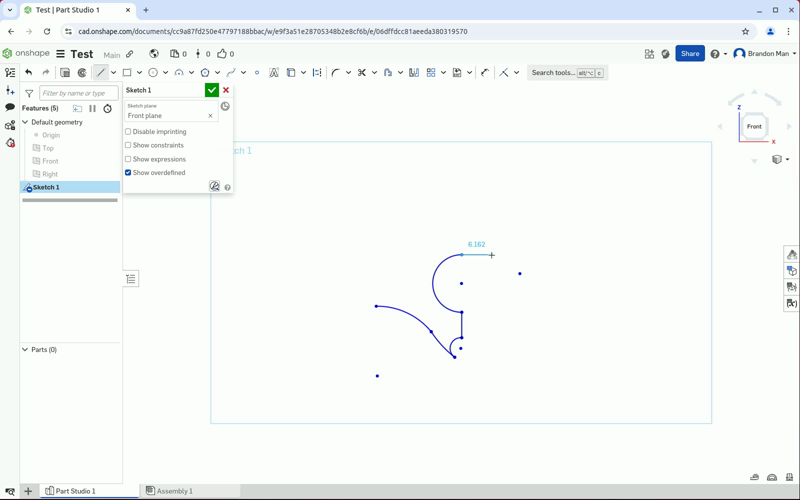
mouse_move(461, 229)
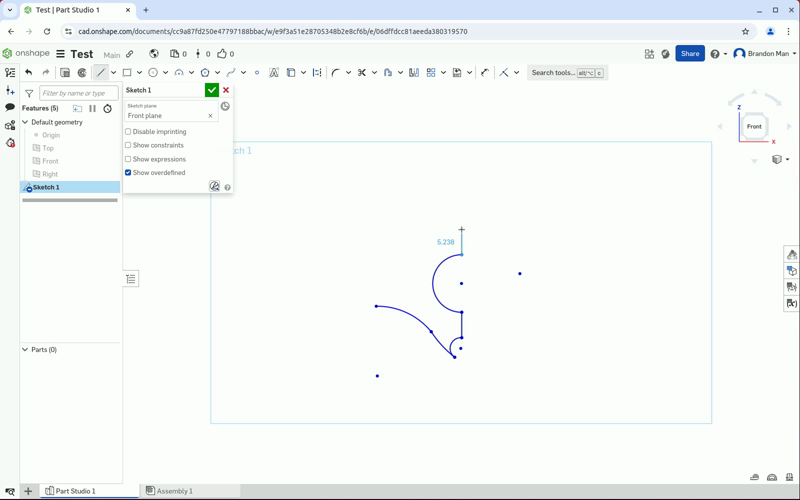
click(461, 229)
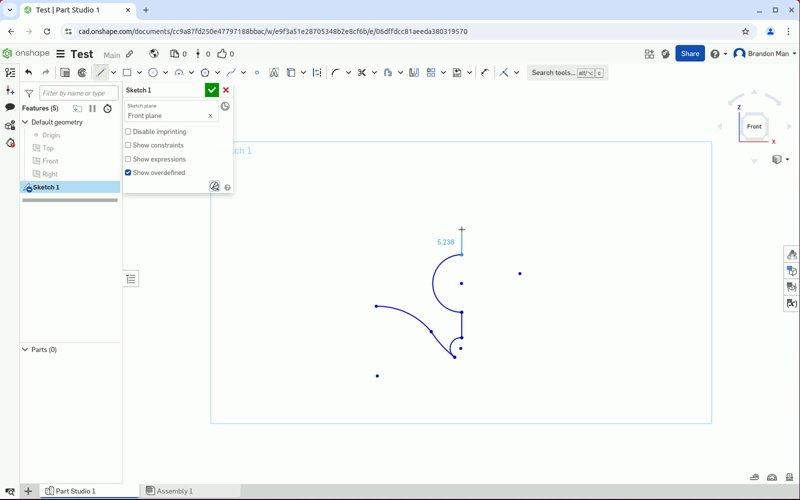
key_up(shift)
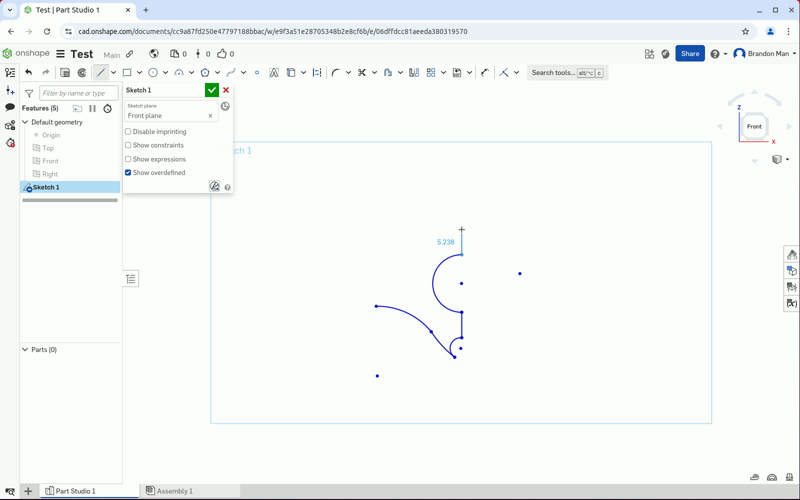
key(esc)
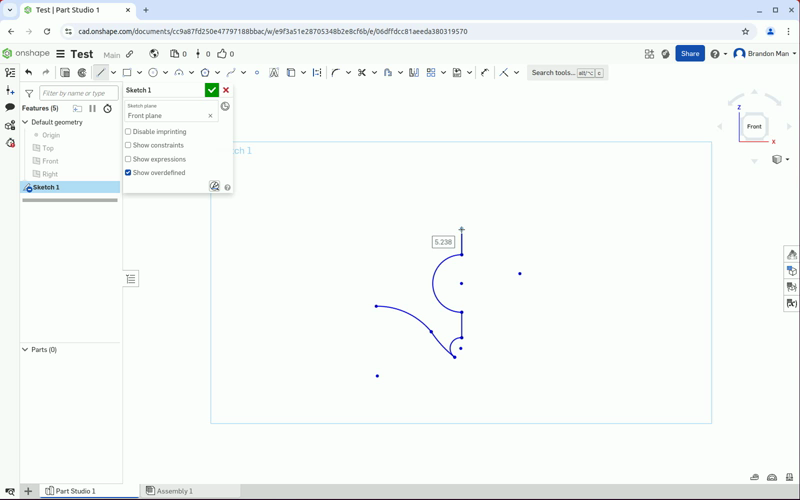
key(a)
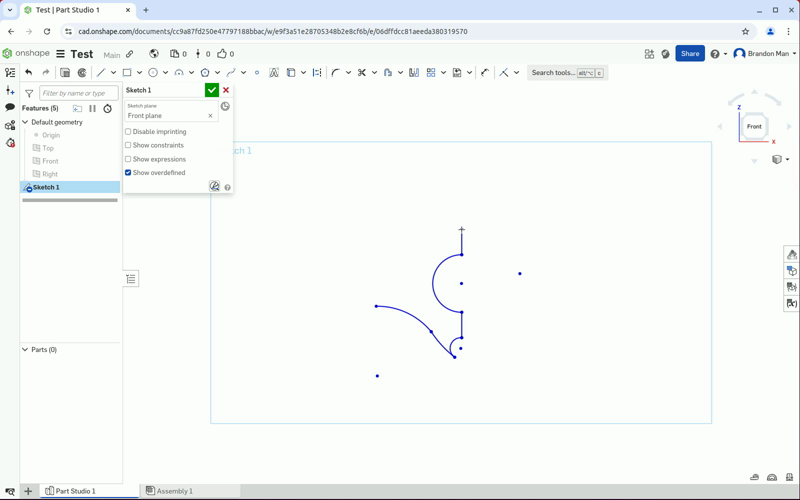
mouse_move(461, 229)
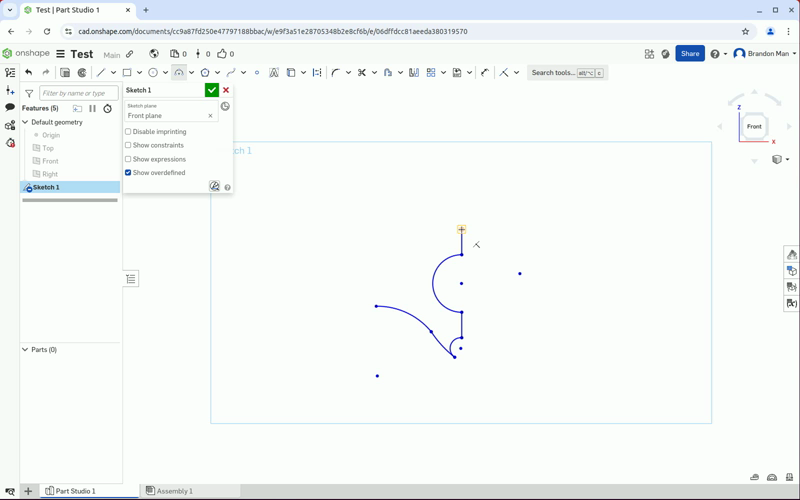
click(461, 229)
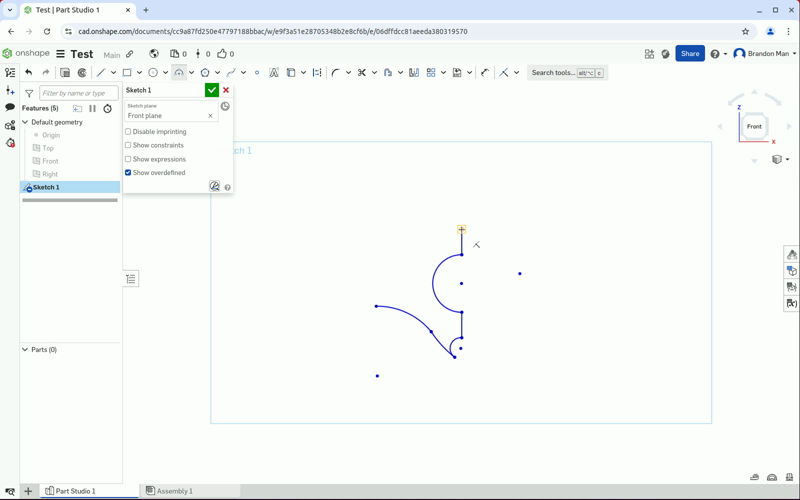
key_down(shift)
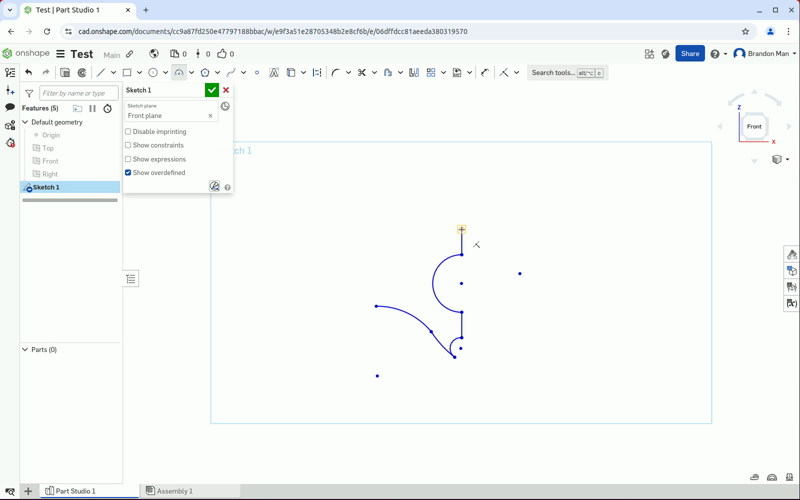
mouse_move(454, 209)
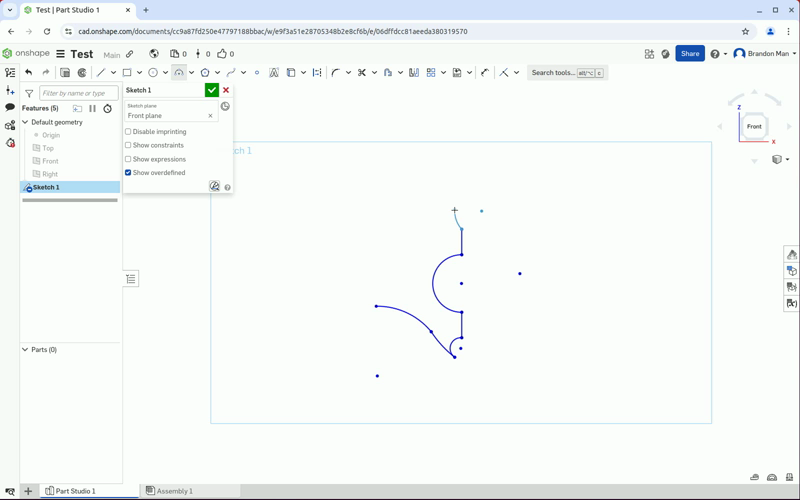
click(454, 209)
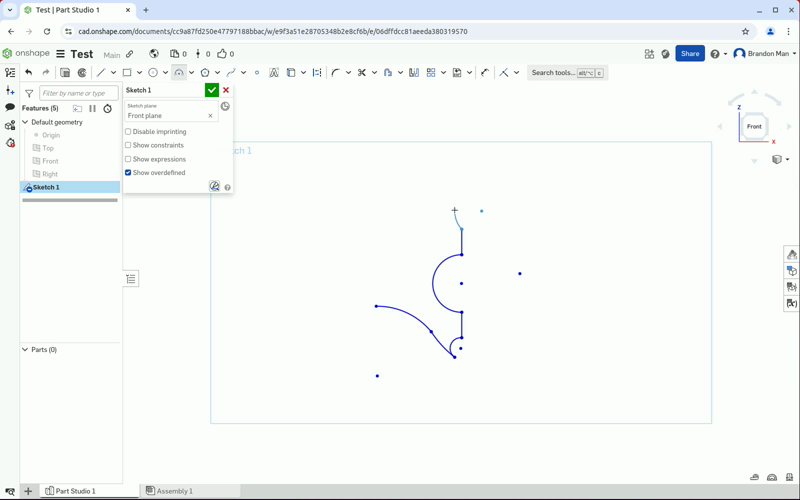
mouse_move(450, 222)
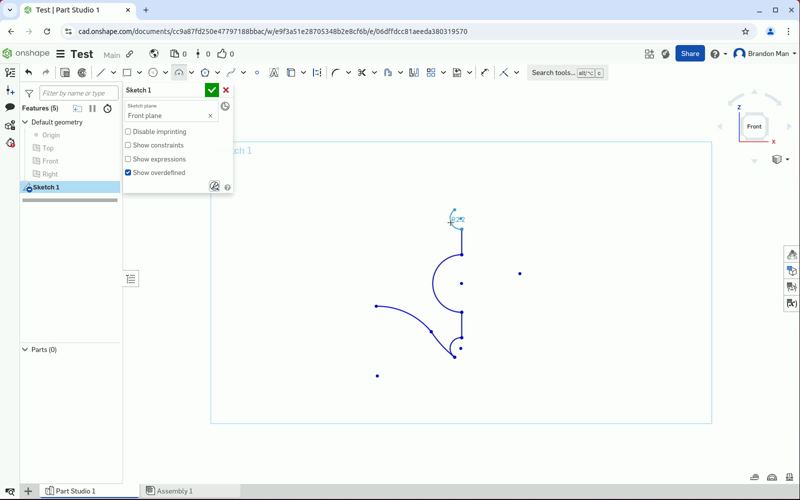
click(450, 222)
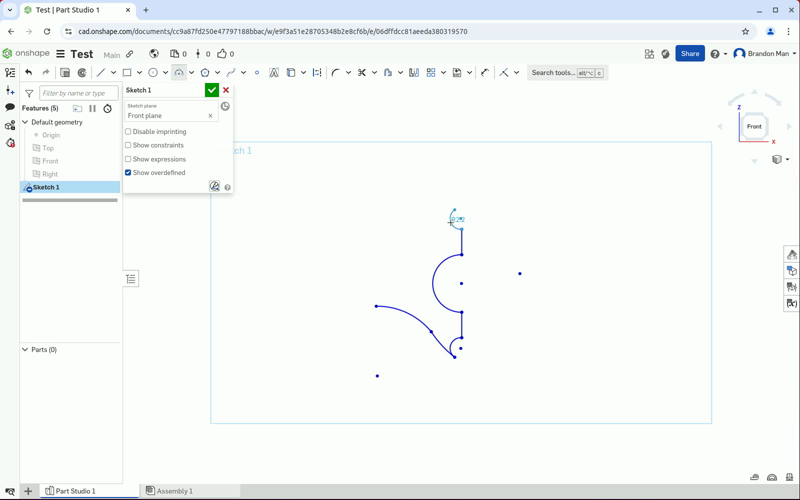
key_up(shift)
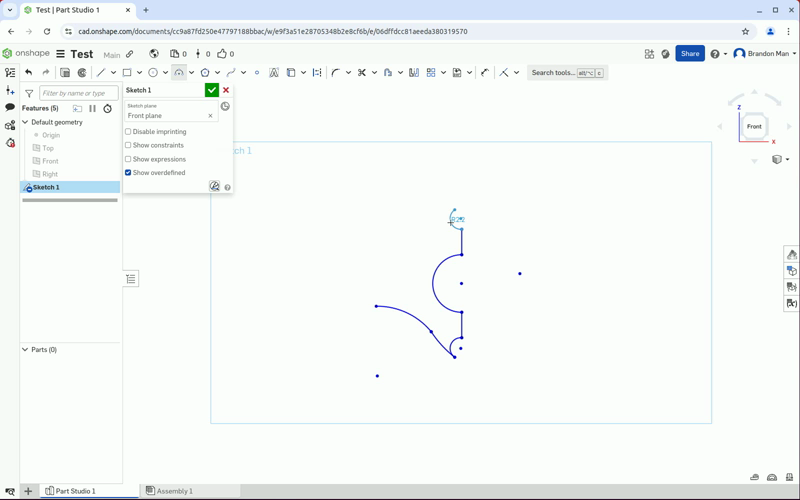
mouse_move(454, 209)
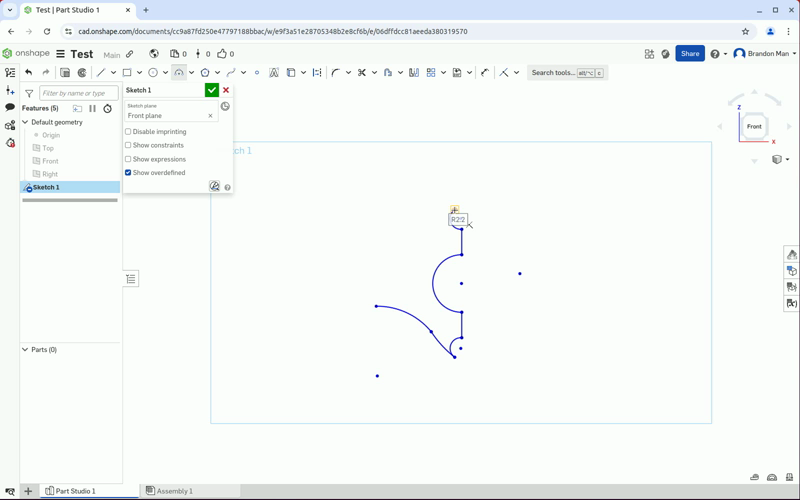
click(454, 209)
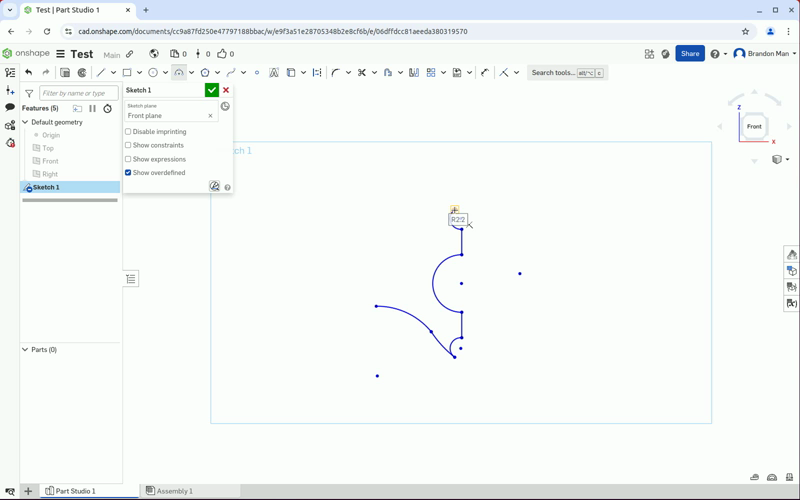
key_down(shift)
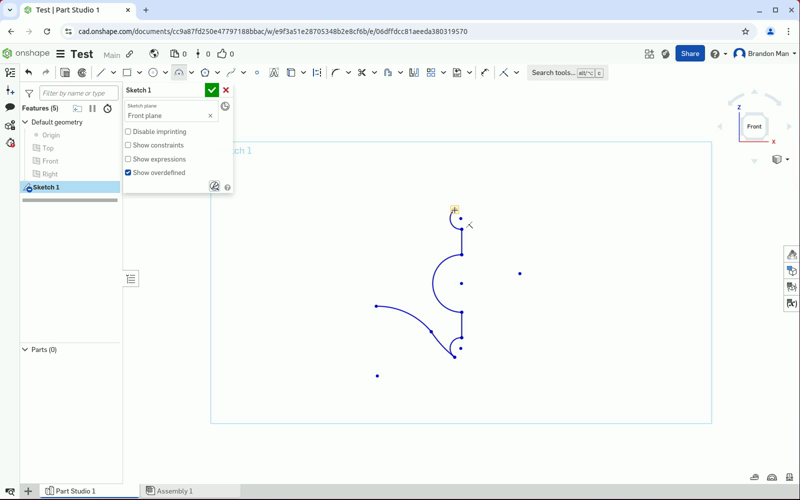
mouse_move(428, 240)
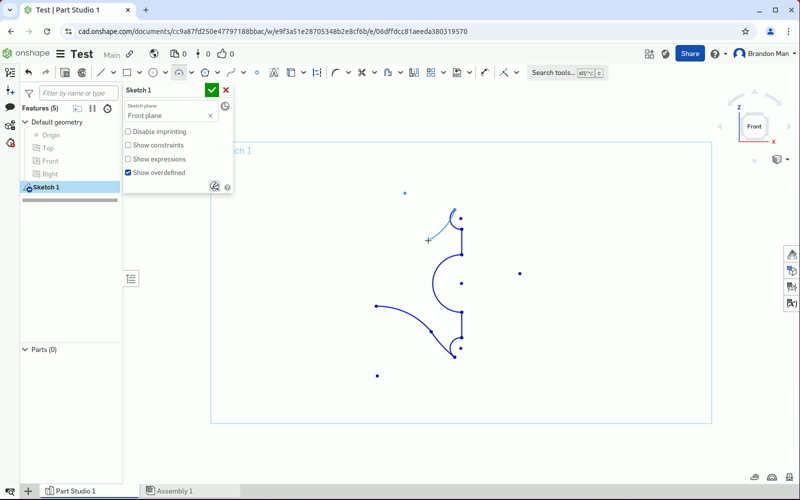
click(428, 240)
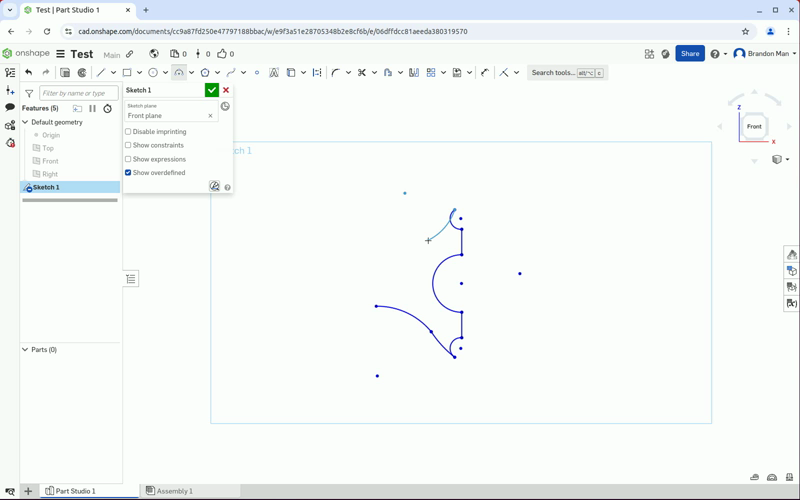
mouse_move(439, 223)
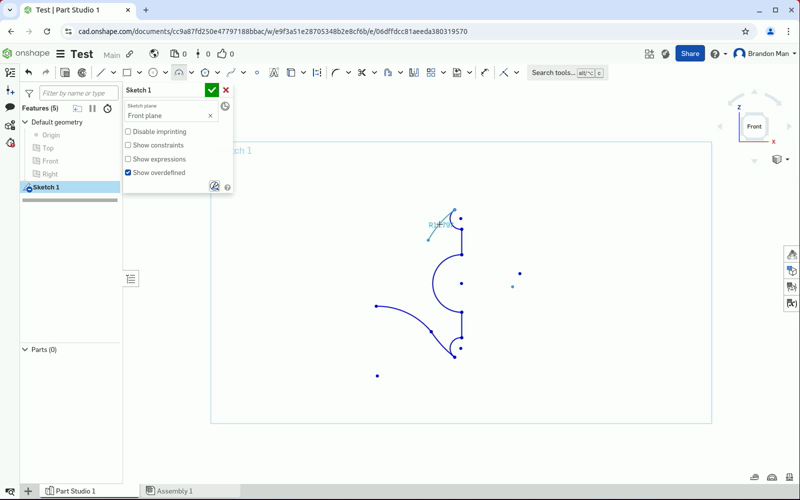
click(439, 223)
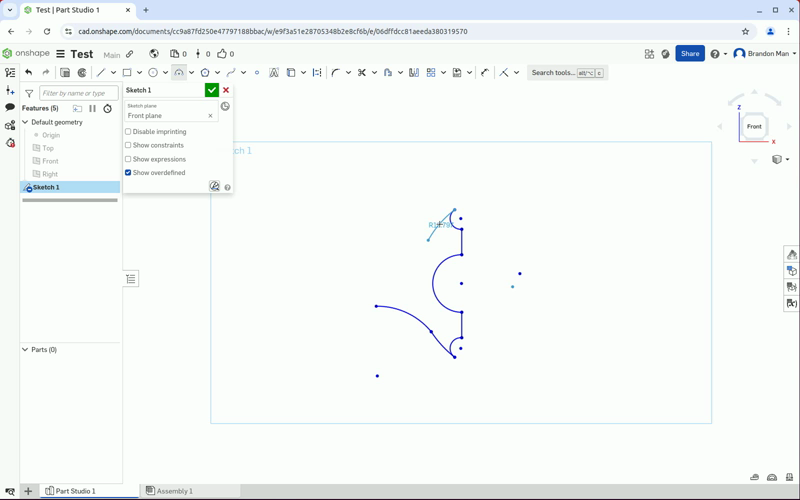
key_up(shift)
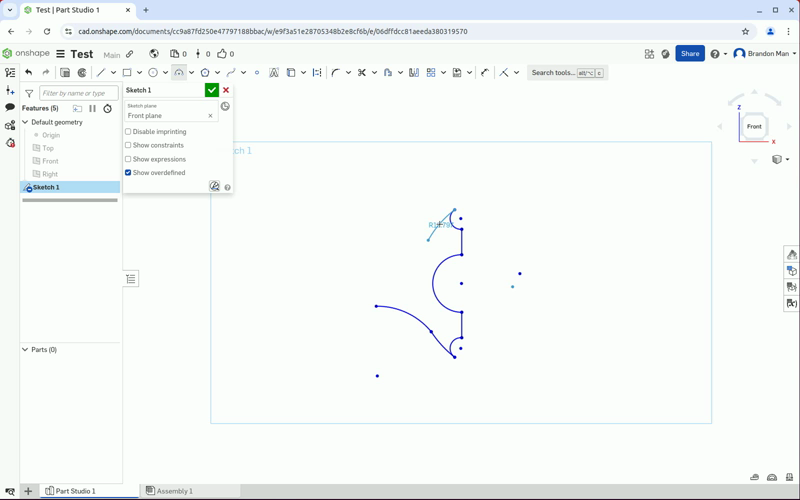
mouse_move(428, 240)
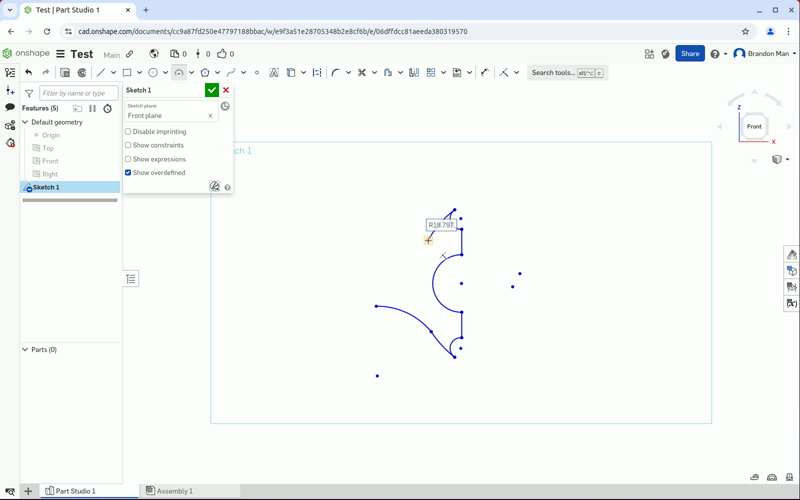
click(428, 240)
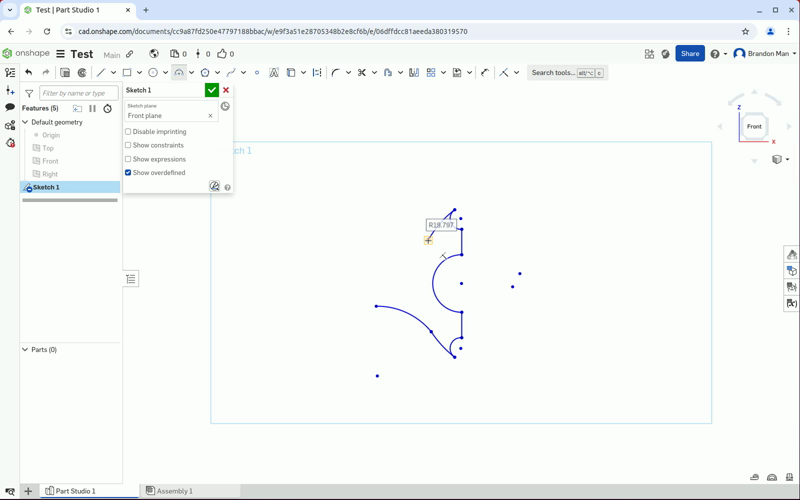
key_down(shift)
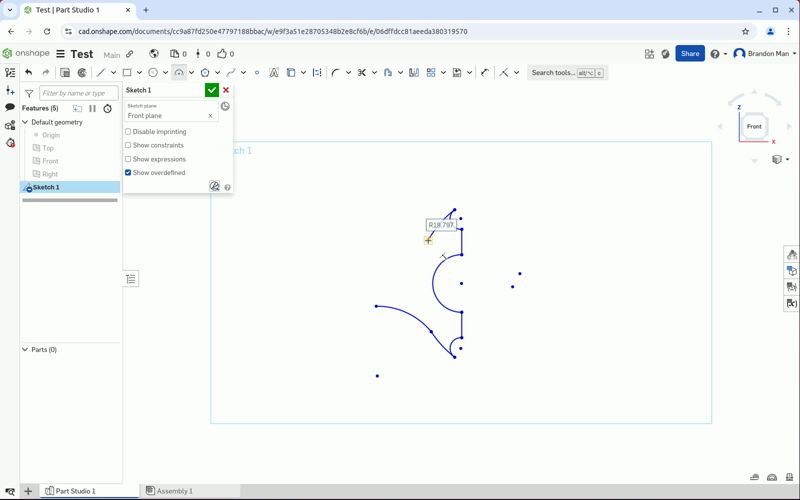
mouse_move(379, 261)
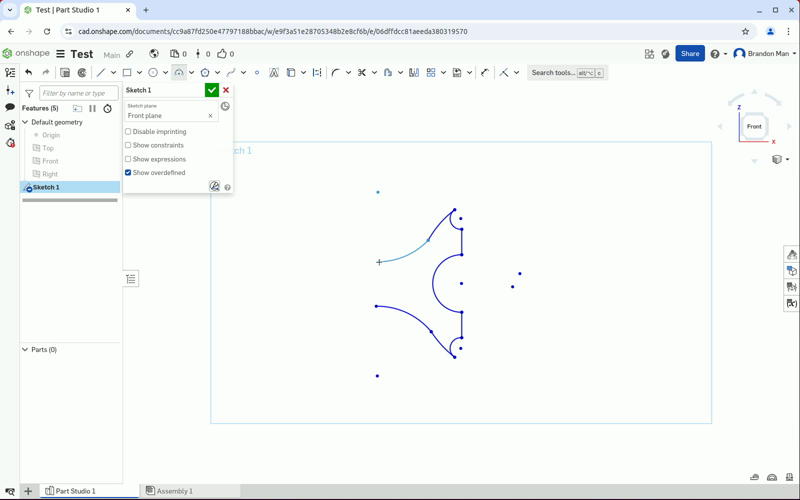
click(379, 261)
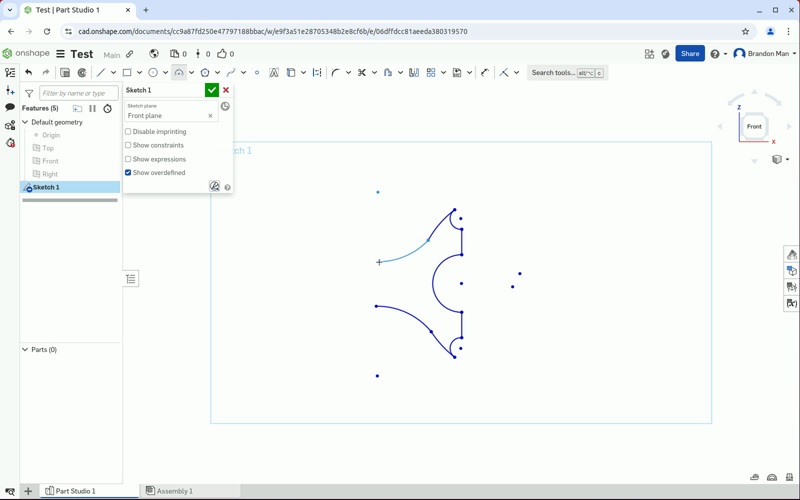
mouse_move(406, 257)
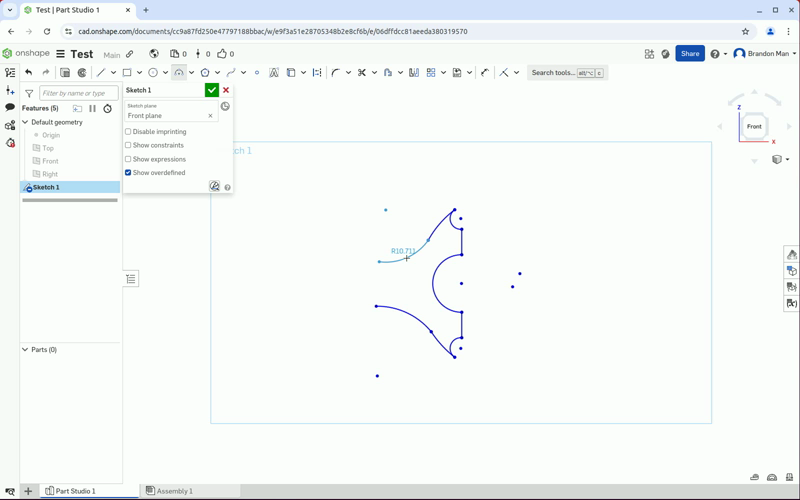
click(406, 257)
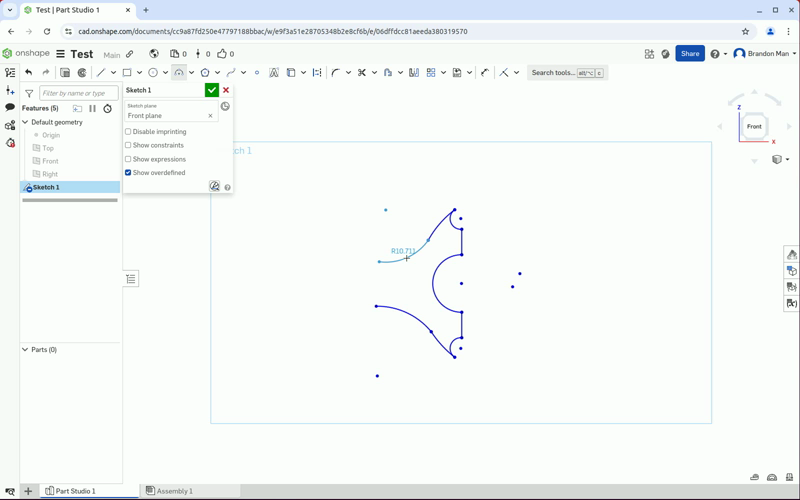
key_up(shift)
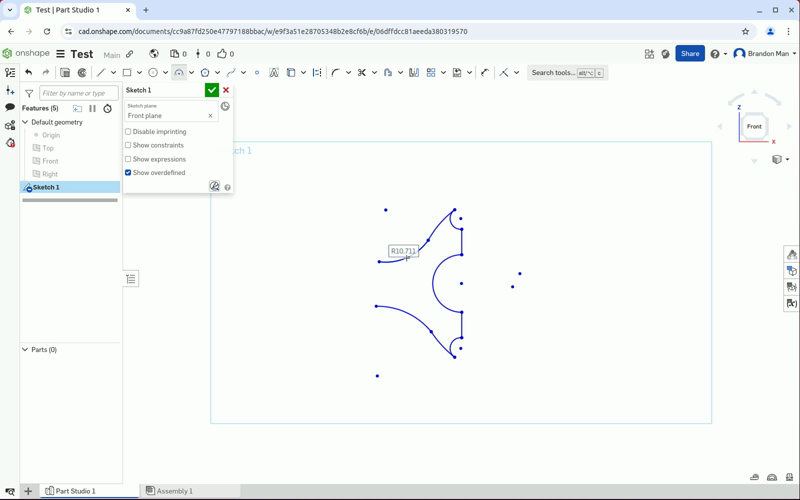
mouse_move(379, 261)
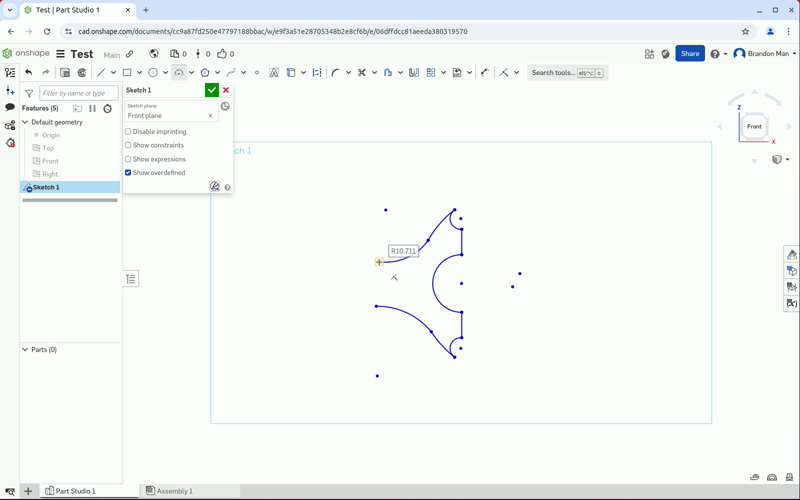
click(379, 261)
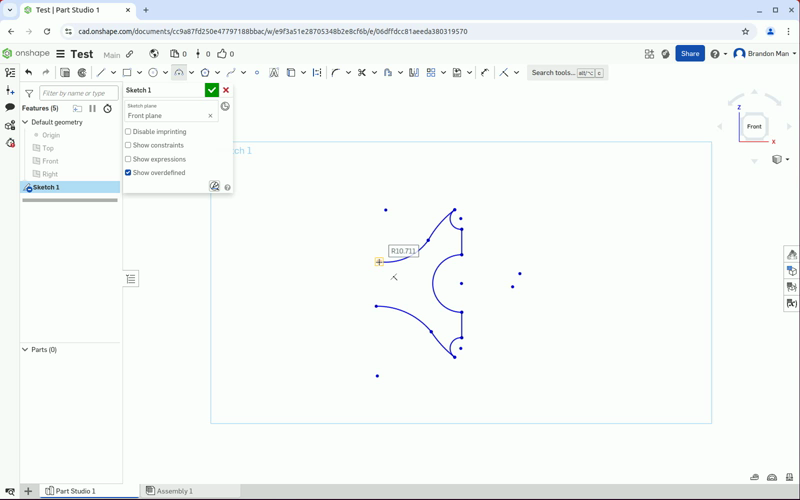
mouse_move(376, 306)
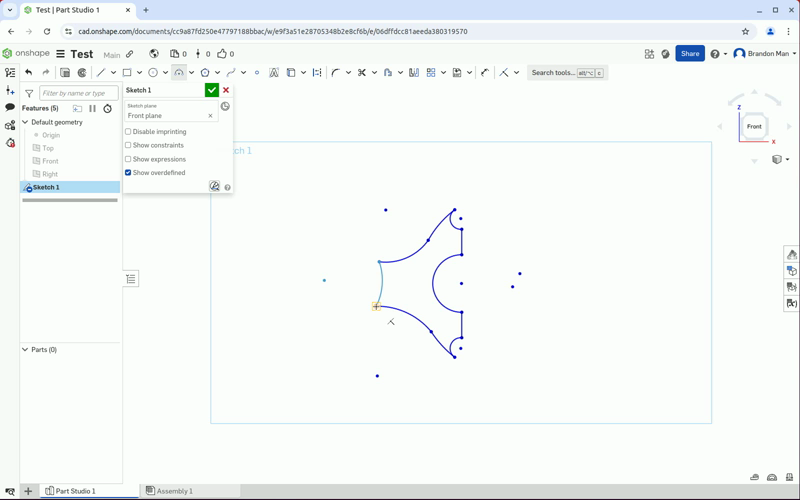
click(376, 306)
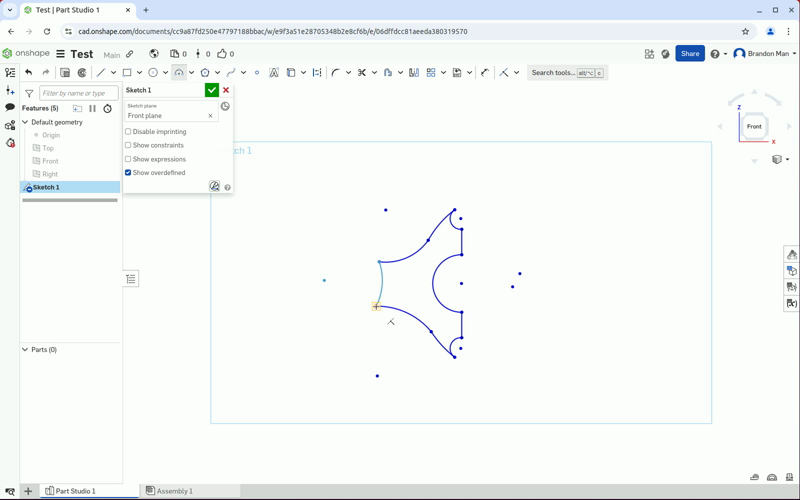
key_down(shift)
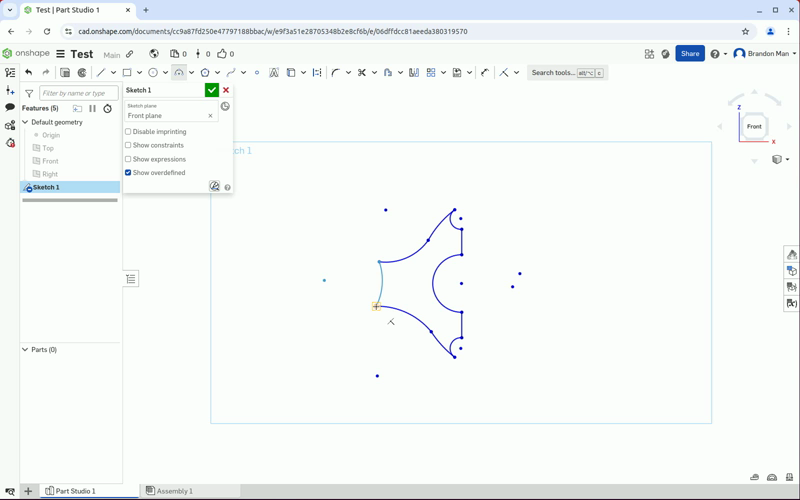
mouse_move(348, 282)
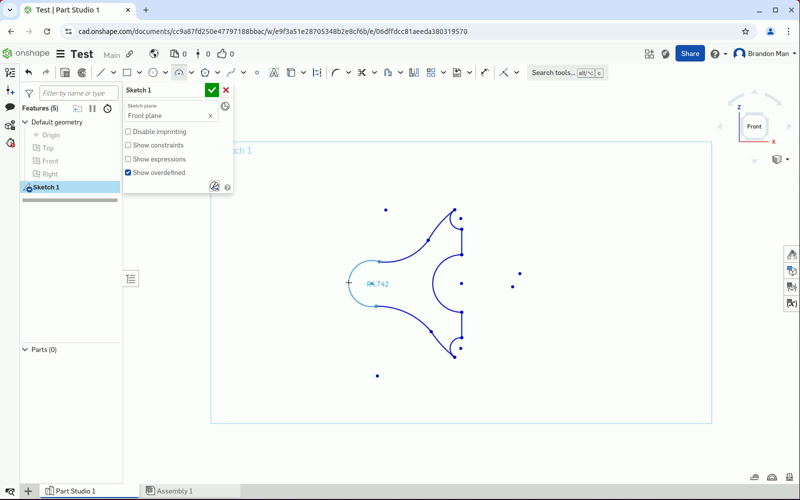
click(348, 282)
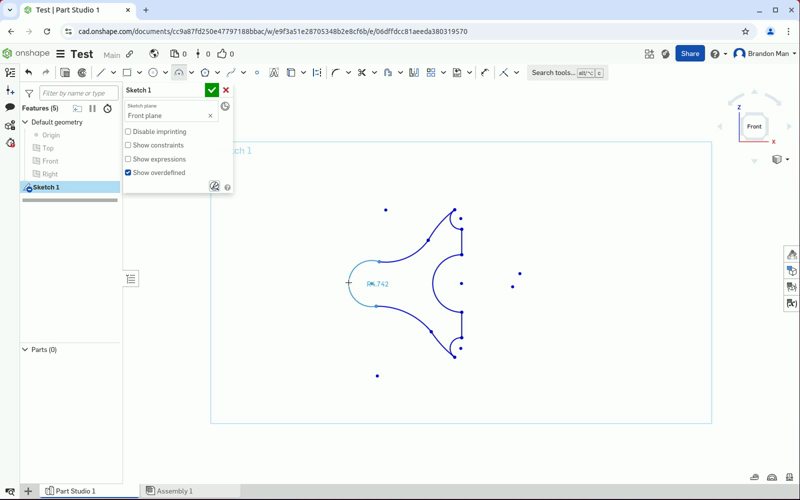
key_up(shift)
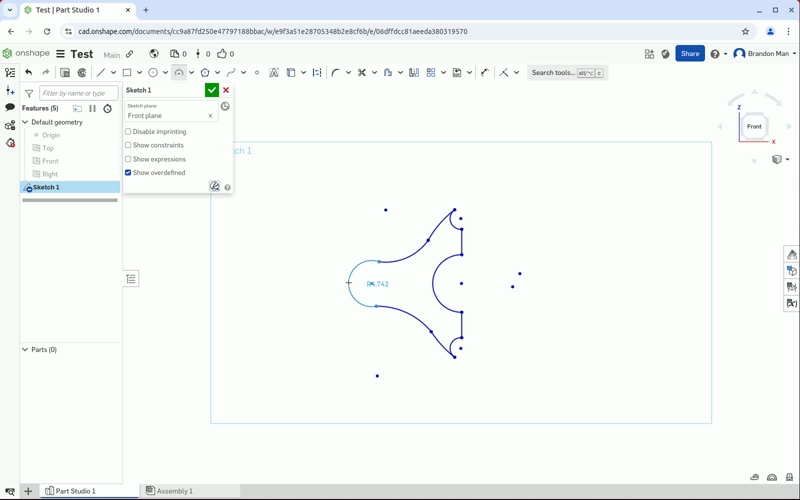
key(esc)
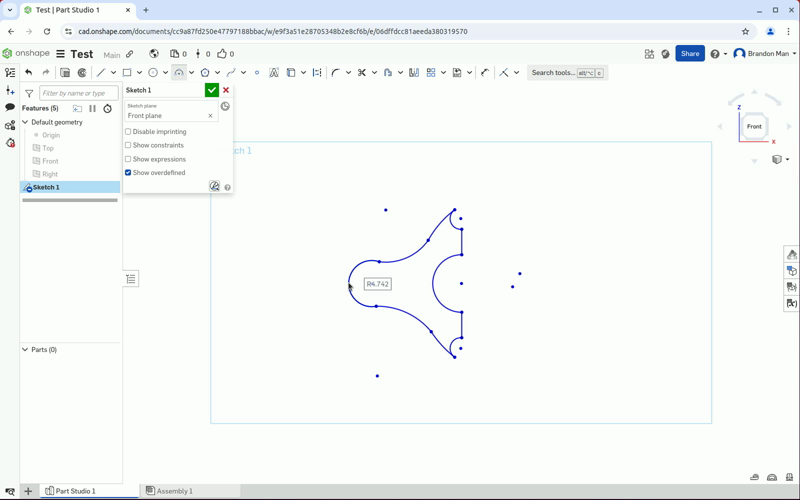
key(c)
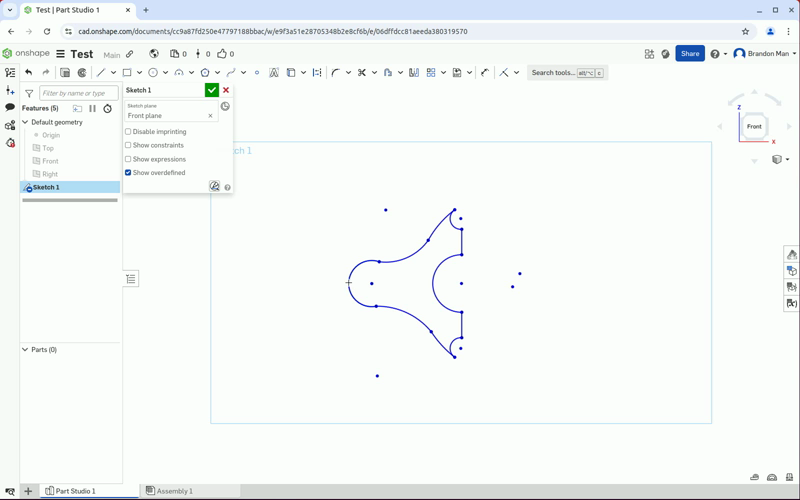
key_down(shift)
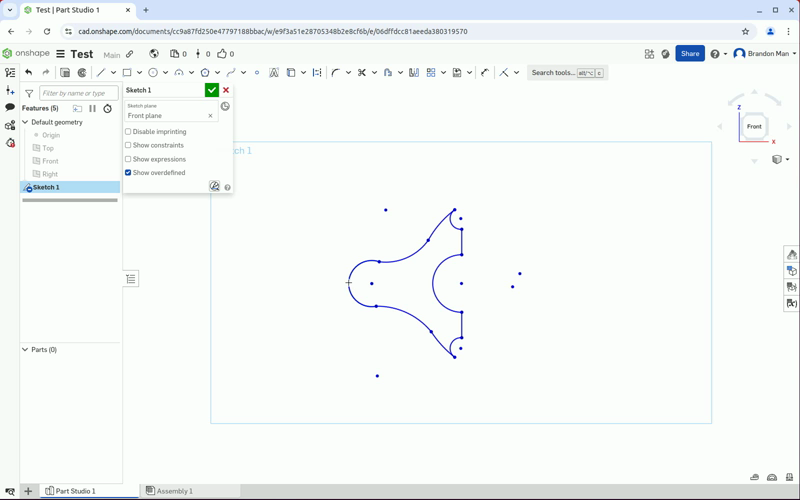
mouse_move(372, 282)
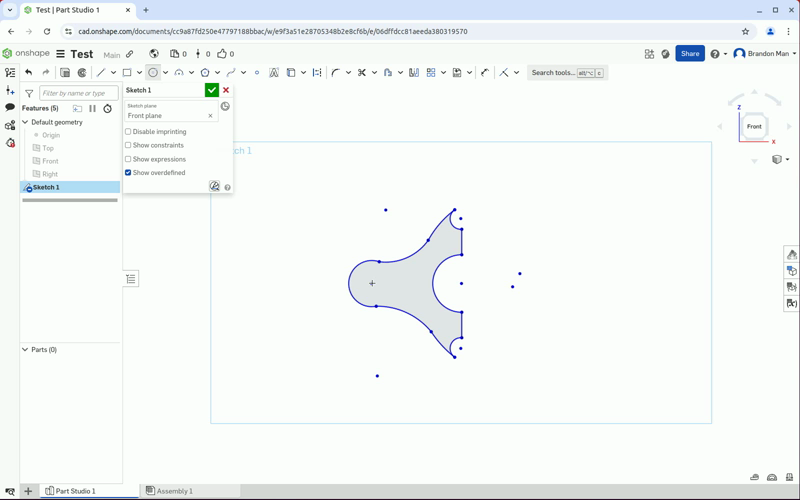
scroll(6)
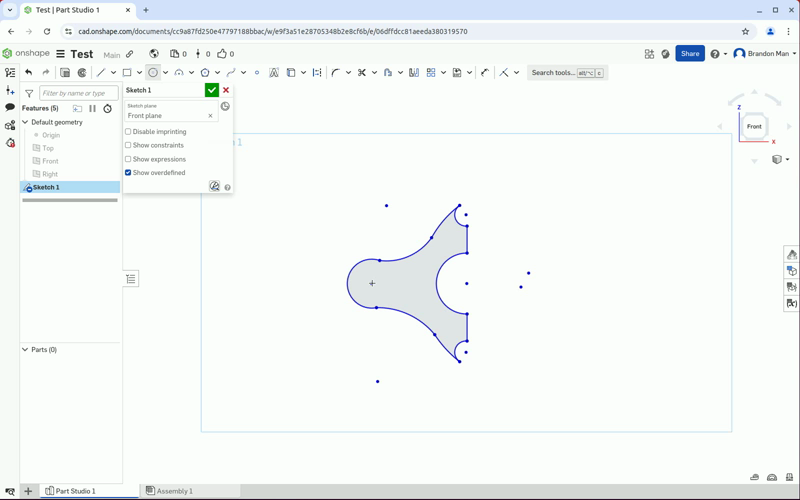
scroll(6)
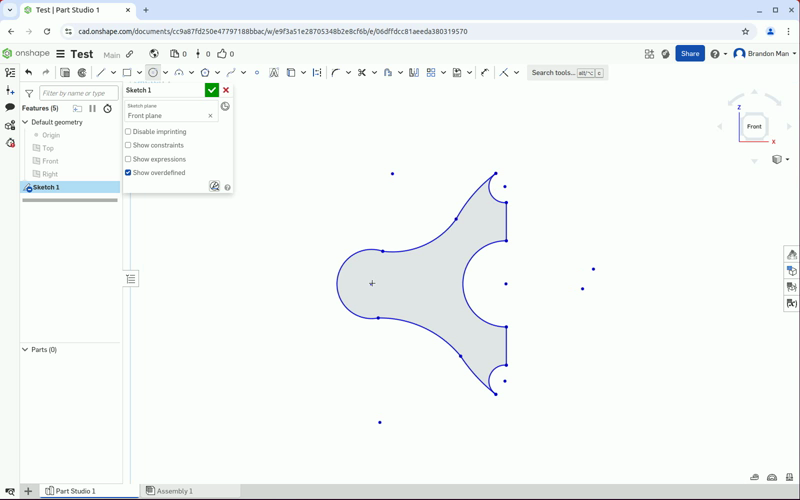
scroll(6)
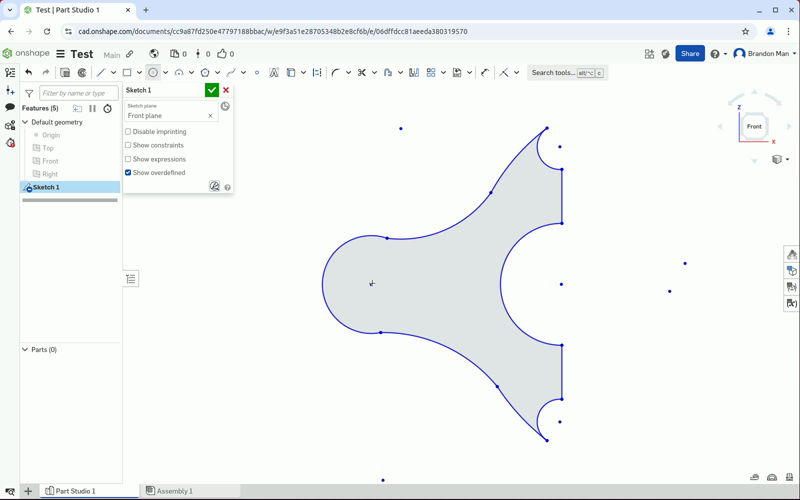
scroll(6)
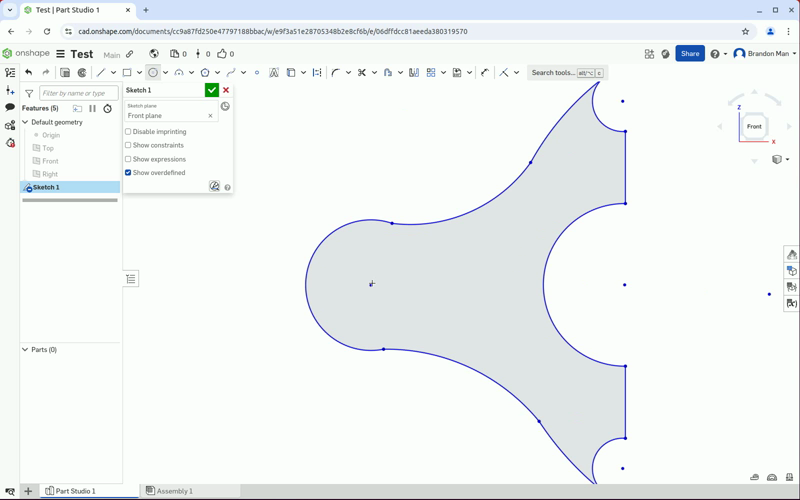
scroll(6)
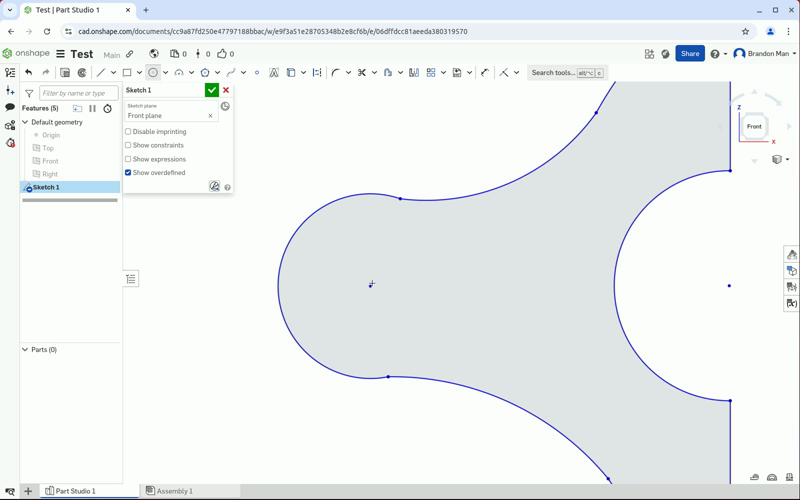
scroll(6)
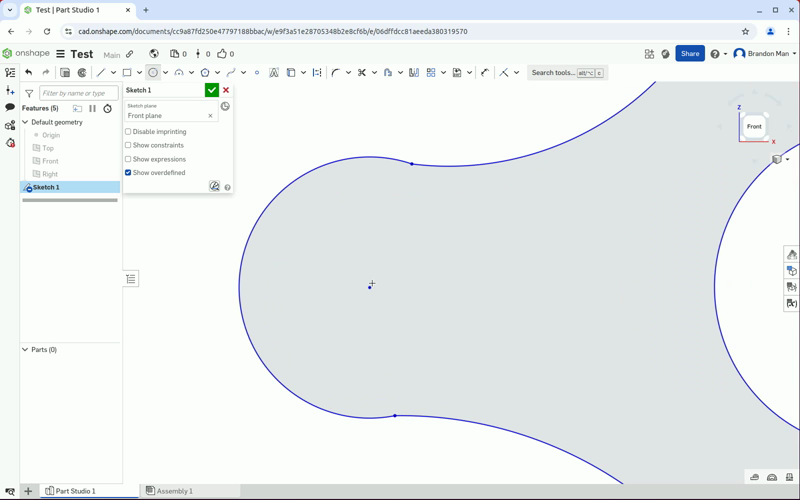
scroll(6)
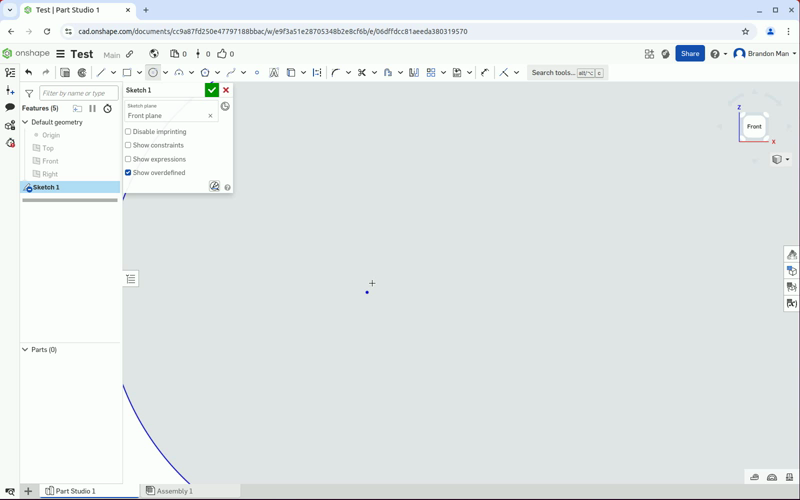
click(372, 282)
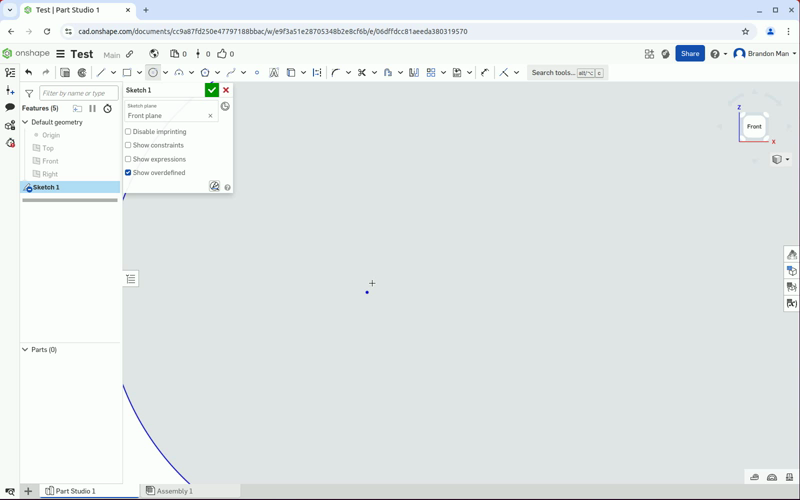
scroll(-6)
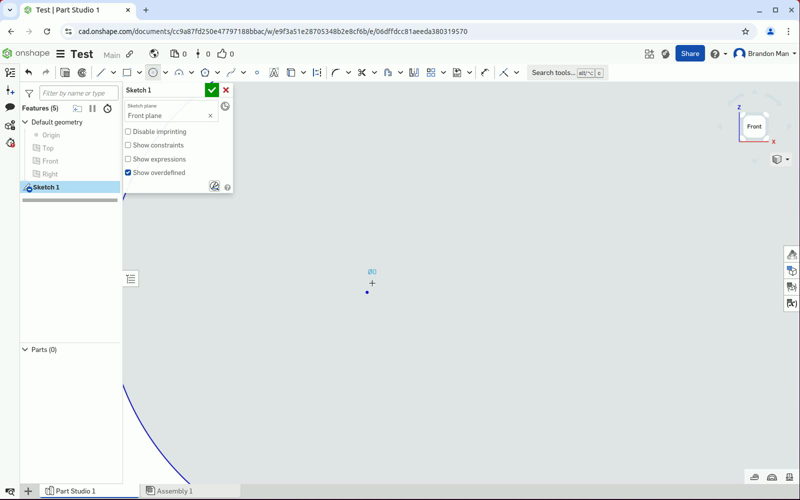
scroll(-6)
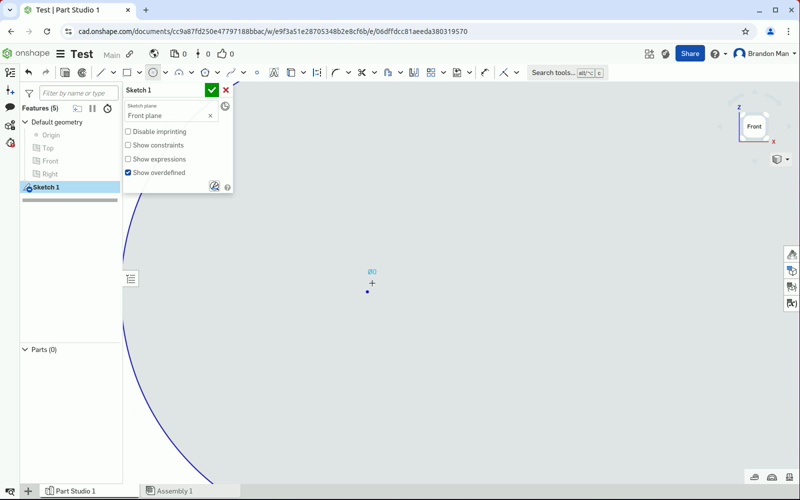
scroll(-6)
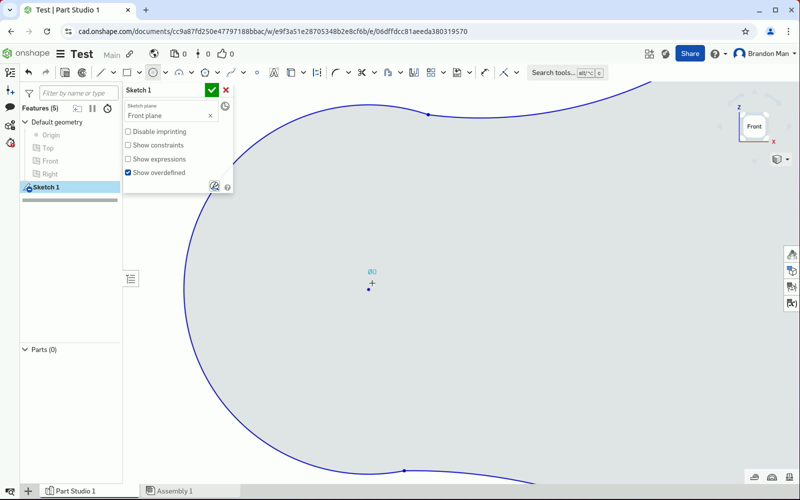
scroll(-6)
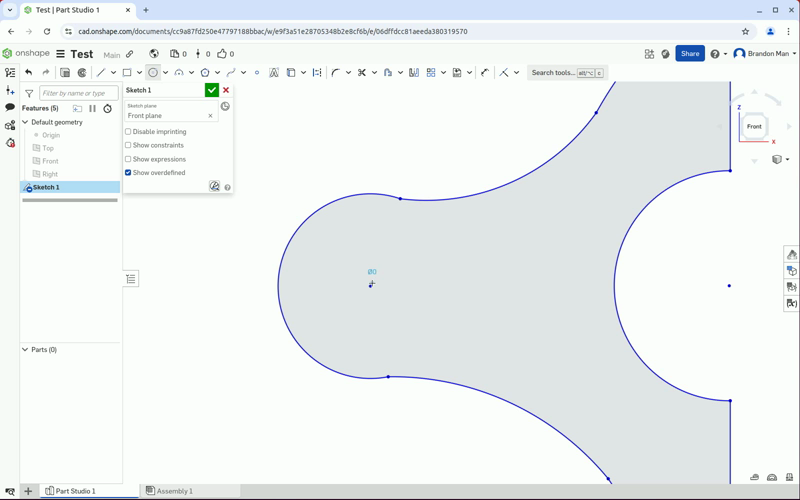
scroll(-6)
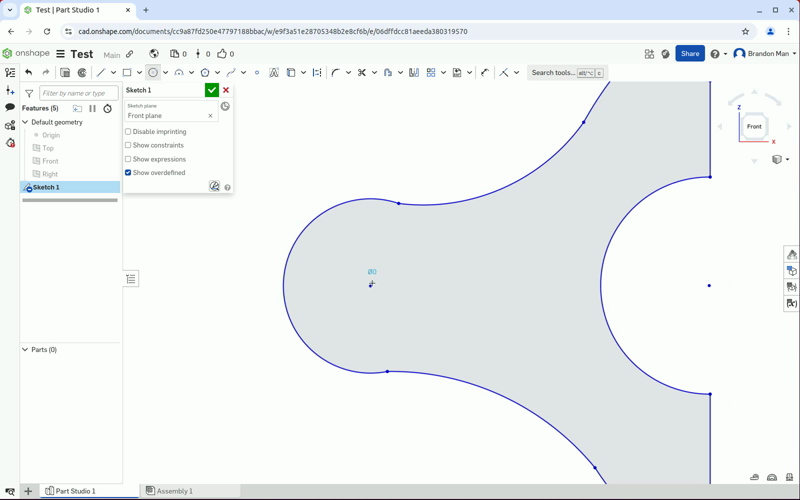
scroll(-6)
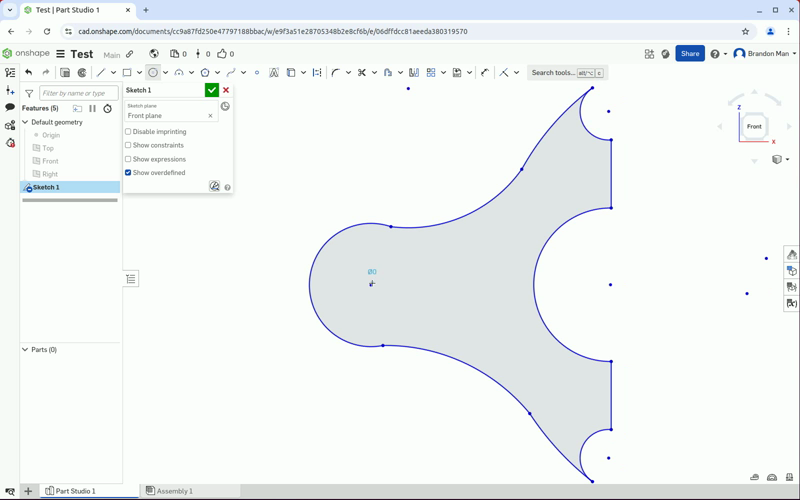
scroll(-6)
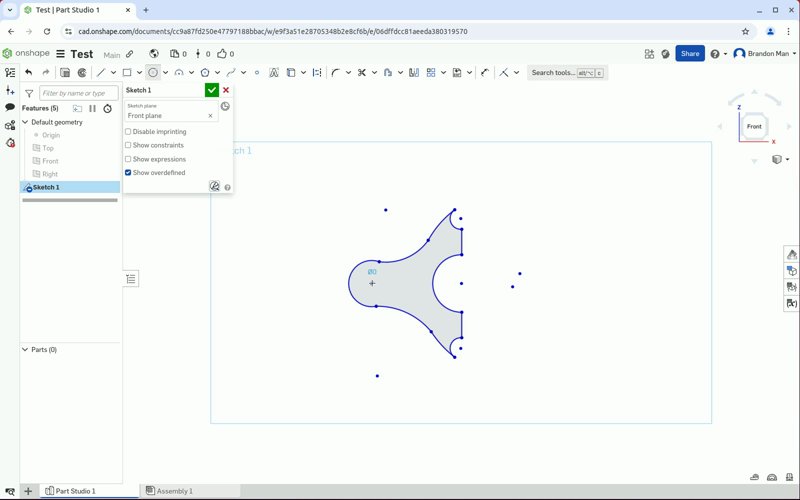
key_up(shift)
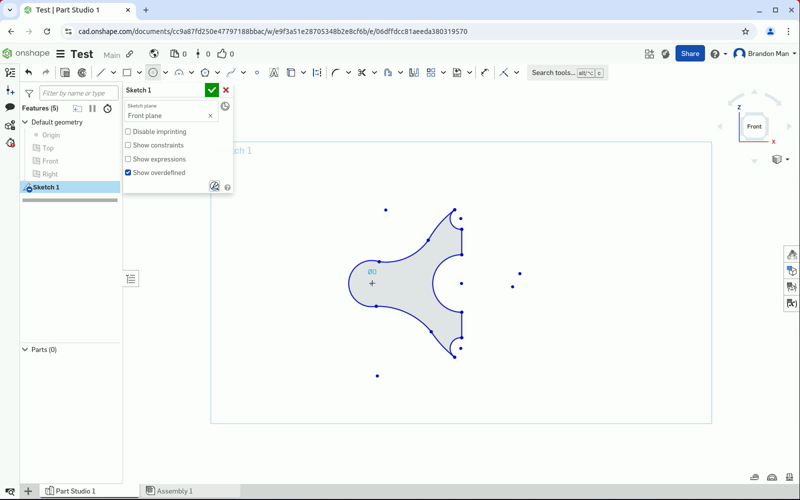
mouse_move(379, 282)
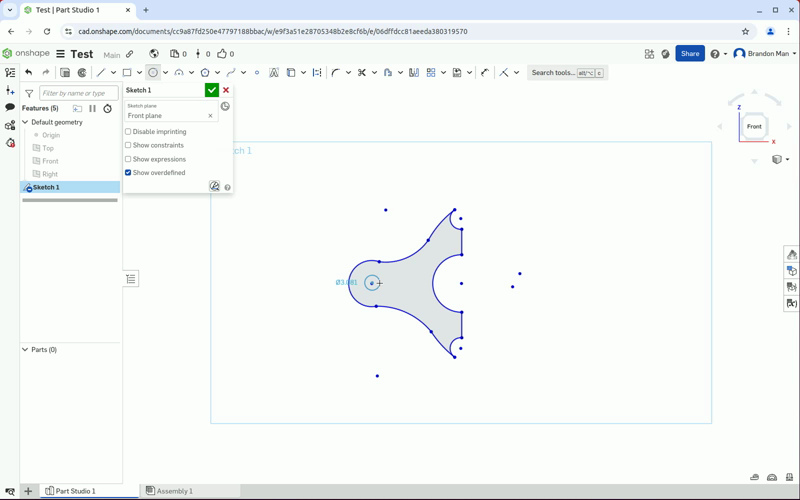
click(379, 282)
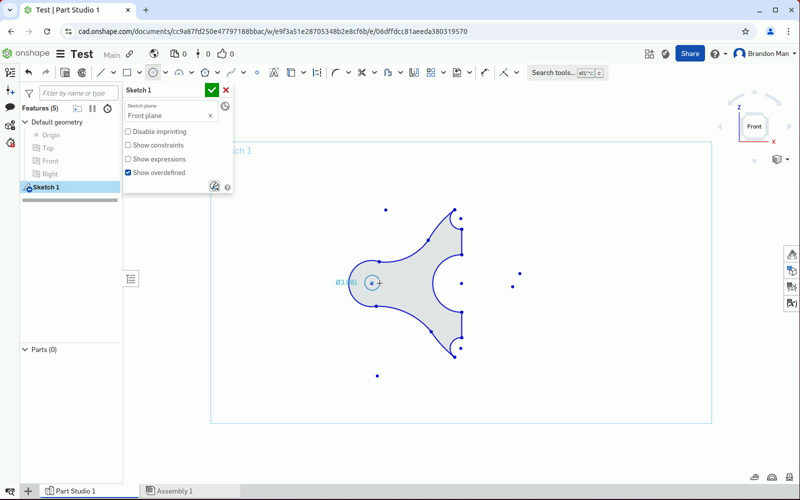
key(esc)
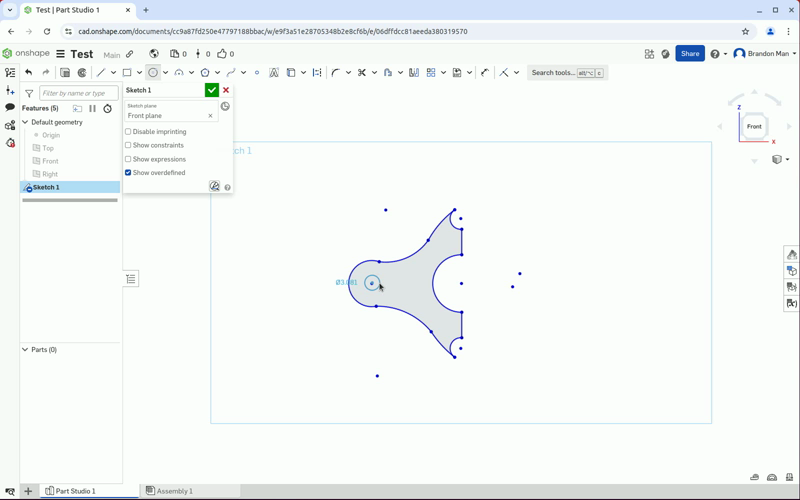
mouse_move(367, 299)
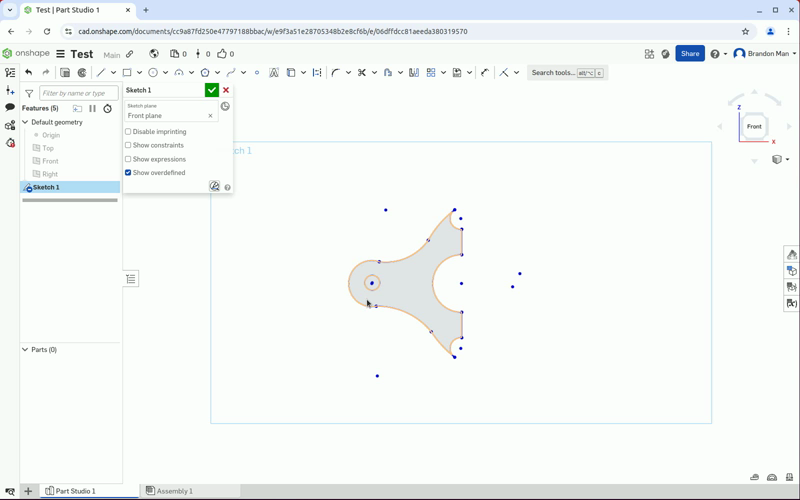
click(367, 299)
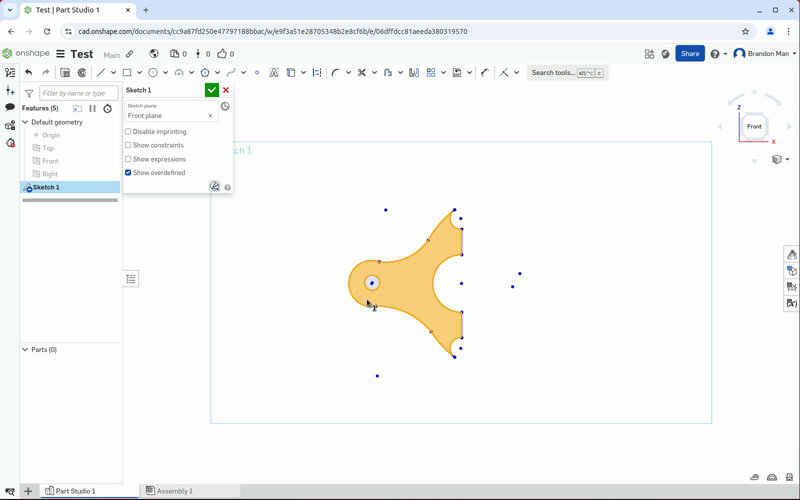
mouse_move(73, 352)
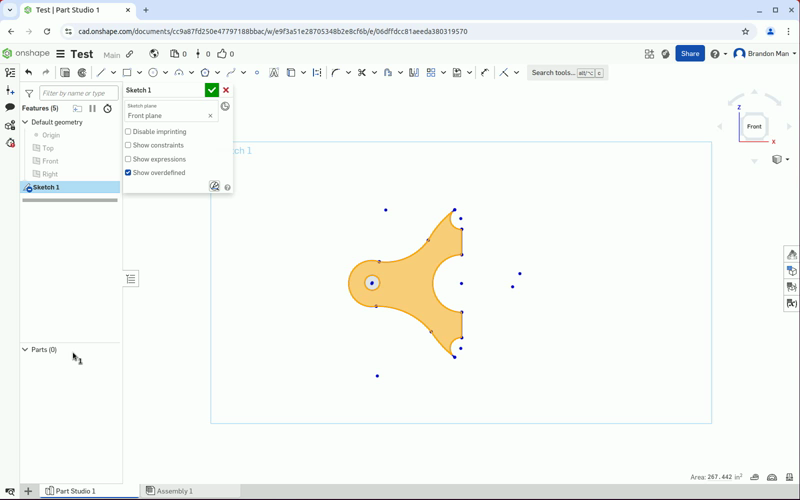
key(shift+y)
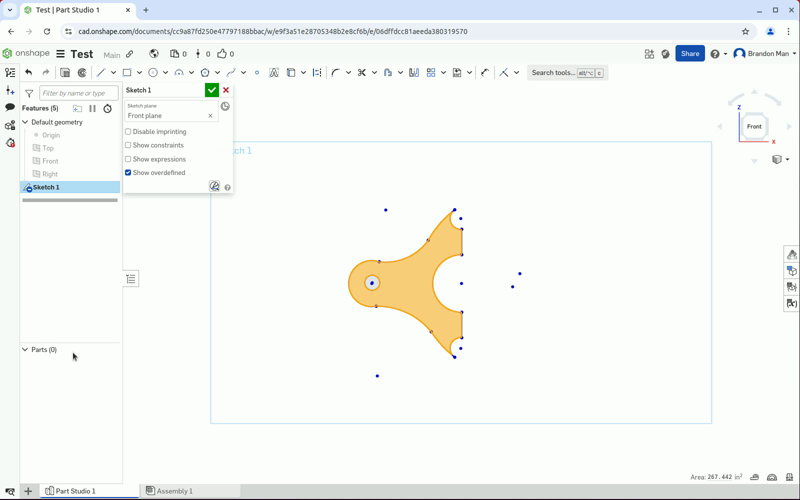
key(shift+e)
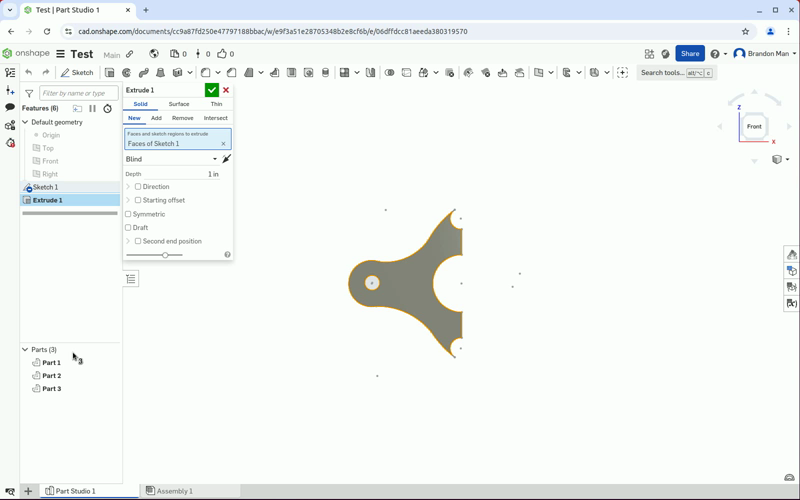
mouse_move(143, 106)
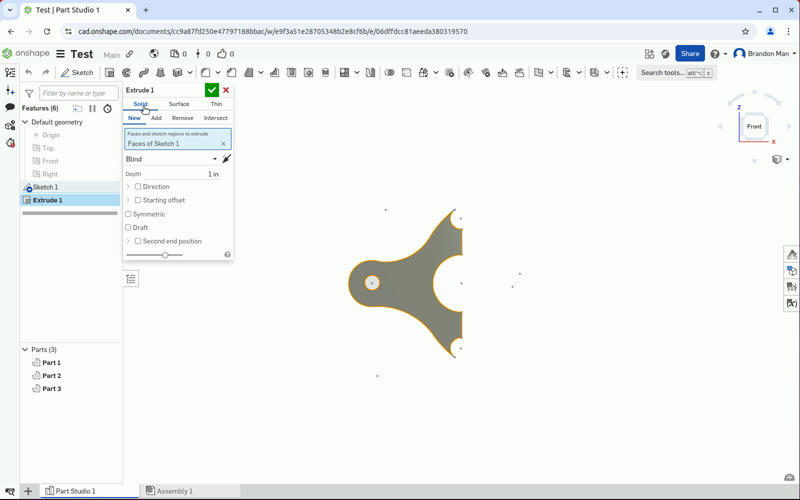
click(143, 106)
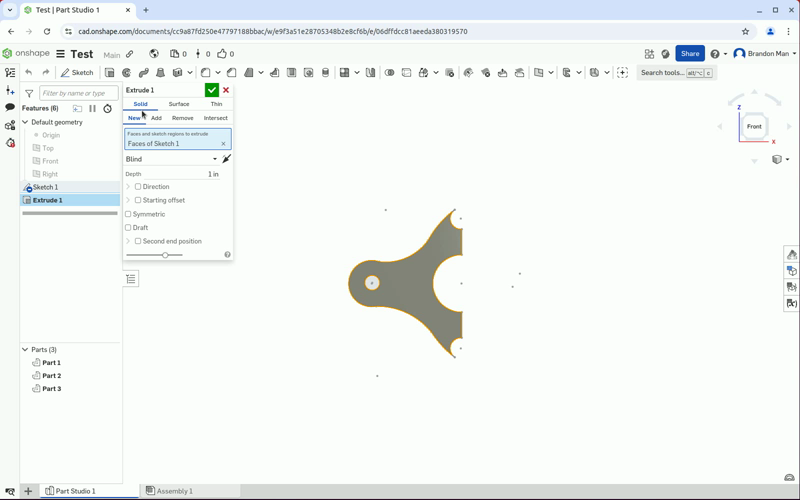
mouse_move(137, 120)
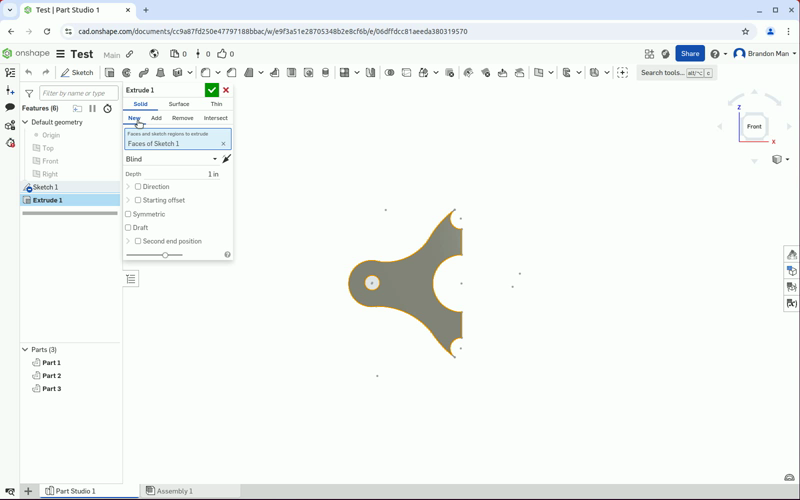
click(137, 120)
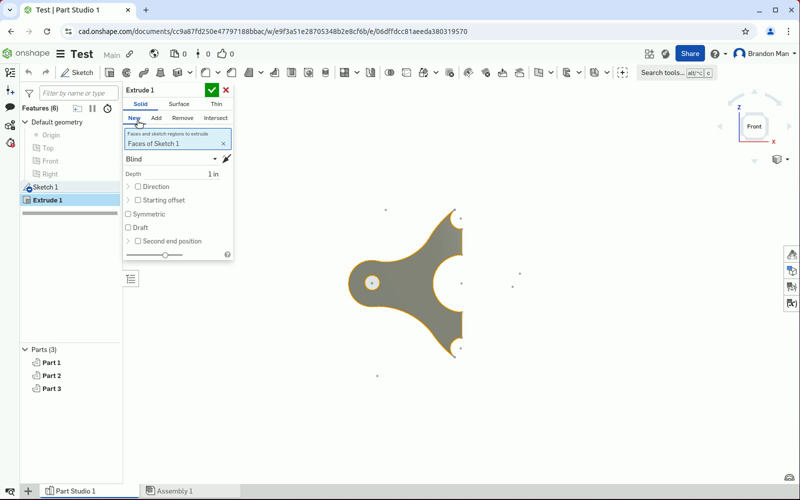
key(tab, 4)
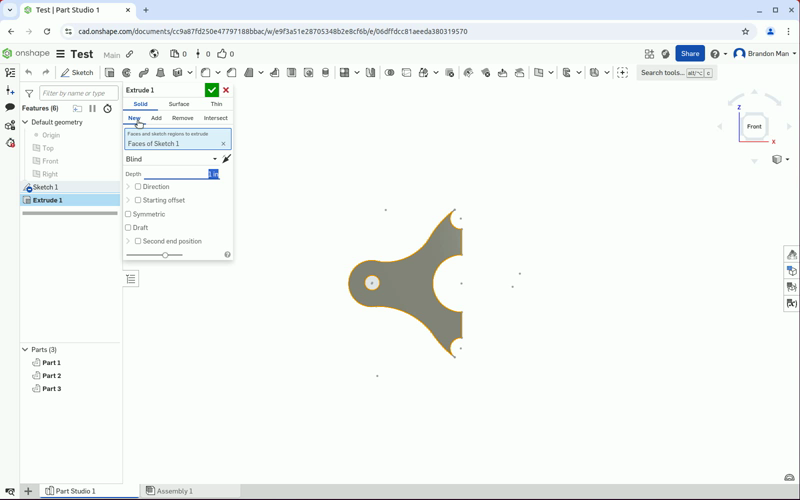
text(1.685)
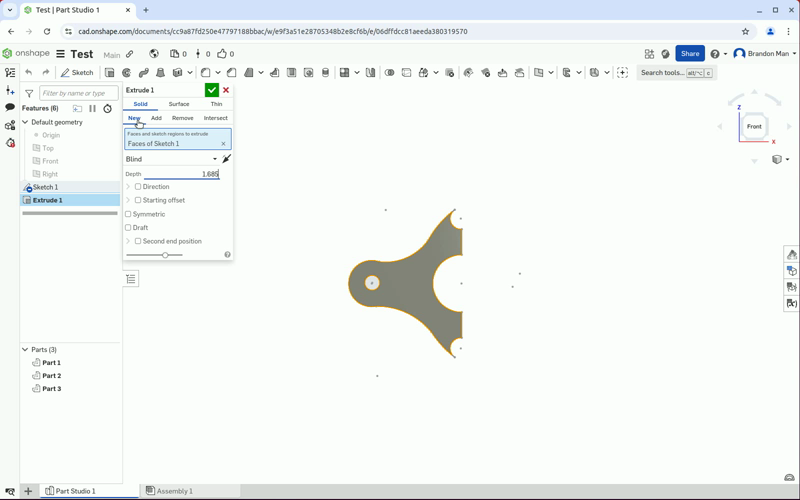
key(enter)
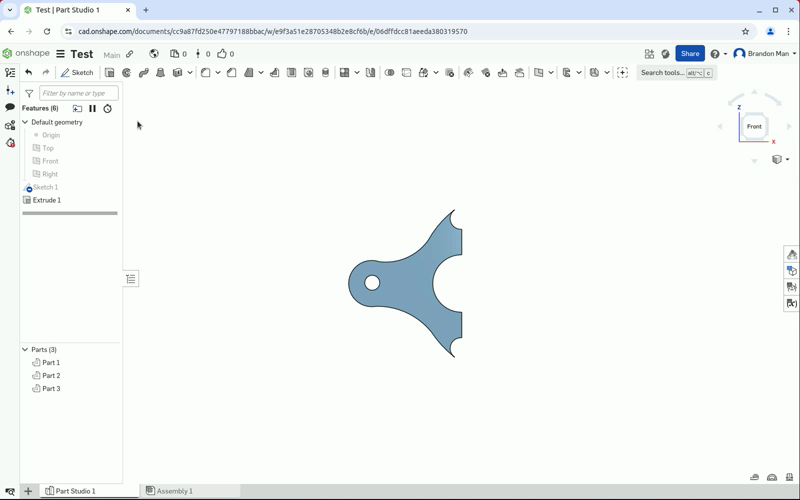
key(shift+h)
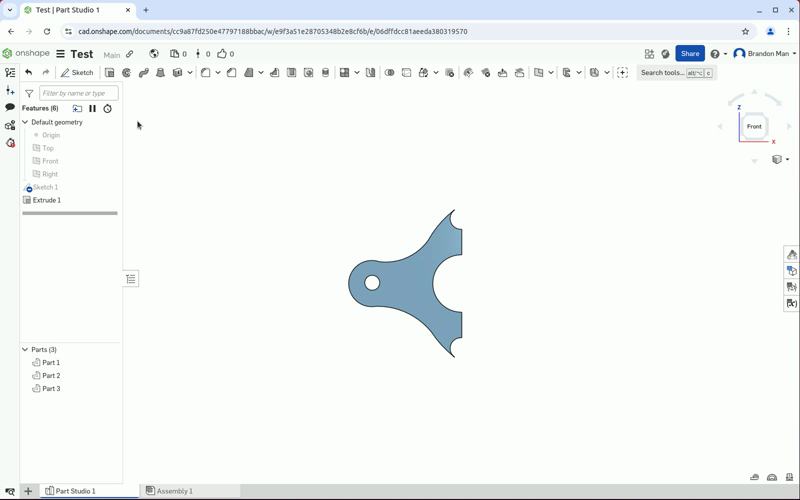
key(shift+h)
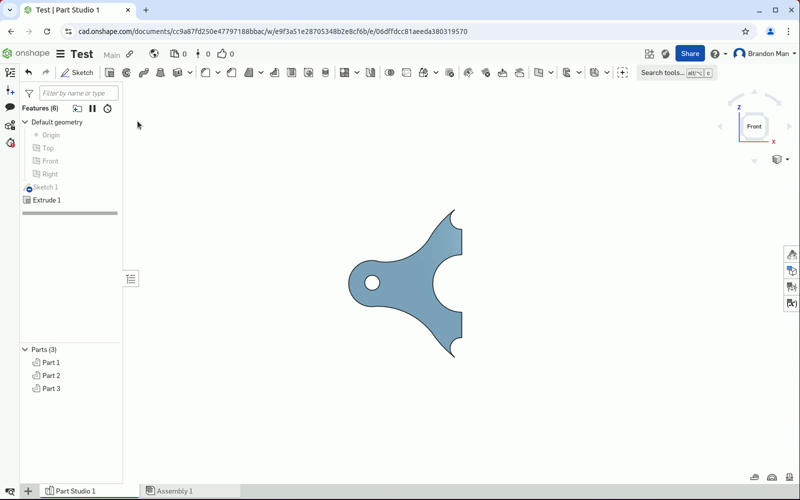
mouse_move(73, 189)
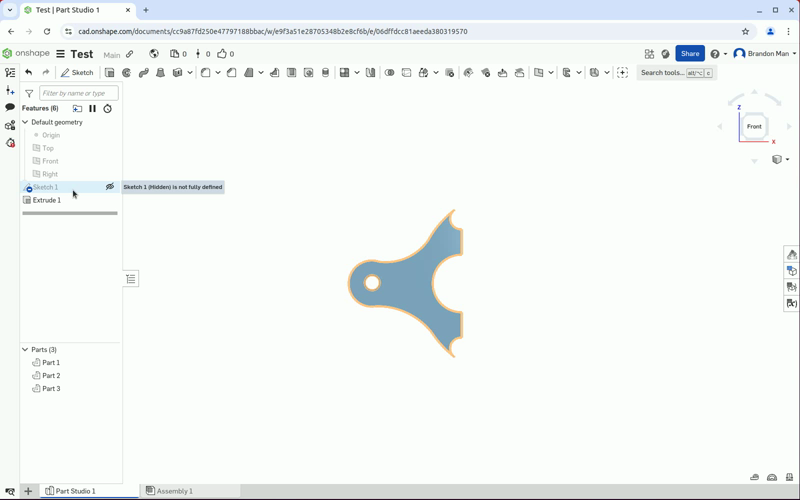
click(73, 189)
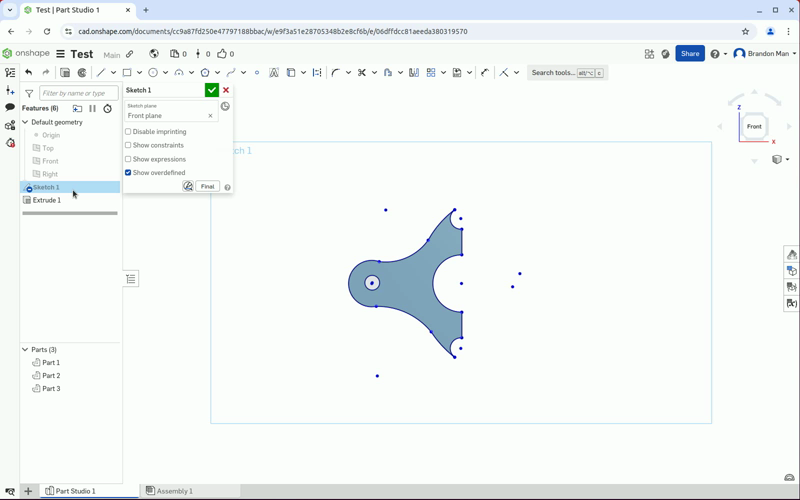
mouse_move(229, 92)
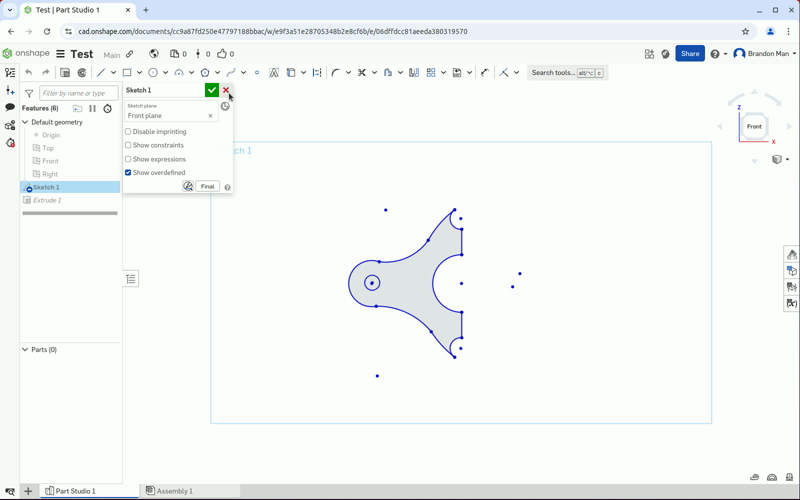
click(229, 92)
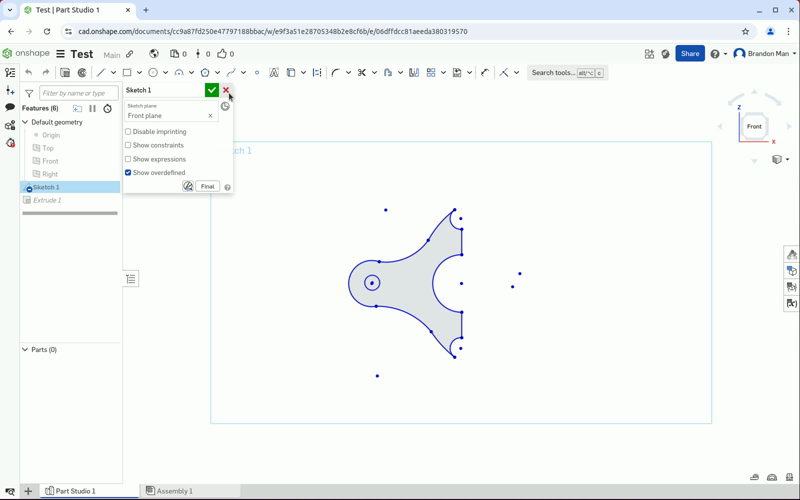
key(shift+s)
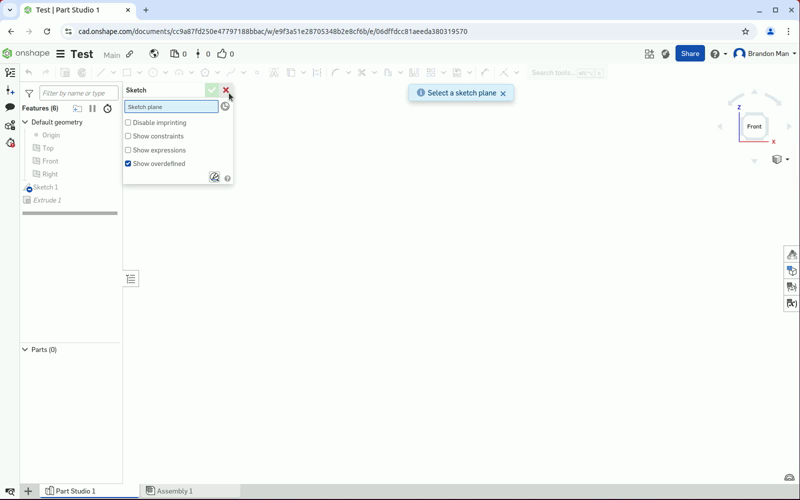
mouse_move(73, 163)
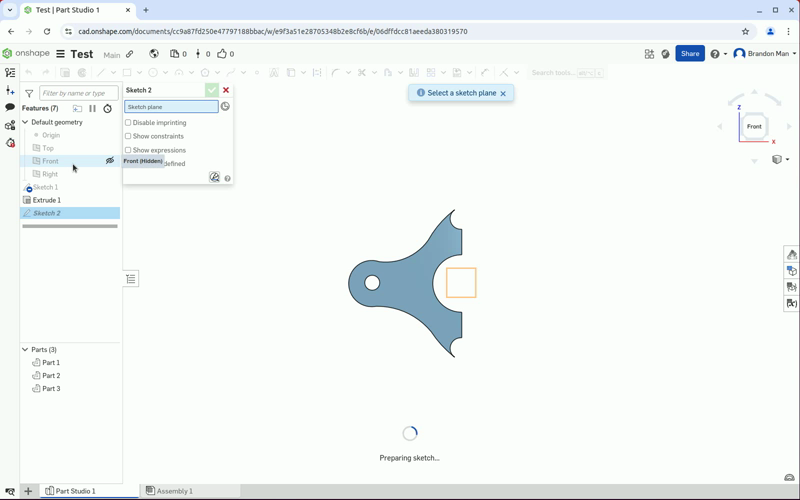
click(73, 163)
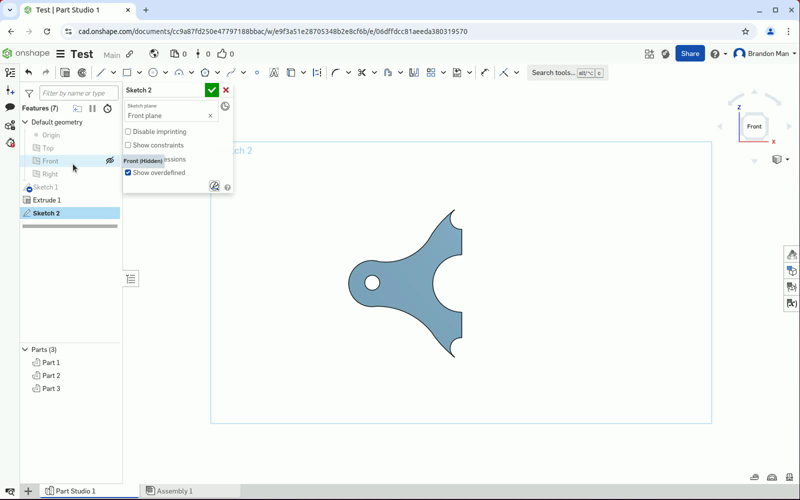
mouse_move(73, 352)
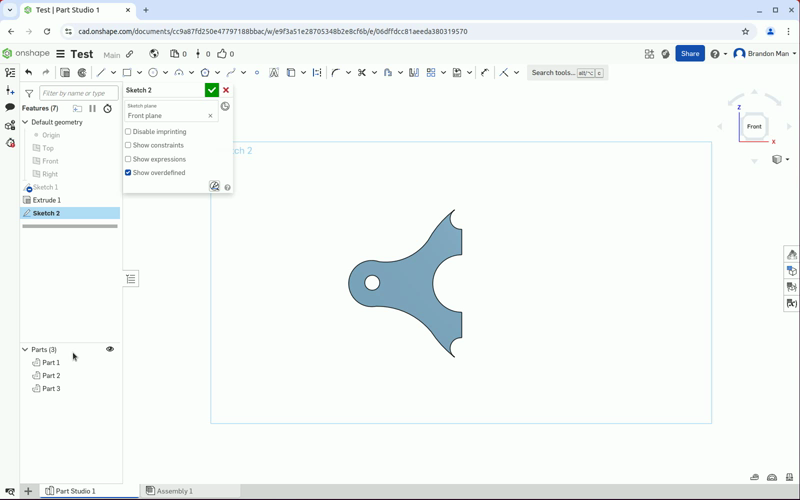
key(y)
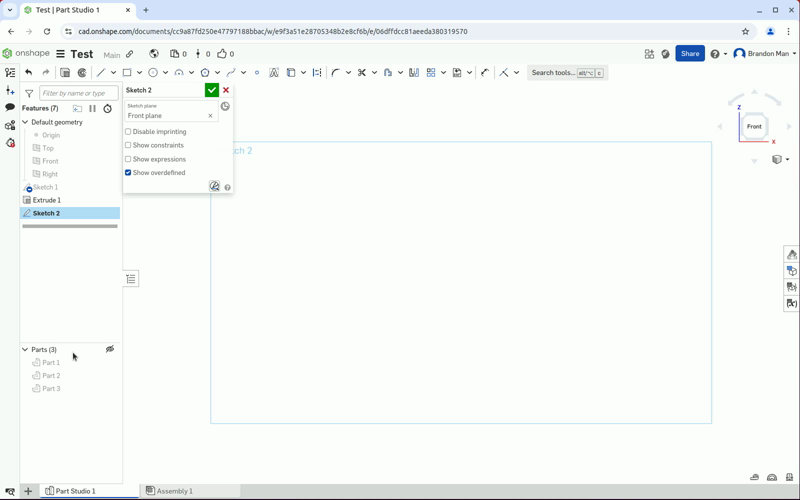
key(a)
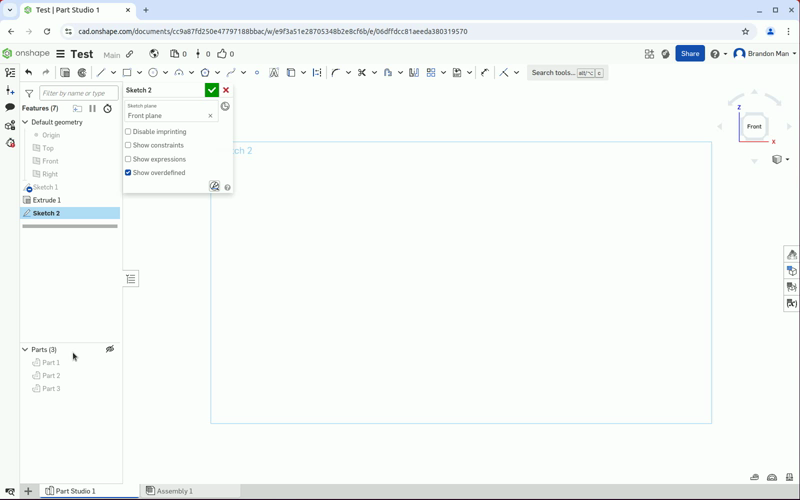
key_down(shift)
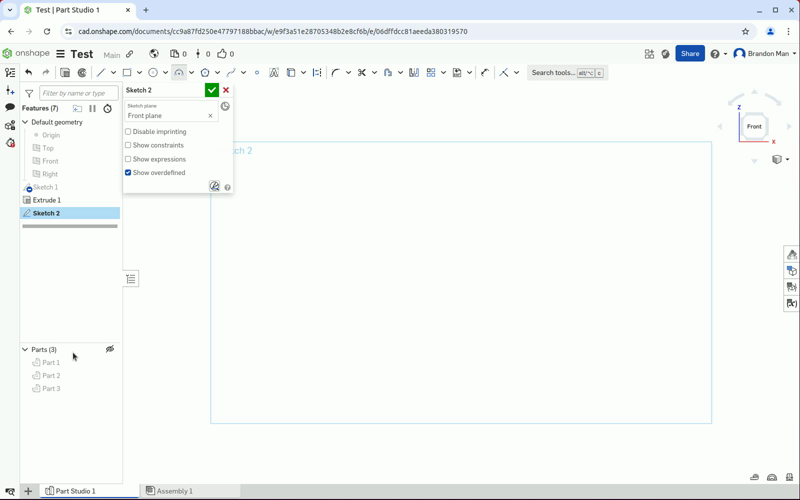
mouse_move(460, 336)
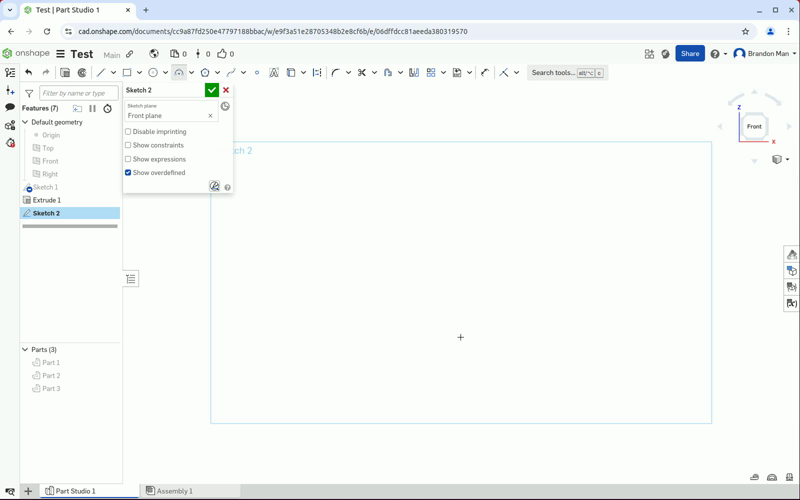
click(460, 336)
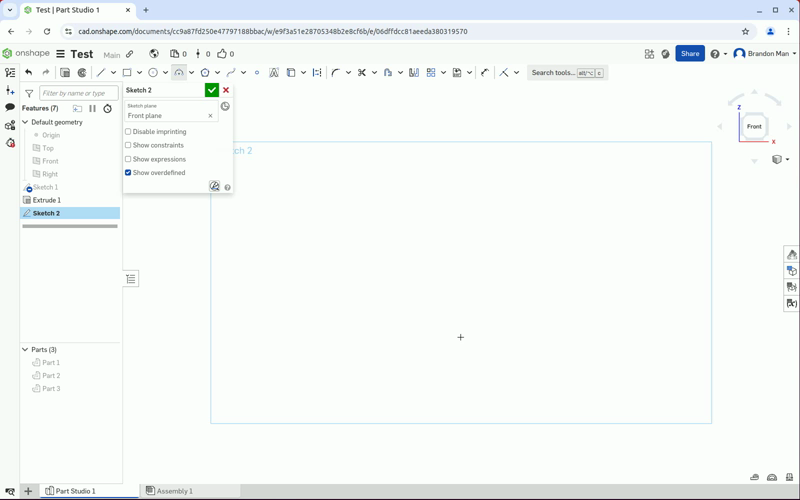
key_up(shift)
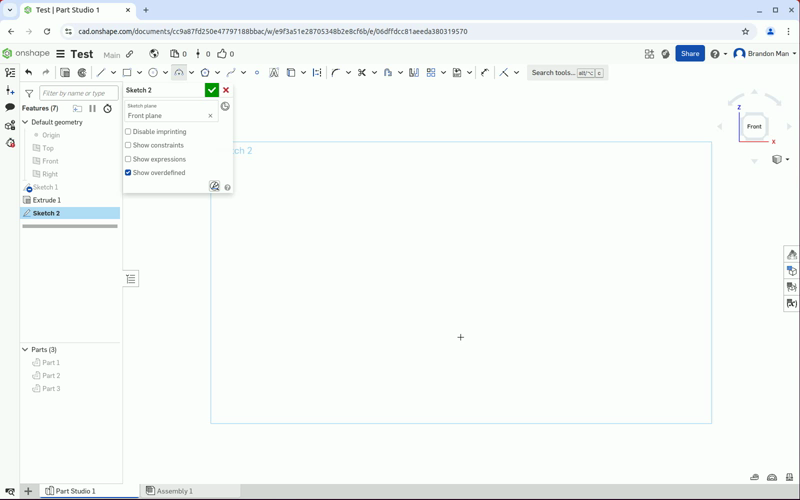
key_down(shift)
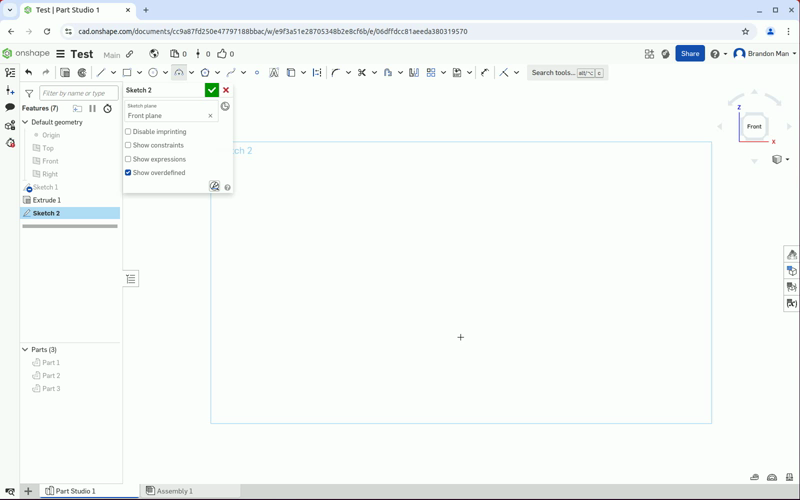
mouse_move(471, 345)
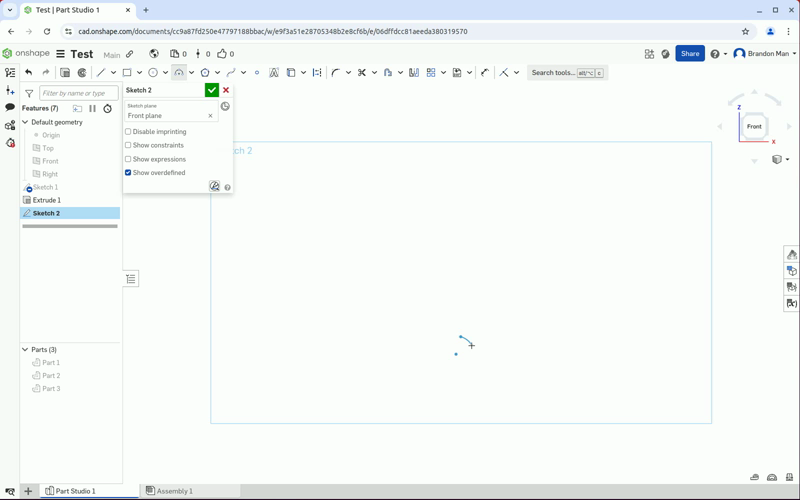
click(471, 345)
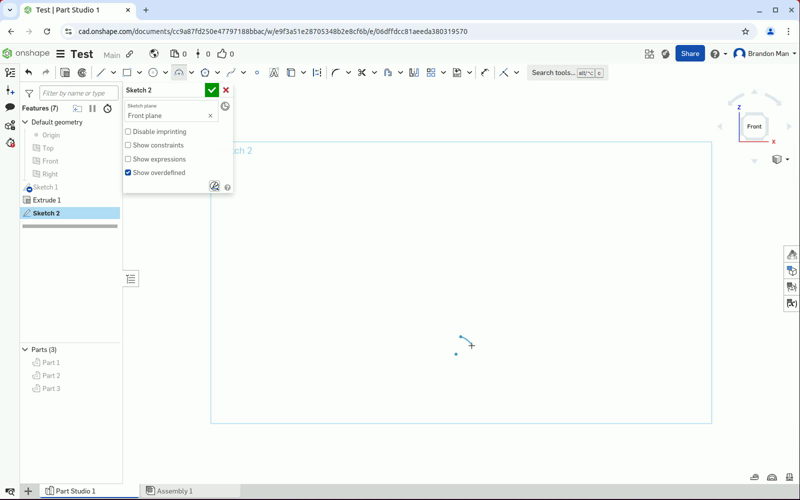
mouse_move(467, 339)
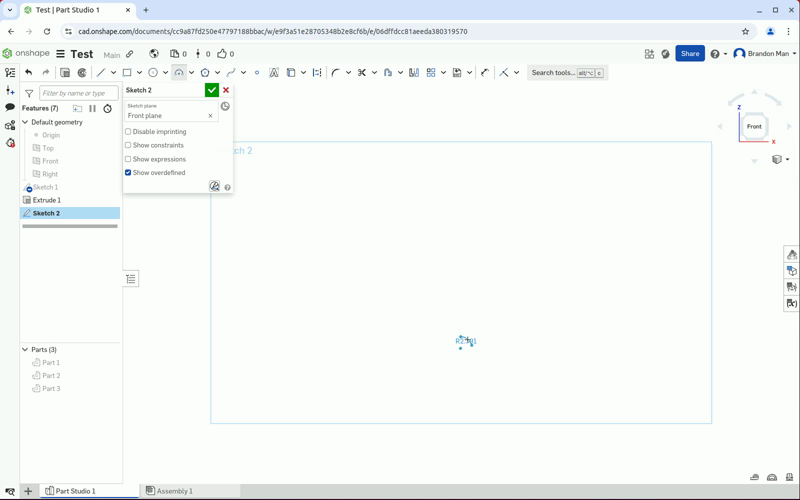
click(467, 339)
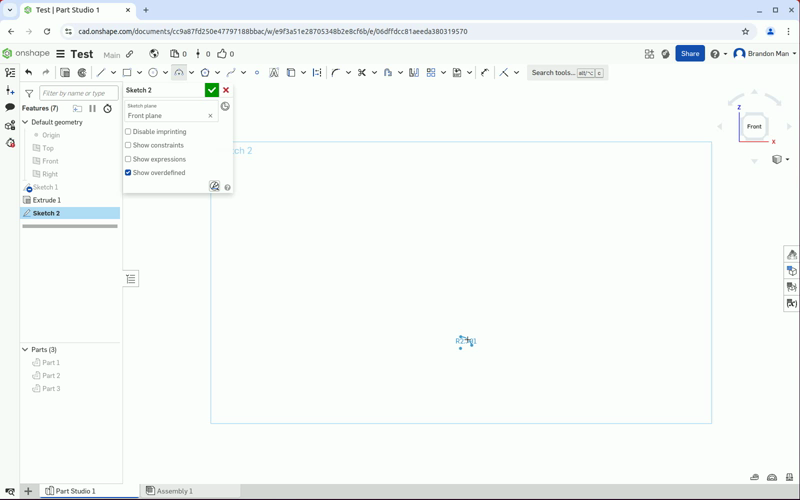
key_up(shift)
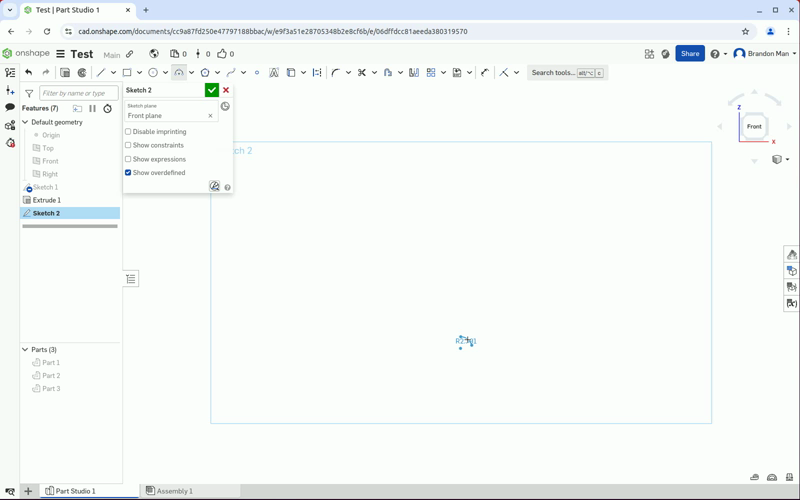
mouse_move(471, 345)
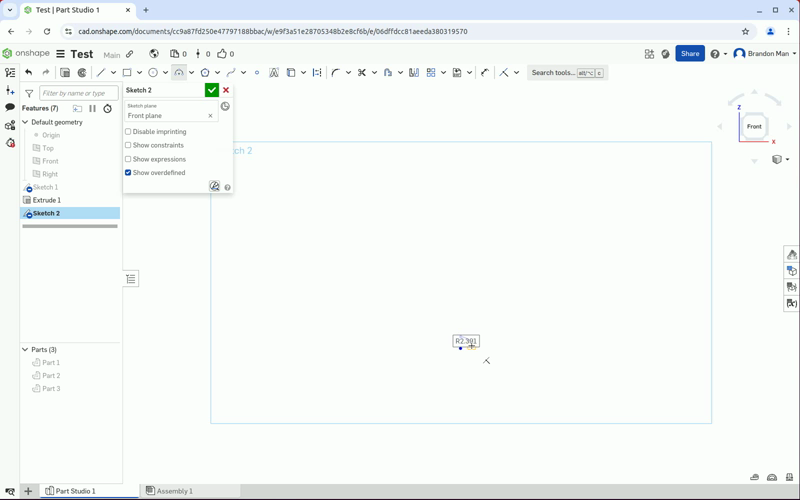
click(471, 345)
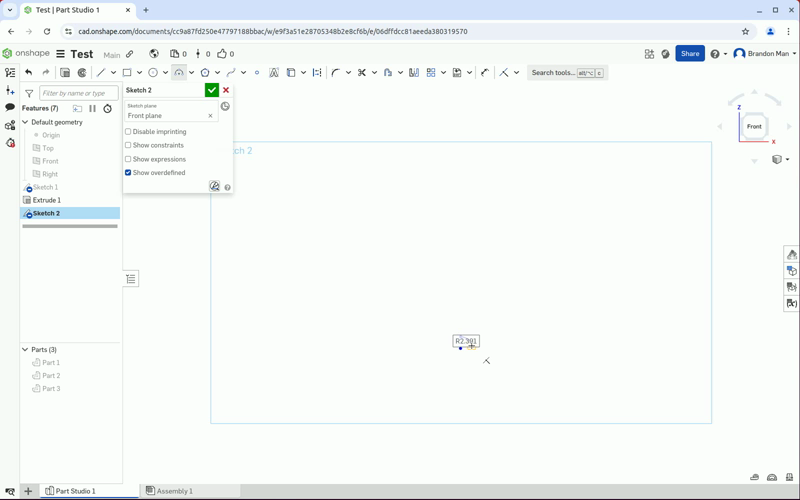
key_down(shift)
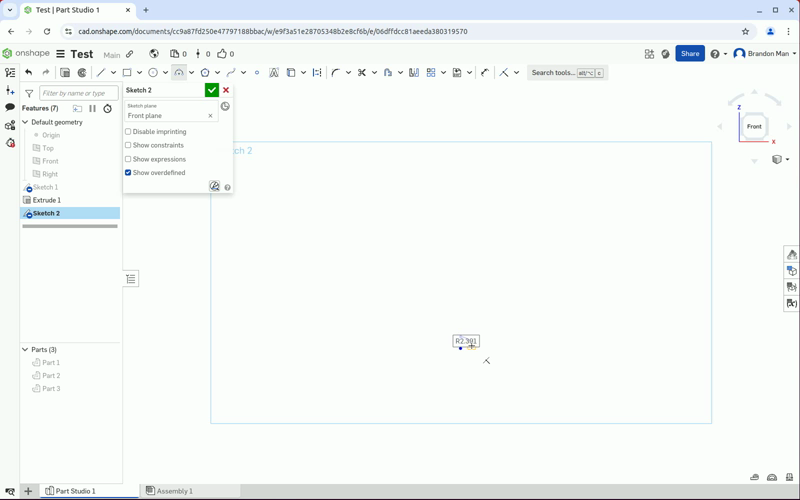
mouse_move(482, 329)
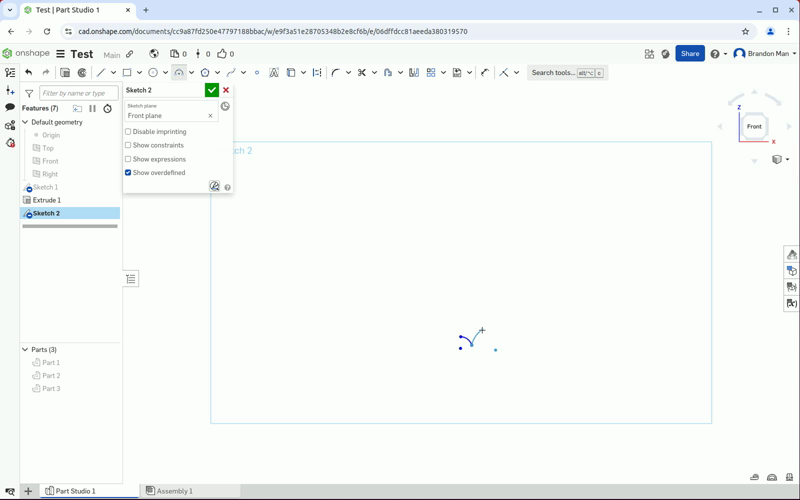
click(482, 329)
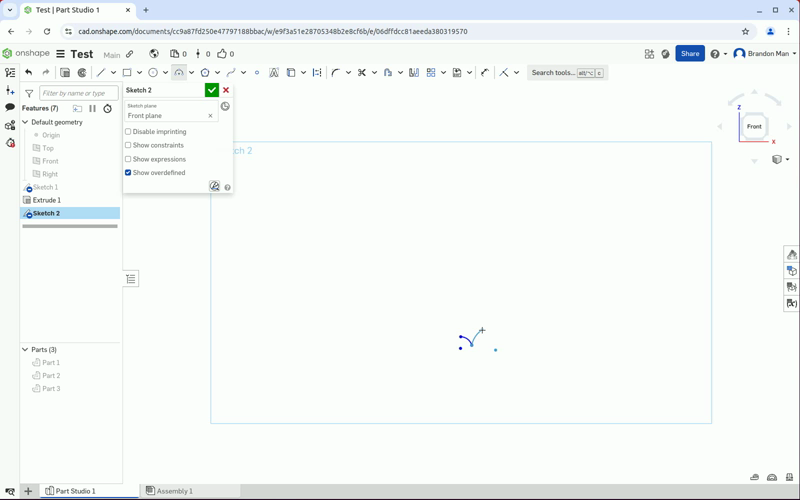
mouse_move(474, 336)
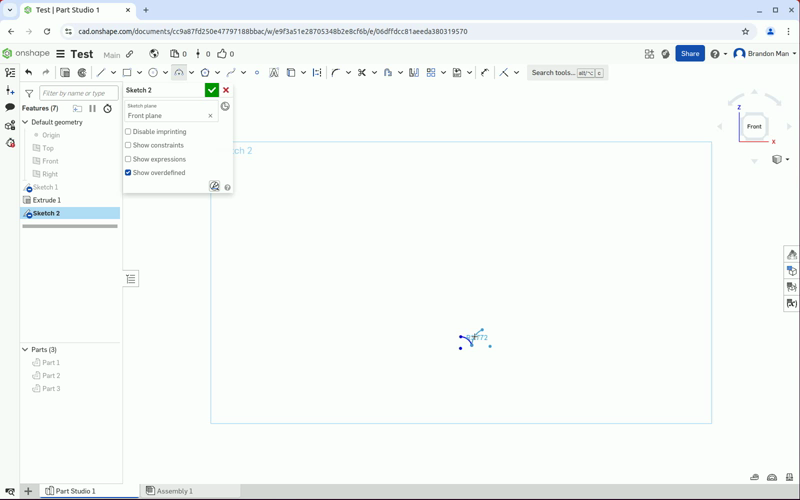
click(474, 336)
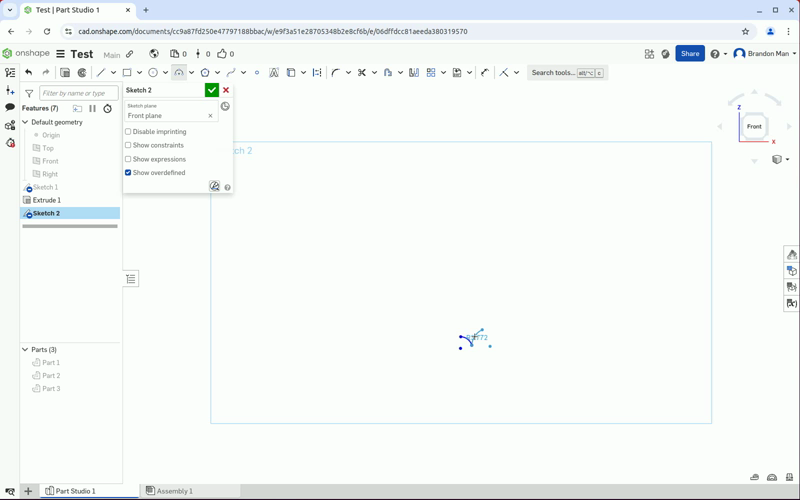
key_up(shift)
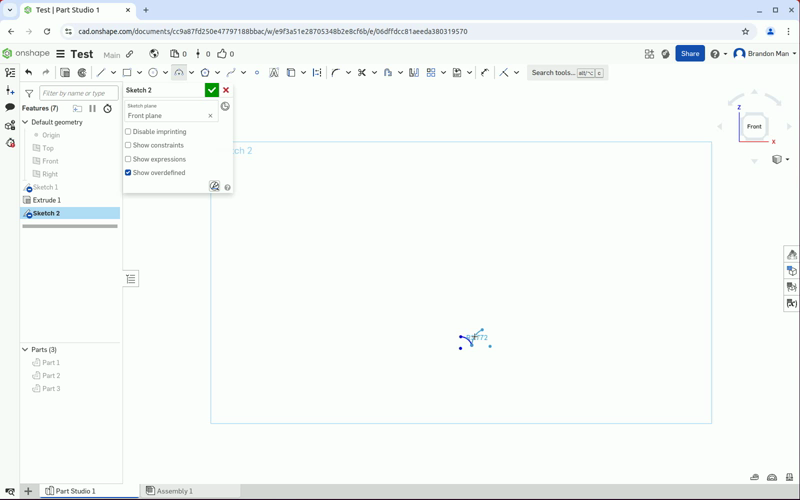
mouse_move(482, 329)
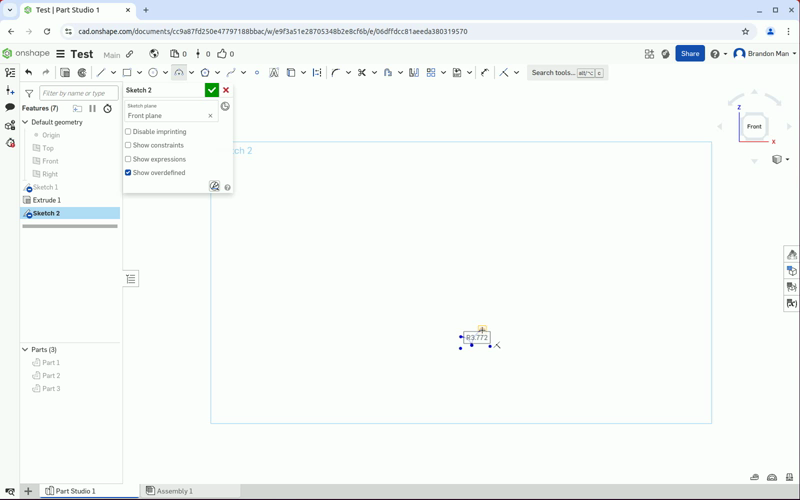
click(482, 329)
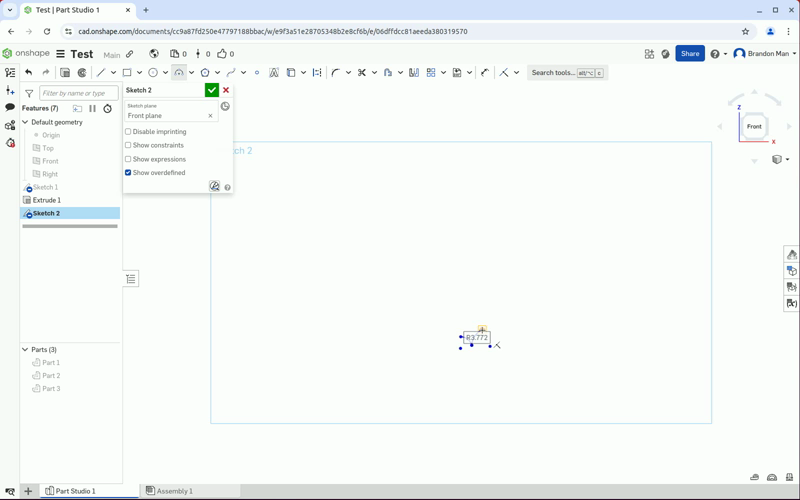
key_down(shift)
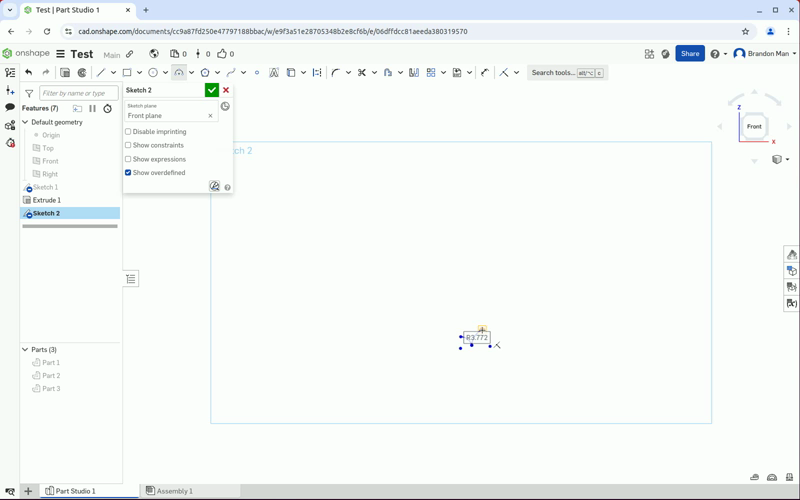
mouse_move(477, 232)
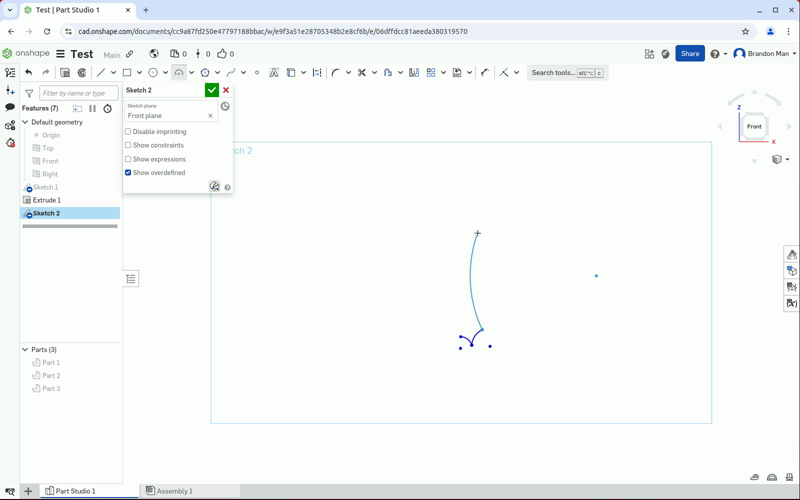
click(477, 232)
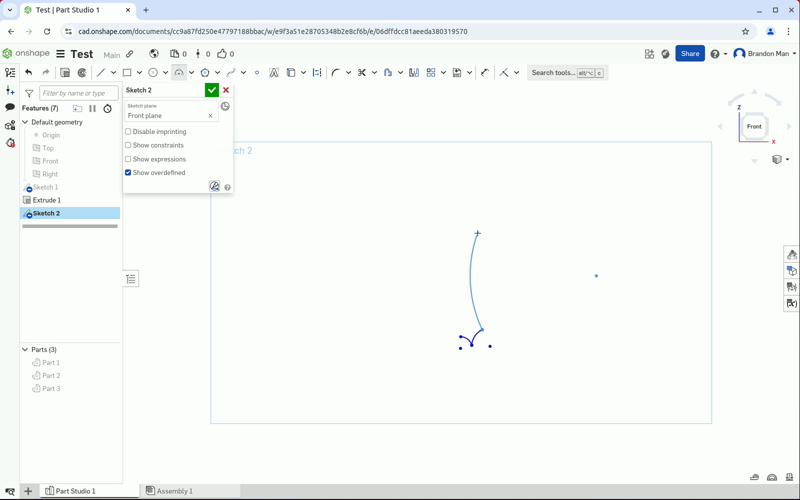
mouse_move(513, 279)
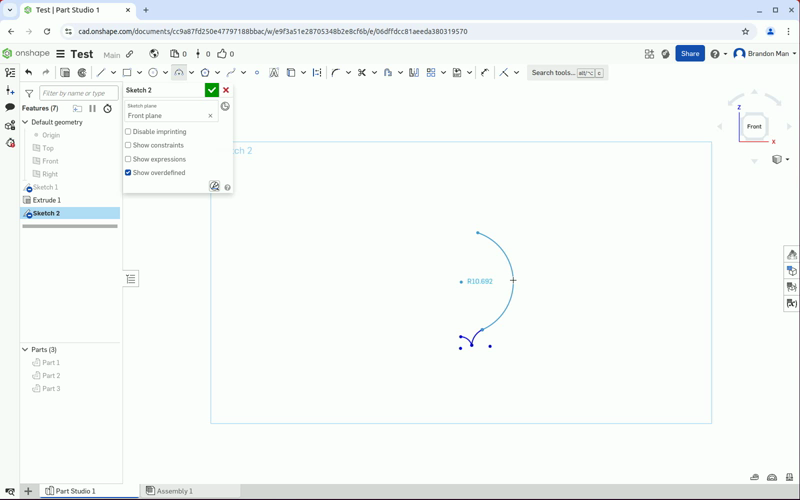
click(513, 279)
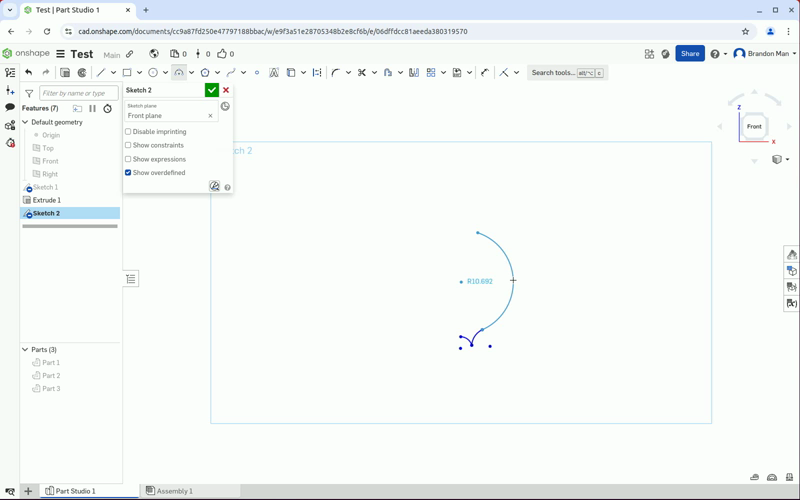
key_up(shift)
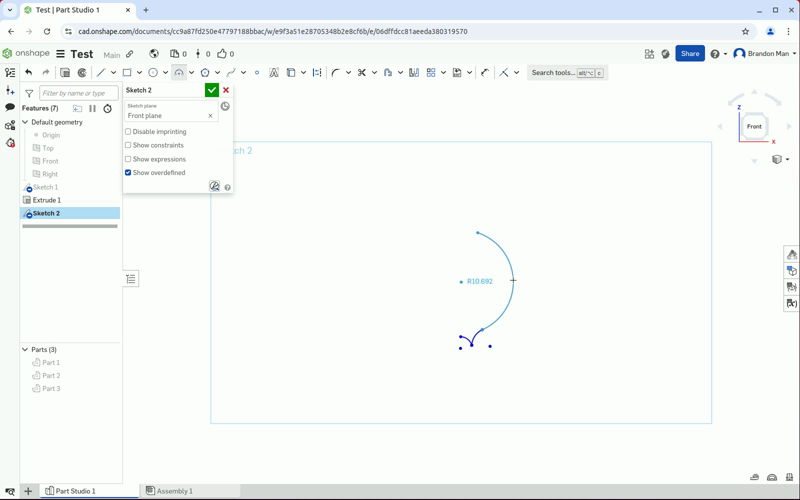
mouse_move(477, 232)
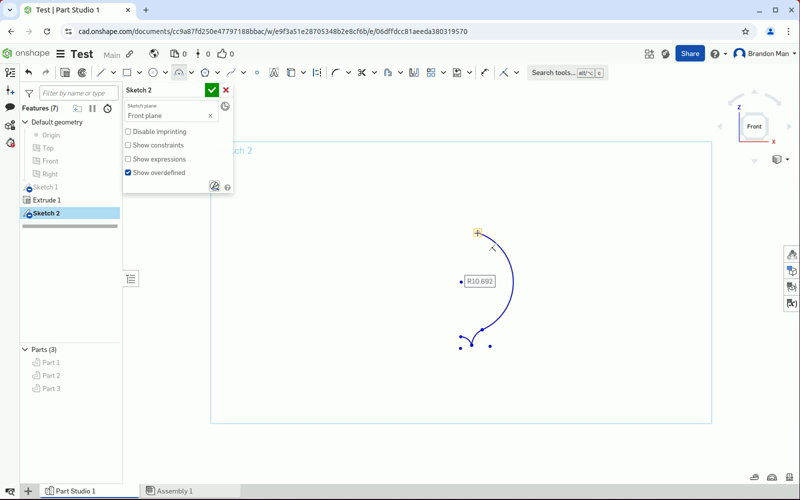
click(477, 232)
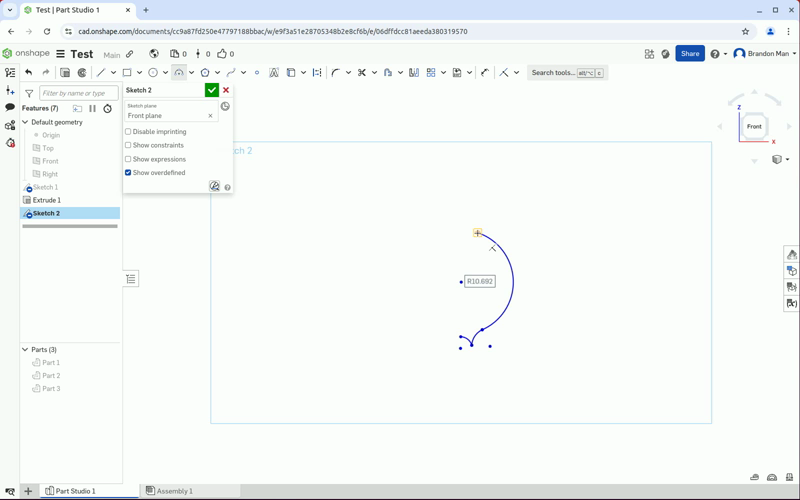
key_down(shift)
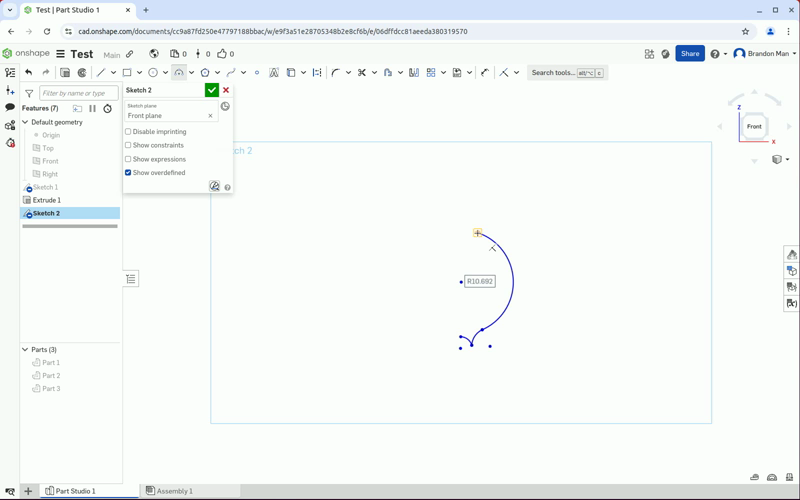
mouse_move(470, 223)
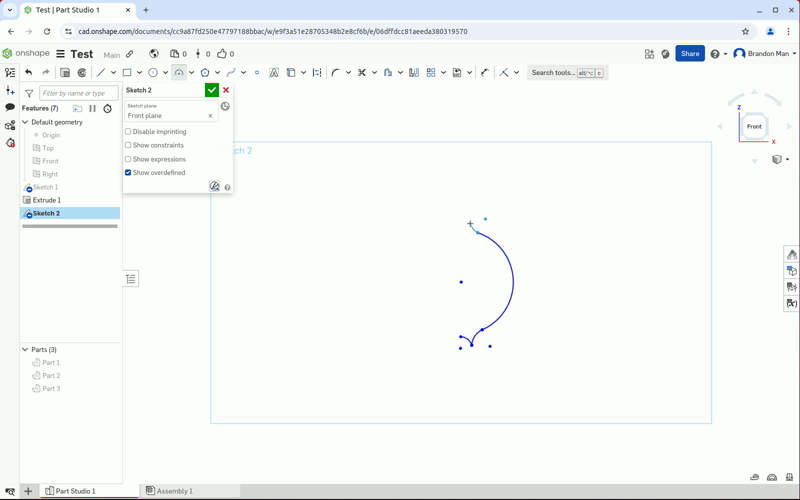
click(470, 223)
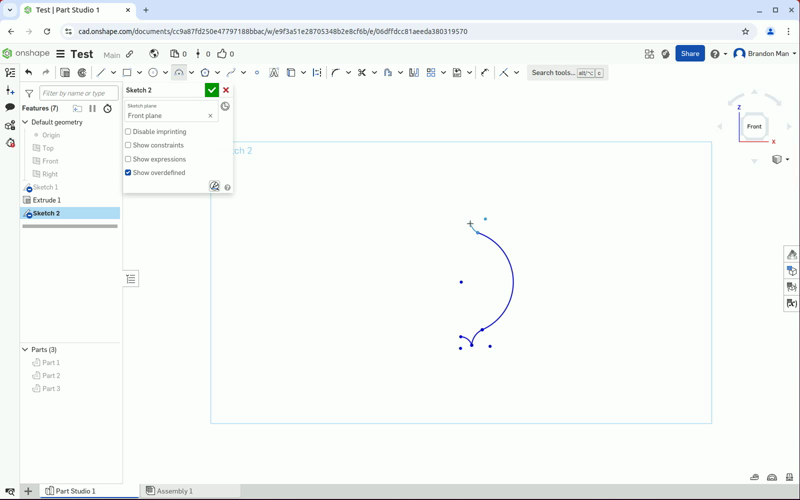
mouse_move(472, 229)
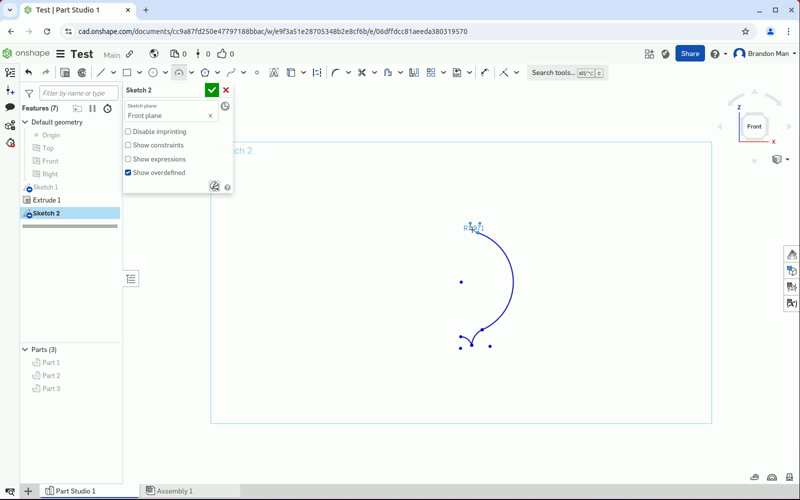
click(472, 229)
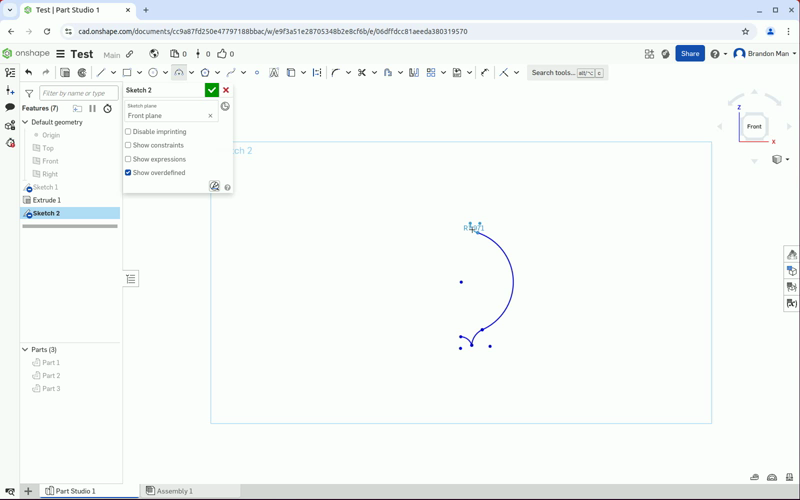
key_up(shift)
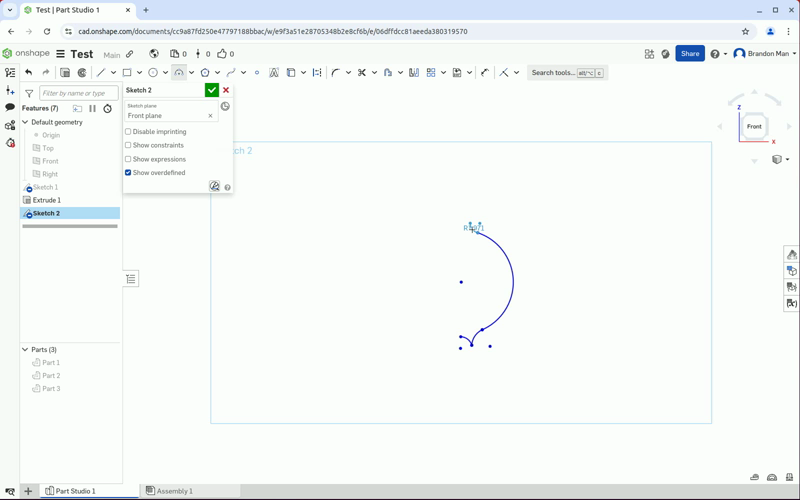
mouse_move(470, 223)
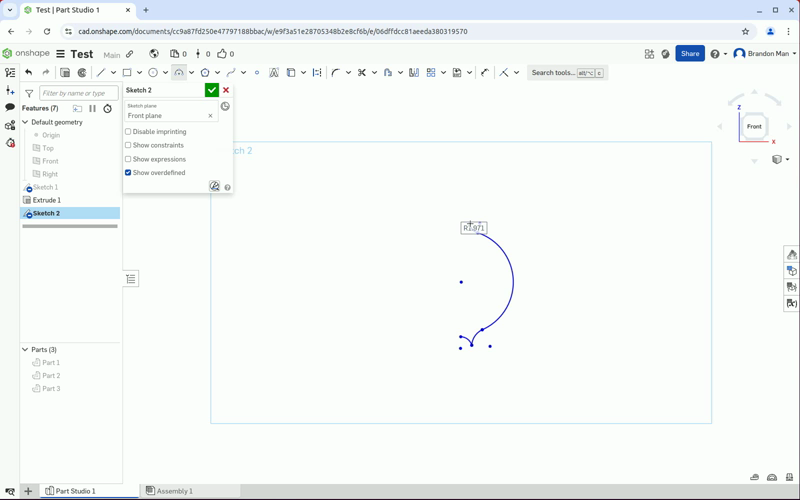
click(470, 223)
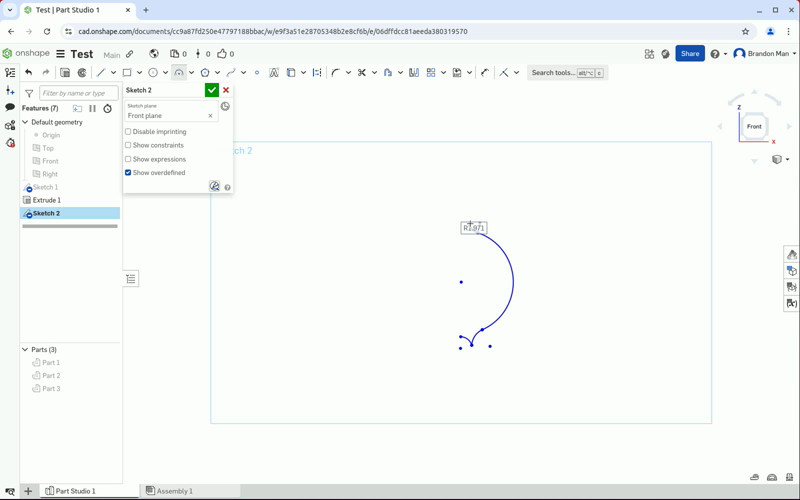
key_down(shift)
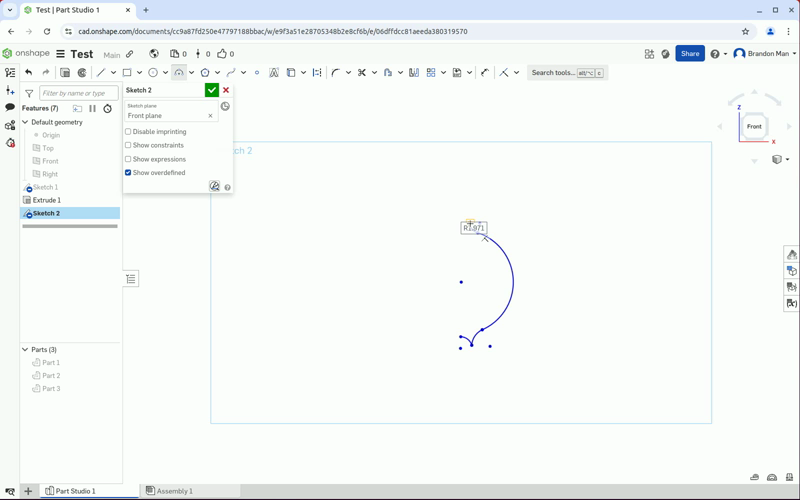
mouse_move(460, 228)
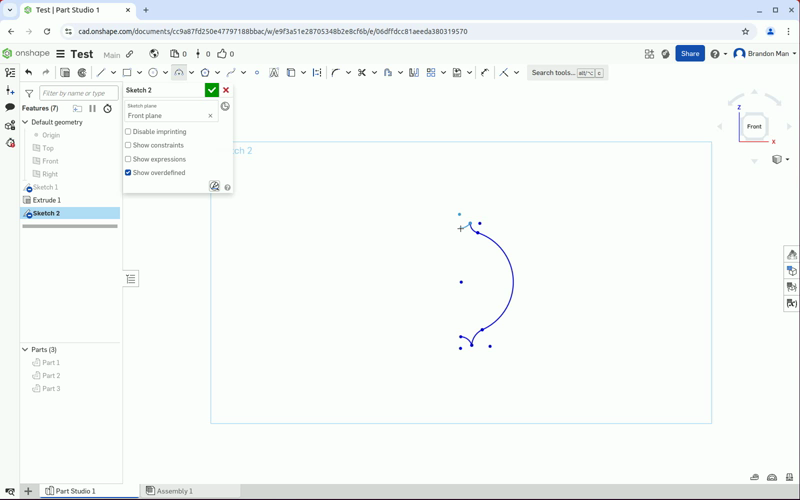
click(460, 228)
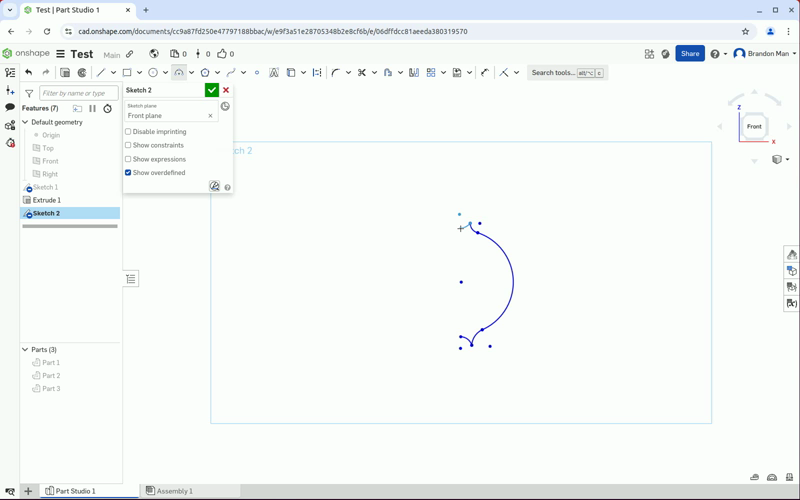
mouse_move(466, 226)
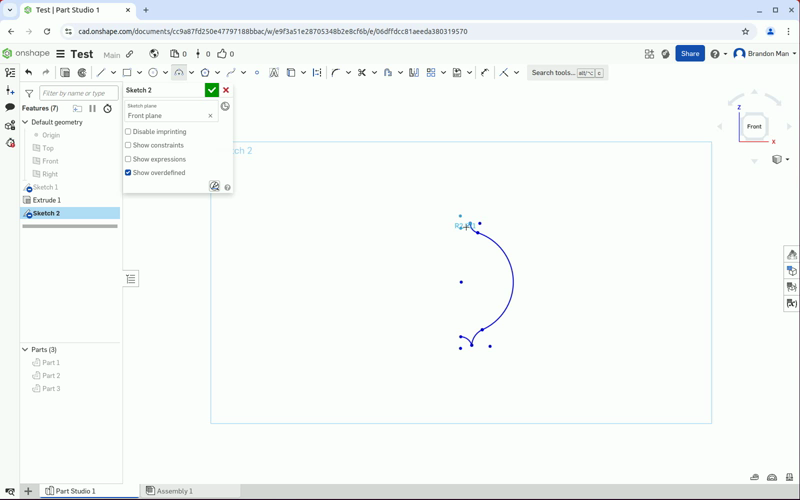
click(466, 226)
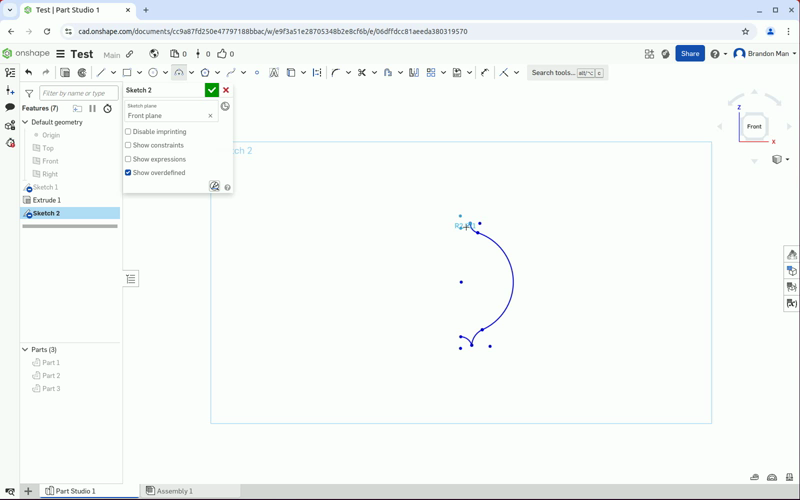
key_up(shift)
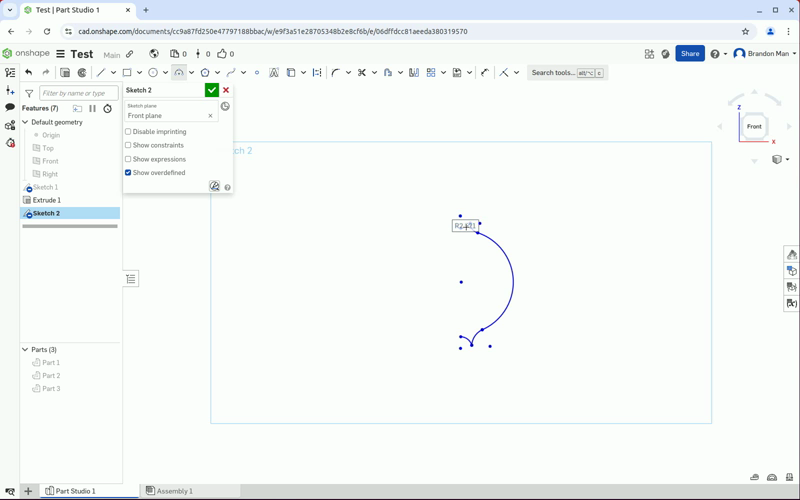
key(esc)
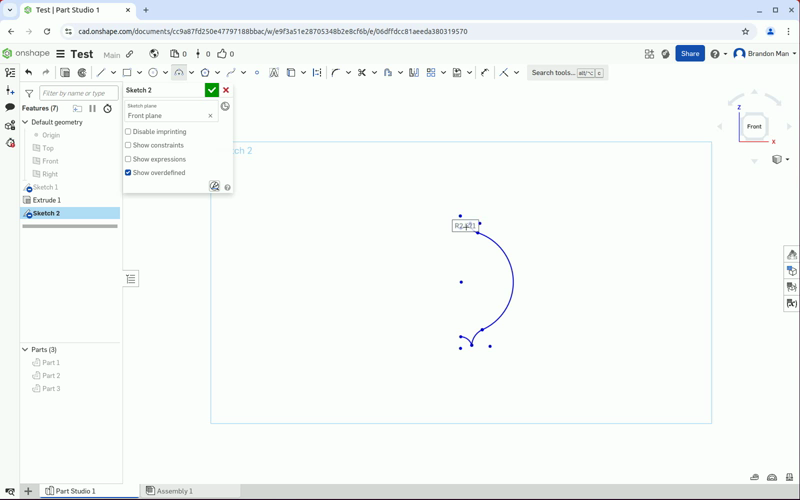
key(l)
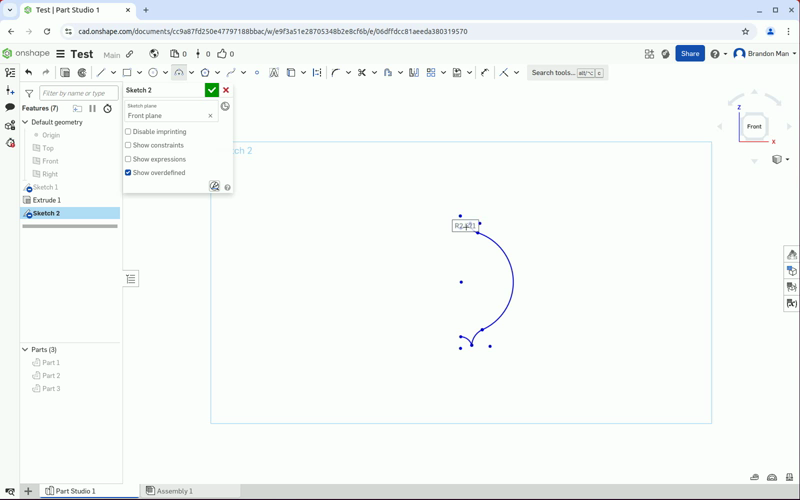
mouse_move(460, 228)
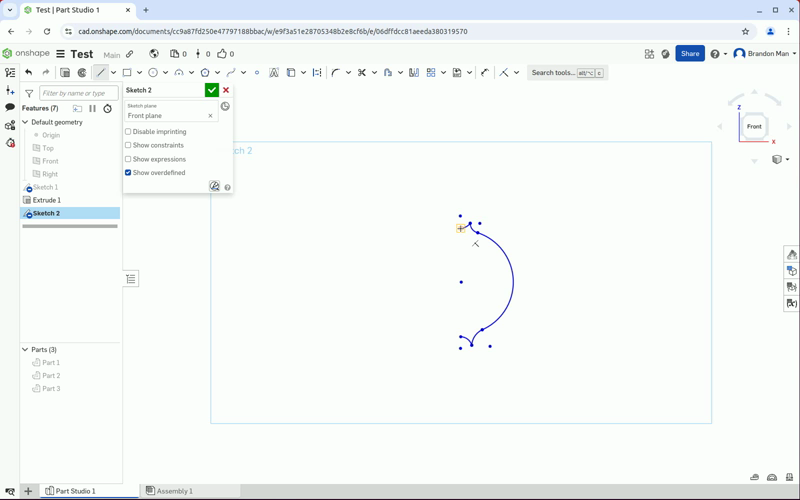
click(460, 228)
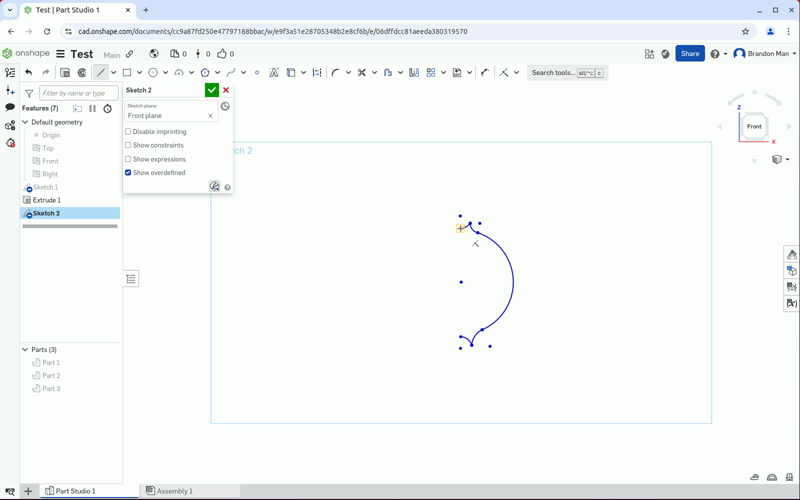
key_down(shift)
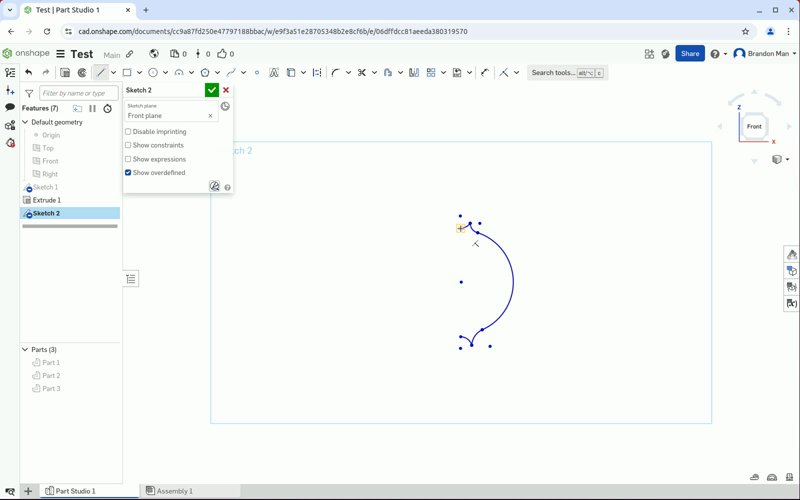
mouse_move(490, 228)
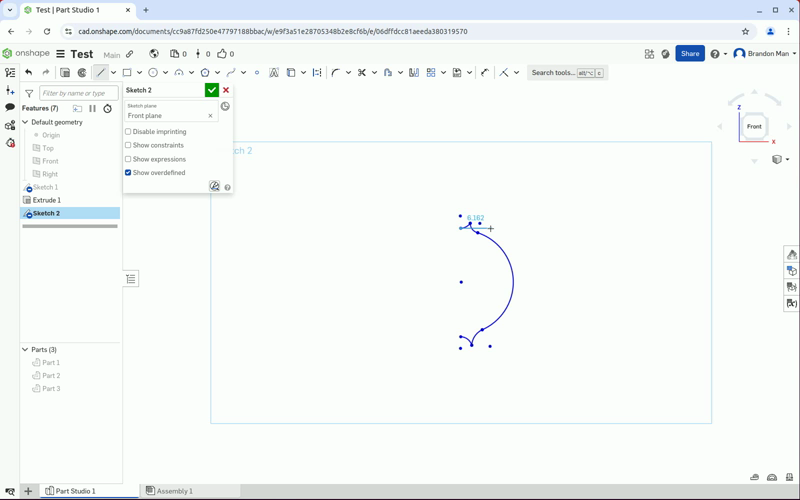
mouse_move(460, 254)
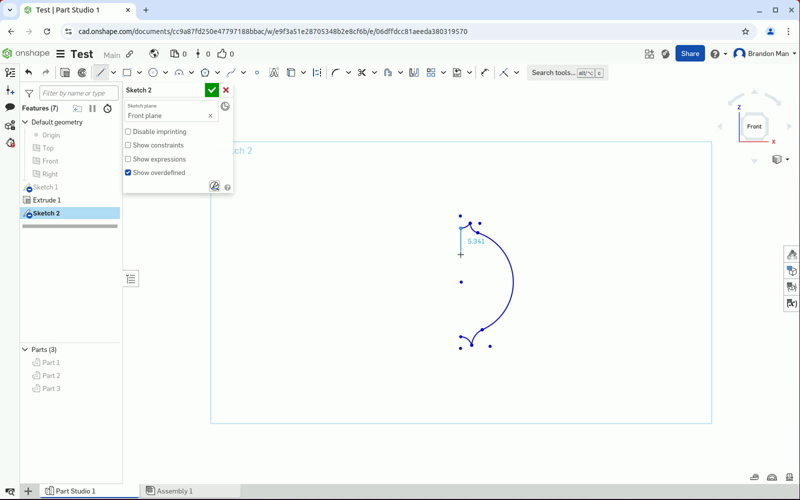
click(460, 254)
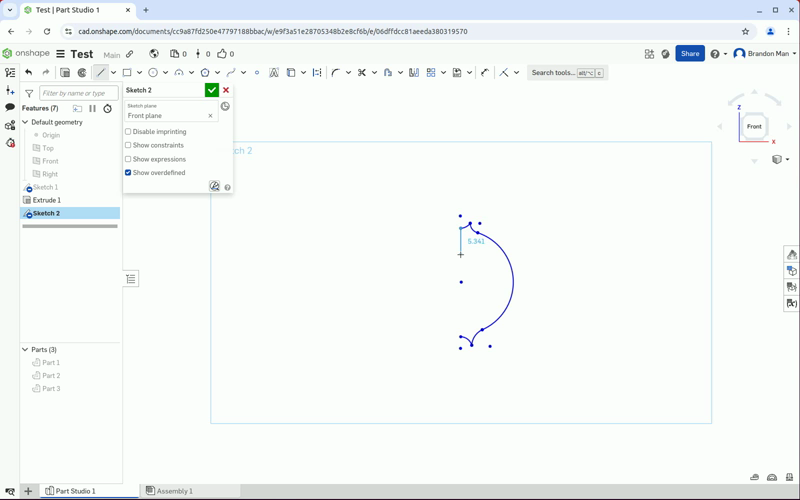
key_up(shift)
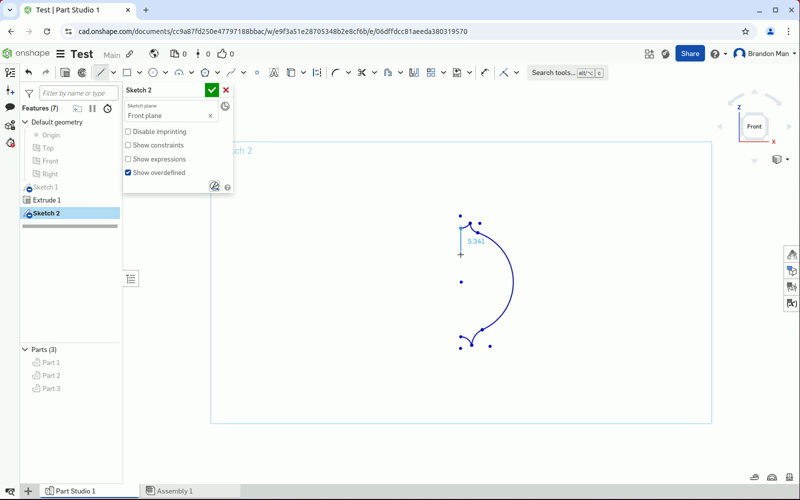
key(esc)
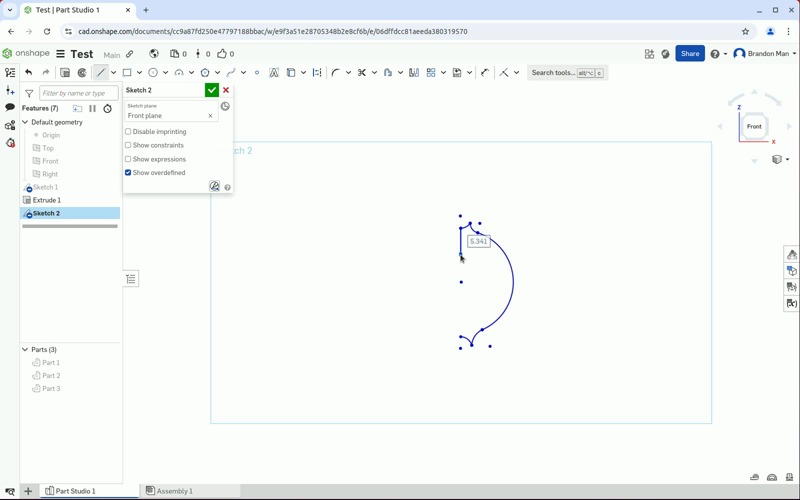
key(a)
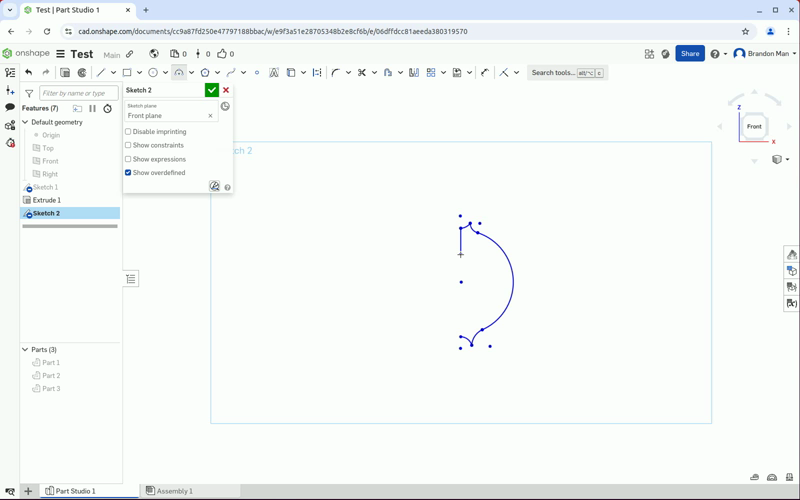
mouse_move(460, 254)
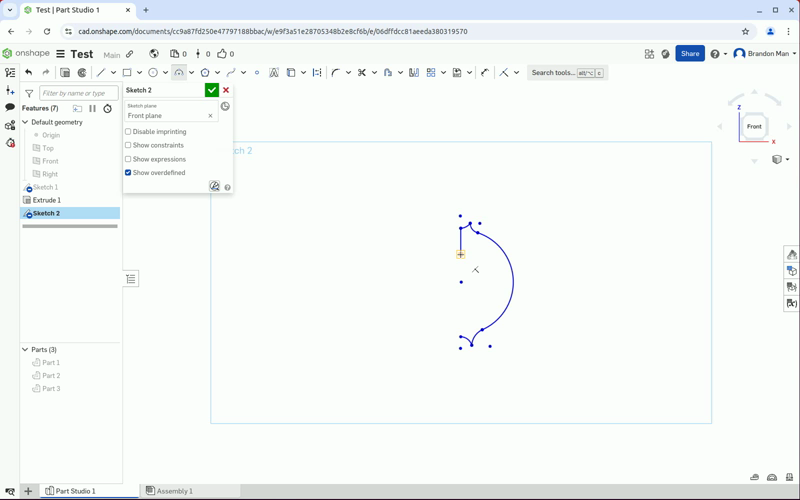
click(460, 254)
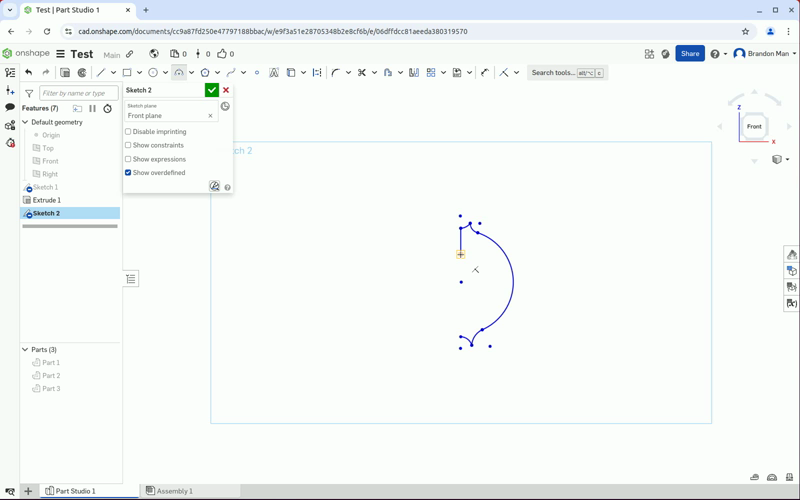
key_down(shift)
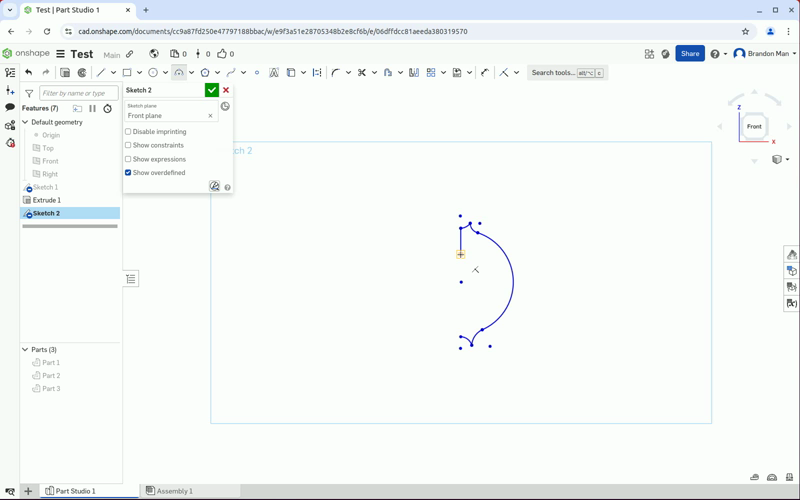
mouse_move(460, 311)
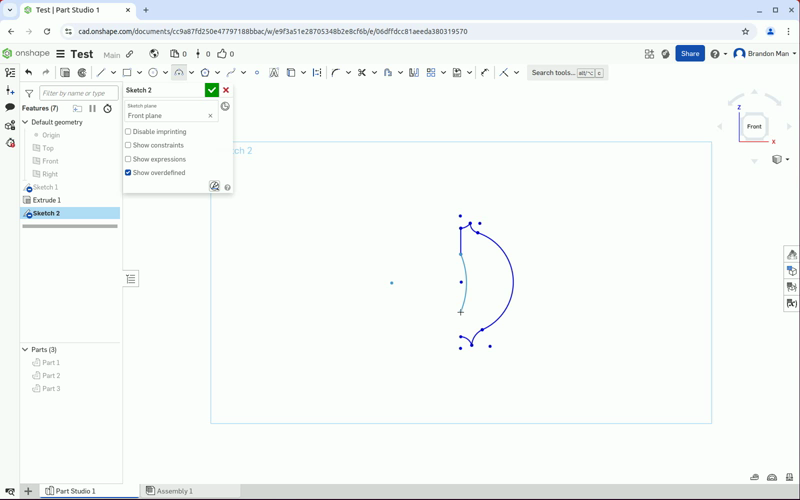
click(460, 311)
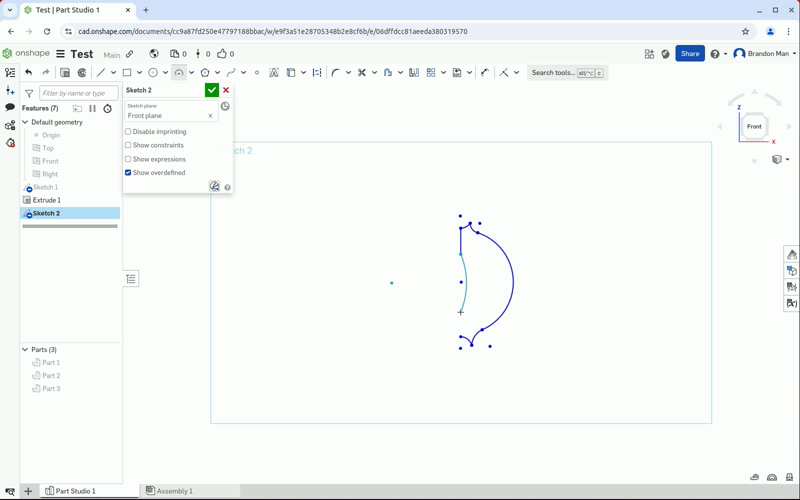
mouse_move(489, 282)
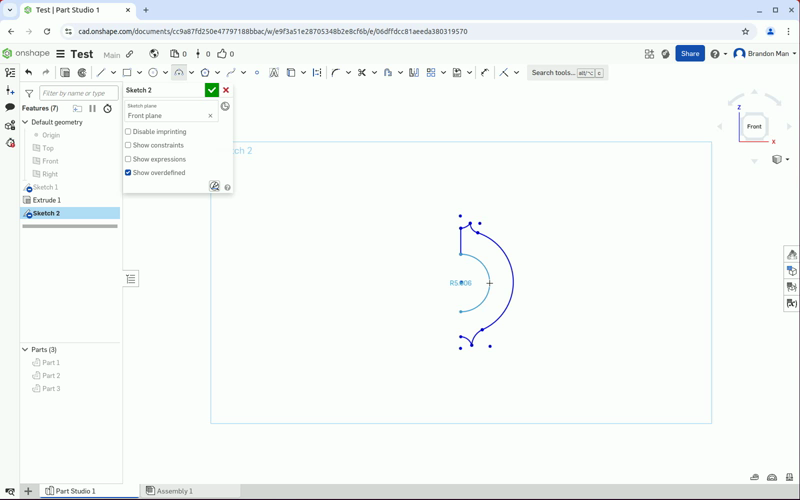
click(489, 282)
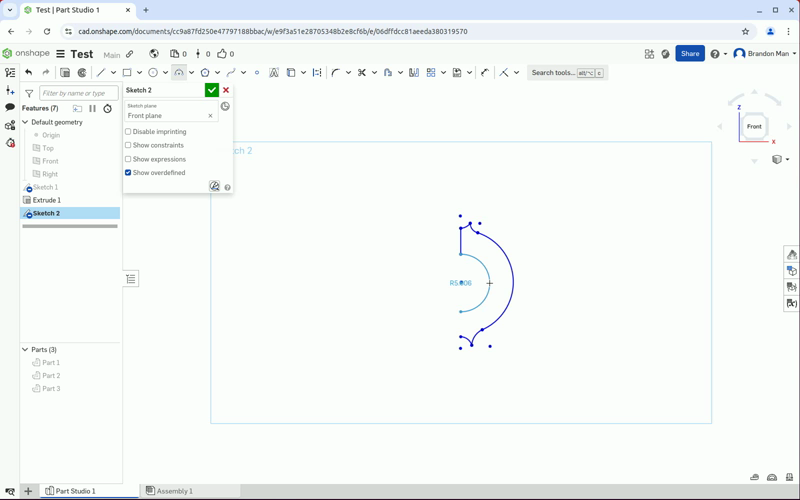
key_up(shift)
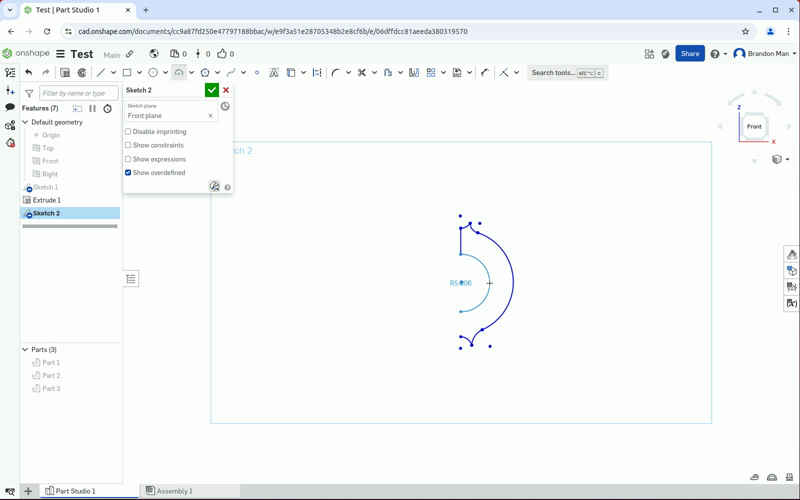
key(esc)
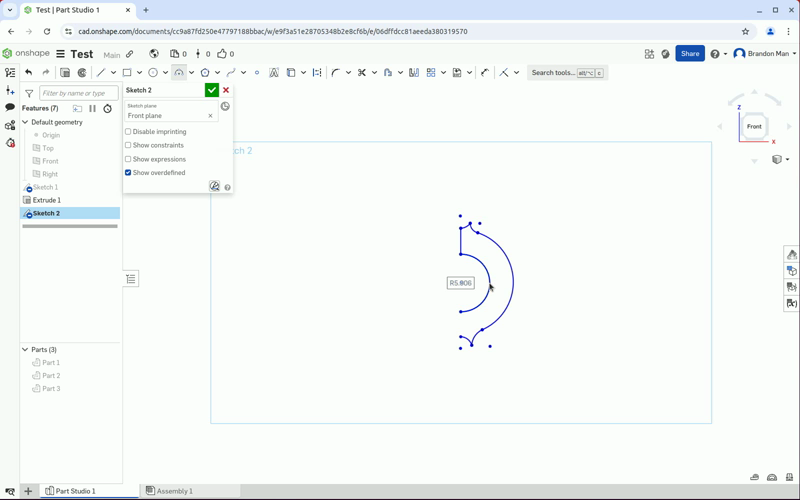
key(l)
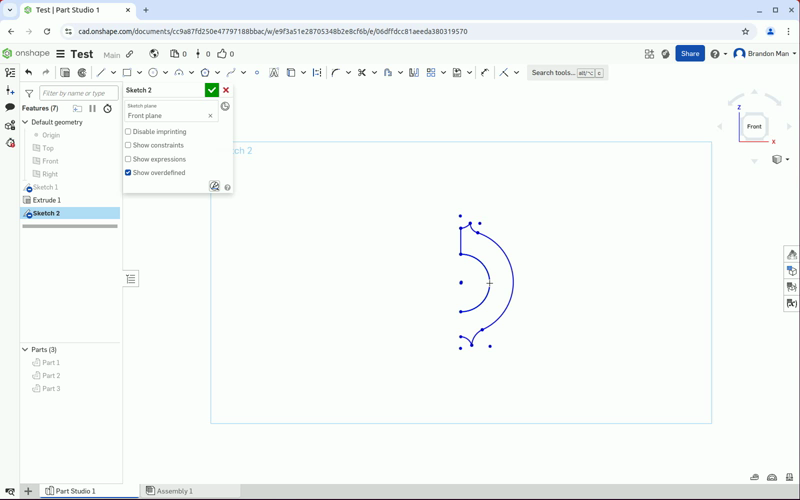
mouse_move(460, 311)
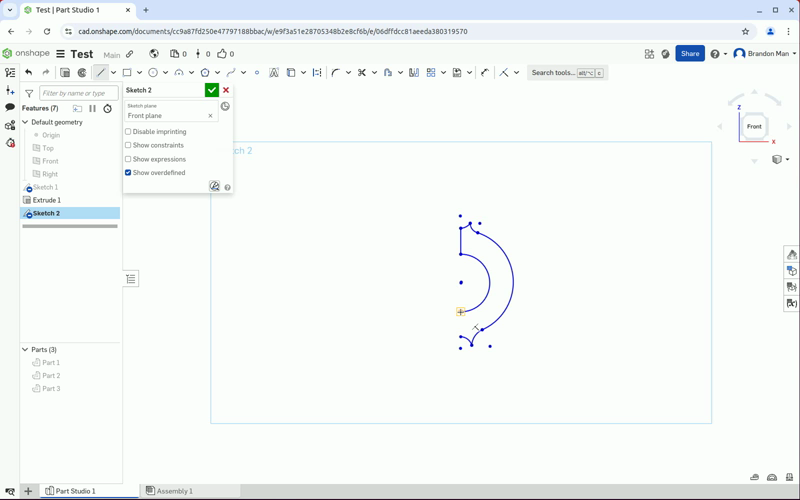
click(460, 311)
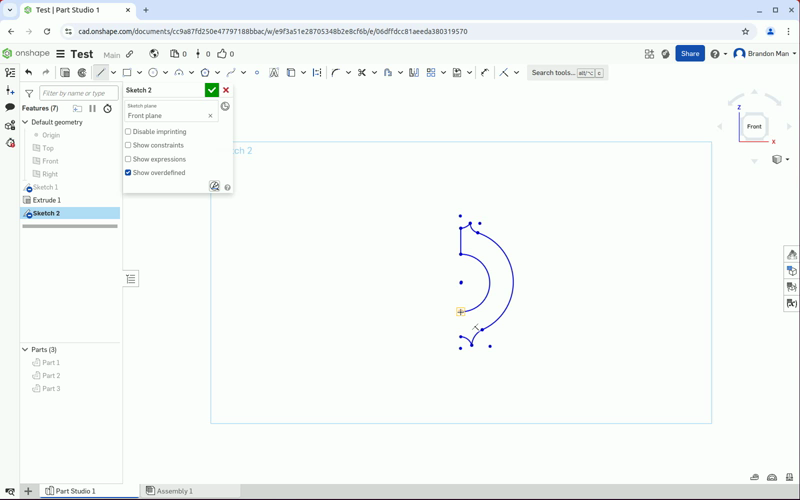
mouse_move(490, 311)
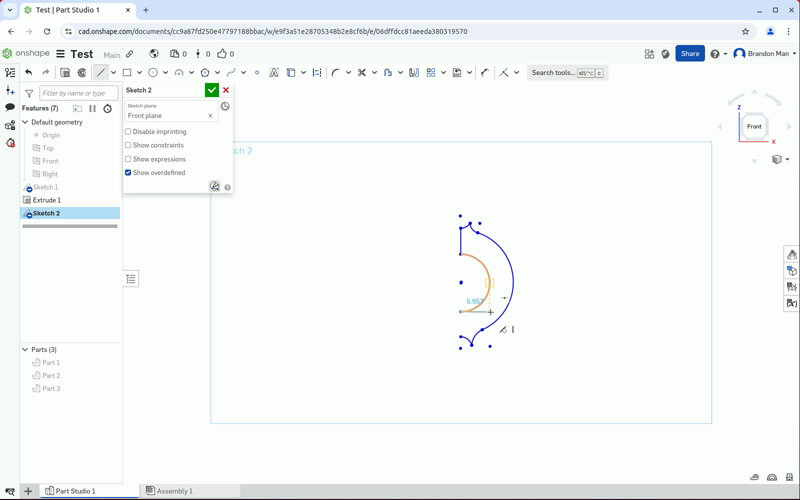
key_down(shift)
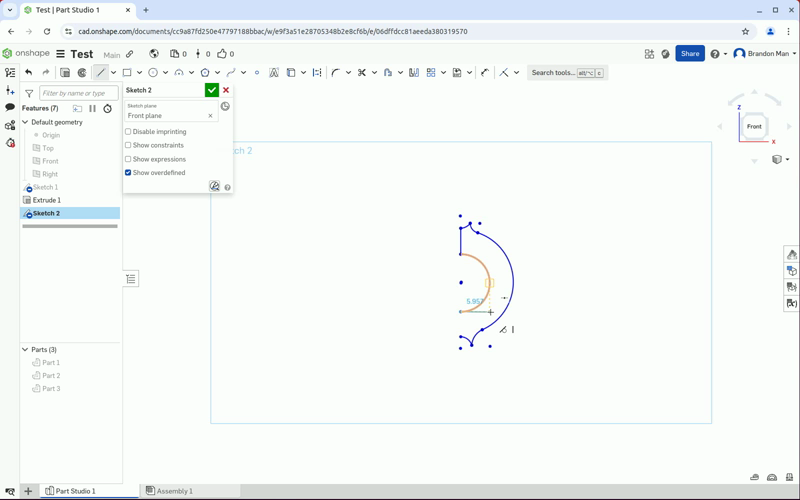
mouse_move(460, 336)
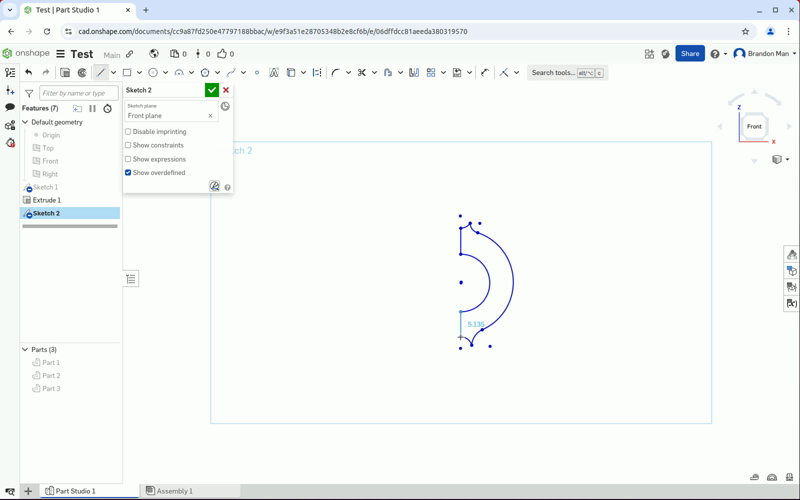
key_up(shift)
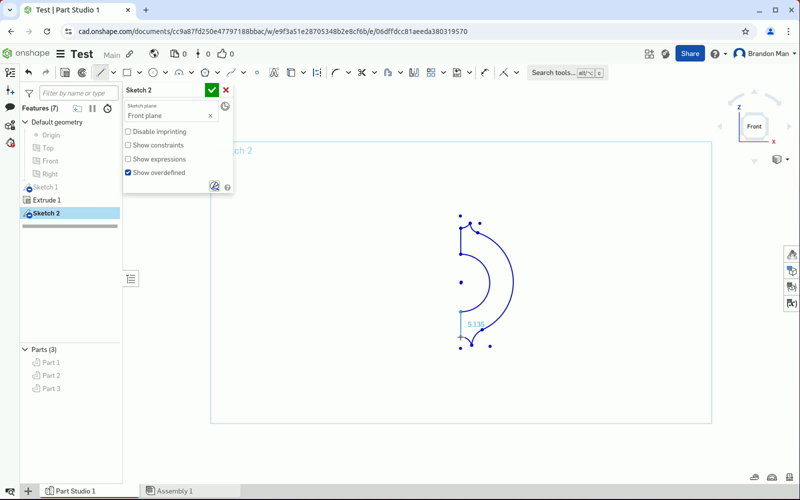
click(460, 336)
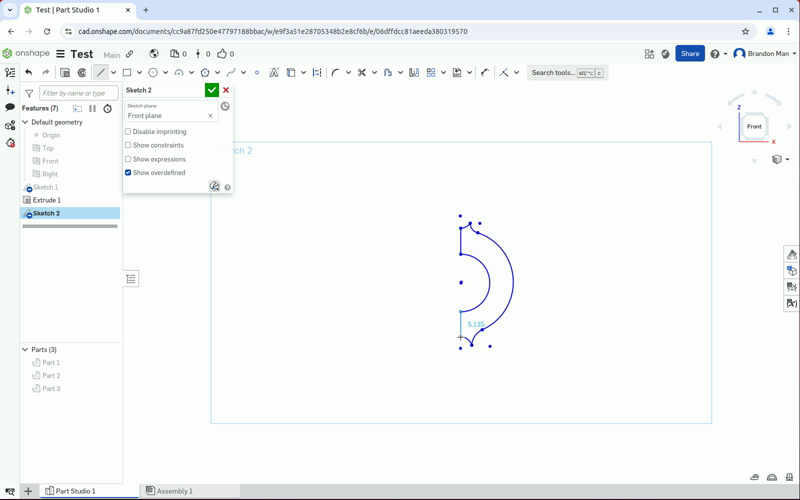
key(esc)
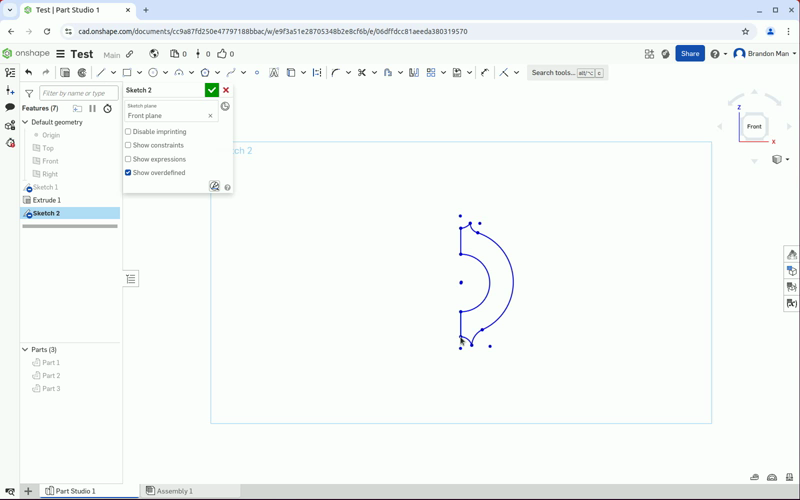
mouse_move(493, 262)
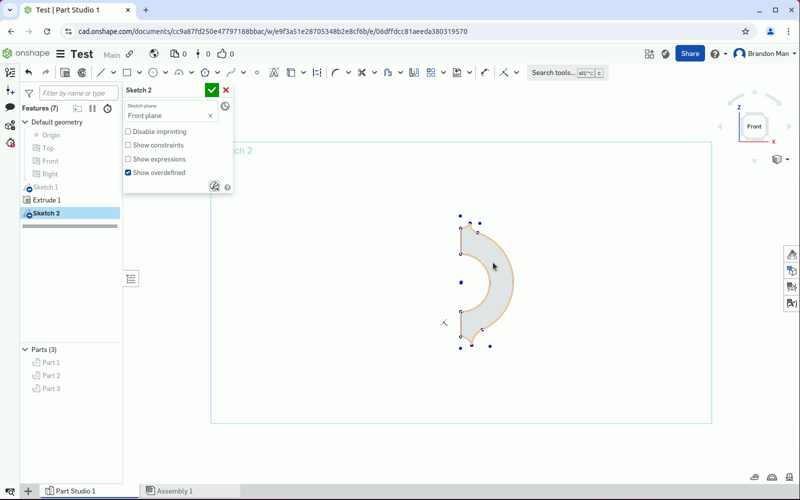
scroll(6)
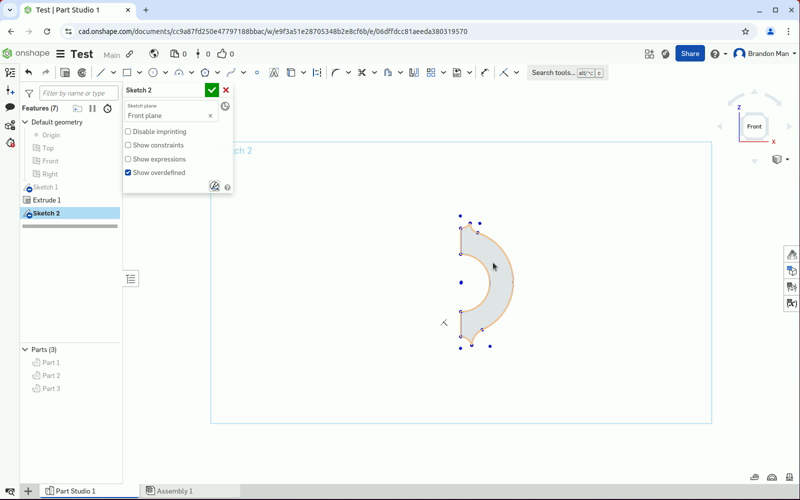
scroll(6)
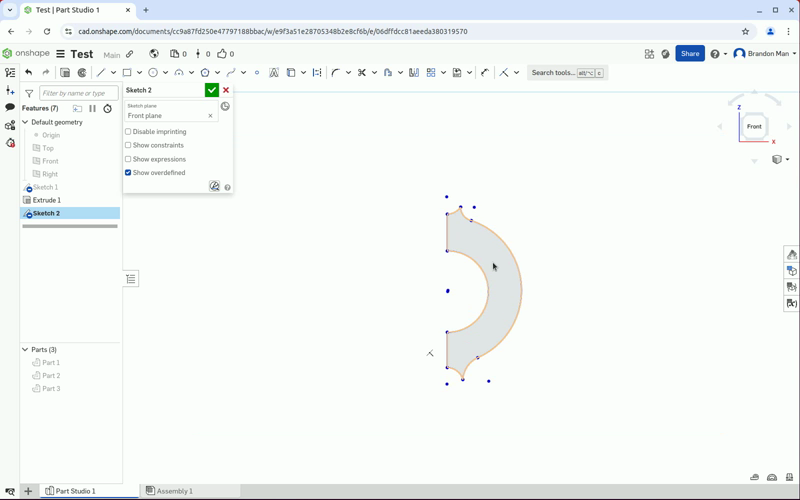
scroll(6)
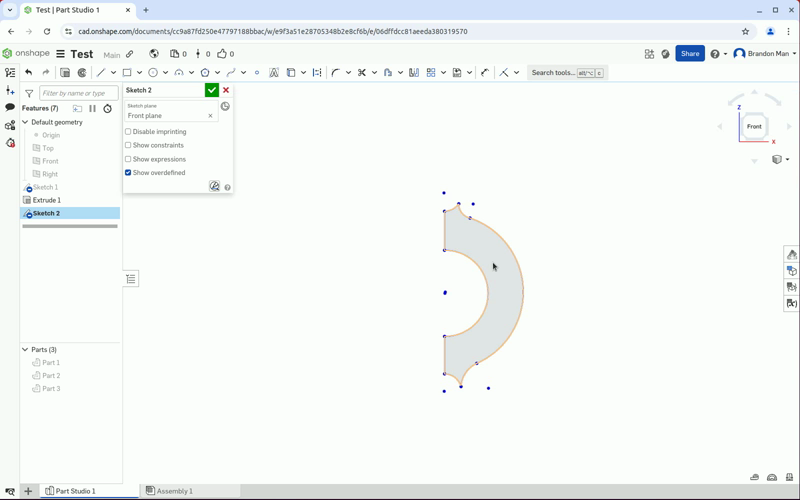
scroll(6)
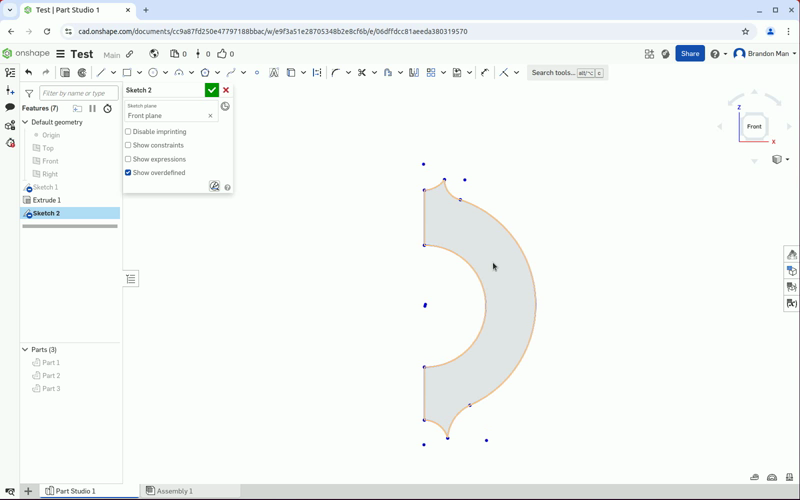
scroll(6)
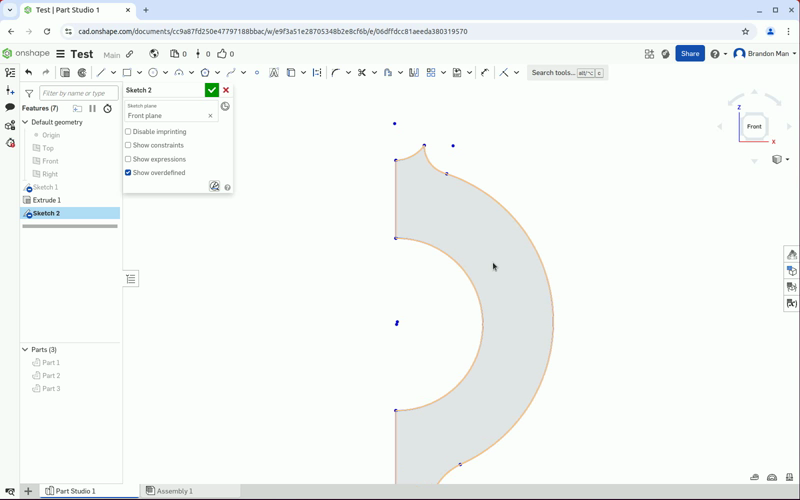
scroll(6)
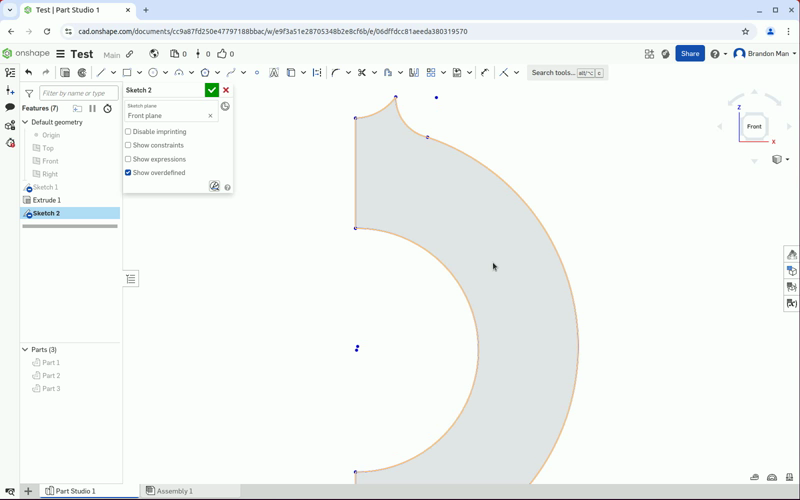
scroll(6)
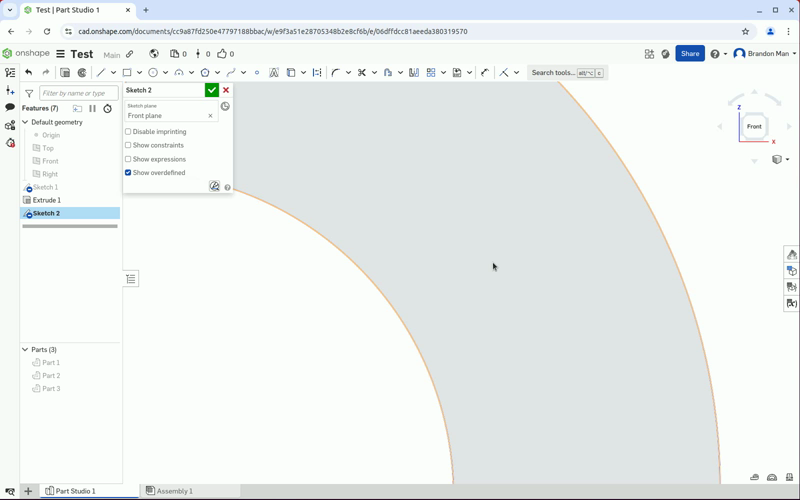
click(493, 262)
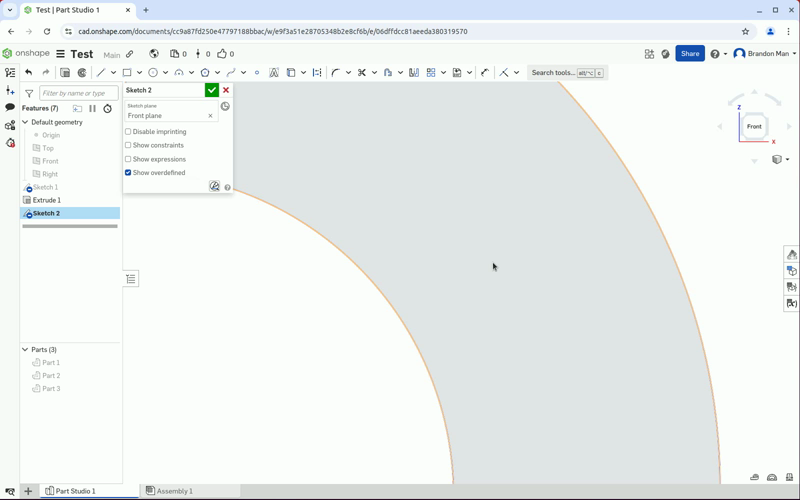
scroll(-6)
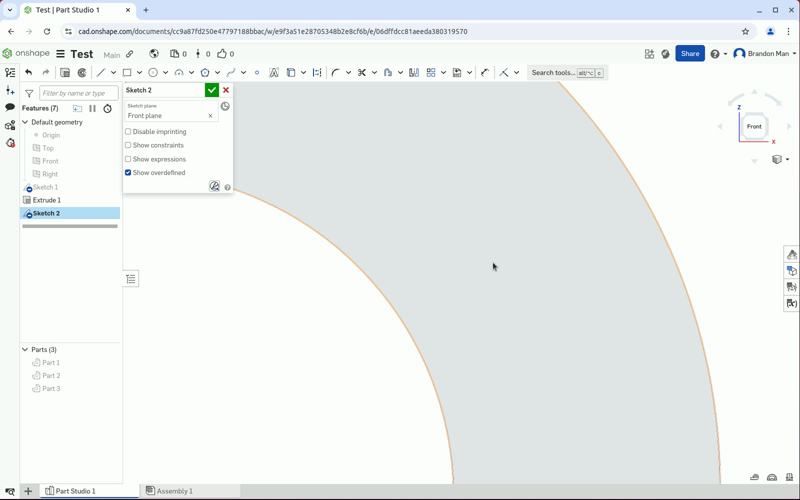
scroll(-6)
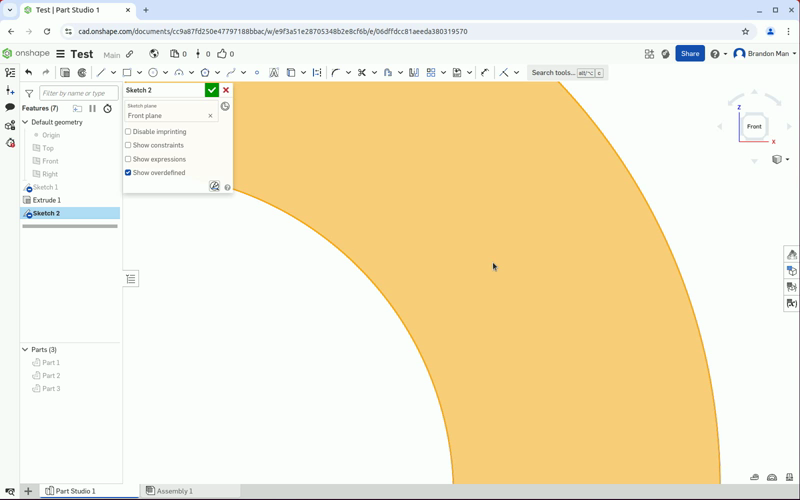
scroll(-6)
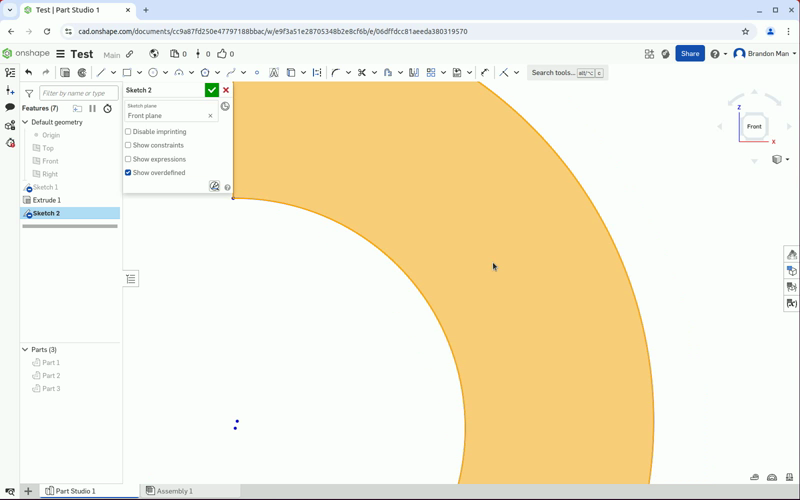
scroll(-6)
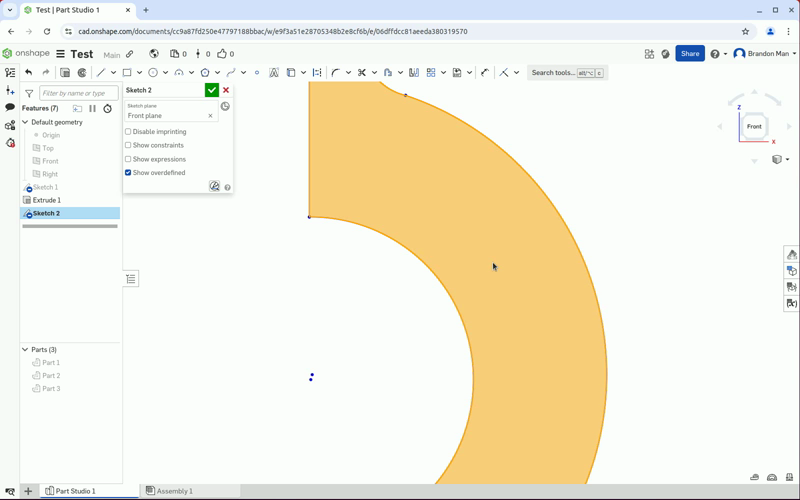
scroll(-6)
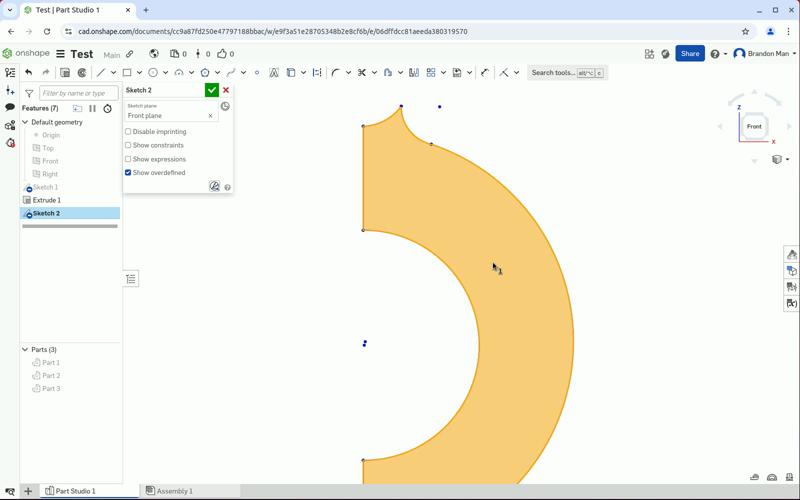
scroll(-6)
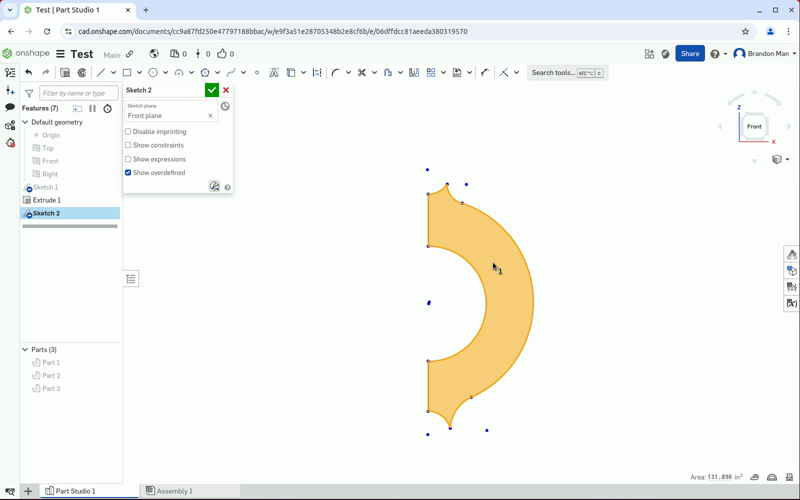
scroll(-6)
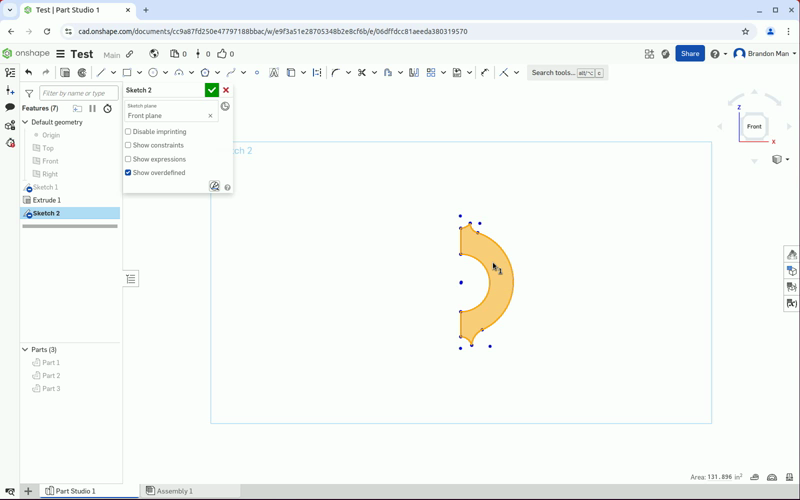
mouse_move(73, 352)
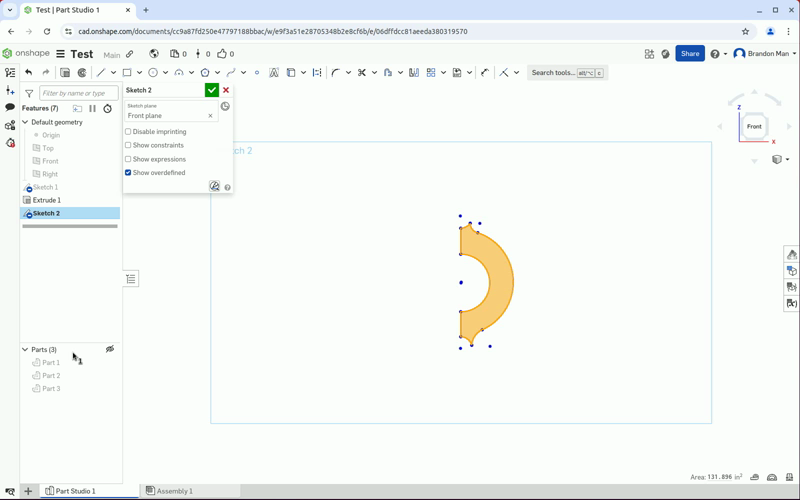
key(shift+y)
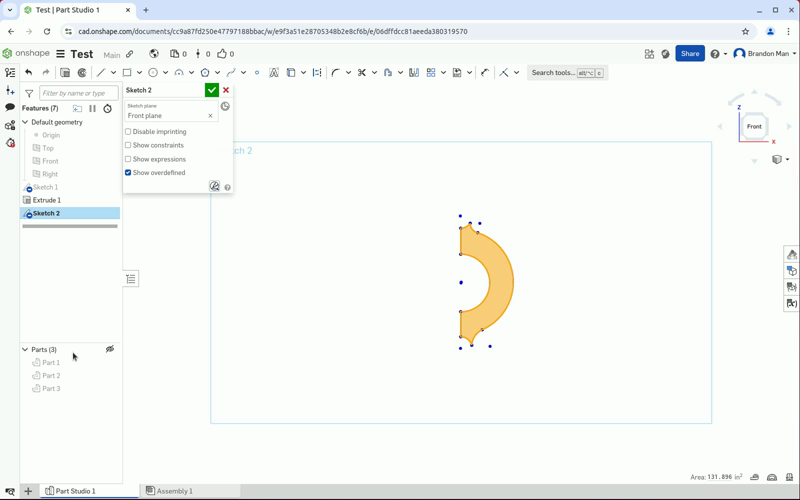
key(shift+e)
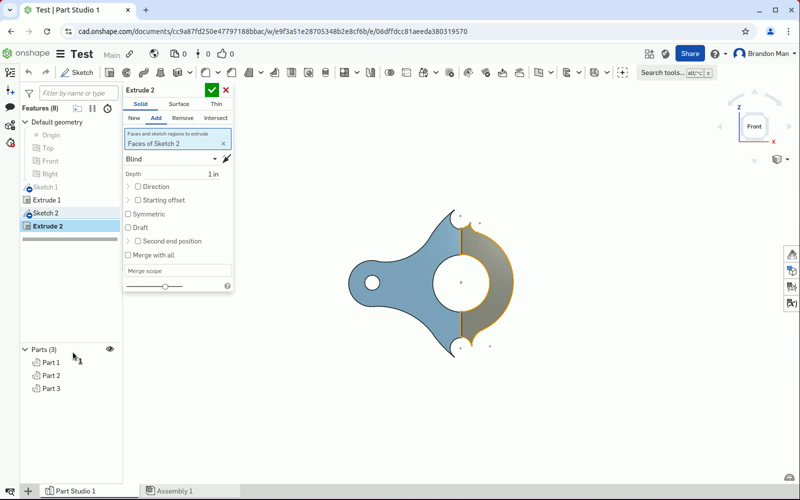
mouse_move(143, 106)
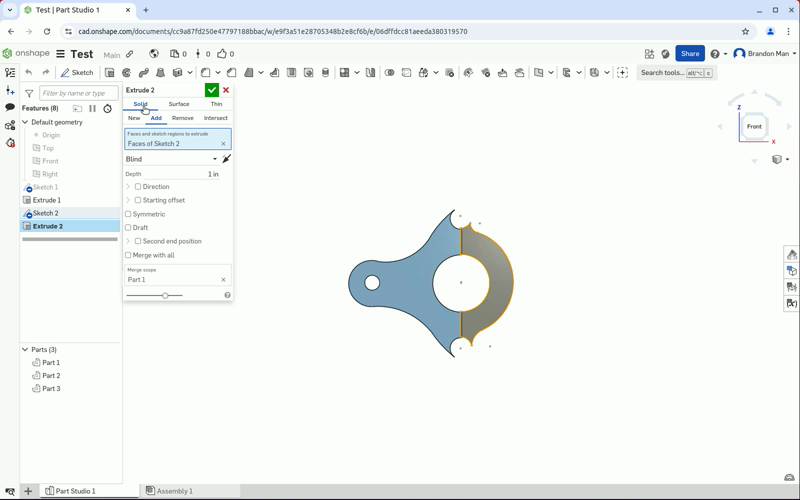
click(143, 106)
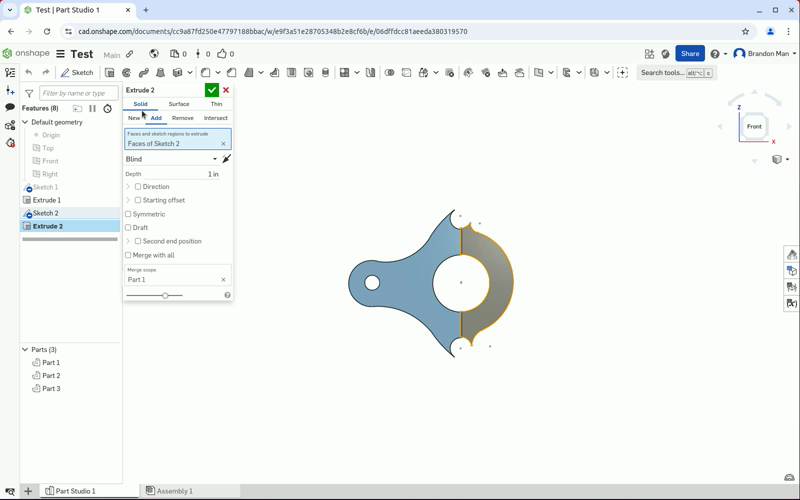
mouse_move(137, 120)
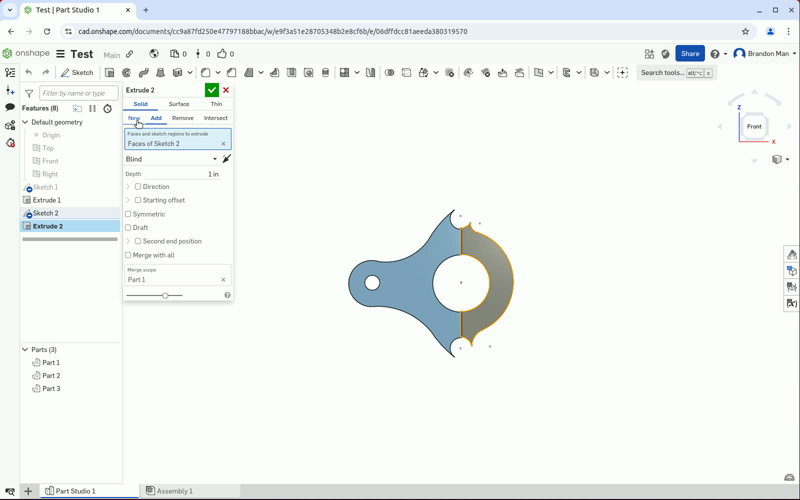
click(137, 120)
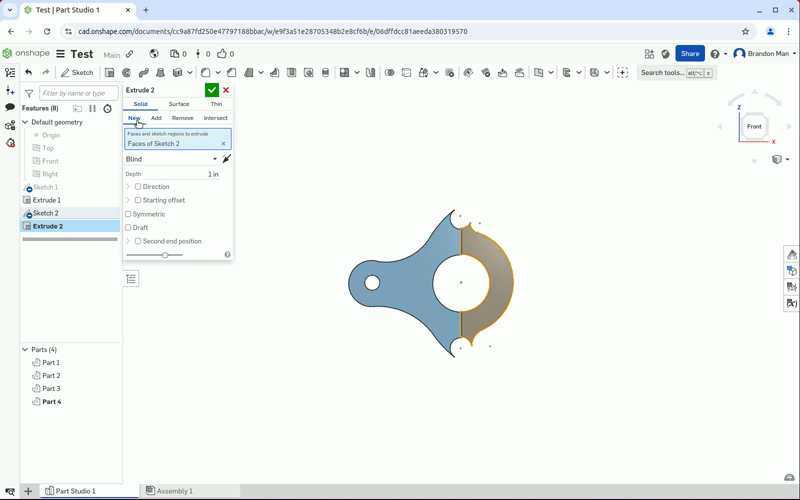
key(tab, 4)
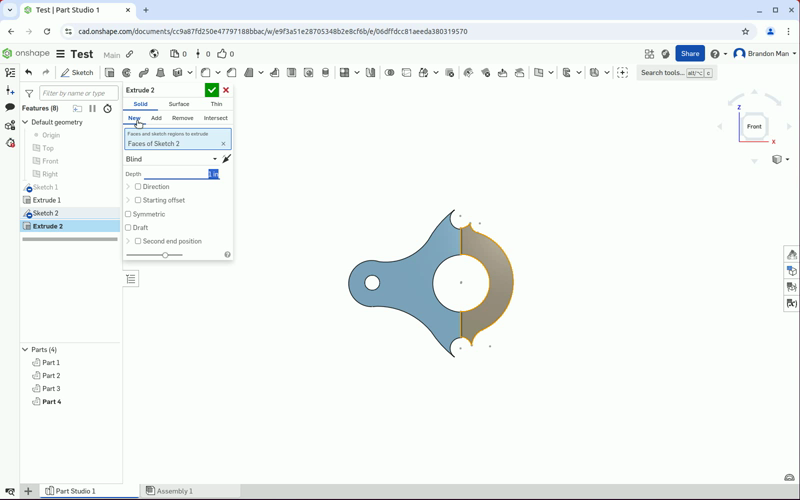
text(1.685)
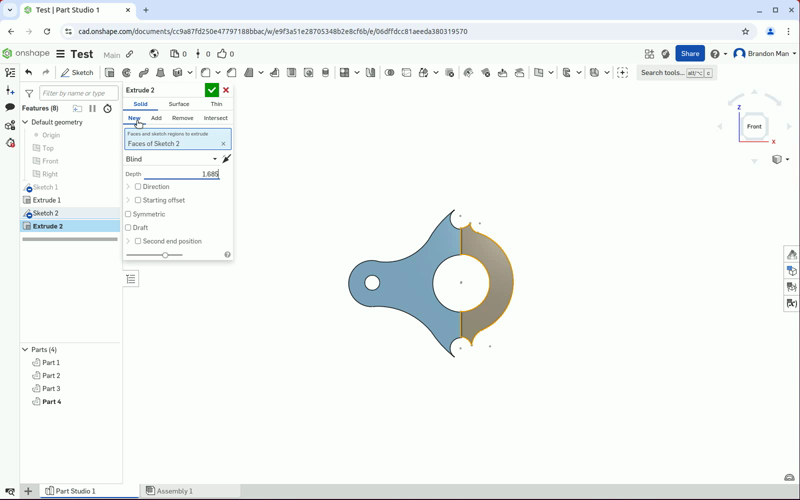
key(enter)
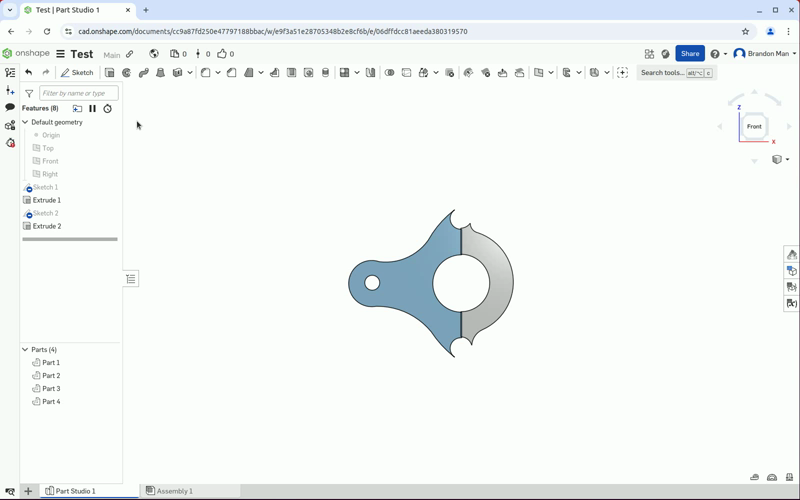
key(shift+h)
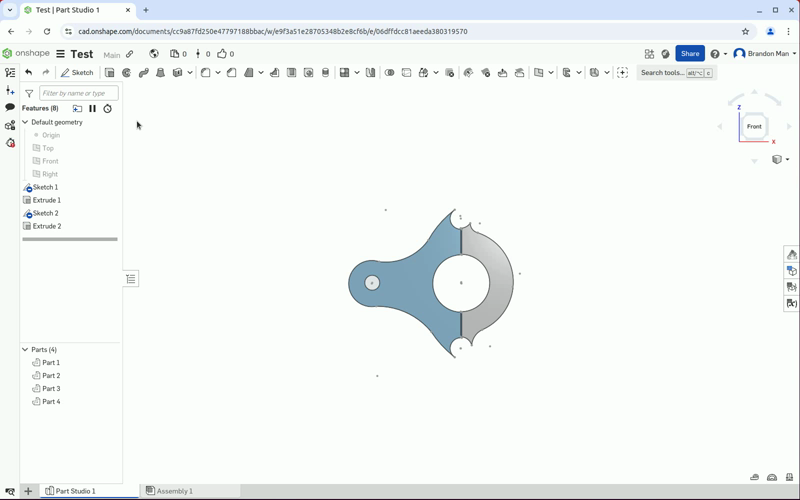
key(shift+h)
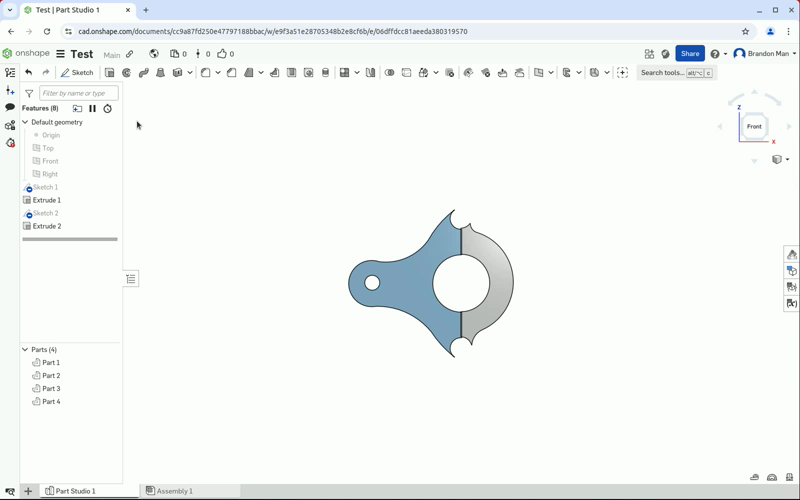
mouse_move(73, 189)
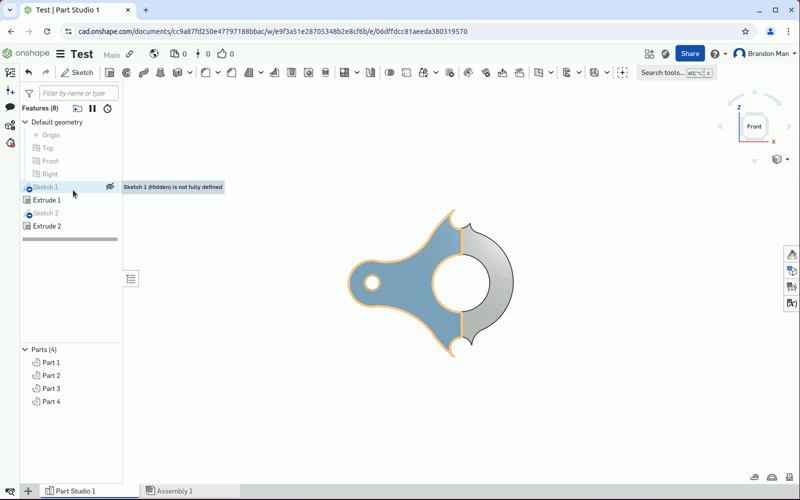
click(73, 189)
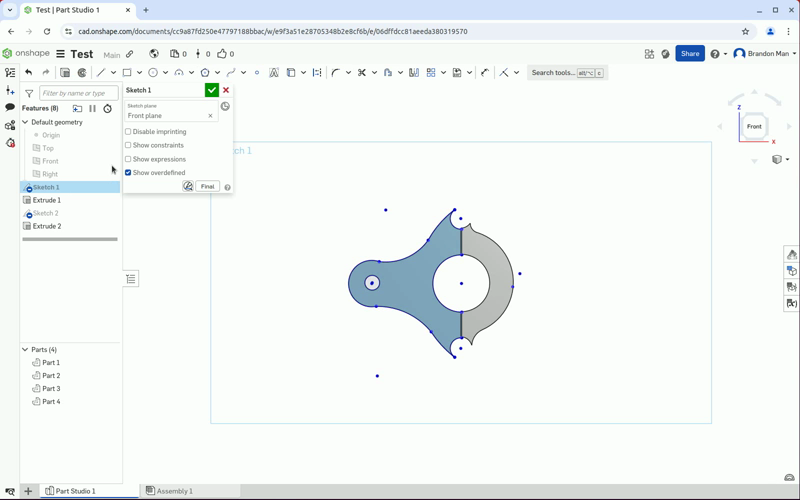
mouse_move(229, 92)
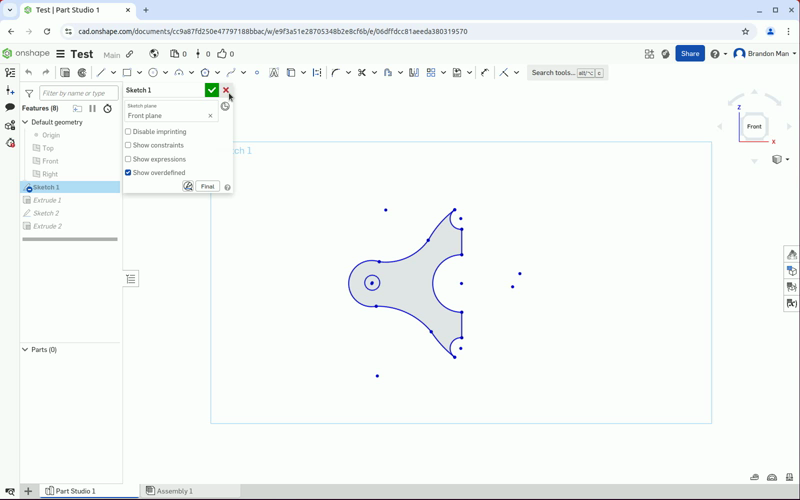
click(229, 92)
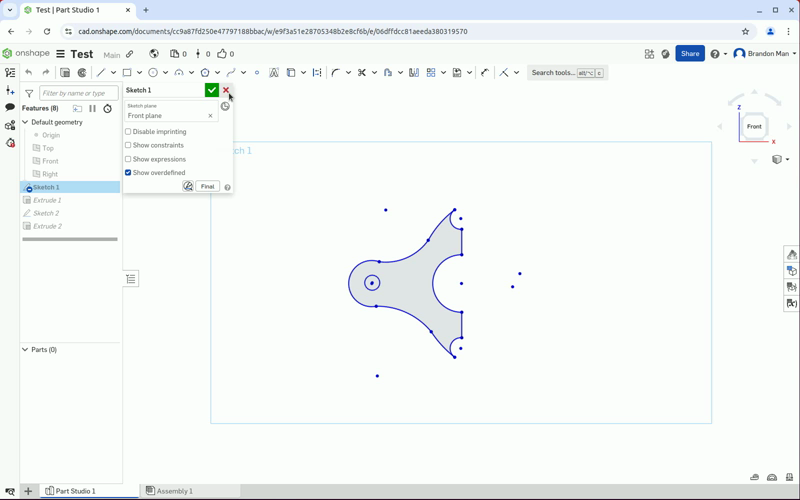
key(shift+s)
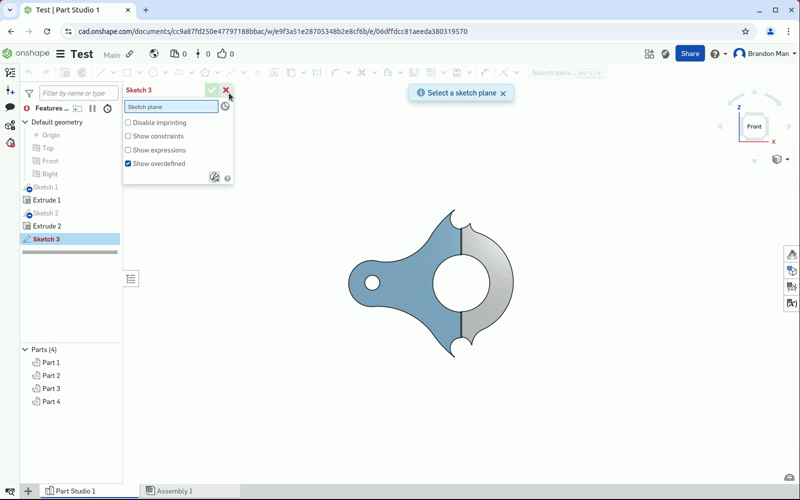
mouse_move(73, 163)
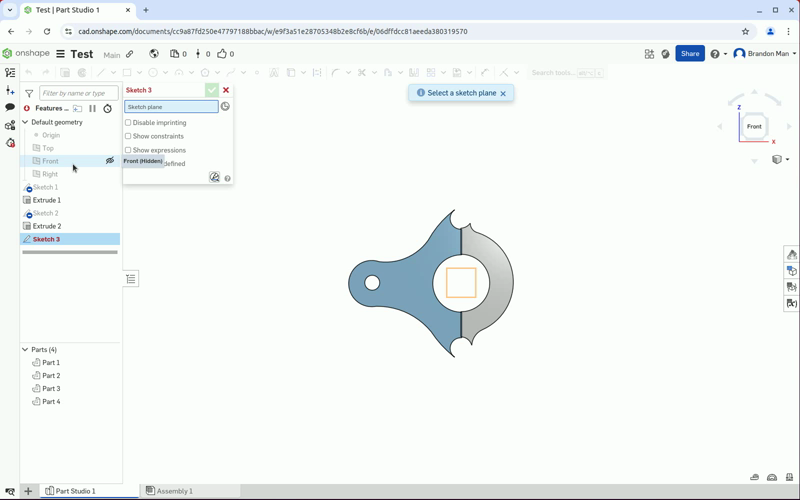
click(73, 163)
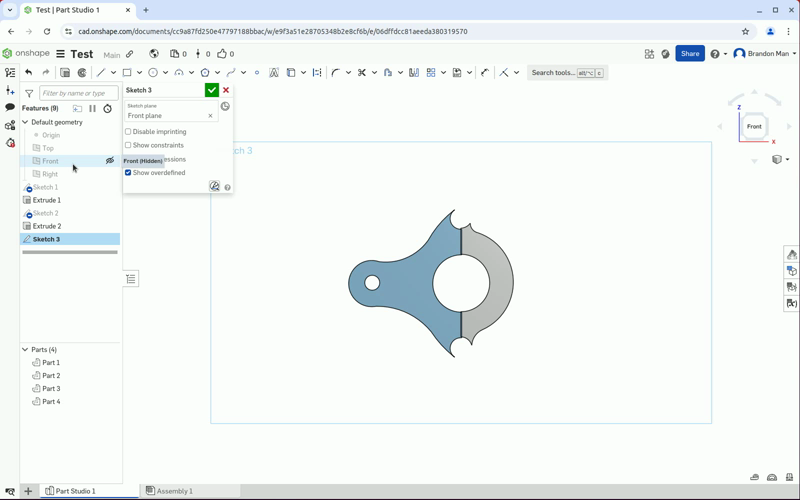
mouse_move(73, 352)
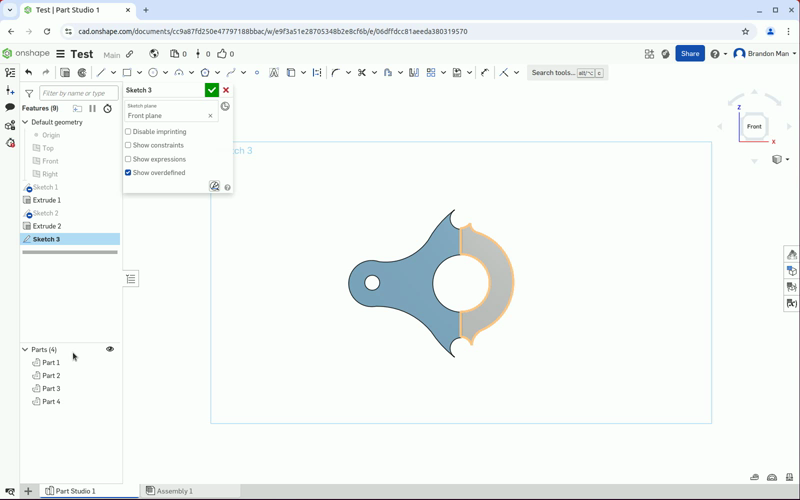
key(y)
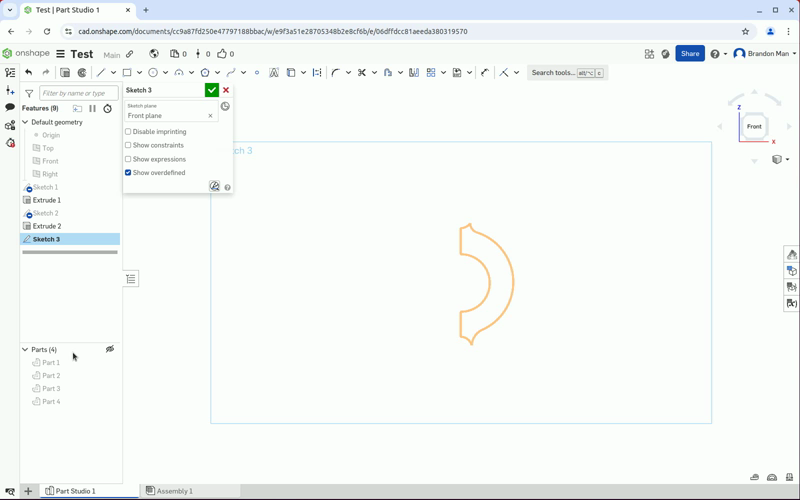
key(c)
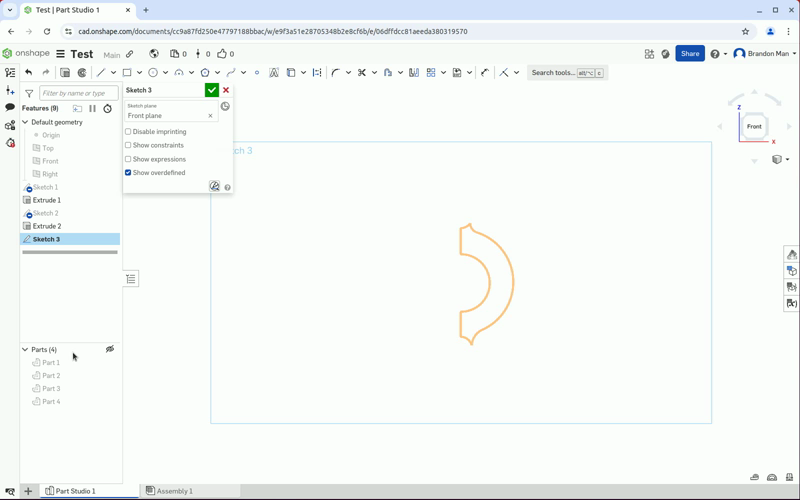
key_down(shift)
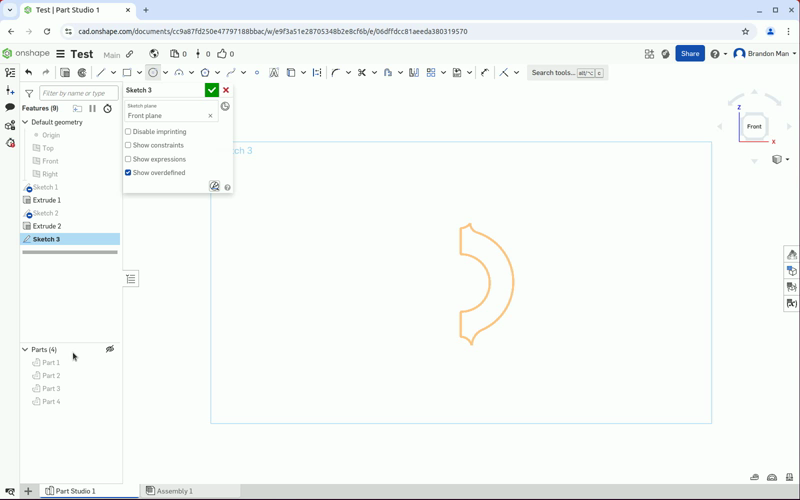
mouse_move(461, 347)
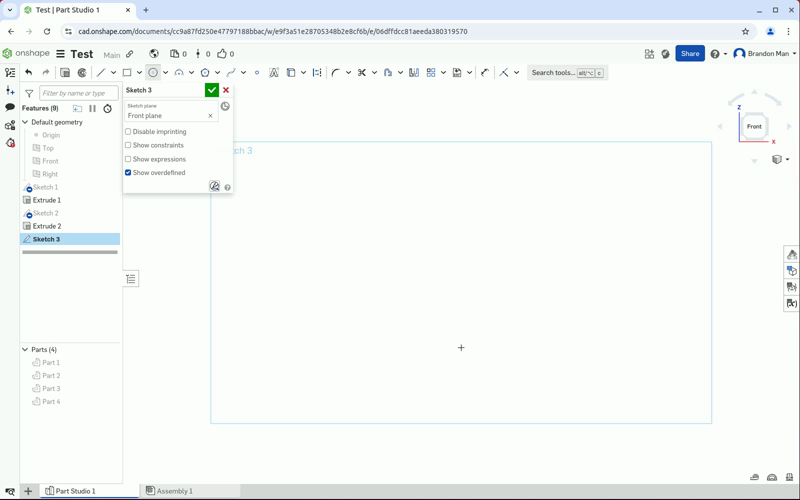
click(461, 347)
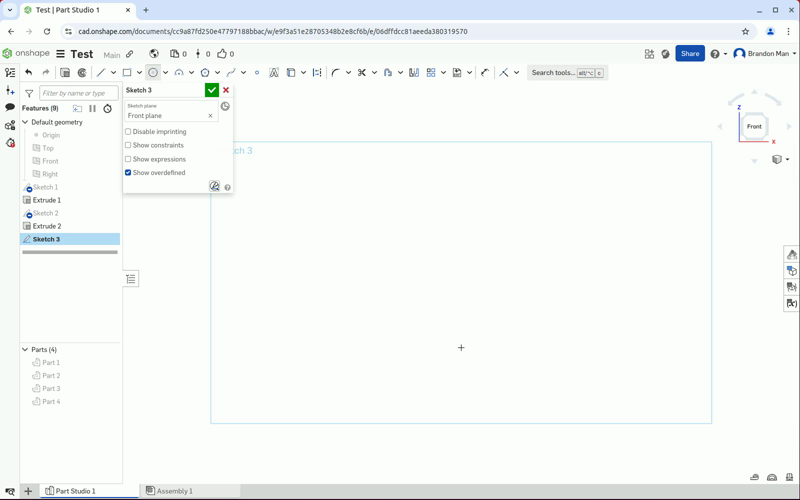
key_up(shift)
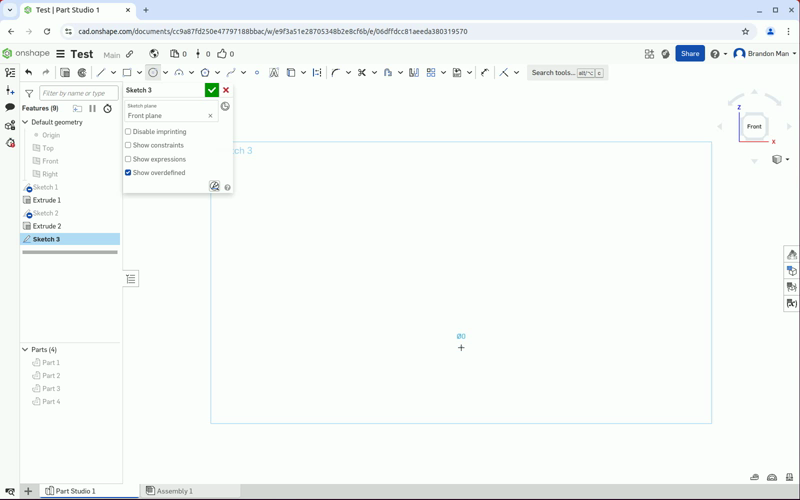
mouse_move(472, 347)
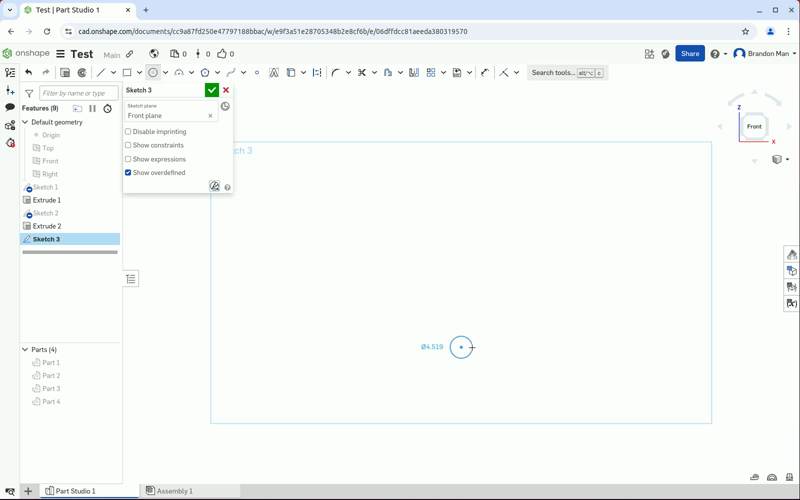
click(472, 347)
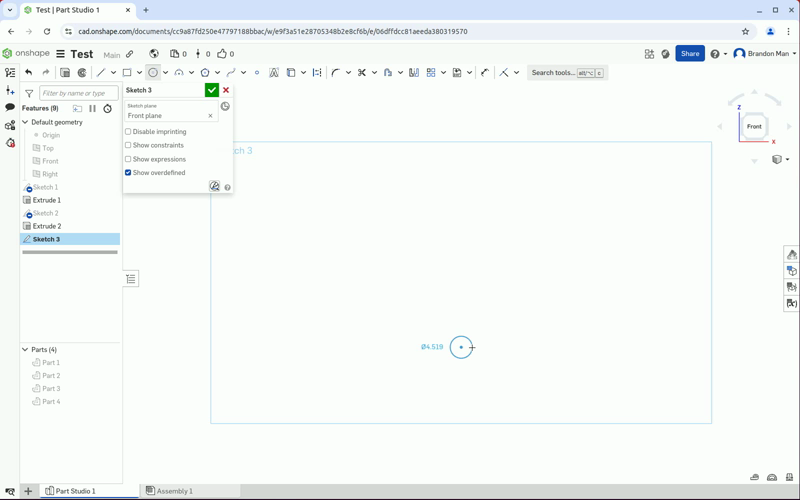
key(esc)
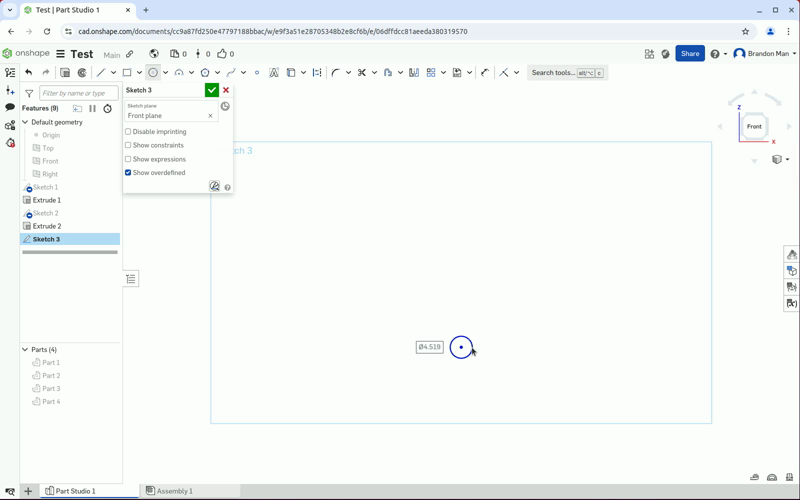
key(c)
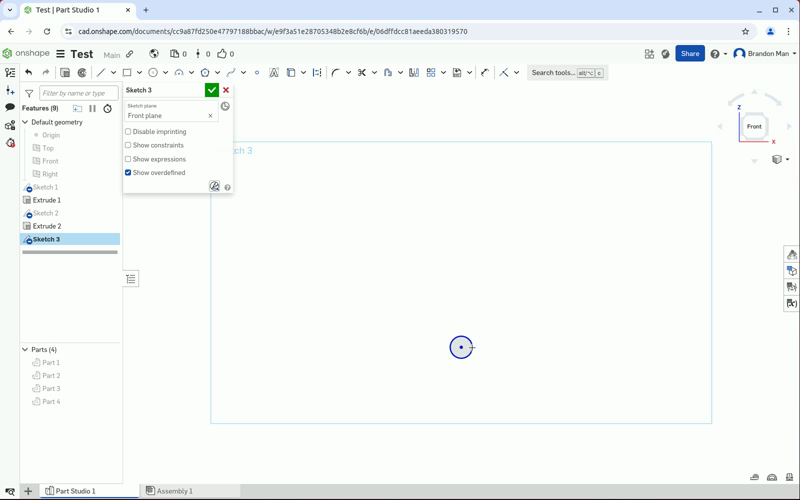
key_down(shift)
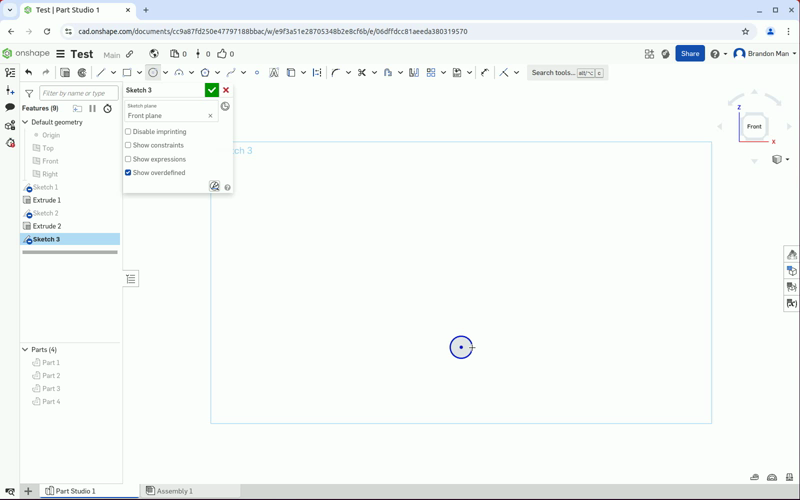
mouse_move(461, 347)
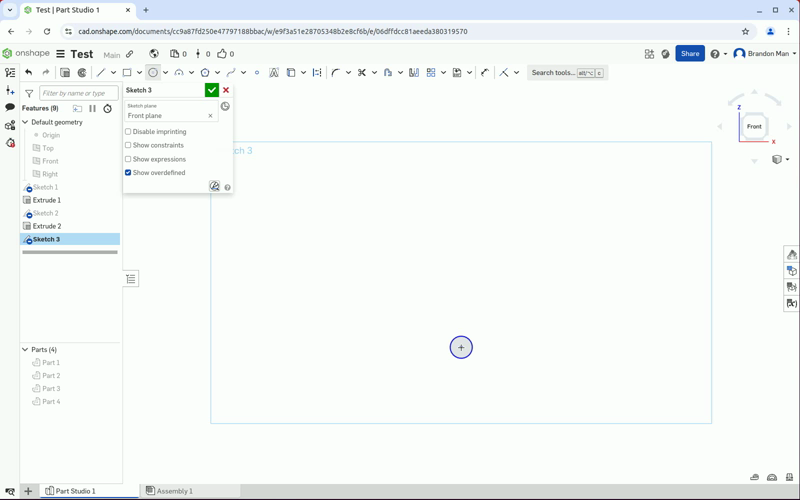
click(461, 347)
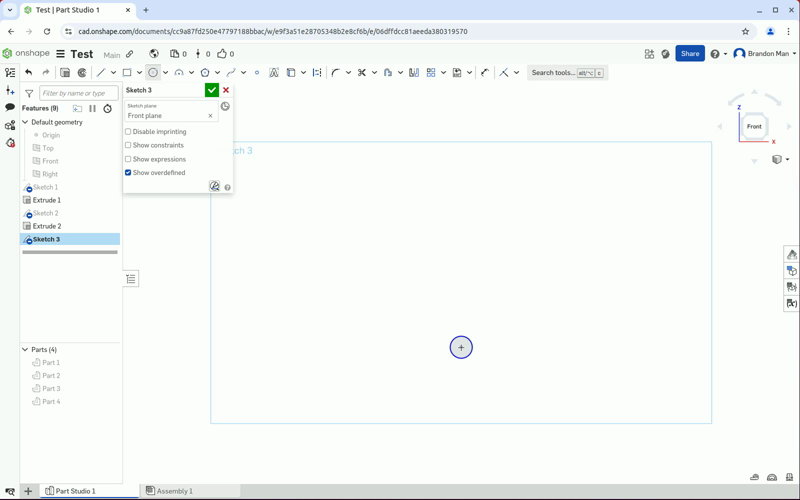
key_up(shift)
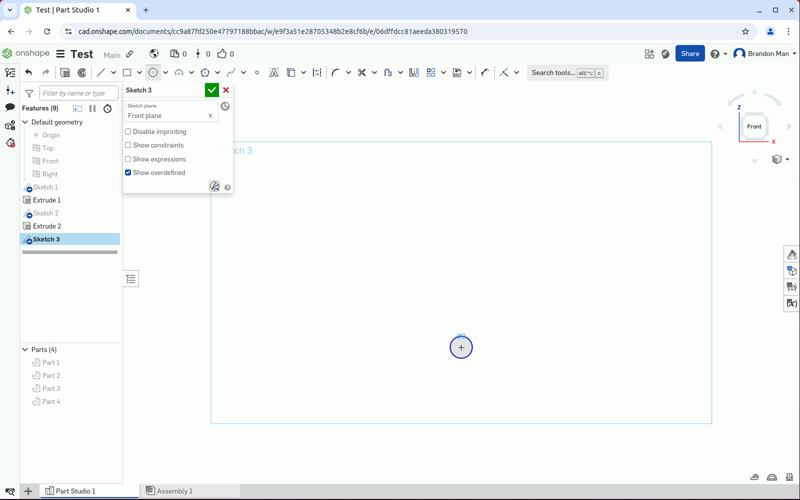
mouse_move(469, 347)
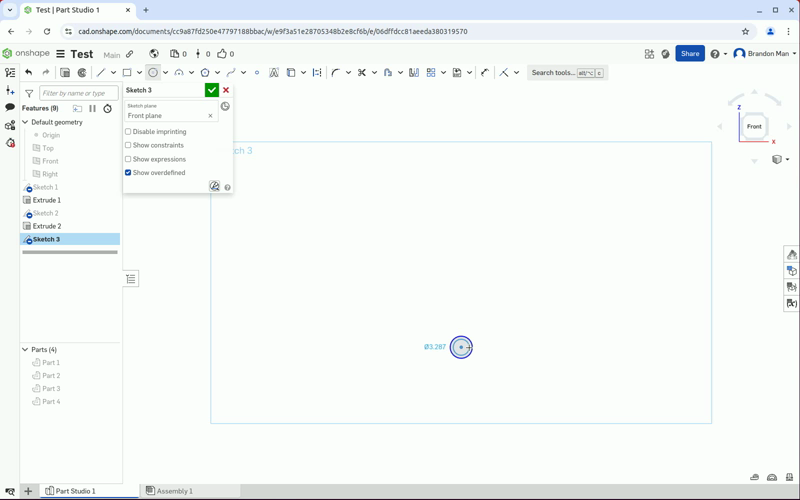
scroll(6)
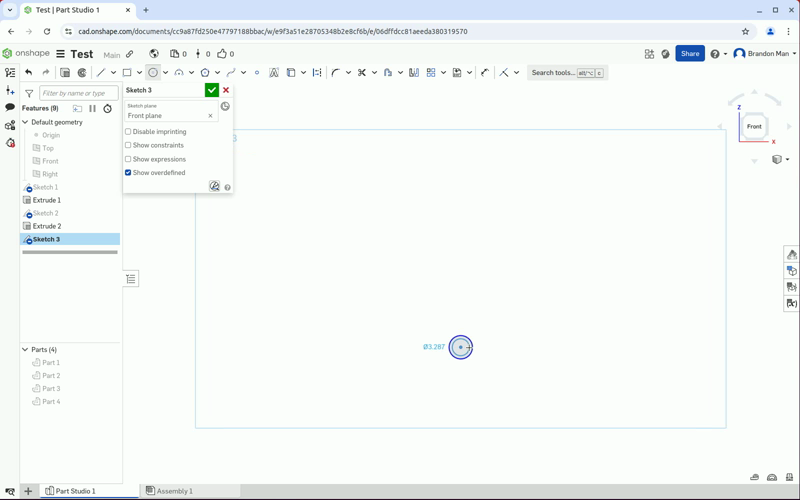
scroll(6)
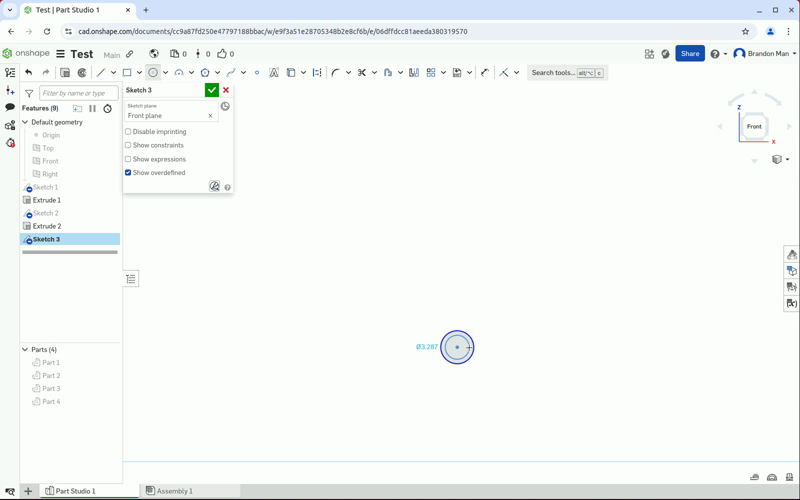
scroll(6)
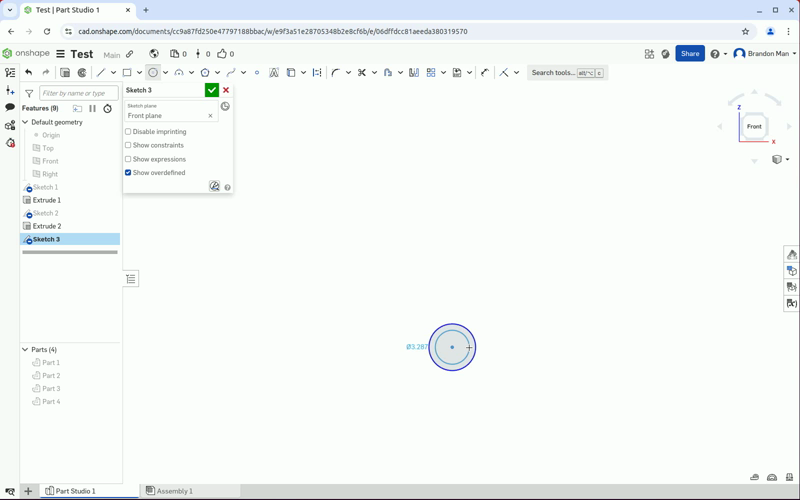
scroll(6)
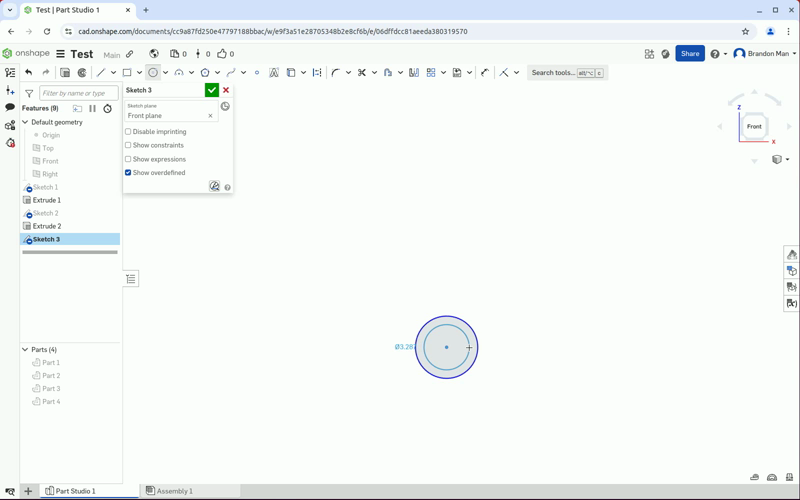
scroll(6)
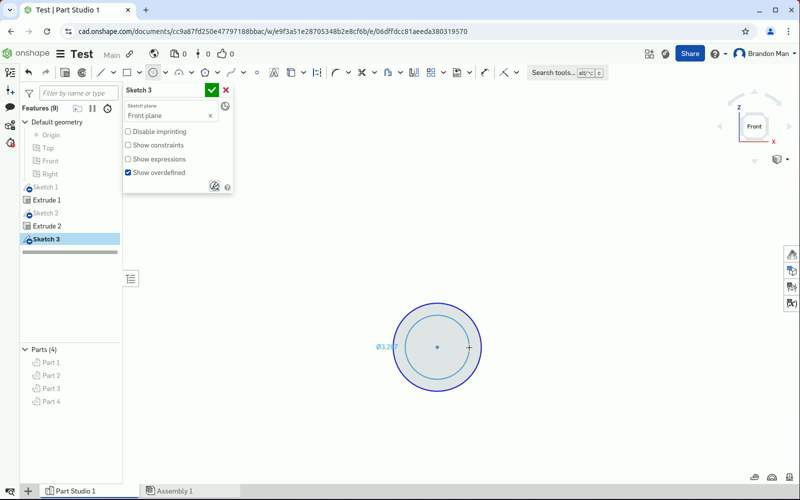
scroll(6)
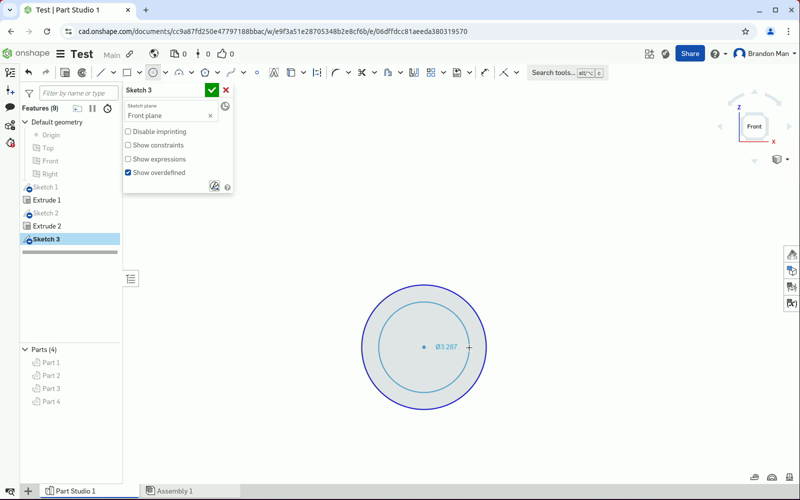
scroll(6)
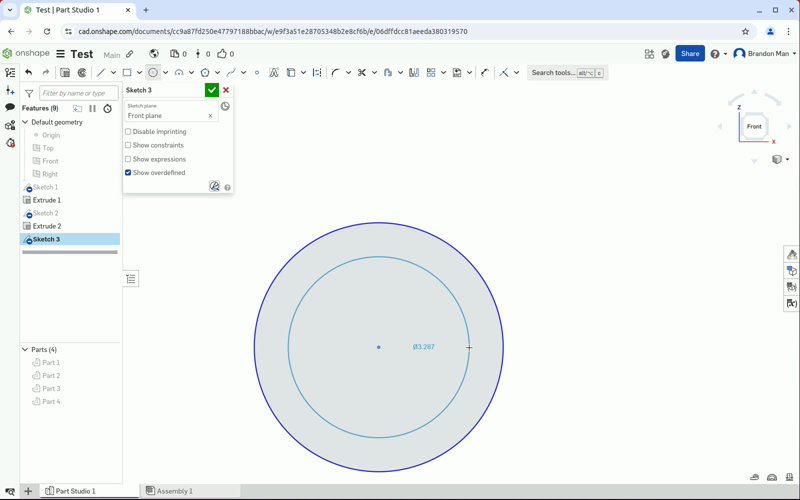
click(469, 347)
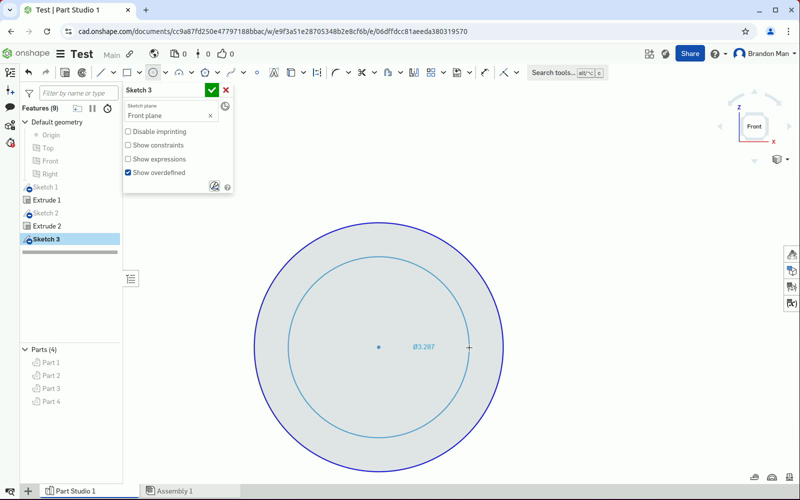
scroll(-6)
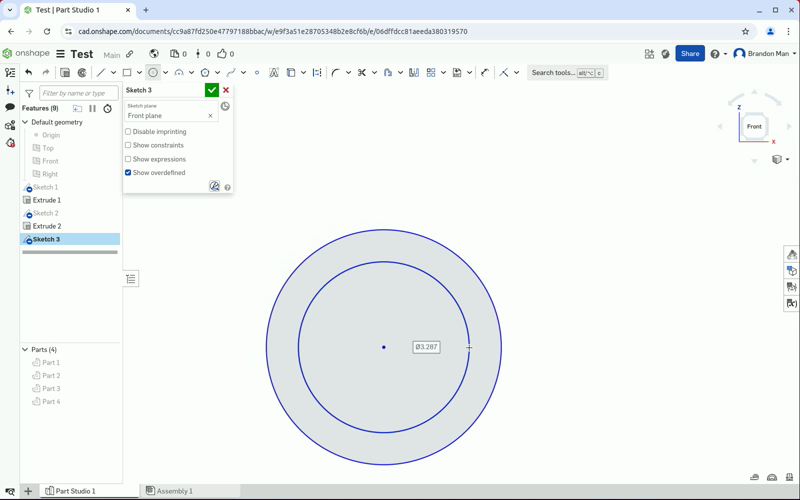
scroll(-6)
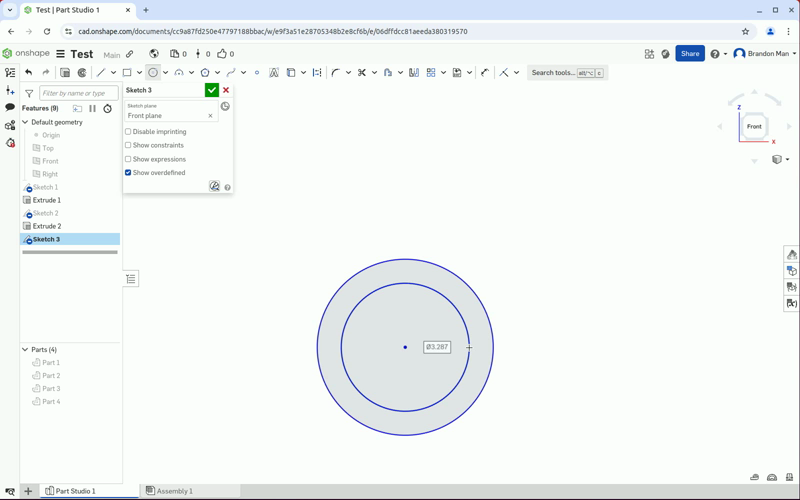
scroll(-6)
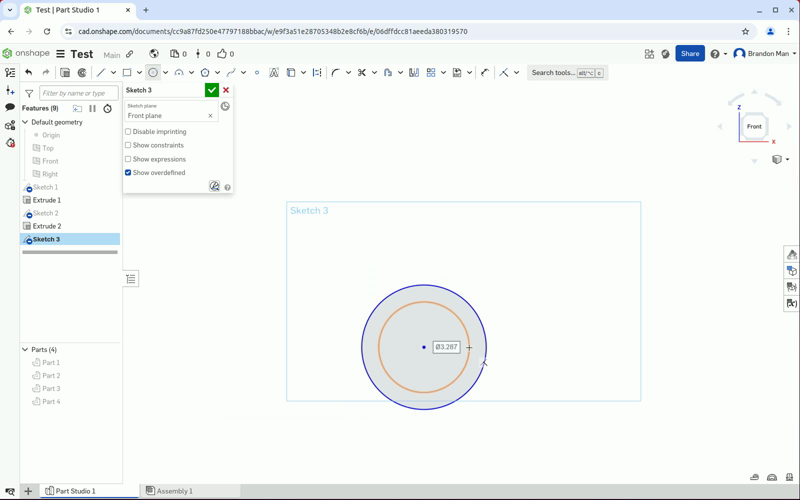
scroll(-6)
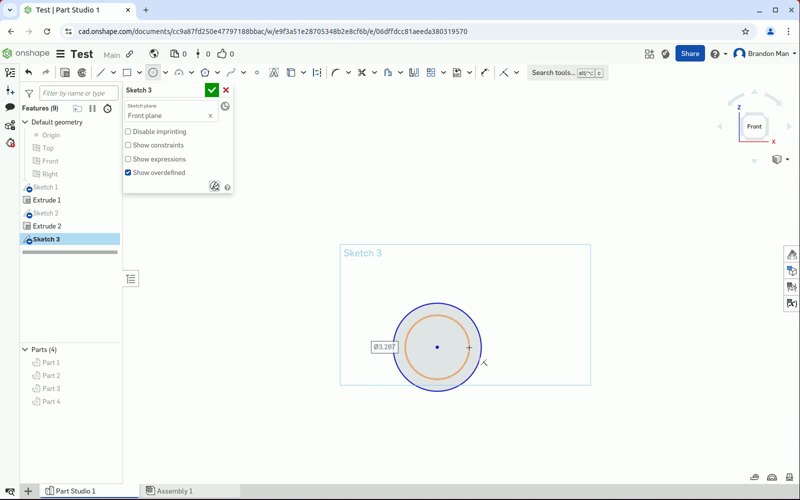
scroll(-6)
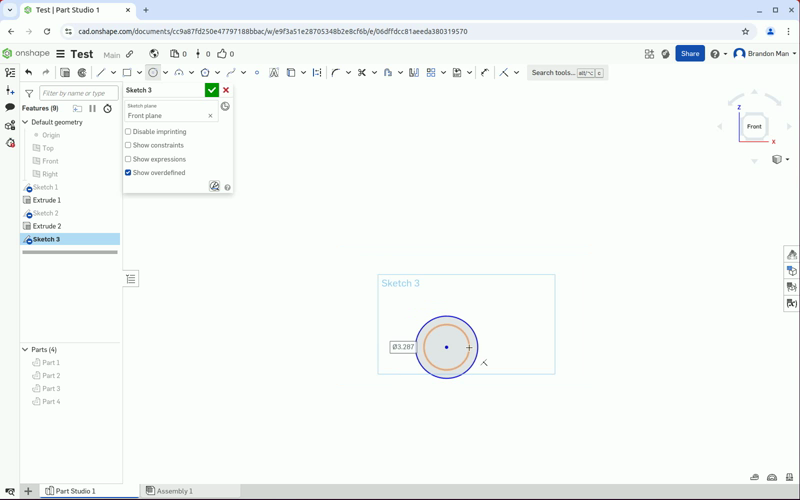
scroll(-6)
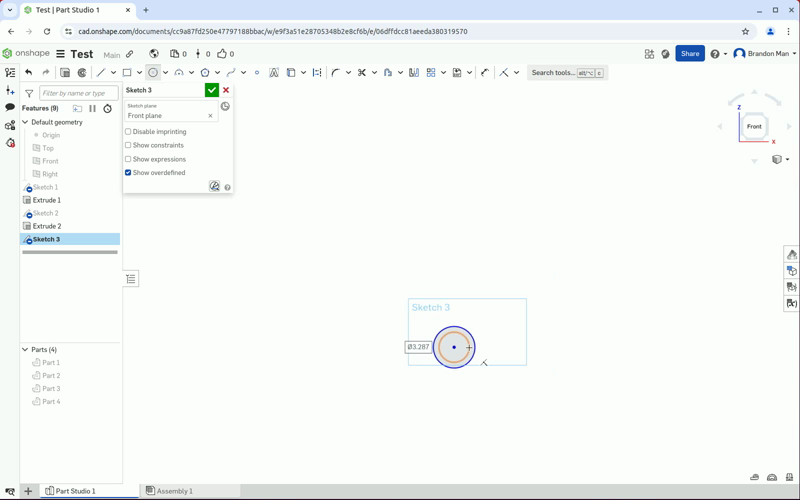
scroll(-6)
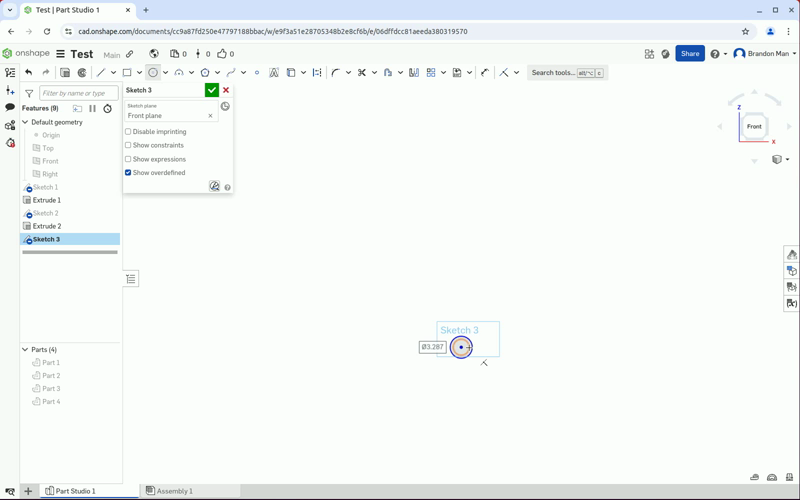
key(esc)
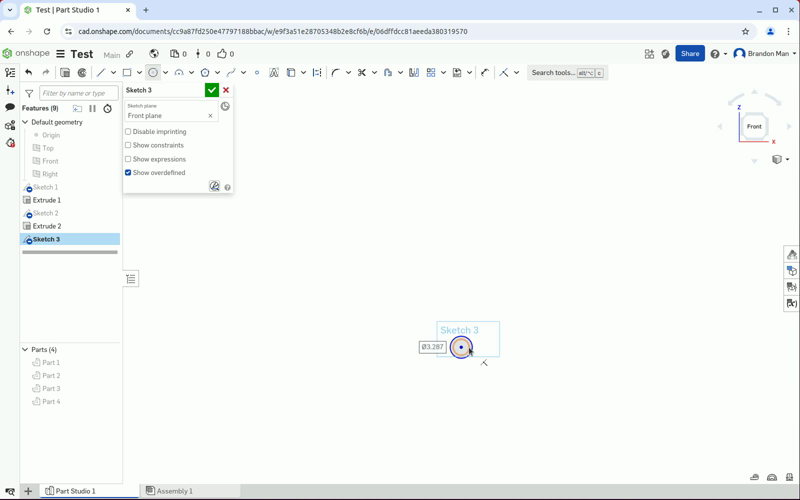
mouse_move(454, 342)
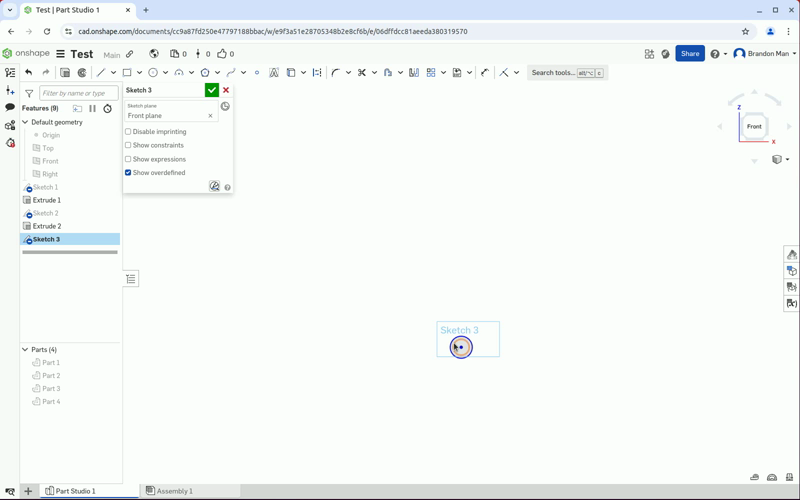
scroll(6)
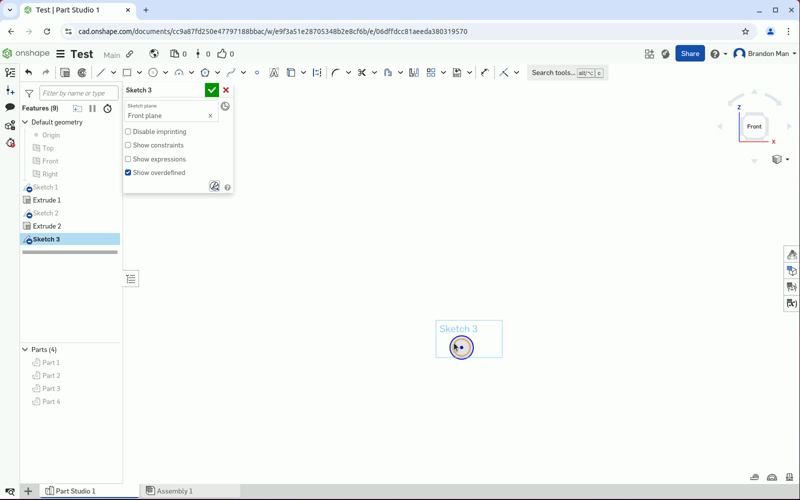
scroll(6)
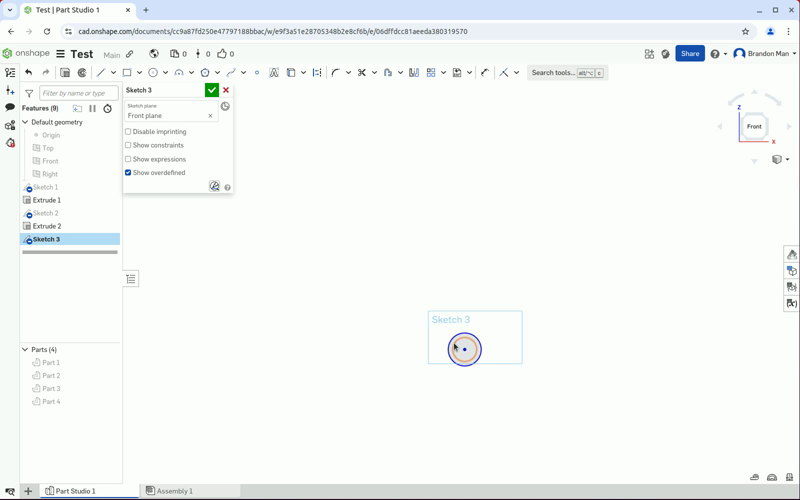
scroll(6)
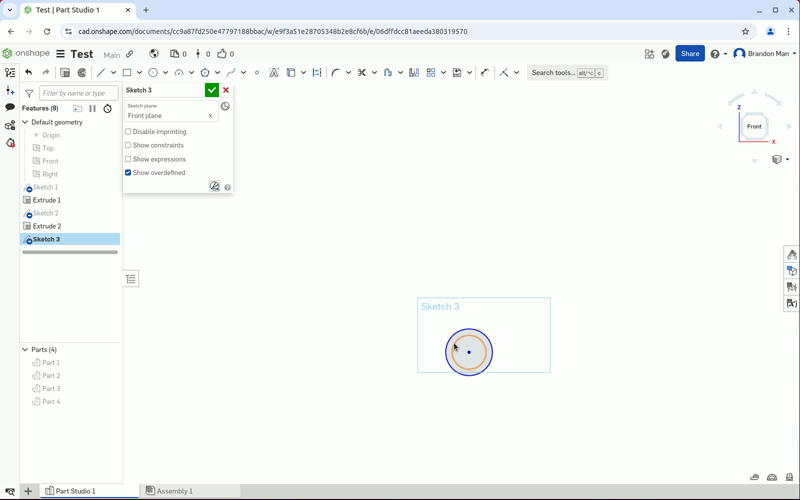
scroll(6)
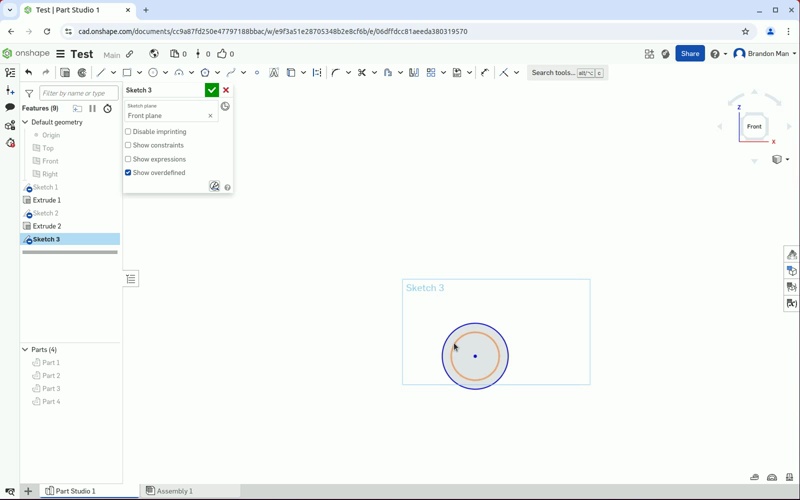
scroll(6)
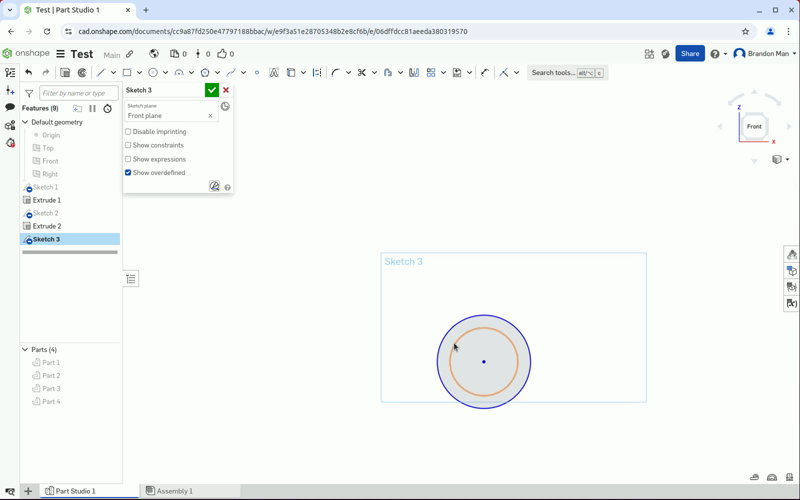
scroll(6)
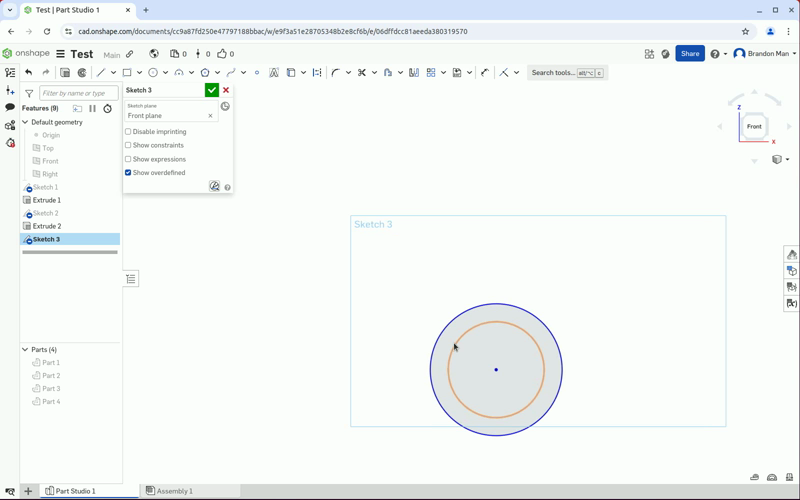
scroll(6)
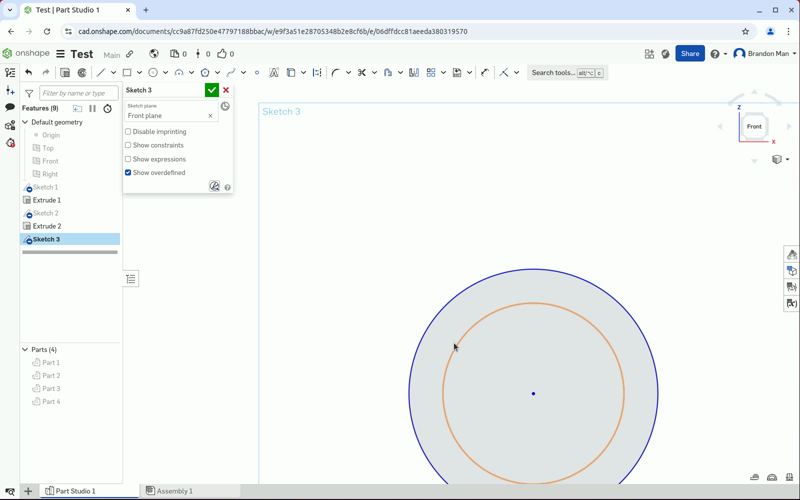
click(454, 342)
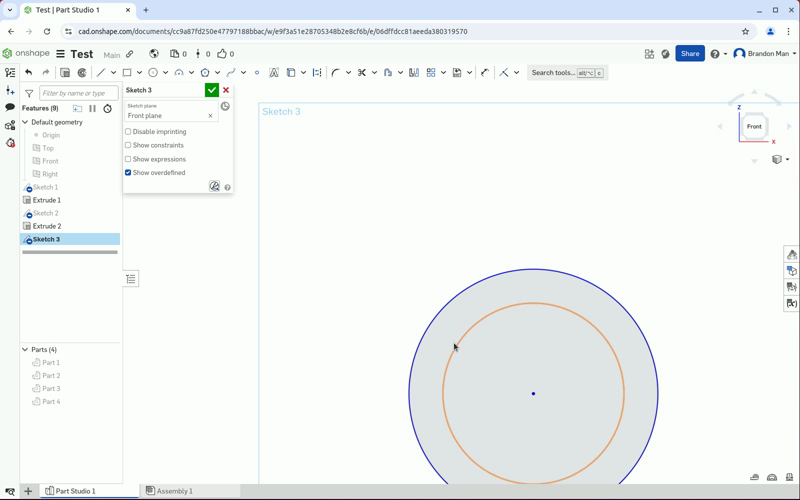
scroll(-6)
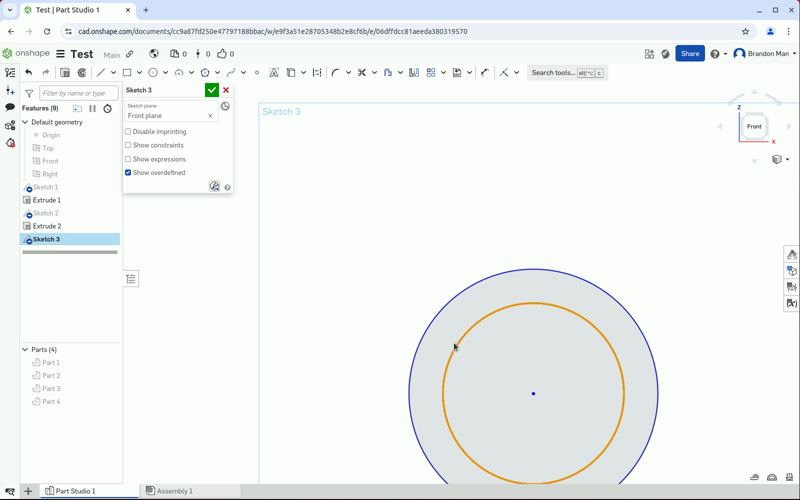
scroll(-6)
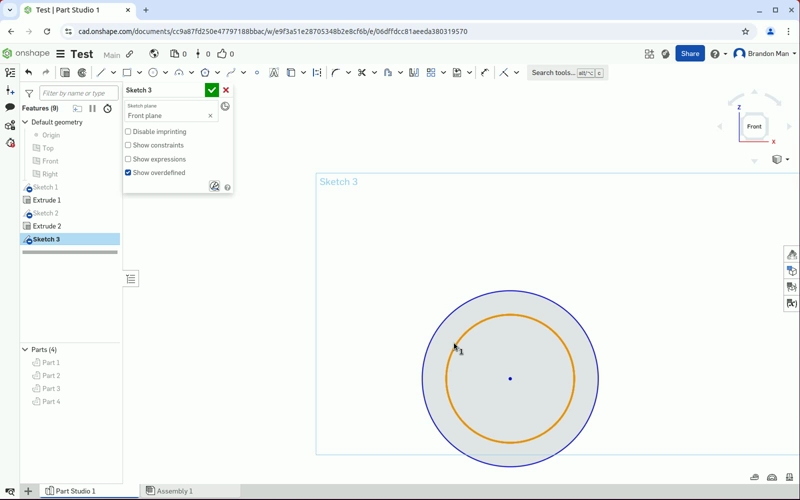
scroll(-6)
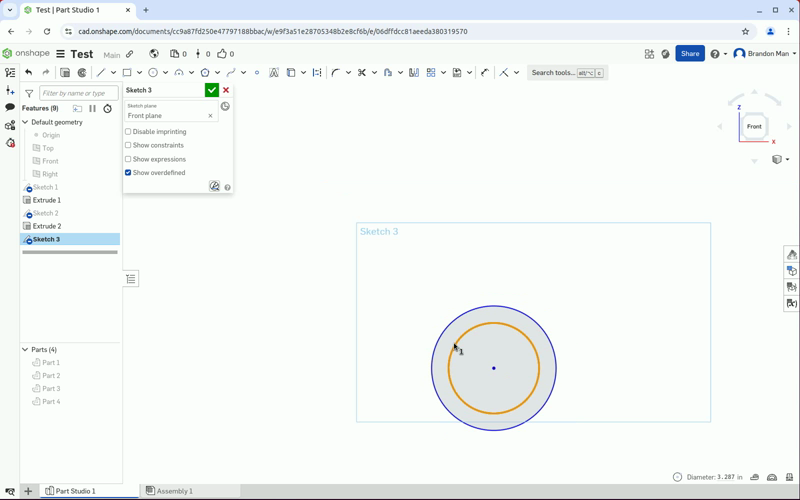
scroll(-6)
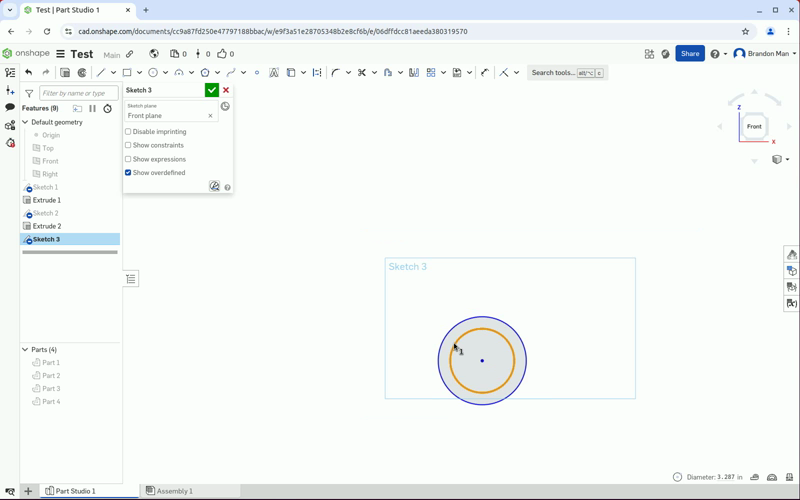
scroll(-6)
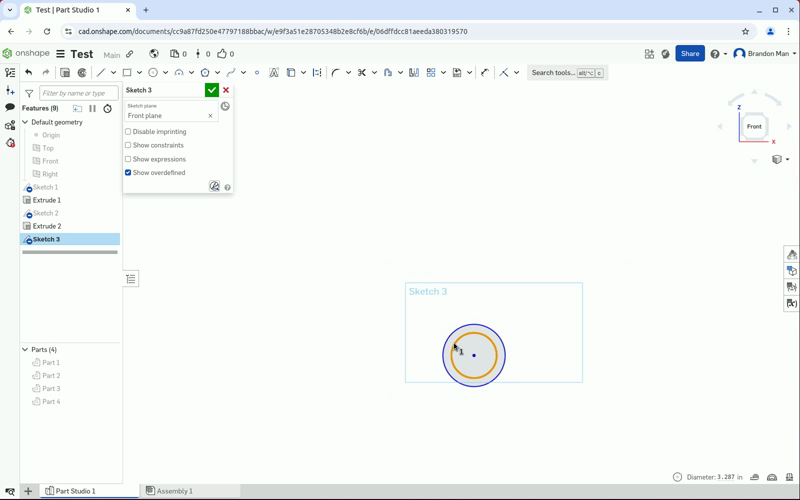
scroll(-6)
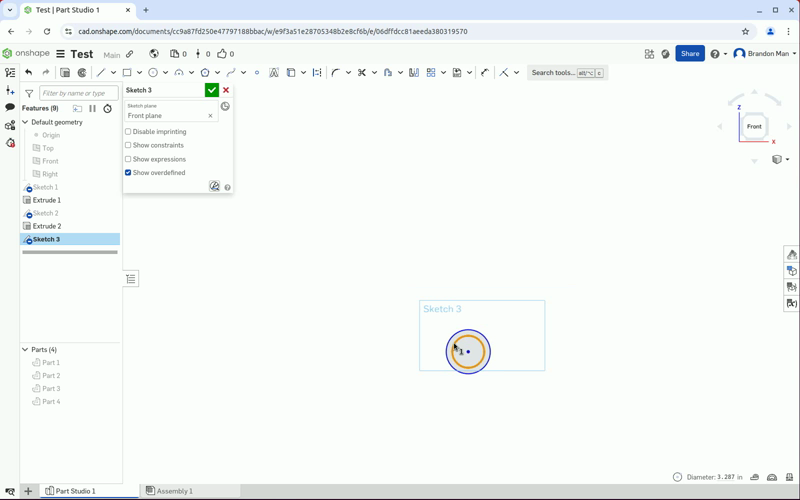
scroll(-6)
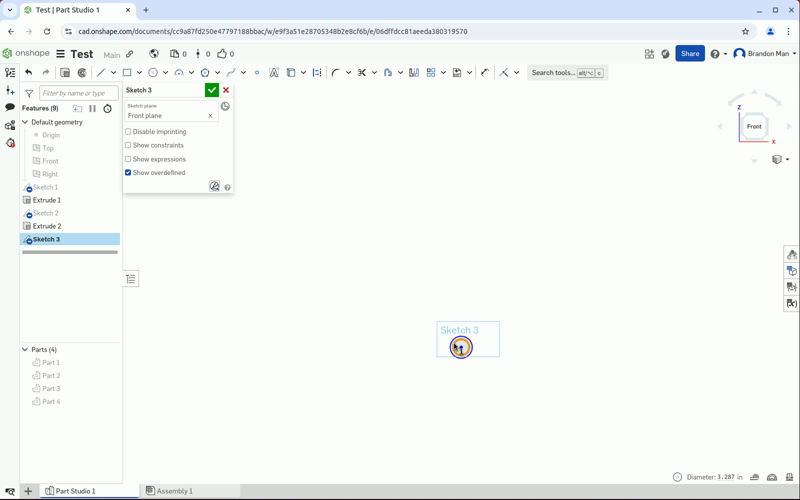
mouse_move(73, 352)
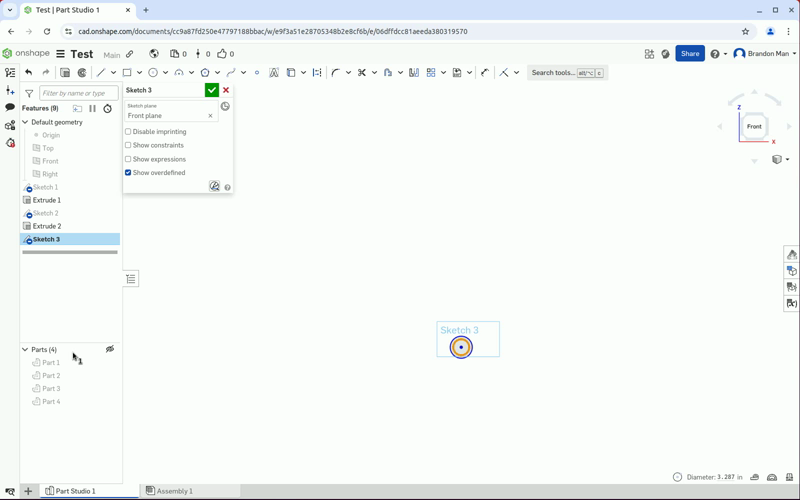
key(shift+y)
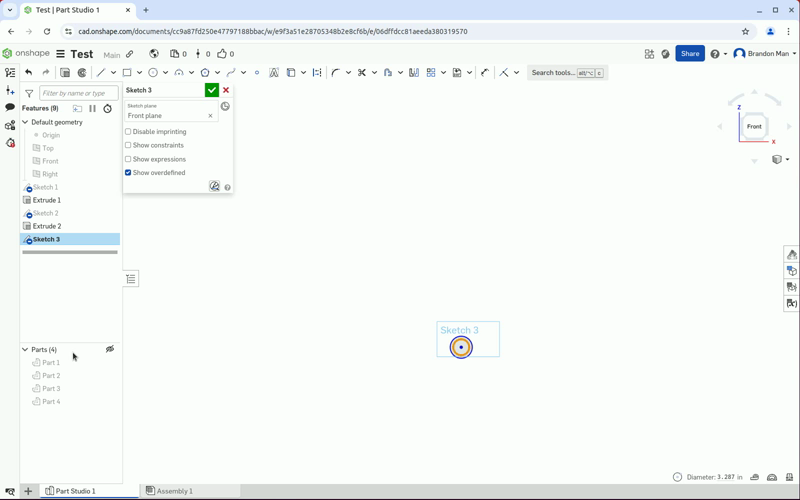
key(shift+e)
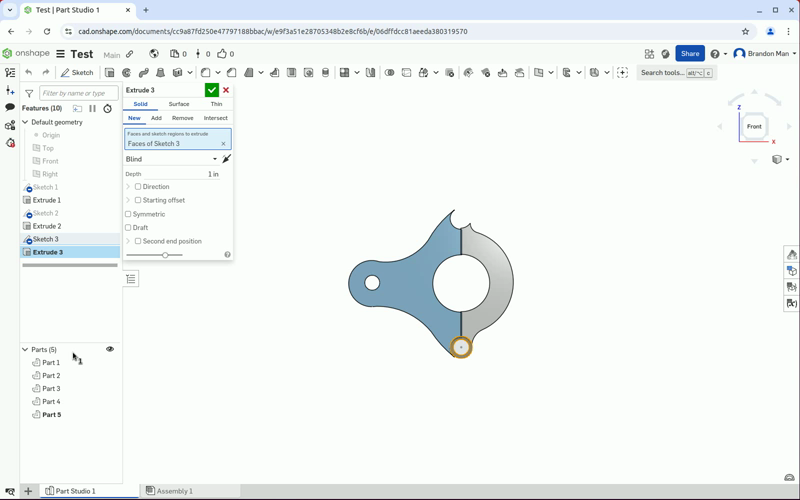
mouse_move(143, 106)
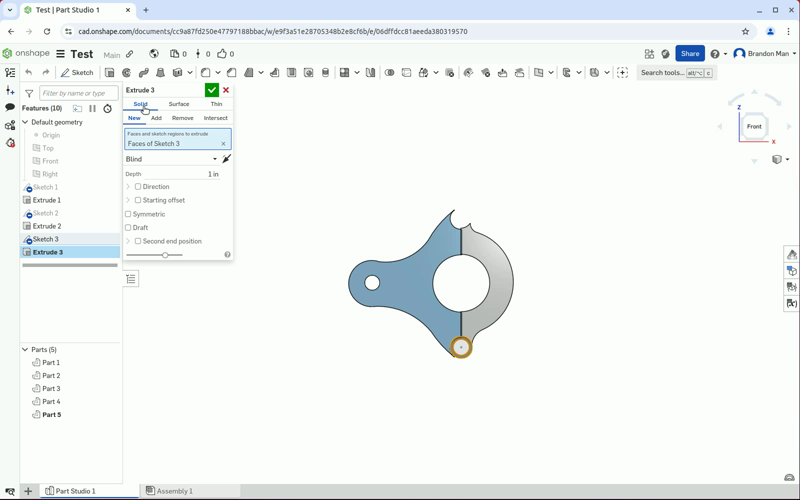
click(143, 106)
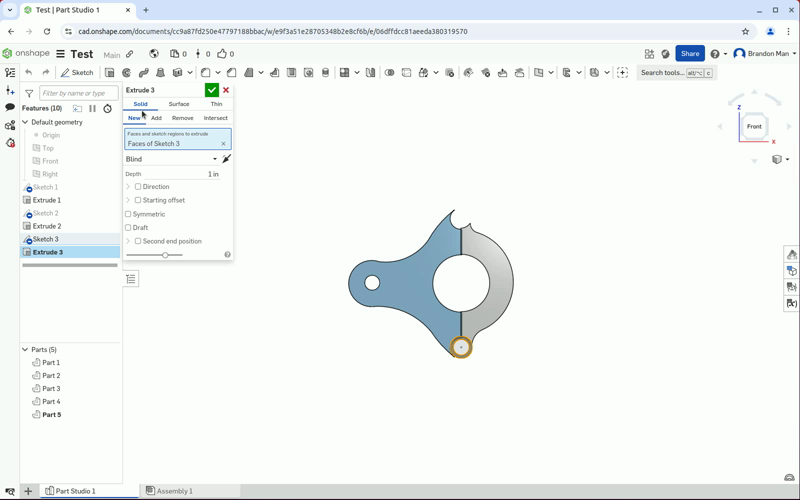
mouse_move(137, 120)
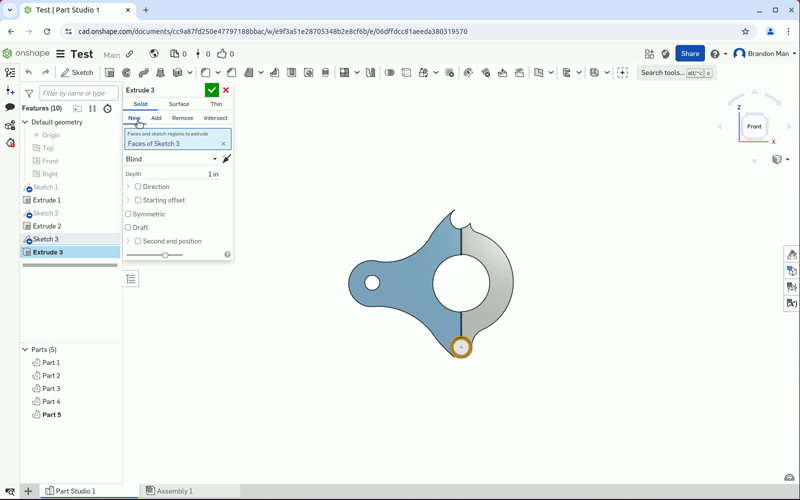
click(137, 120)
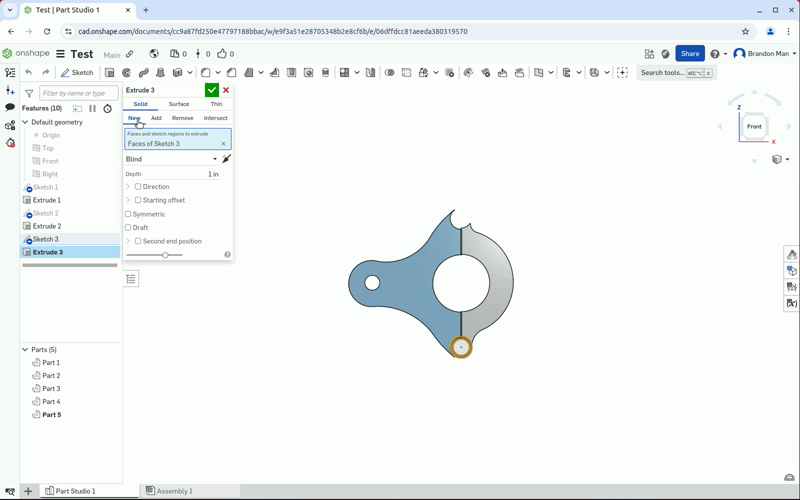
key(tab, 4)
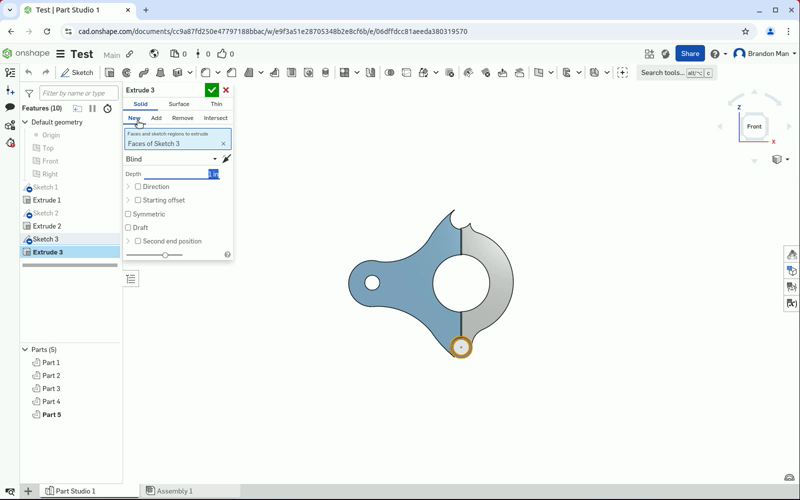
text(1.685)
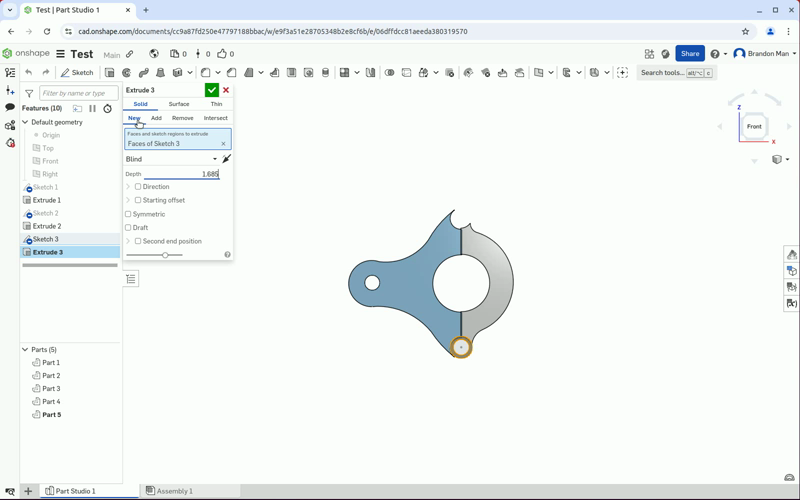
key(enter)
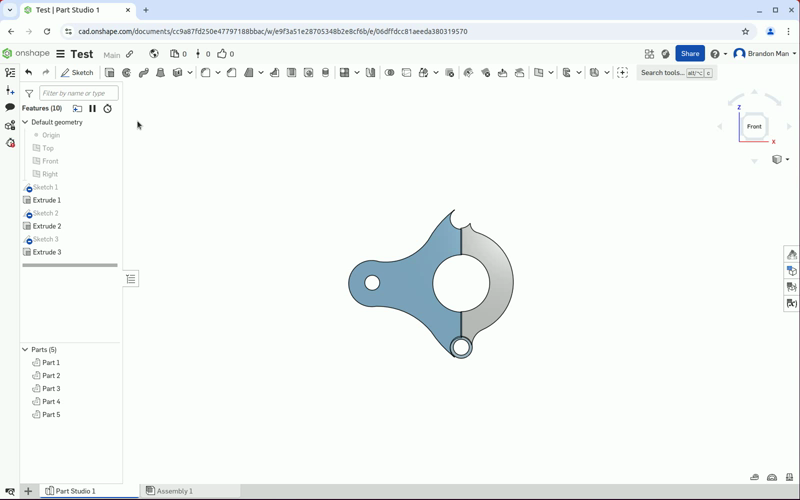
key(shift+h)
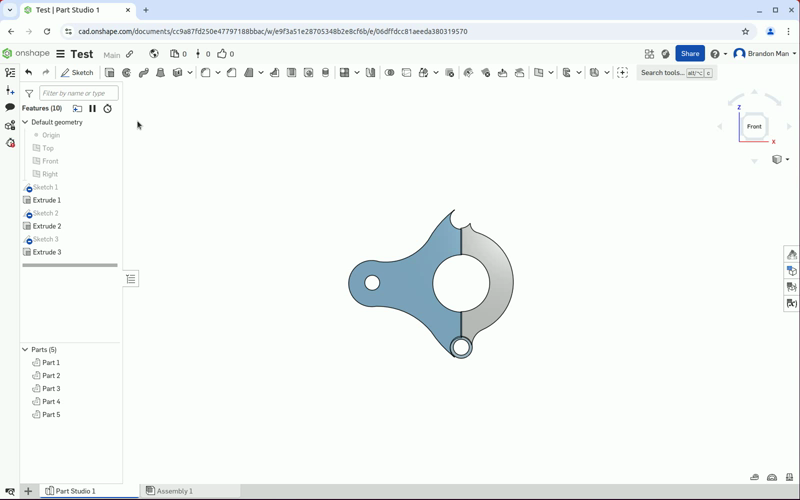
key(shift+h)
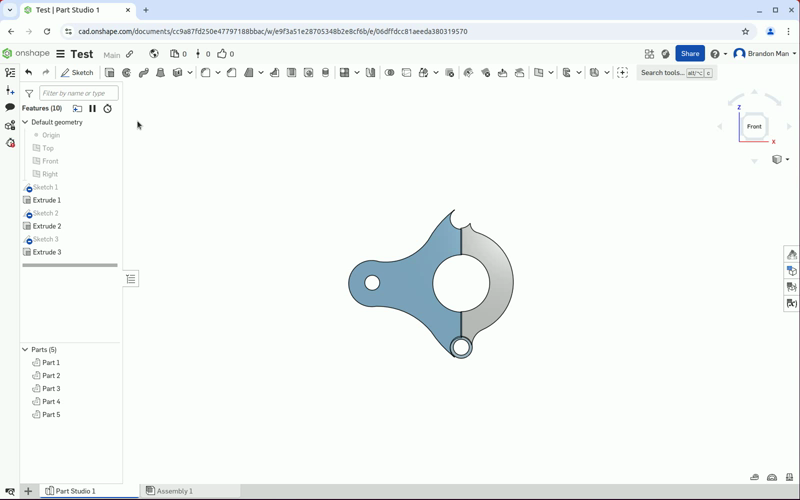
mouse_move(73, 189)
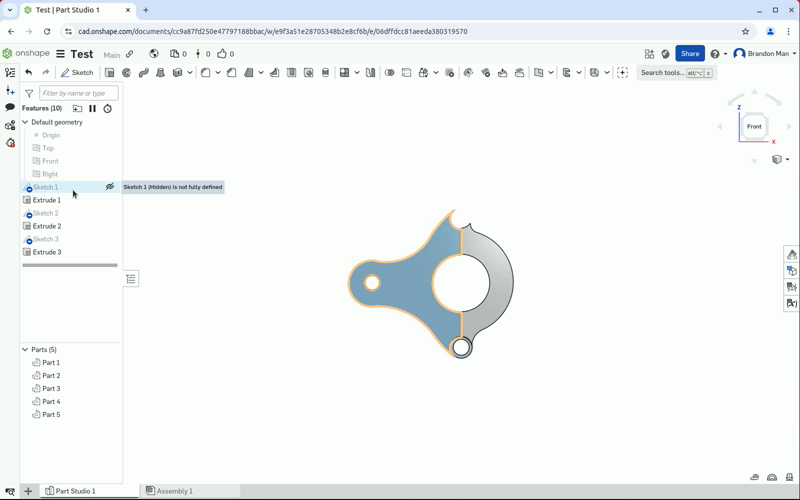
click(73, 189)
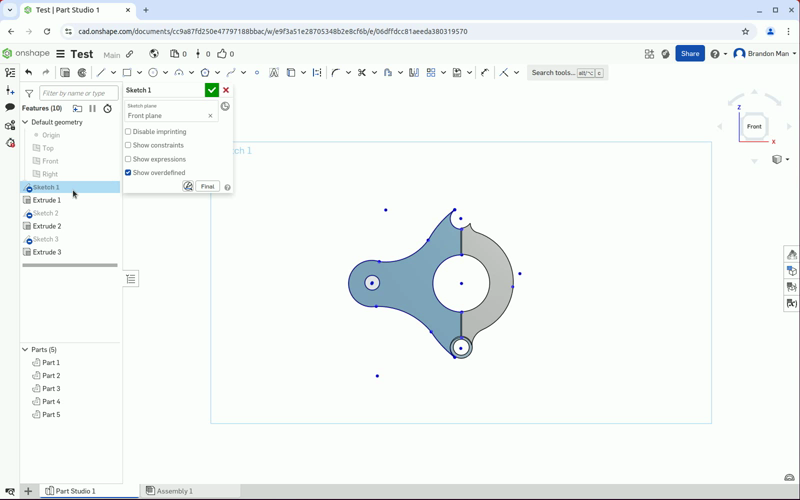
mouse_move(229, 92)
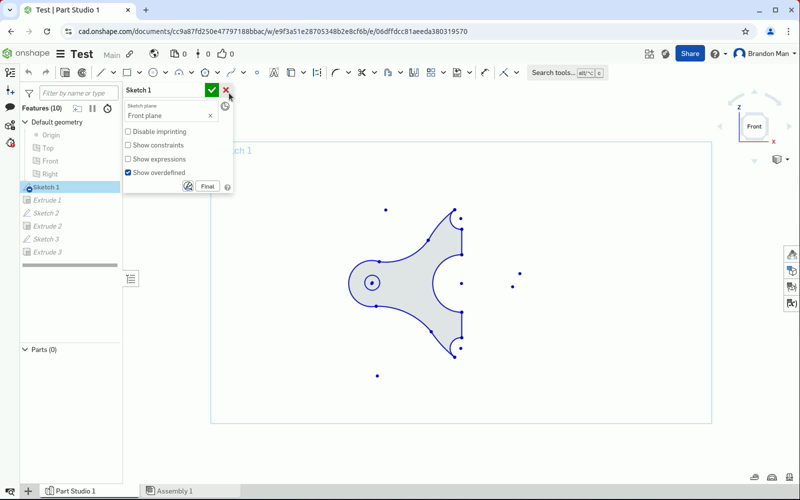
click(229, 92)
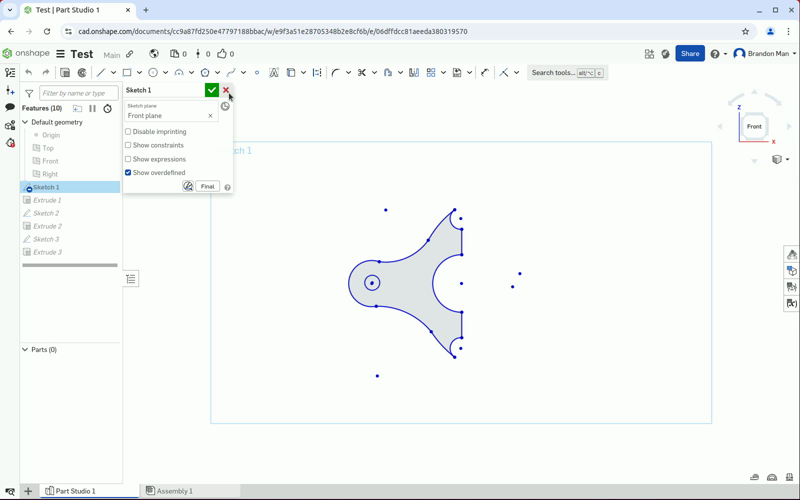
key(shift+s)
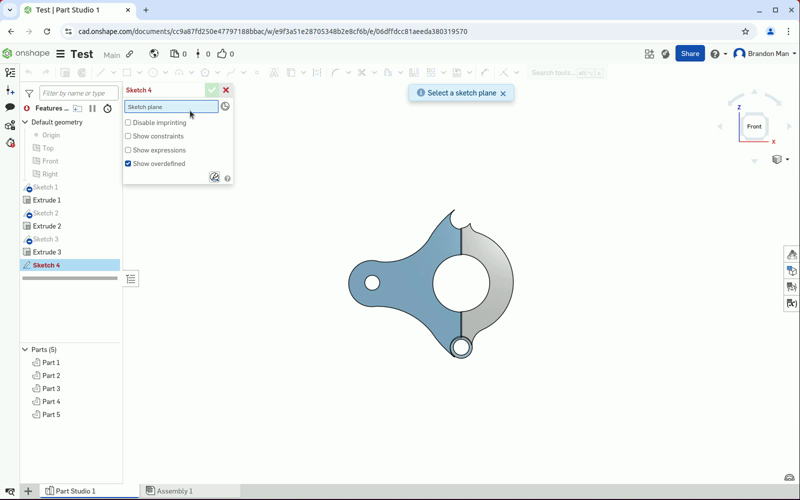
mouse_move(73, 163)
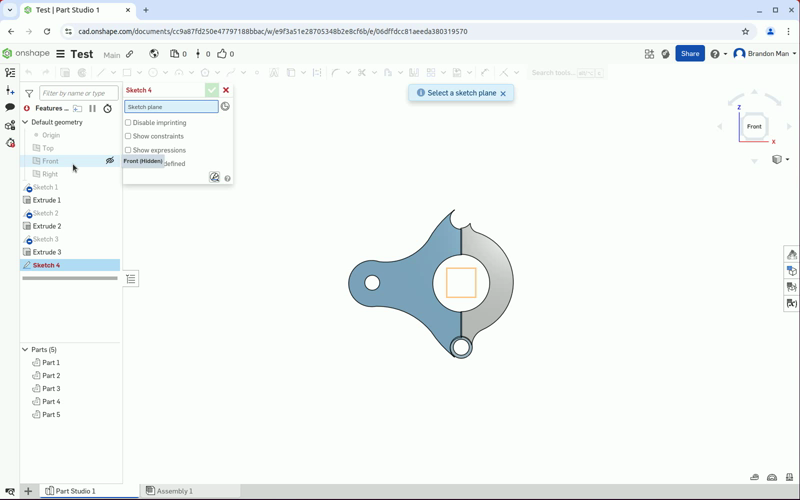
click(73, 163)
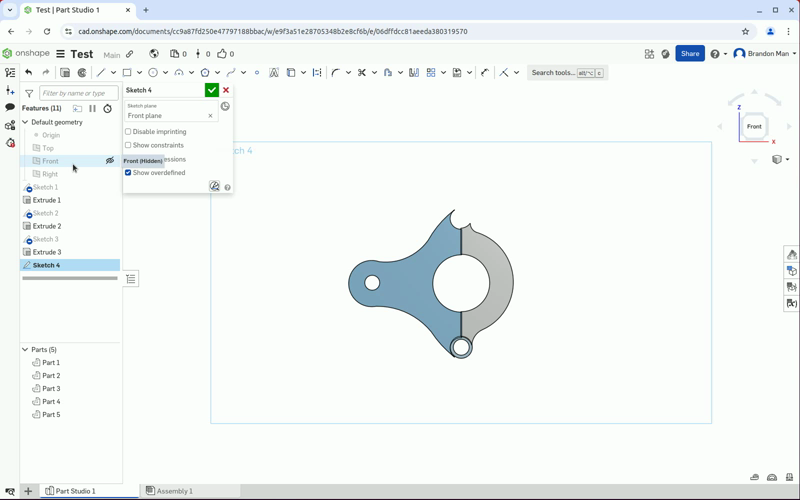
mouse_move(73, 352)
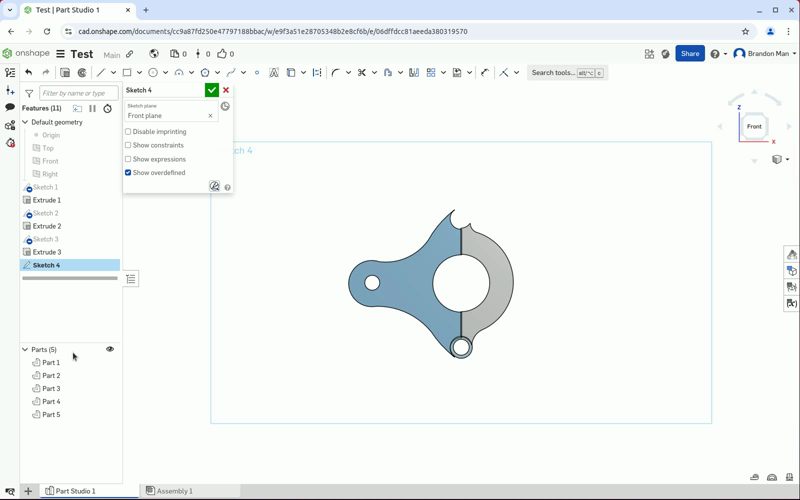
key(y)
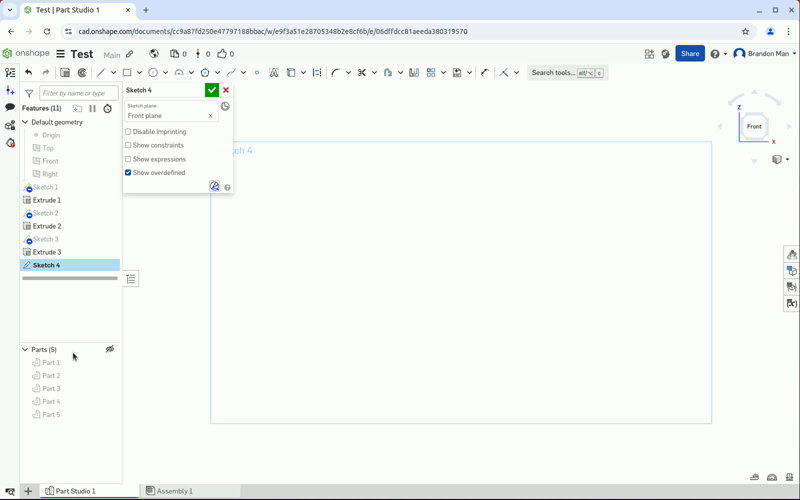
key(c)
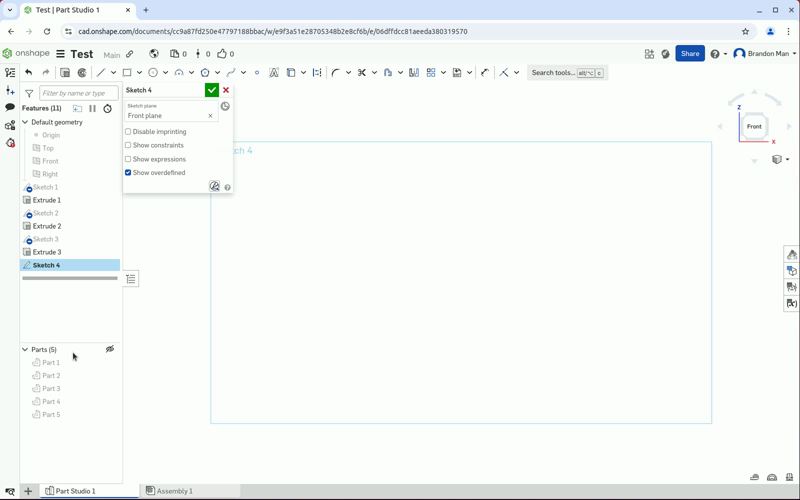
key_down(shift)
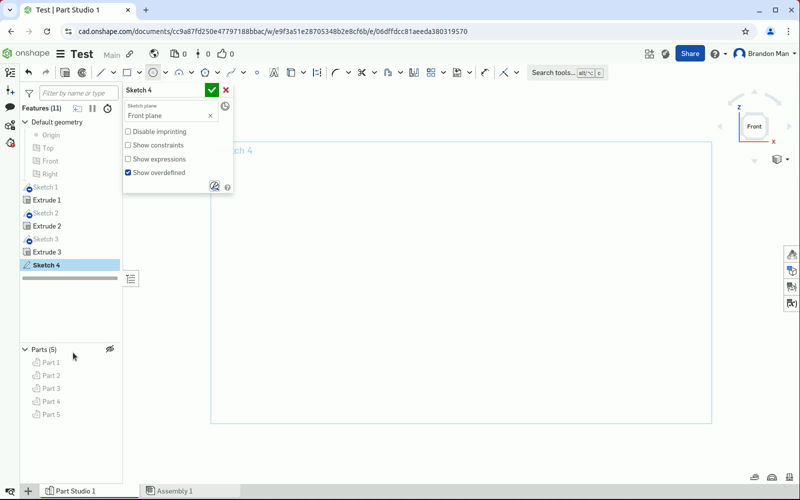
mouse_move(461, 218)
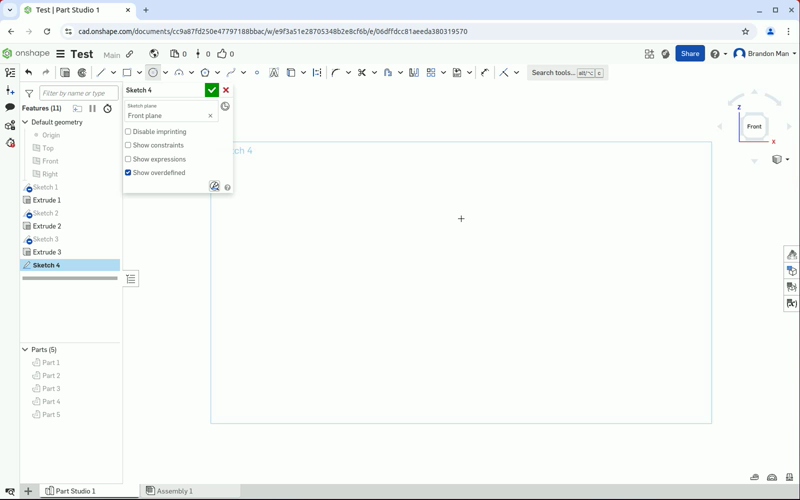
click(461, 218)
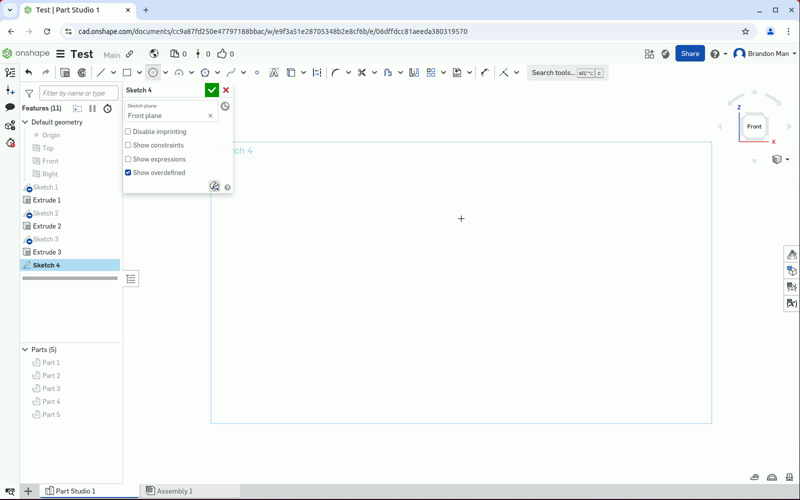
key_up(shift)
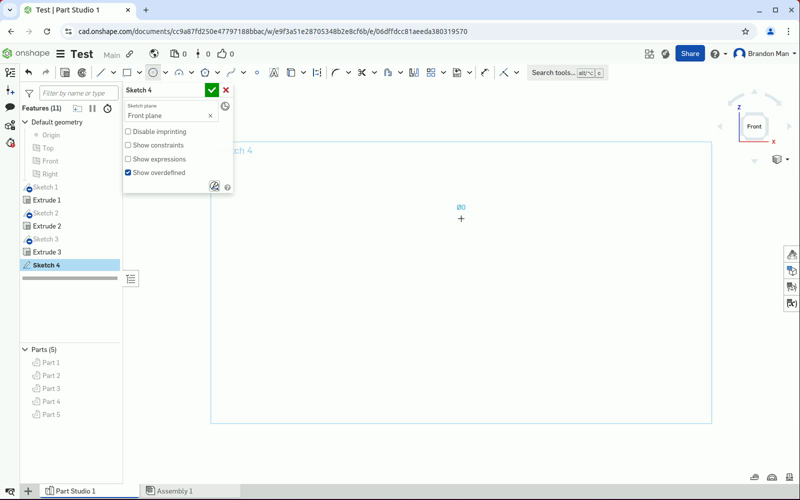
mouse_move(472, 218)
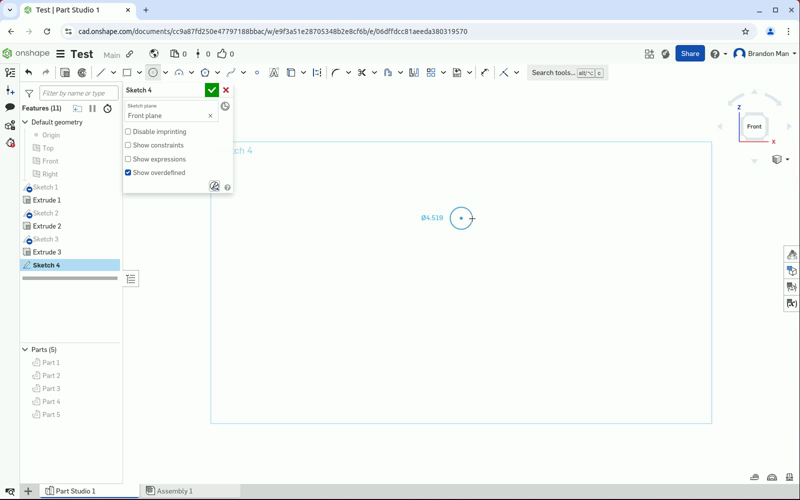
click(472, 218)
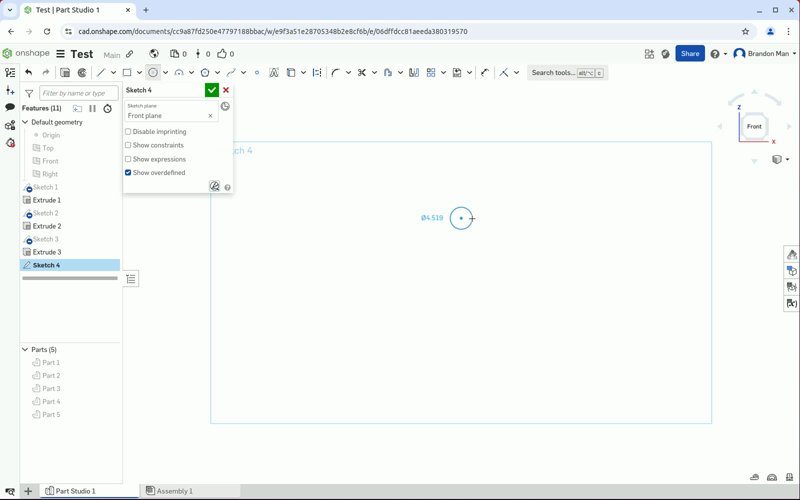
key(esc)
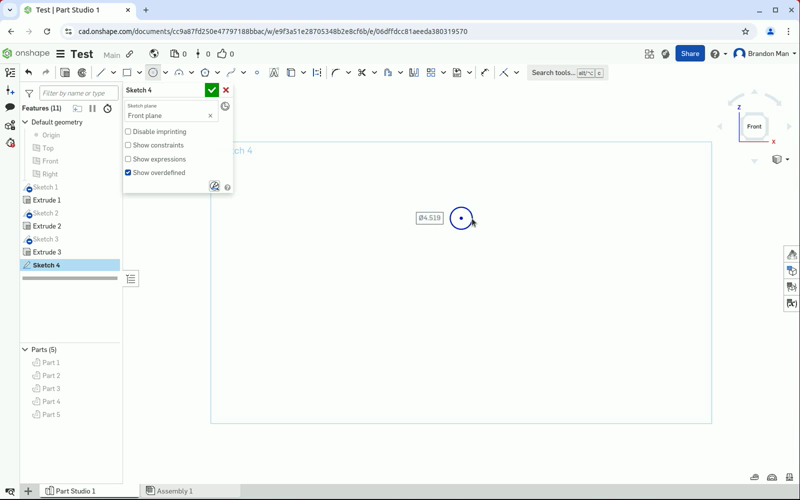
key(c)
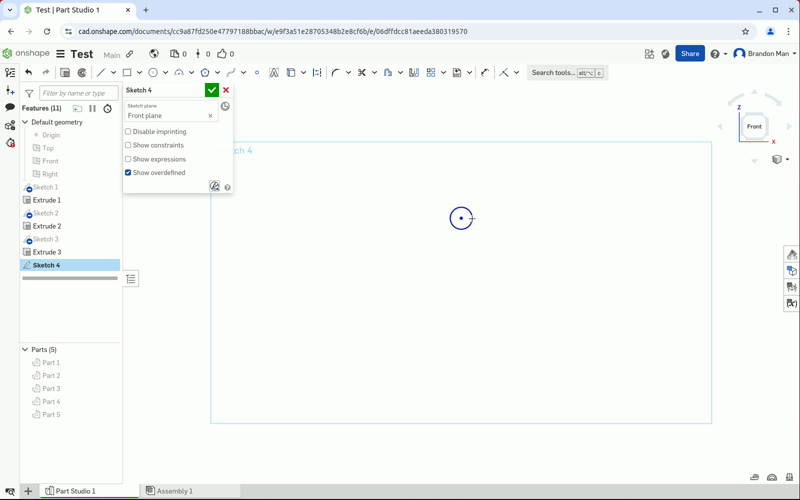
key_down(shift)
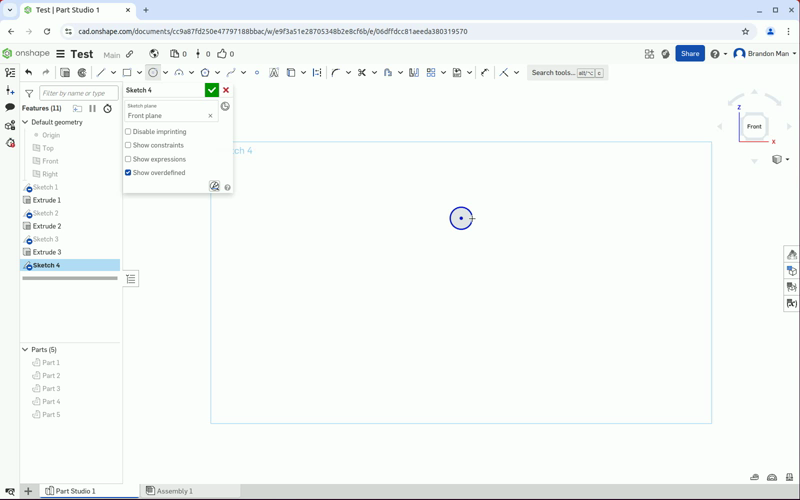
mouse_move(461, 218)
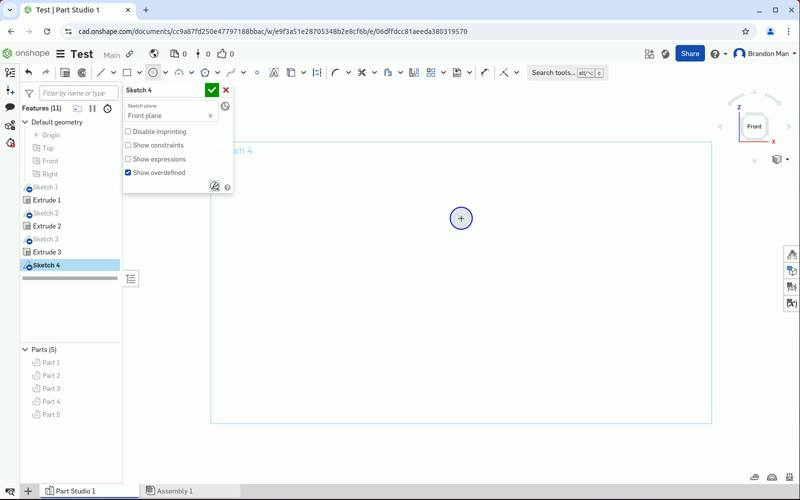
click(461, 218)
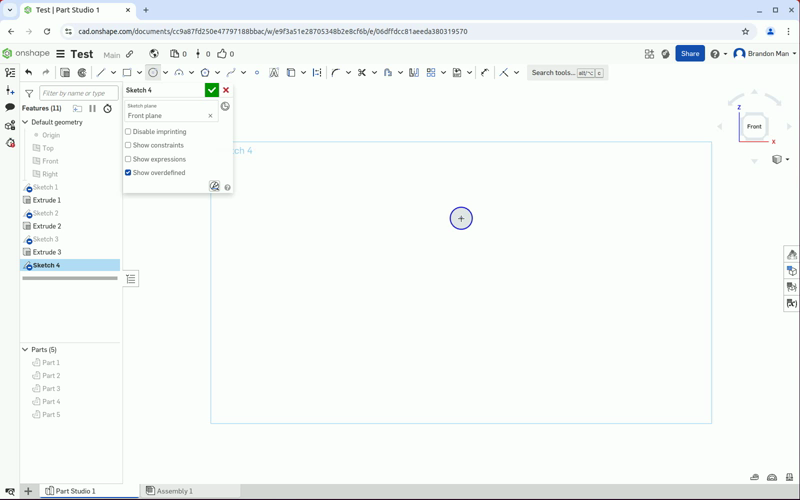
key_up(shift)
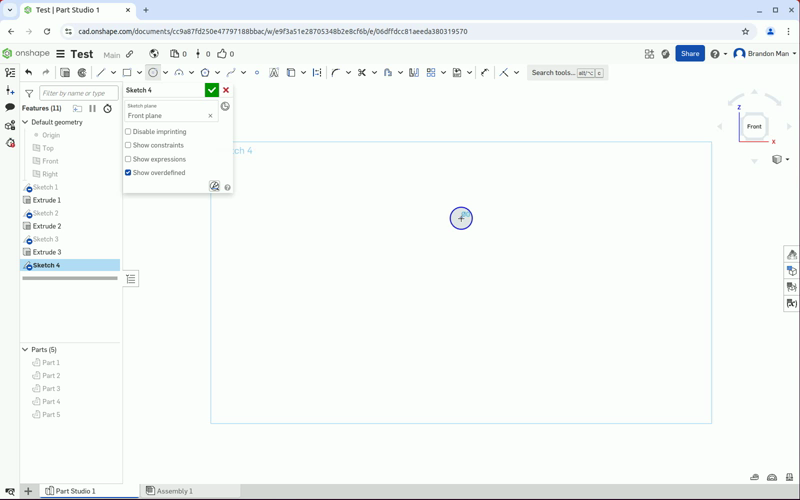
mouse_move(469, 218)
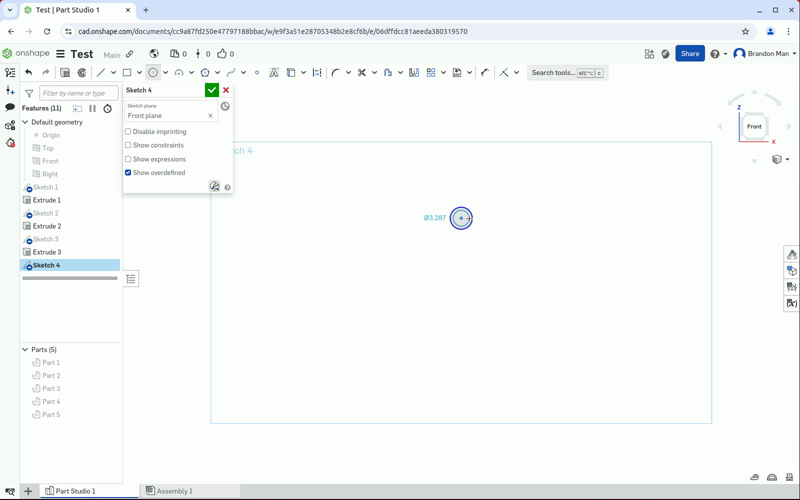
scroll(6)
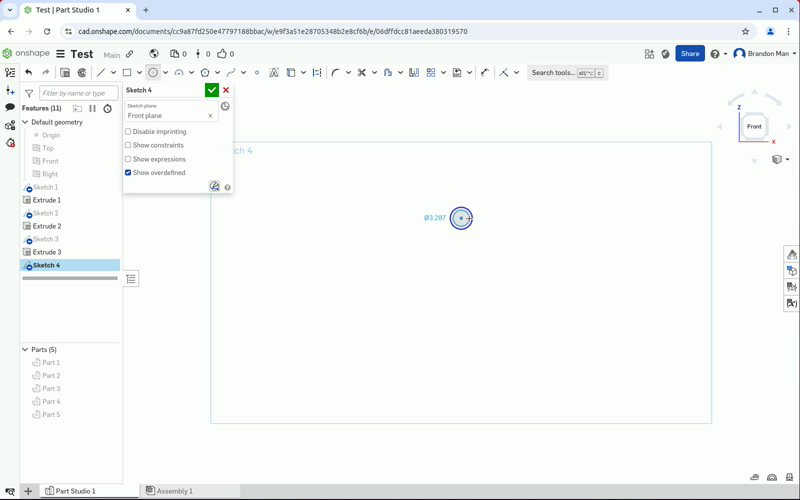
scroll(6)
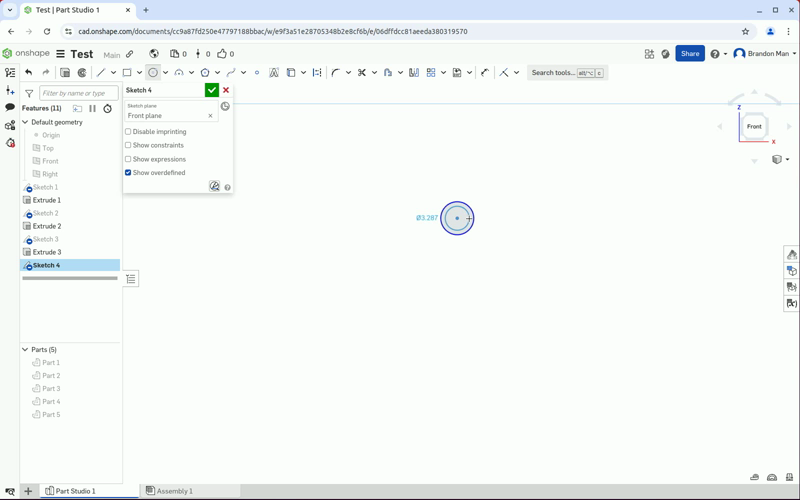
scroll(6)
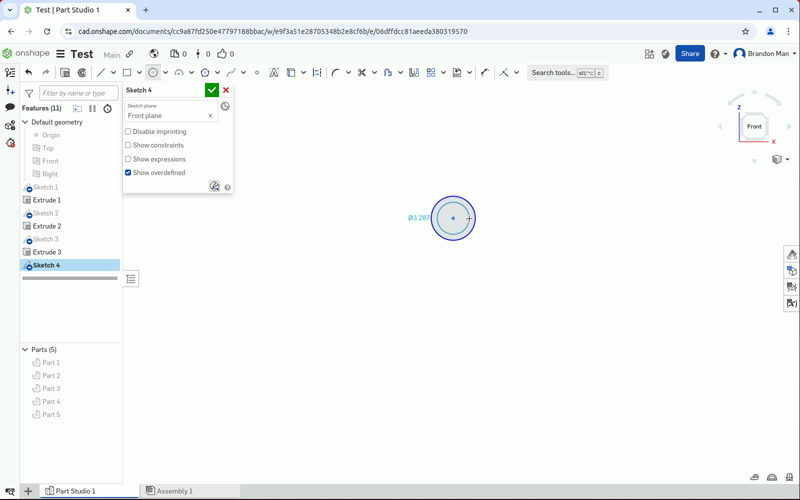
scroll(6)
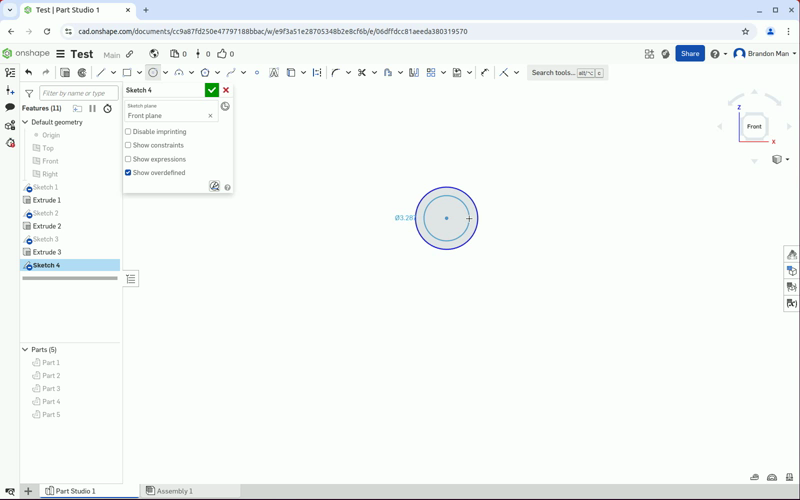
scroll(6)
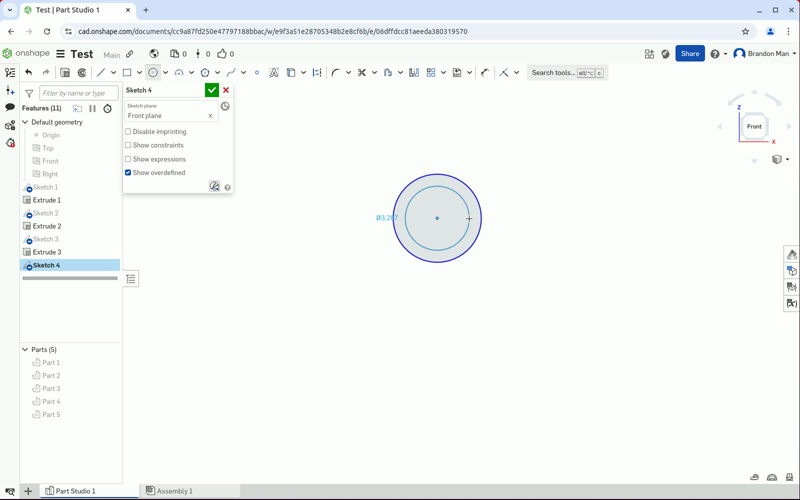
scroll(6)
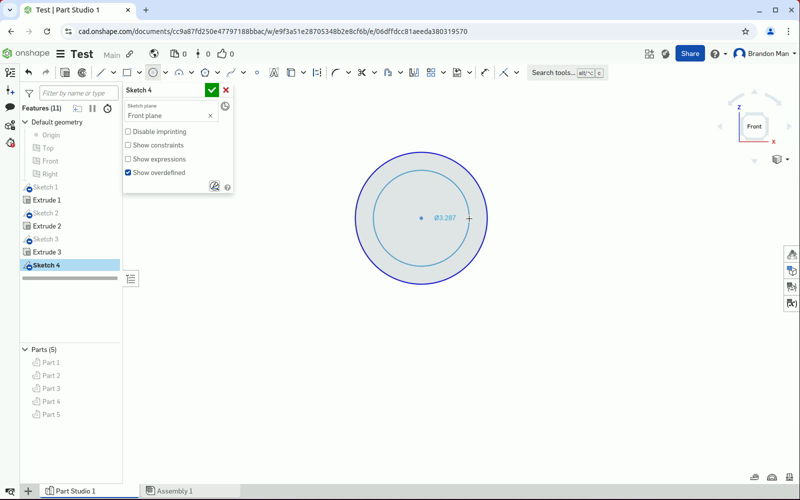
scroll(6)
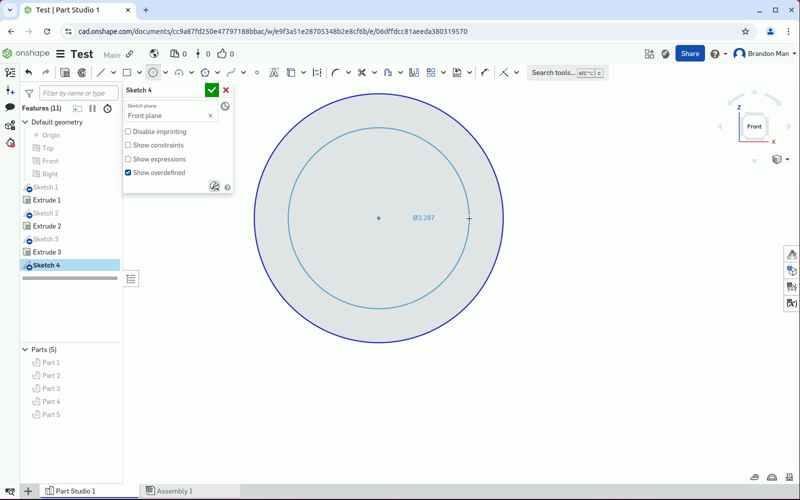
click(469, 218)
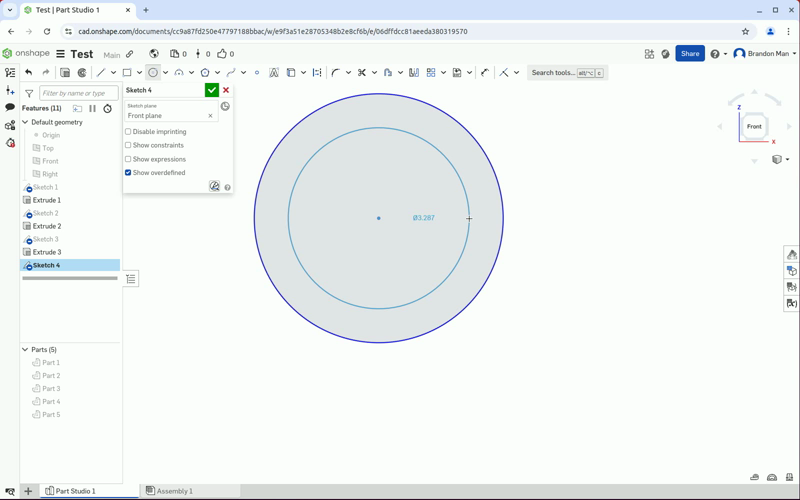
scroll(-6)
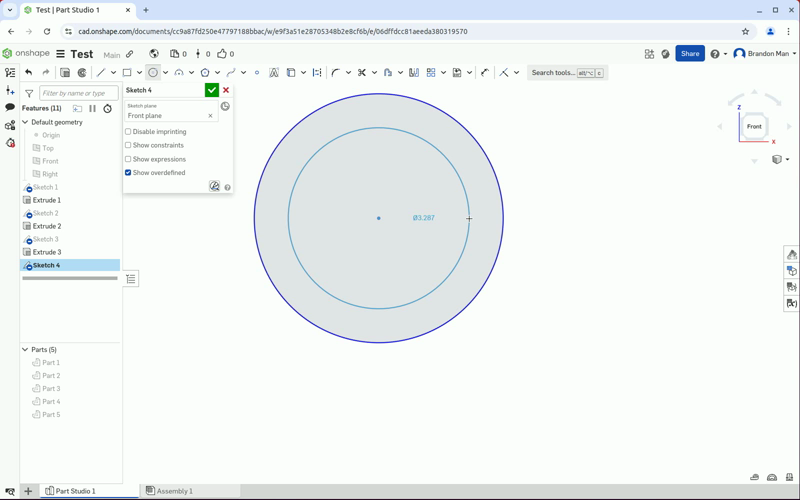
scroll(-6)
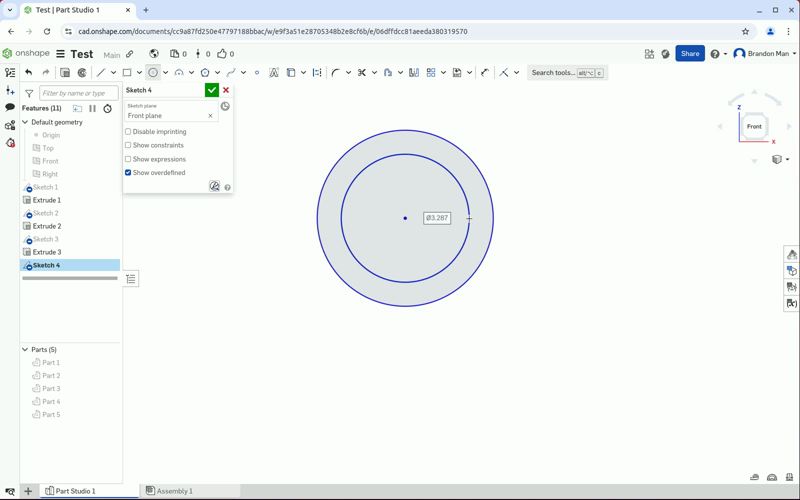
scroll(-6)
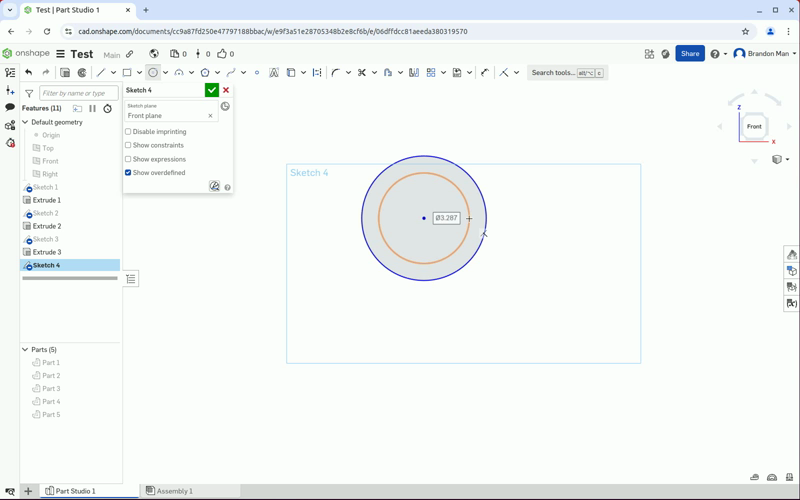
scroll(-6)
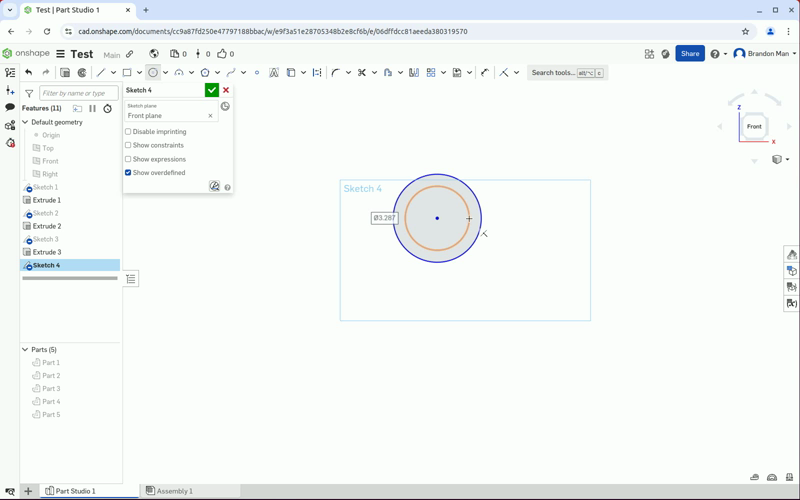
scroll(-6)
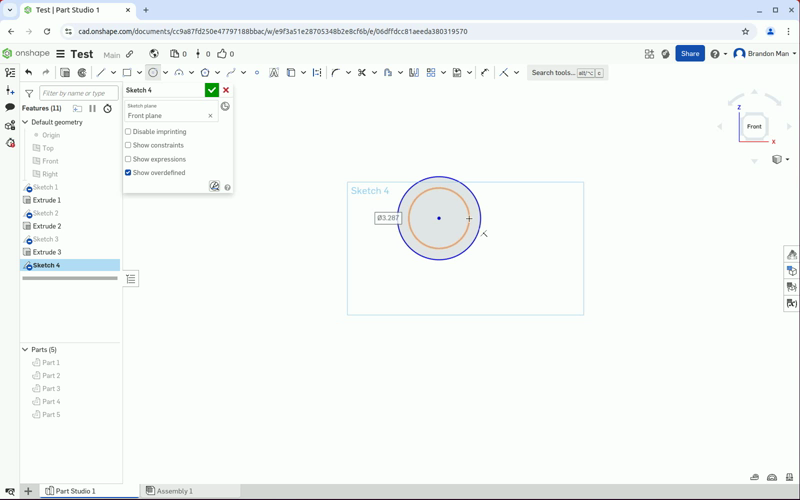
scroll(-6)
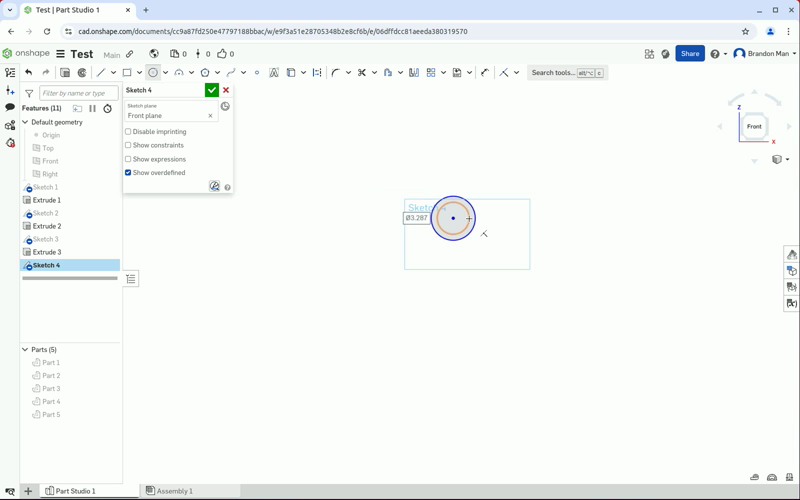
scroll(-6)
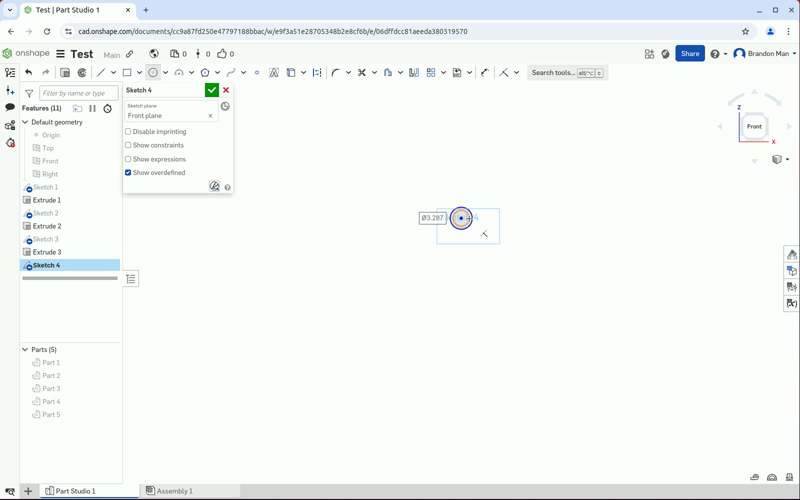
key(esc)
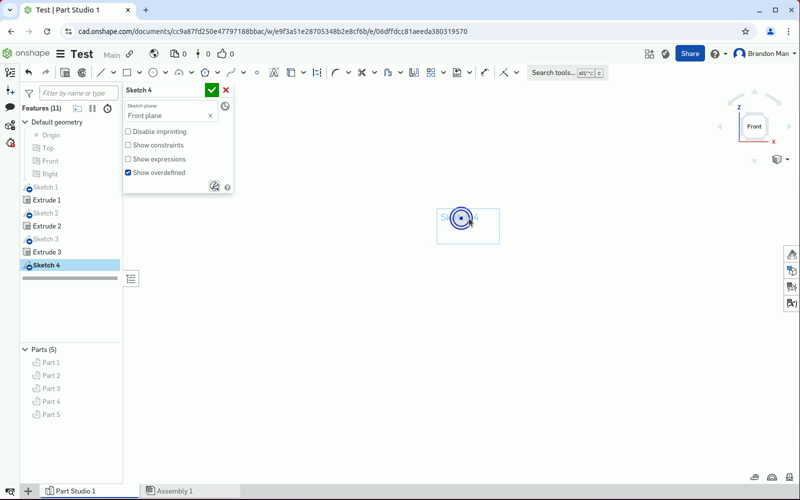
mouse_move(469, 217)
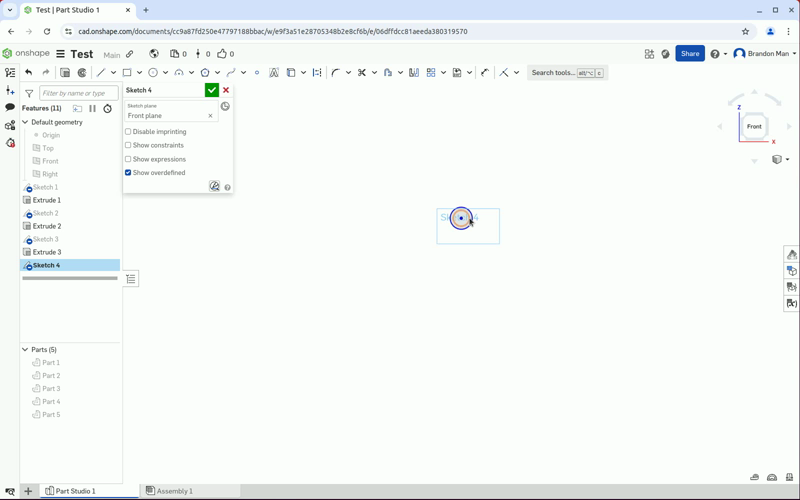
scroll(6)
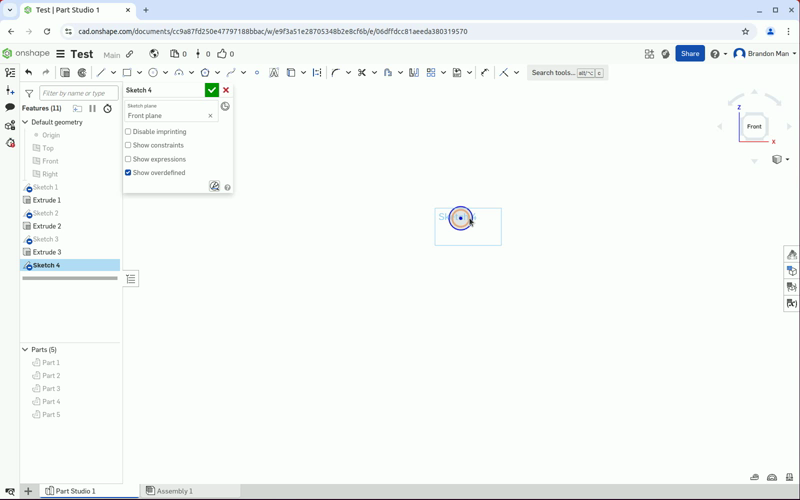
scroll(6)
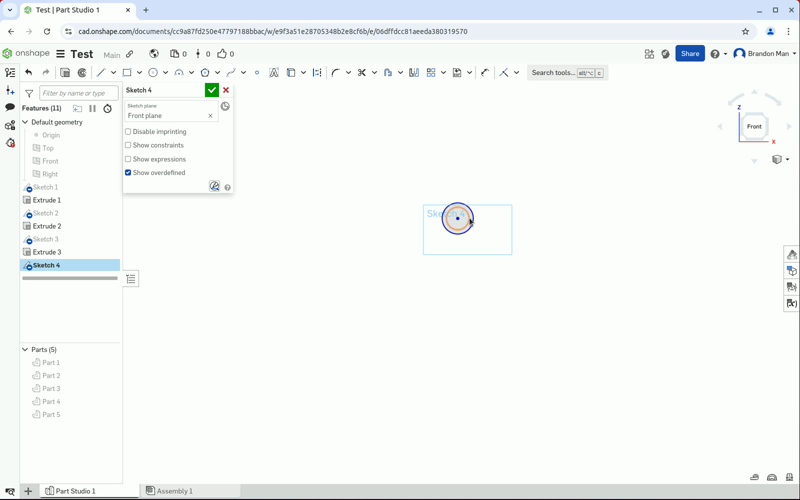
scroll(6)
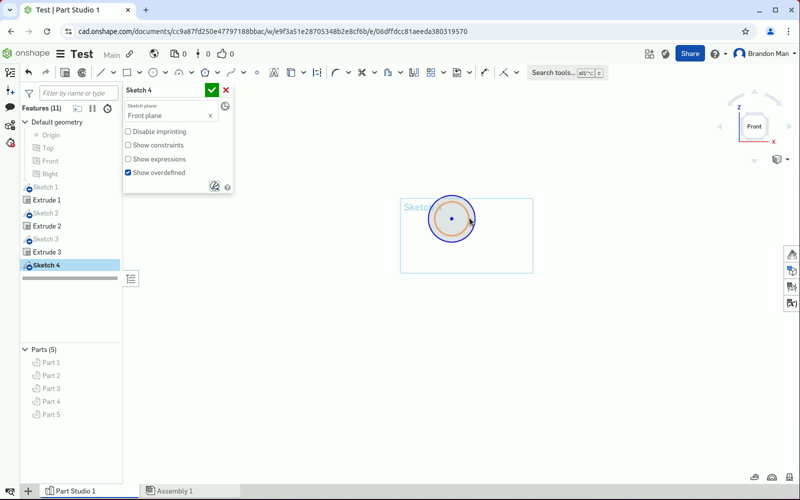
scroll(6)
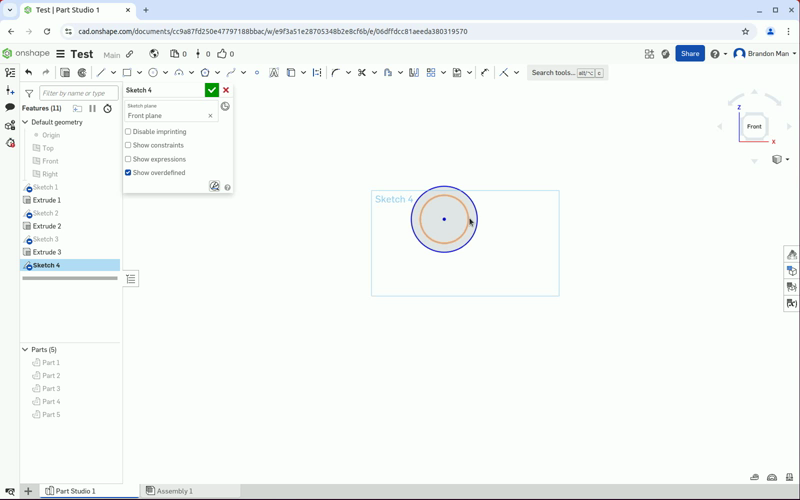
scroll(6)
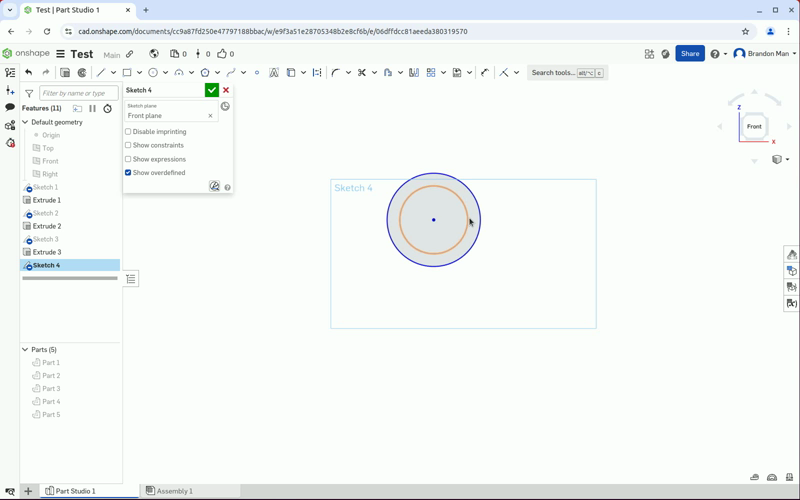
scroll(6)
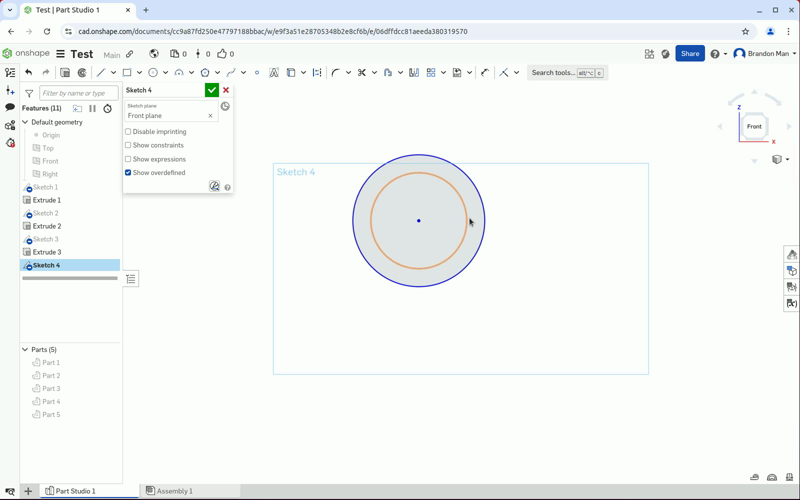
scroll(6)
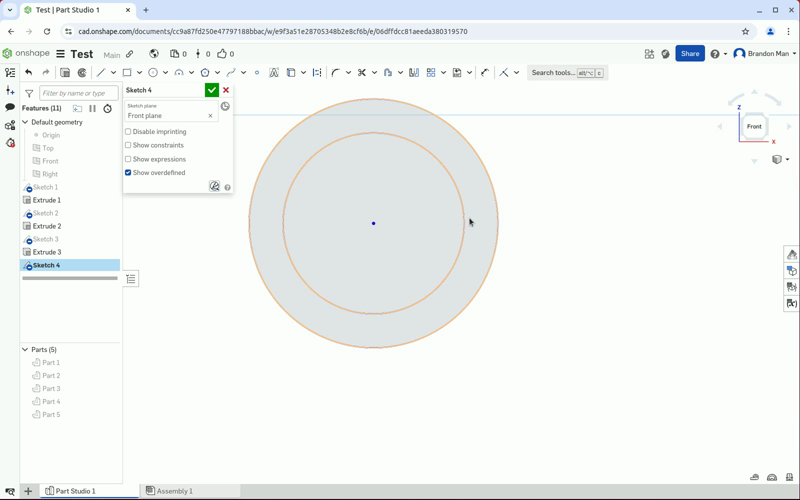
click(469, 217)
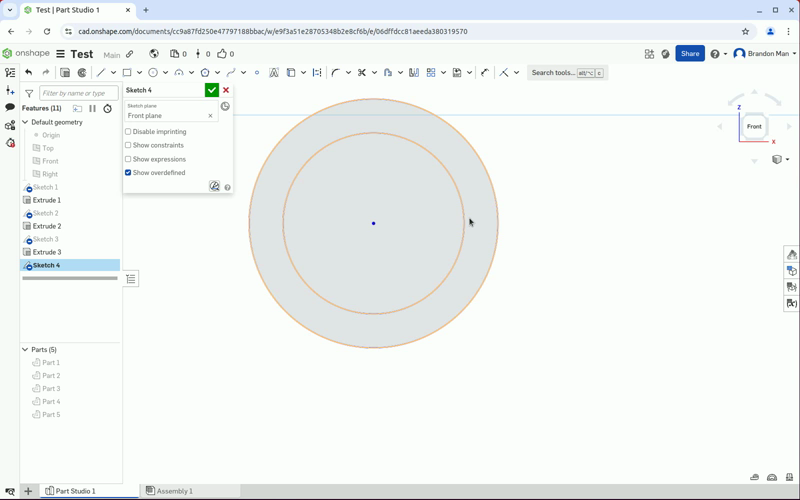
scroll(-6)
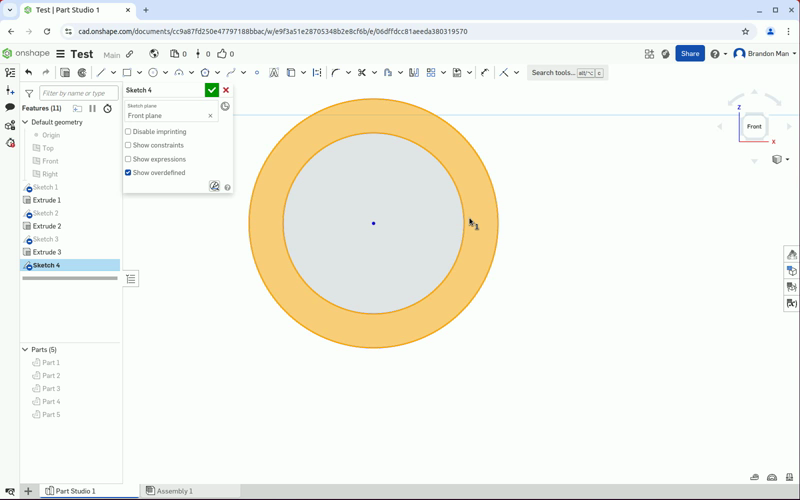
scroll(-6)
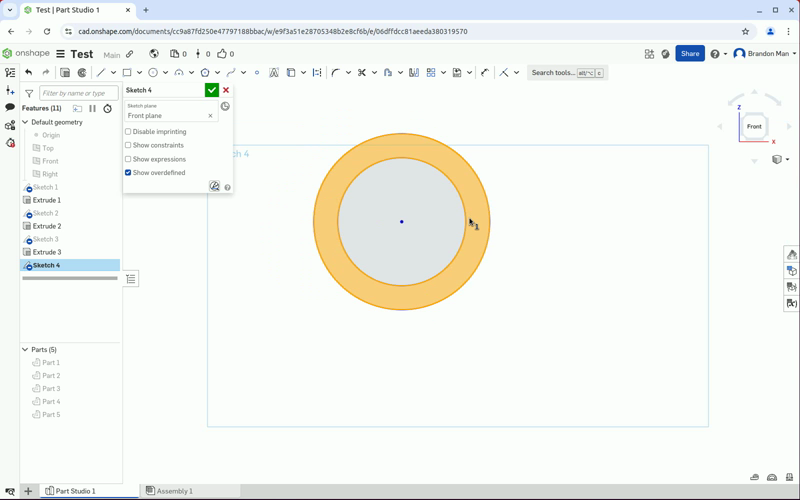
scroll(-6)
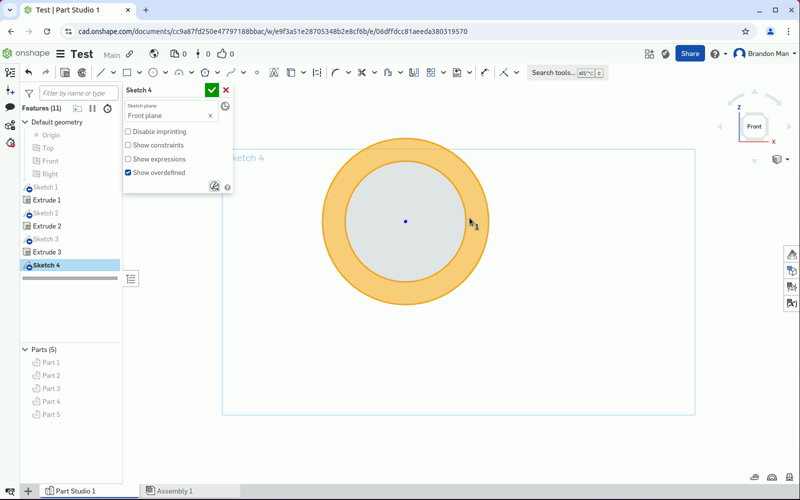
scroll(-6)
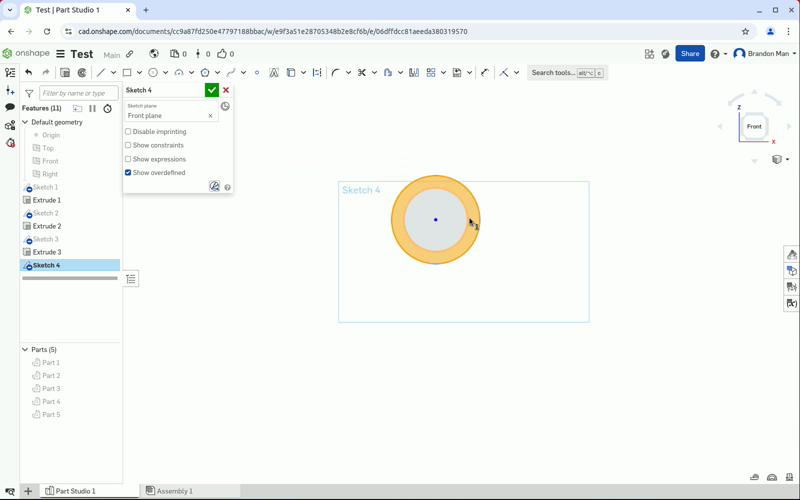
scroll(-6)
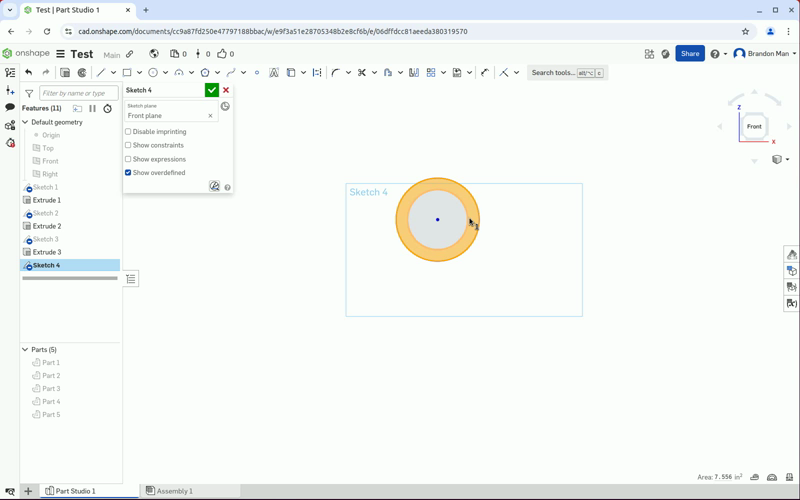
scroll(-6)
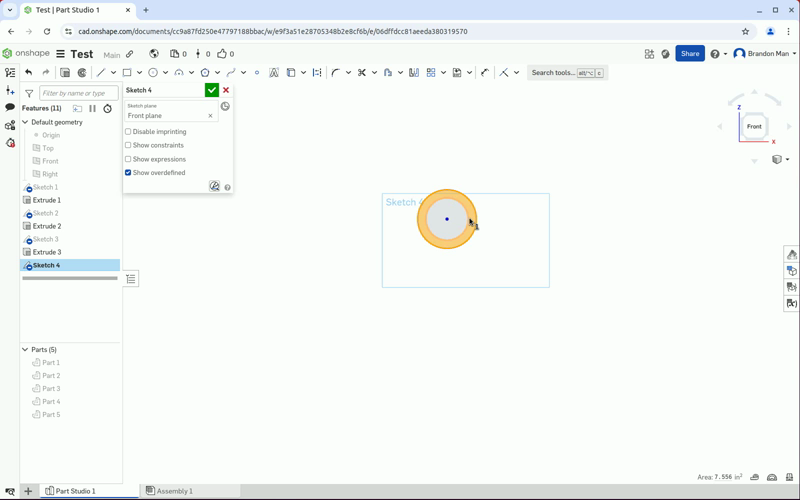
scroll(-6)
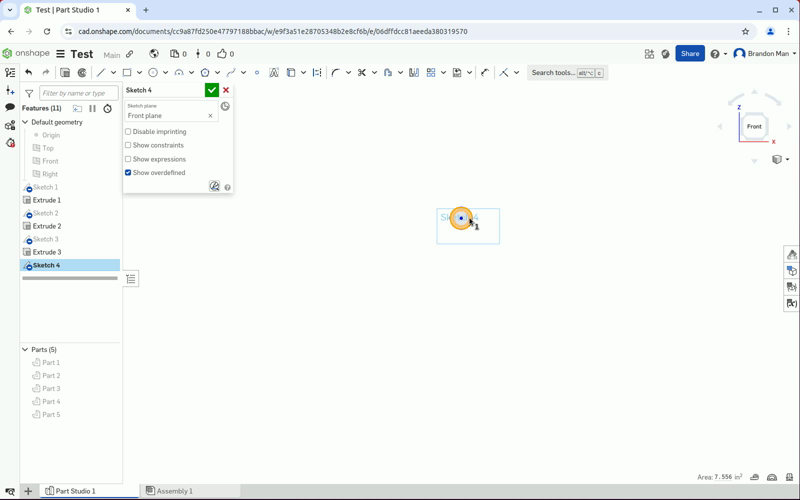
mouse_move(73, 352)
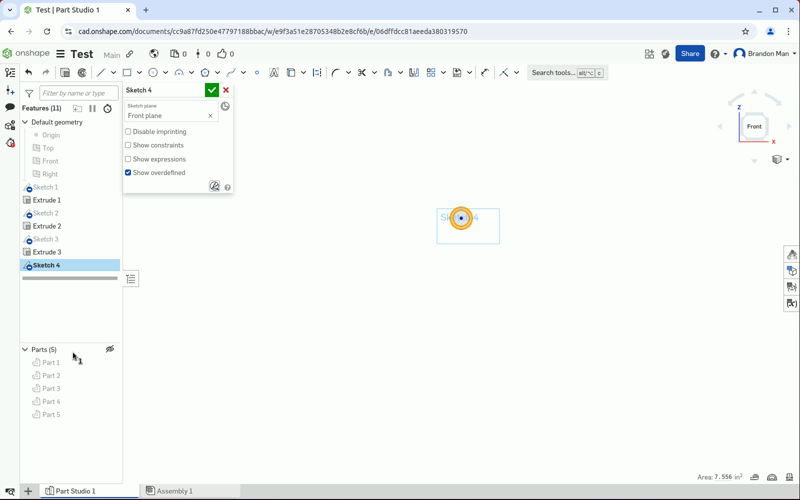
key(shift+y)
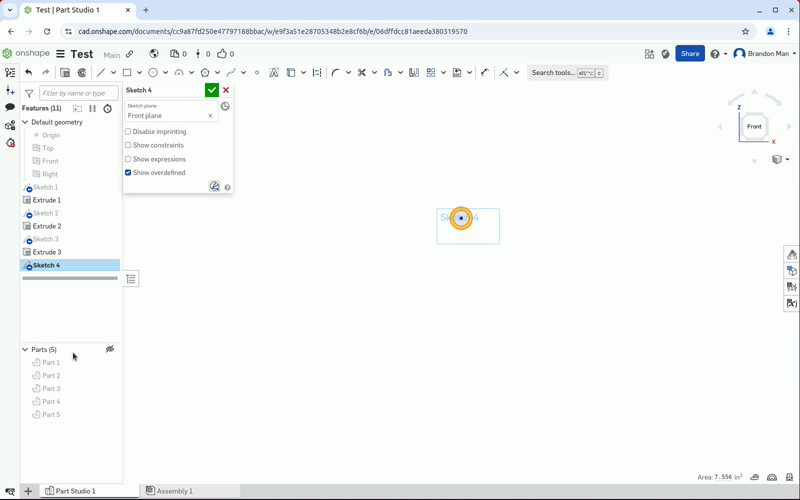
key(shift+e)
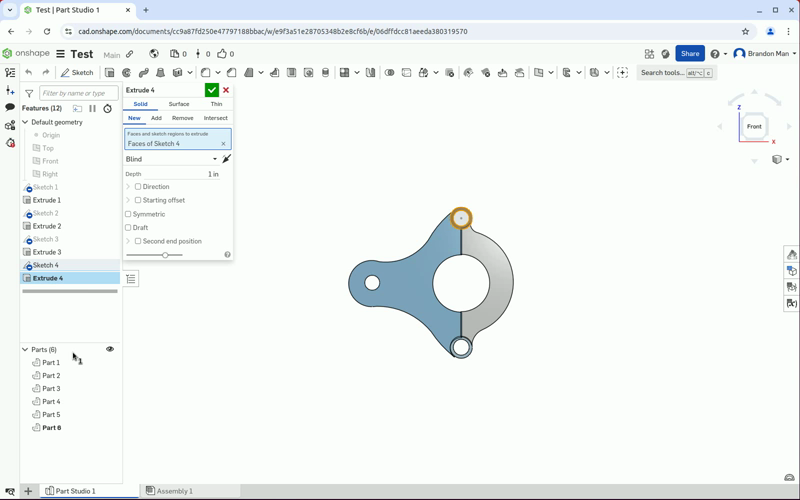
mouse_move(143, 106)
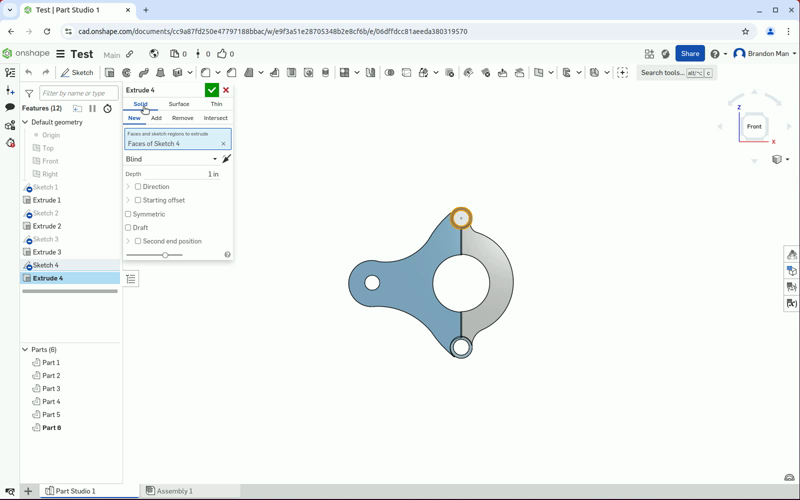
click(143, 106)
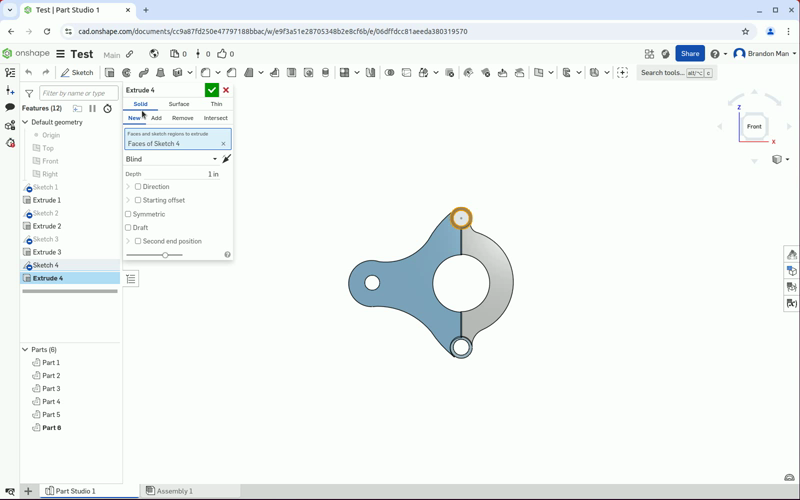
mouse_move(137, 120)
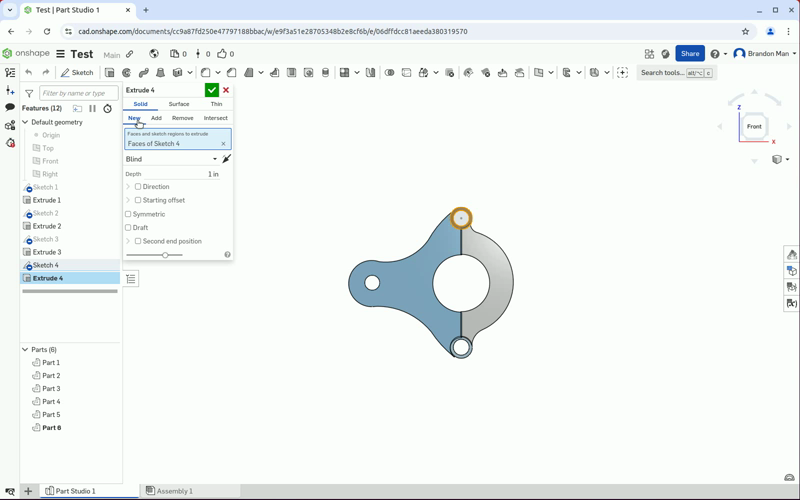
click(137, 120)
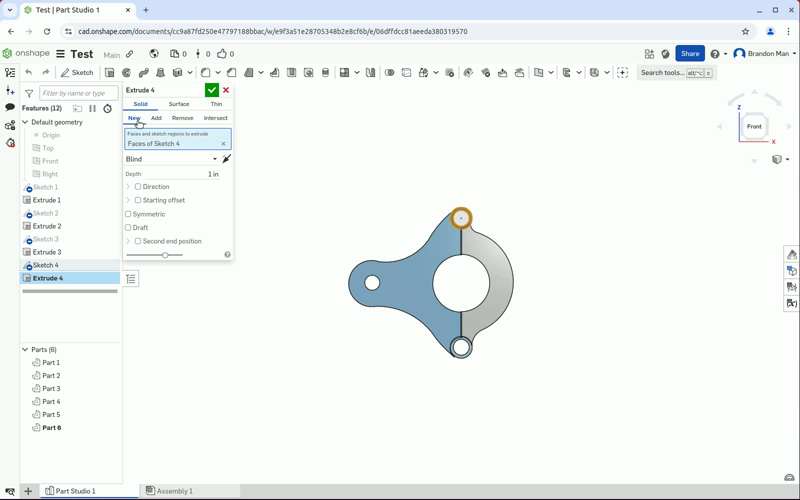
key(tab, 4)
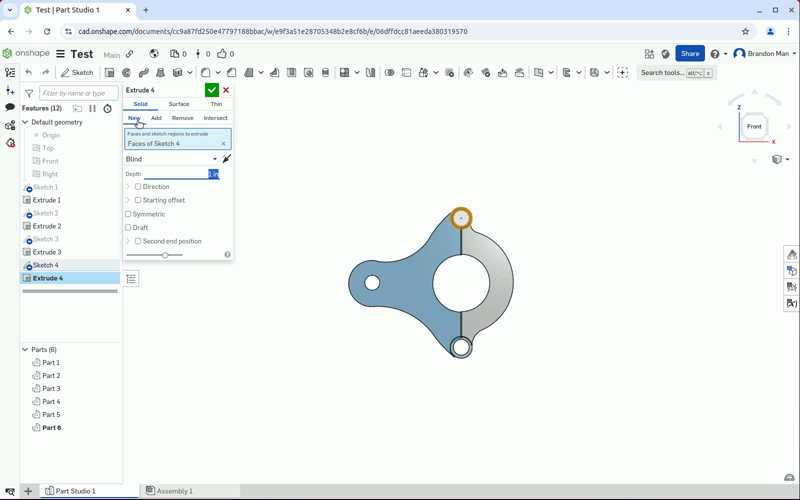
text(1.685)
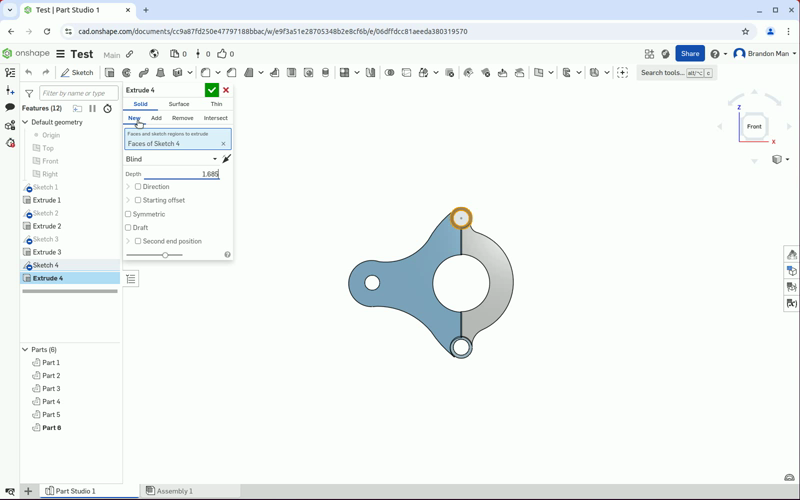
key(enter)
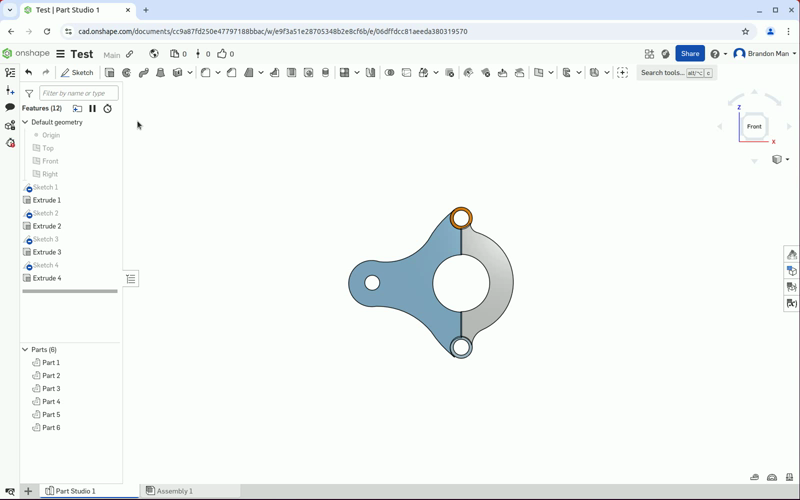
key(shift+h)
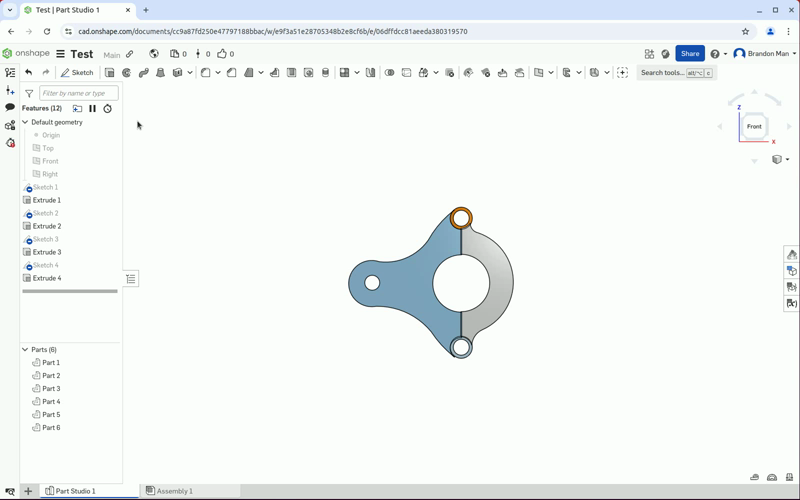
key(shift+h)
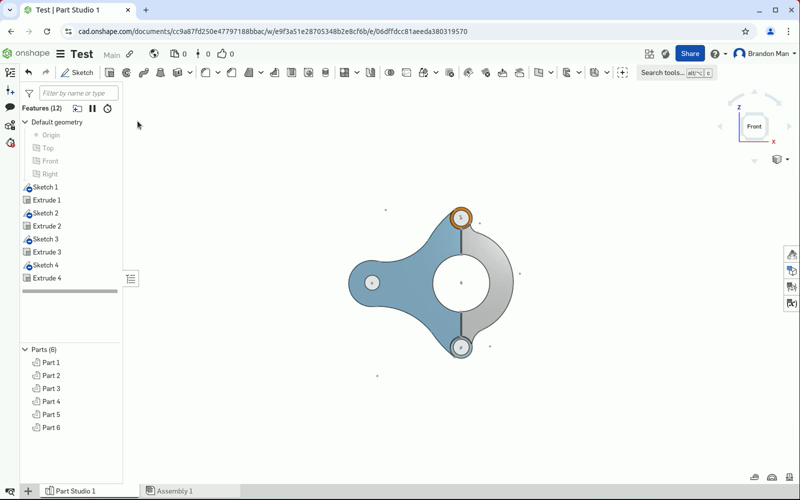
key(shift+7)
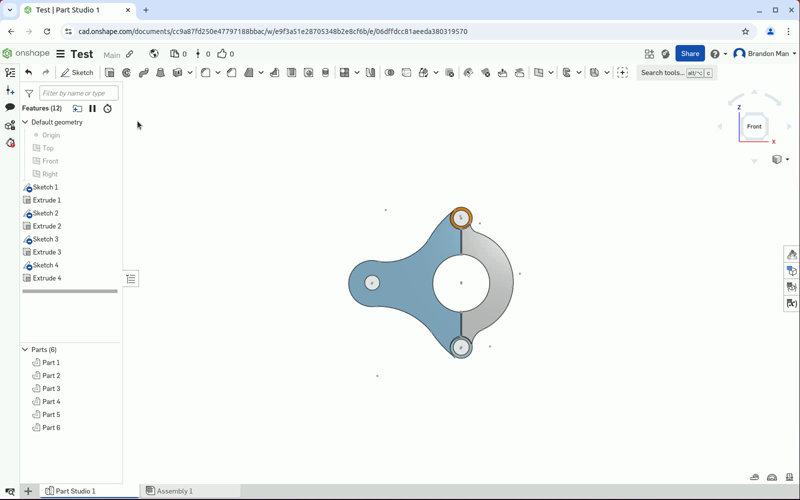
key(left, 2)
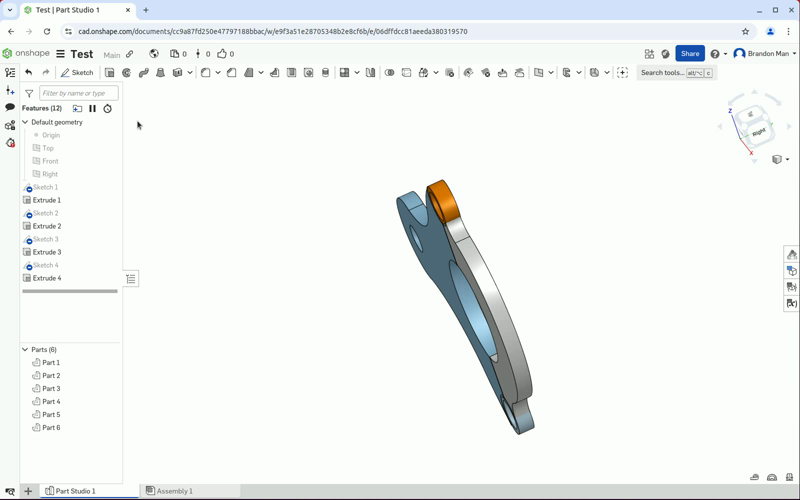
key(down, 2)
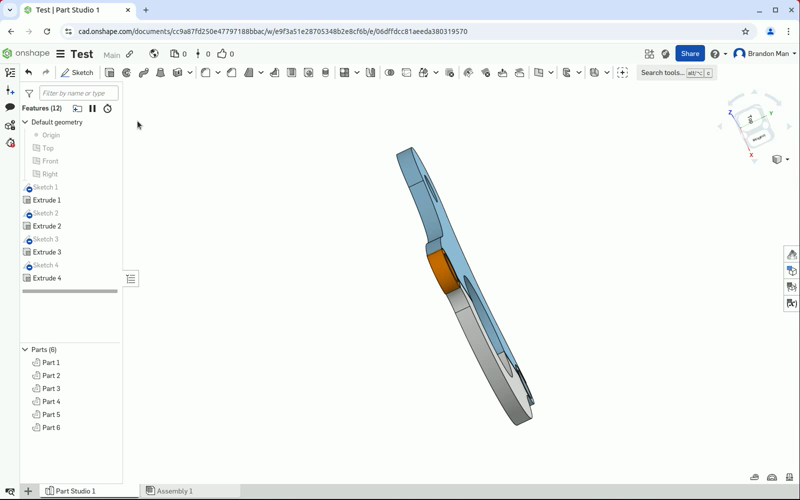
key(up, 2)
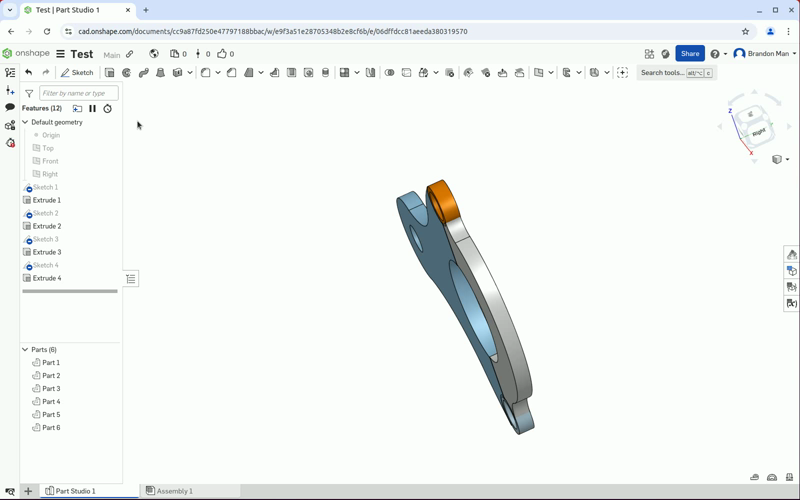
key(right, 2)
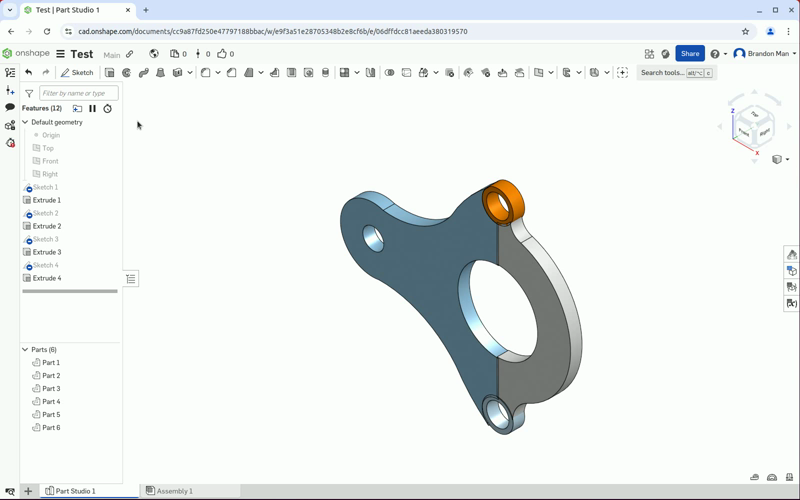
mouse_move(73, 189)
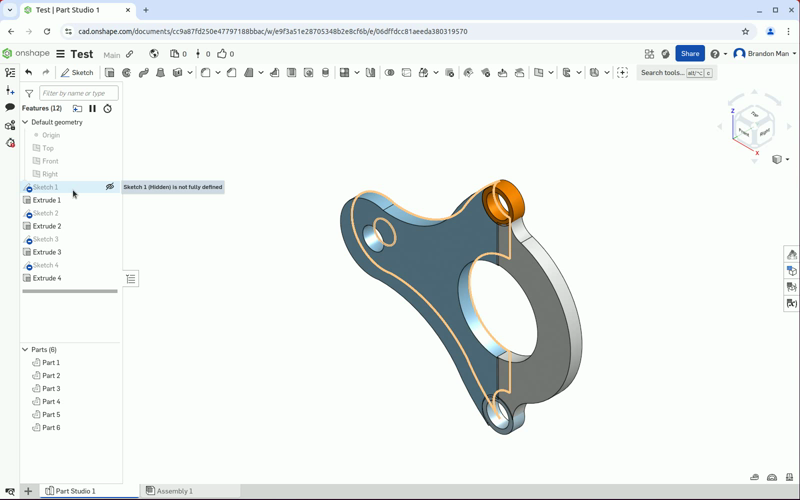
click(73, 189)